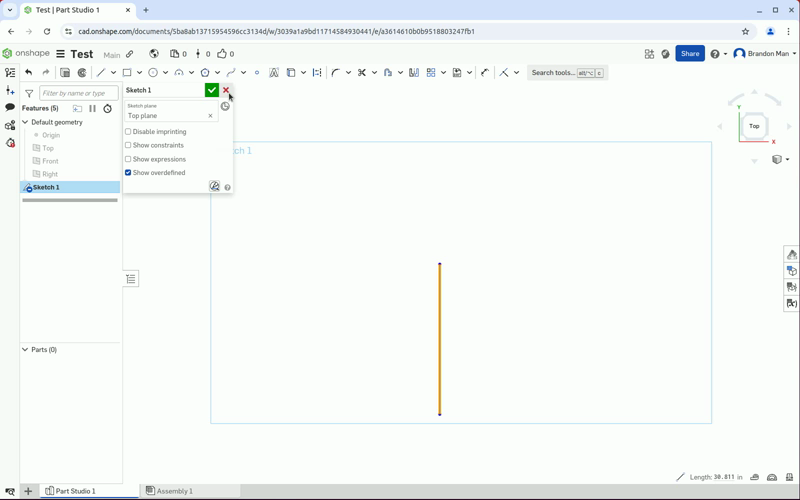
key(shift+h)
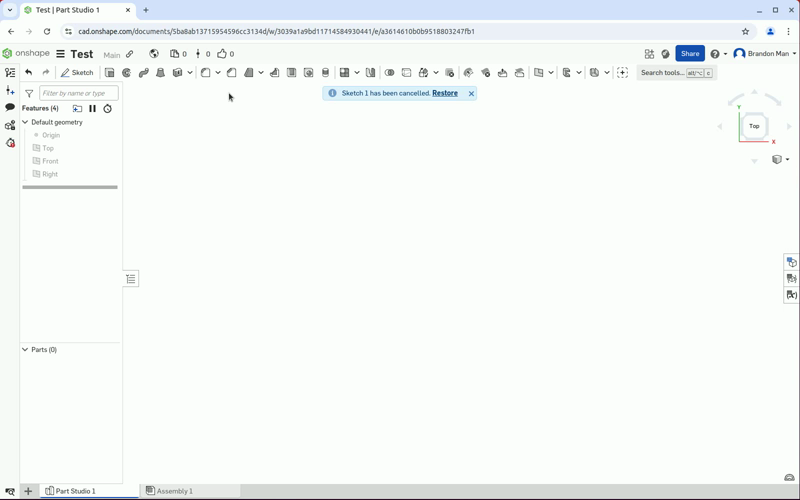
mouse_move(73, 352)
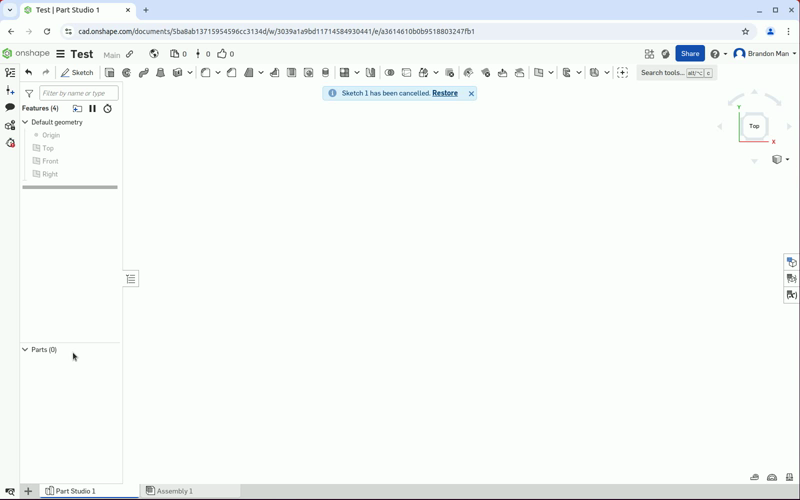
key(y)
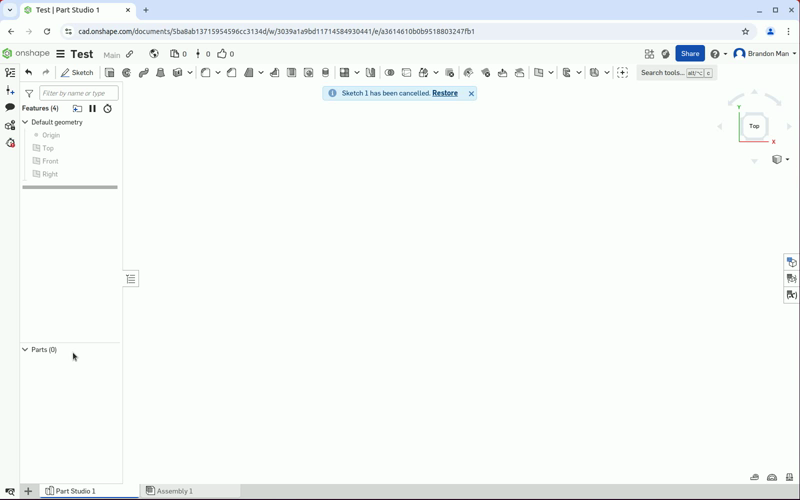
key(shift+p)
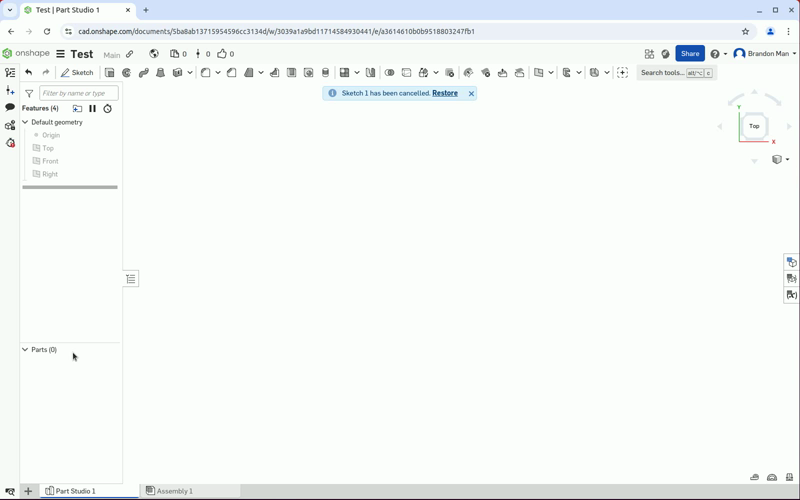
key(space)
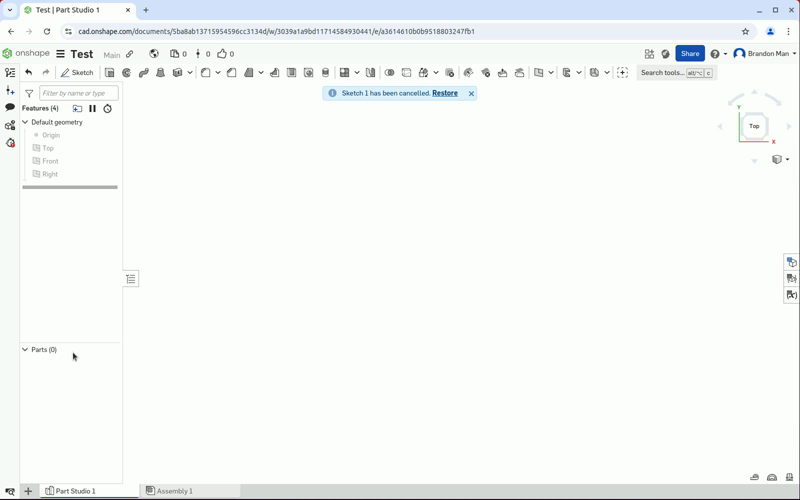
key_down(shift)
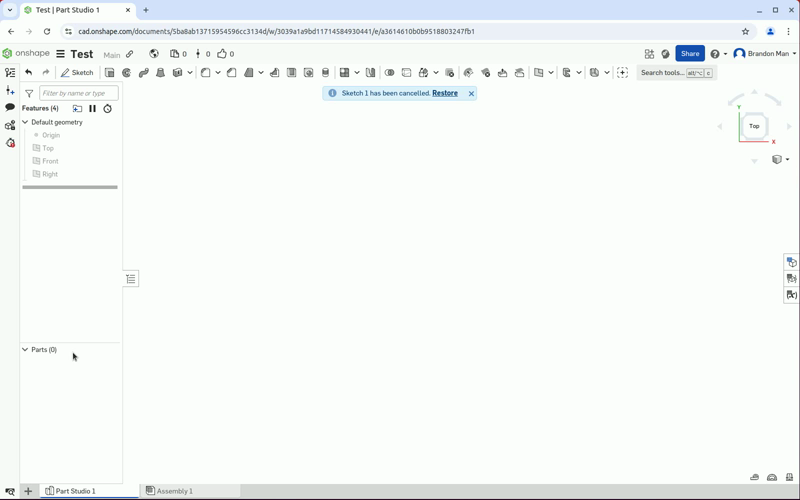
key(up)
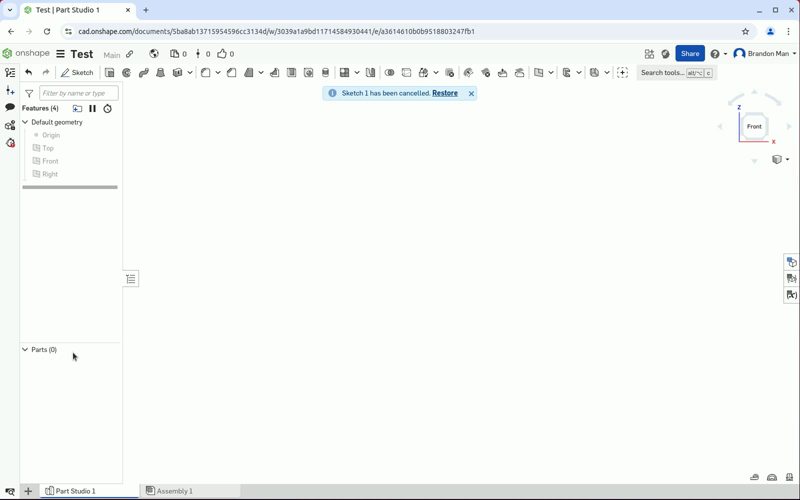
key_up(shift)
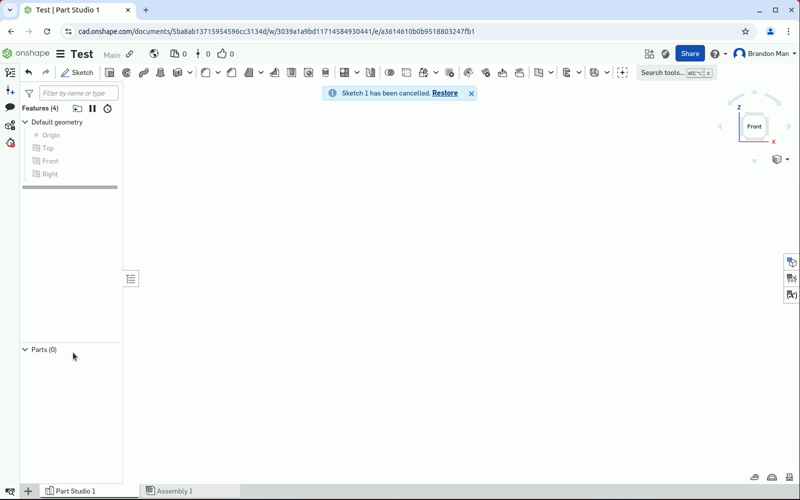
mouse_move(73, 352)
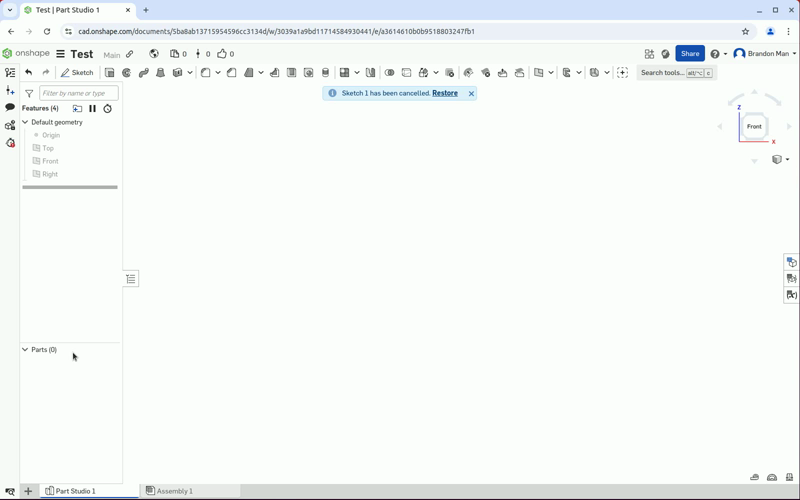
key(shift+y)
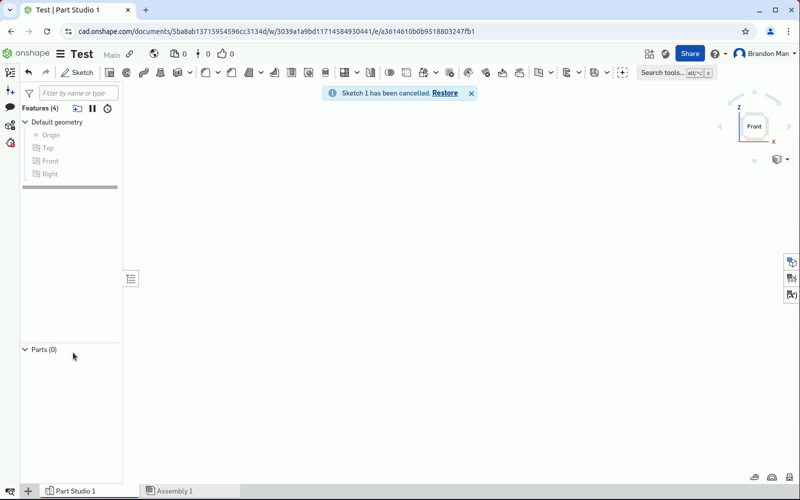
key(shift+s)
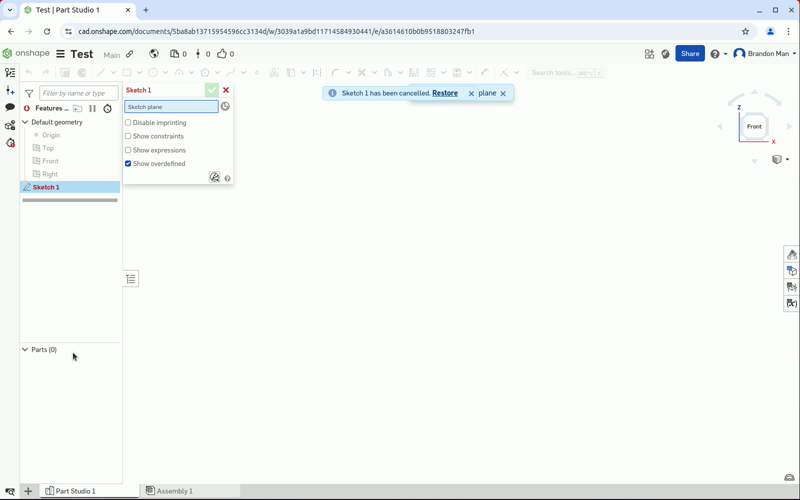
mouse_move(73, 163)
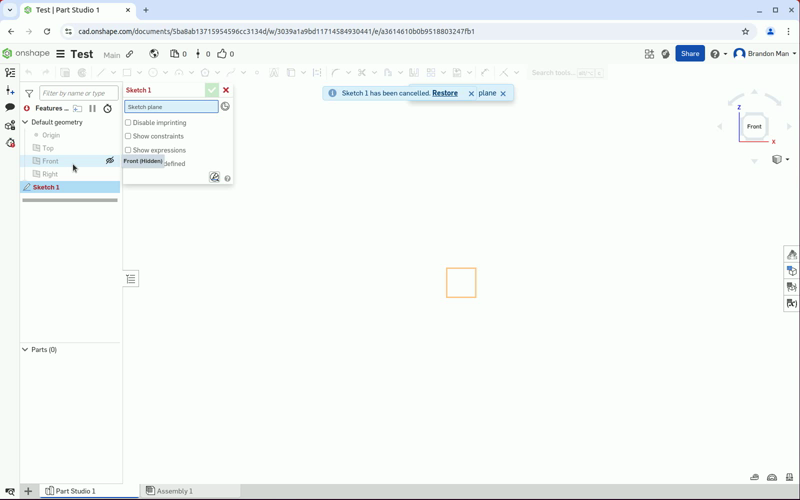
click(73, 163)
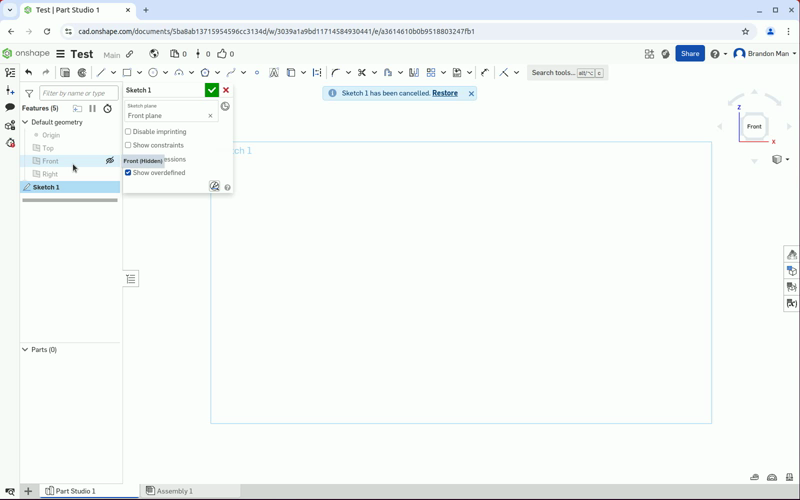
mouse_move(73, 352)
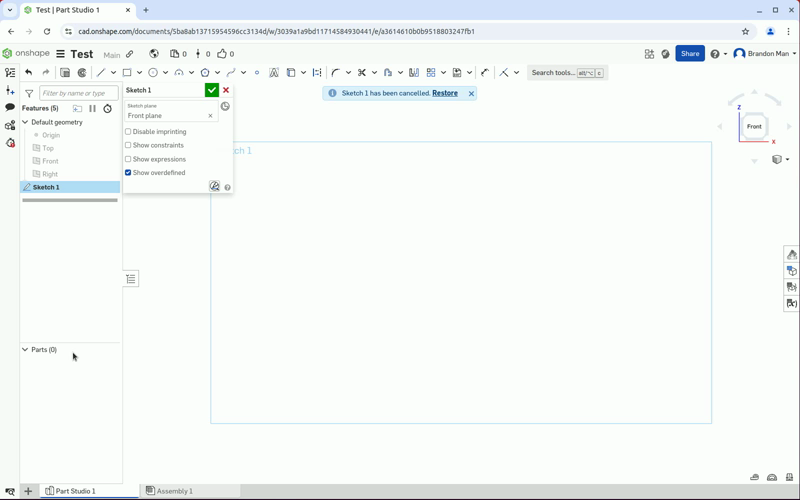
key(y)
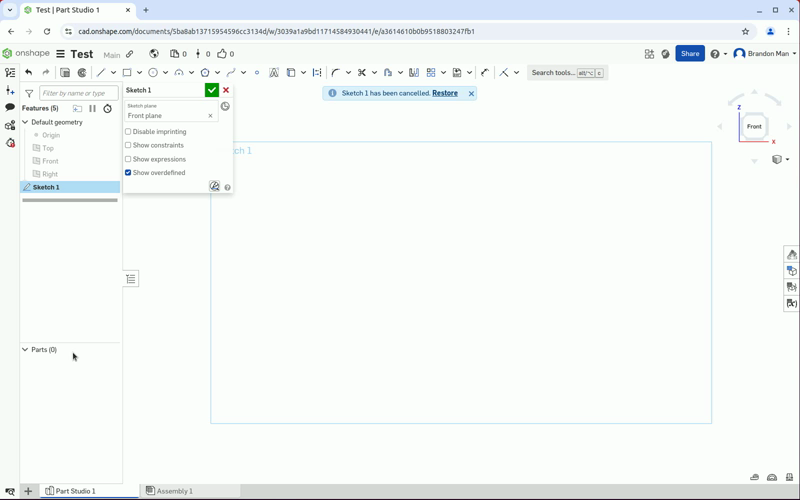
key(l)
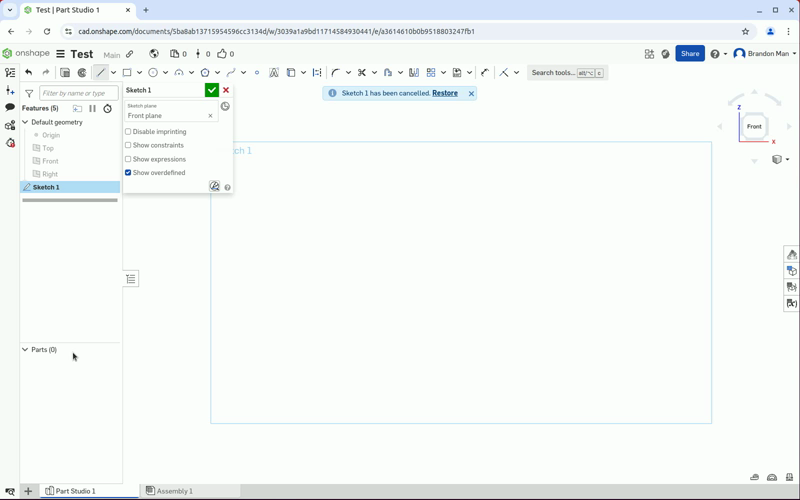
key_down(shift)
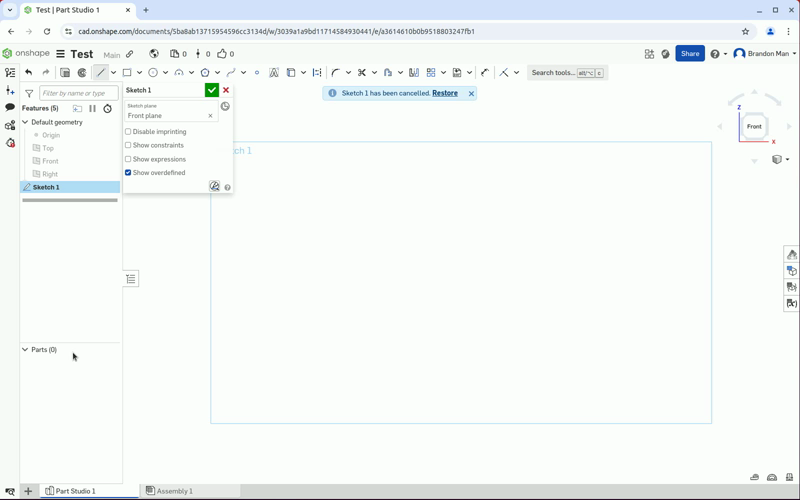
mouse_move(348, 324)
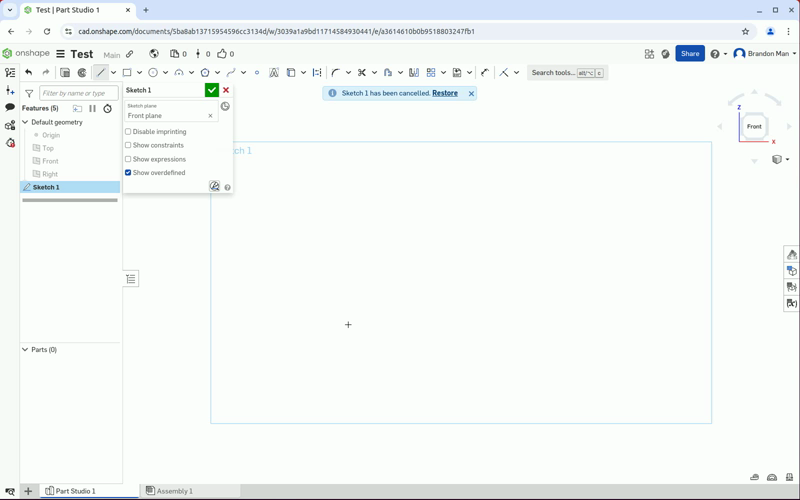
click(348, 324)
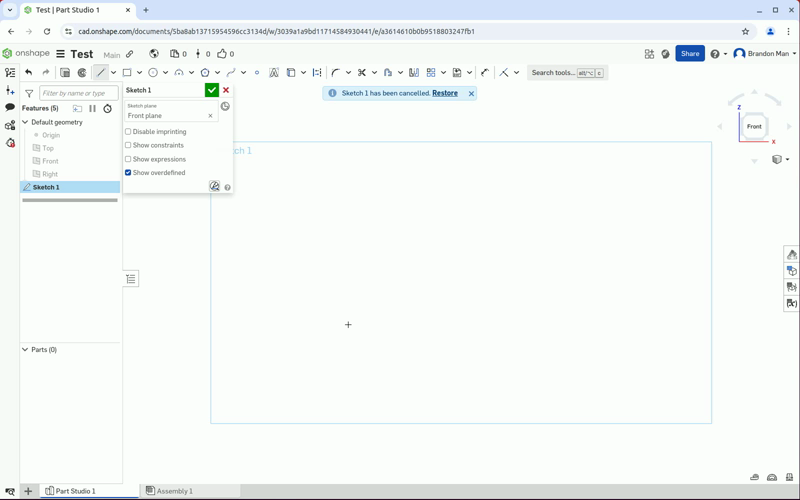
key_up(shift)
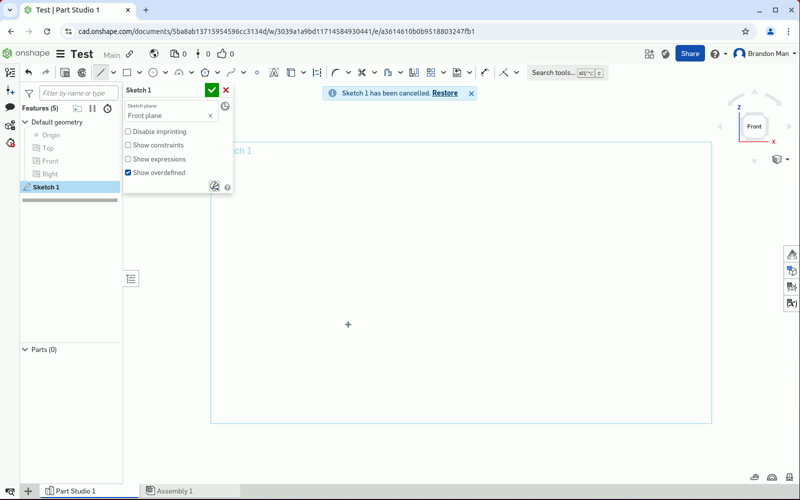
key_down(shift)
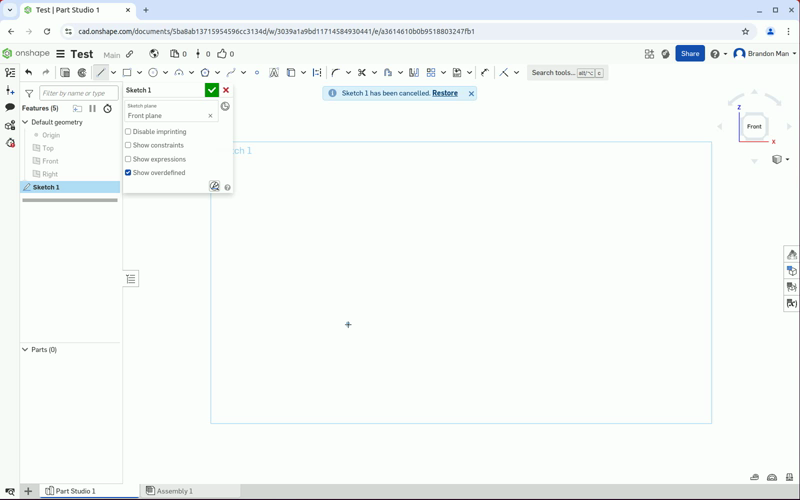
mouse_move(460, 324)
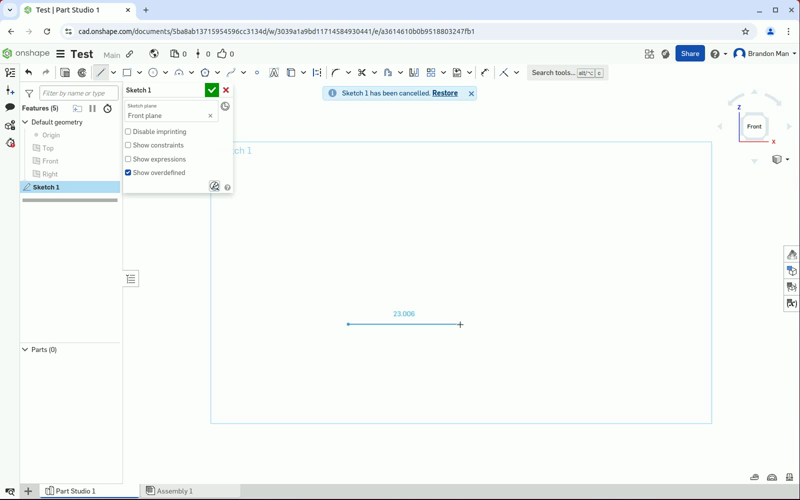
click(460, 324)
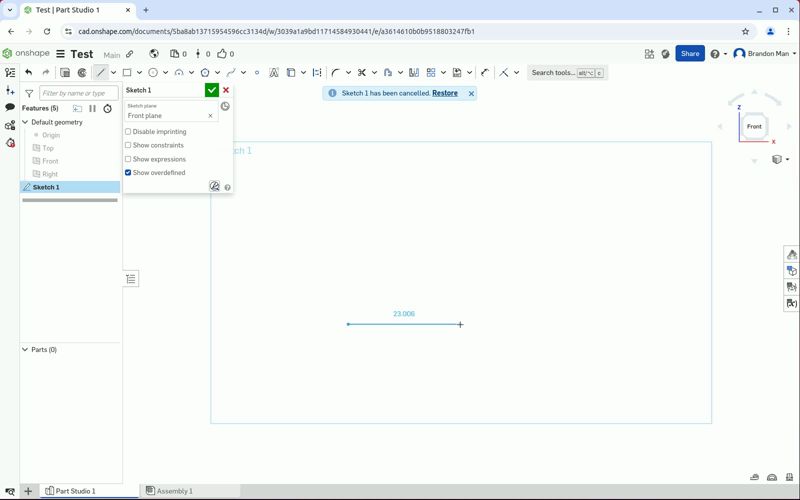
key_up(shift)
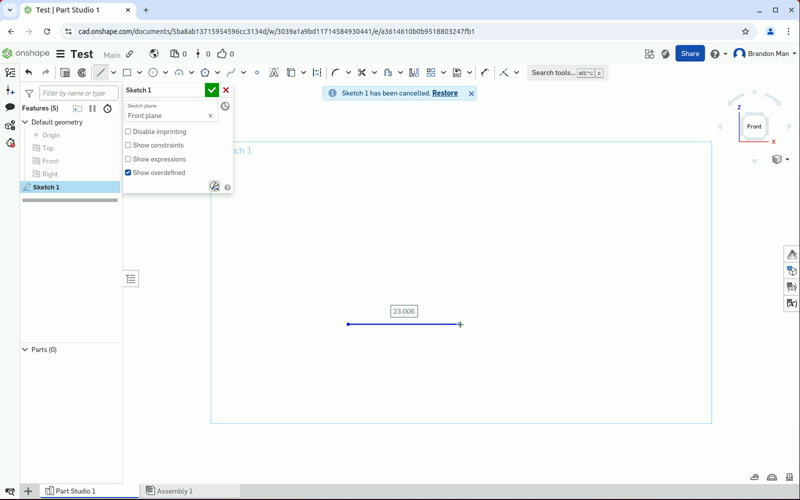
key_down(shift)
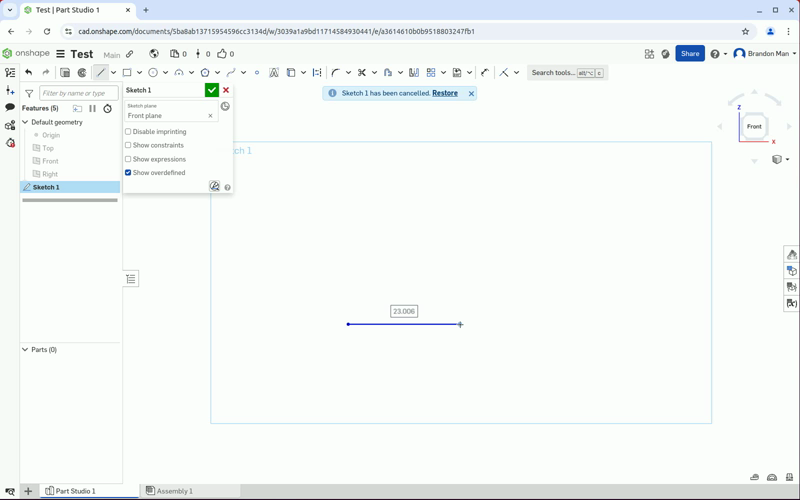
mouse_move(490, 324)
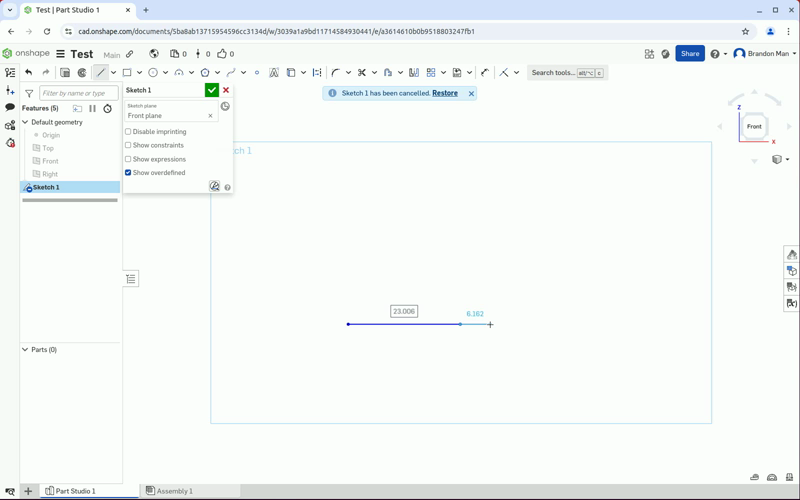
mouse_move(507, 324)
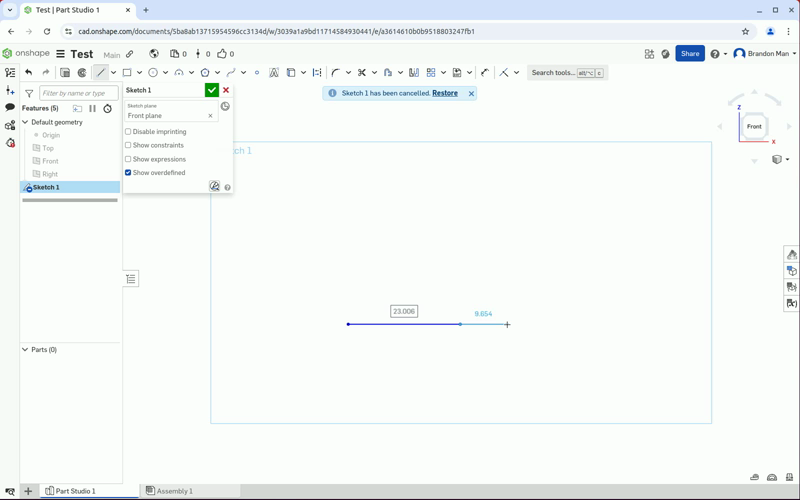
click(507, 324)
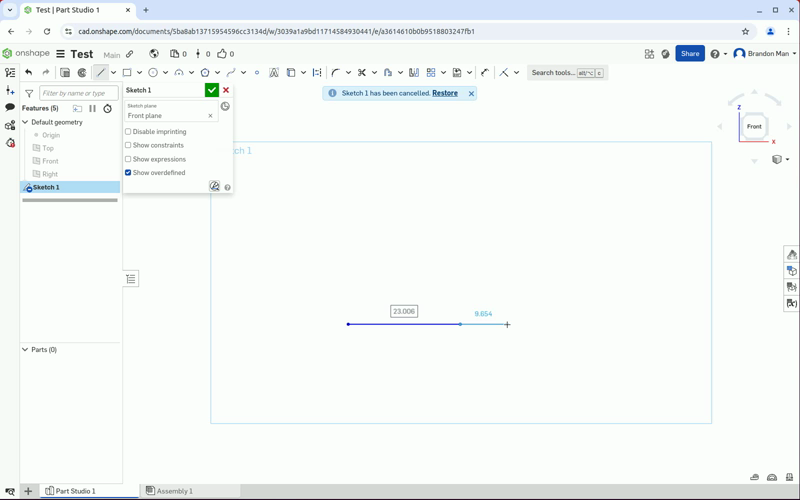
key_up(shift)
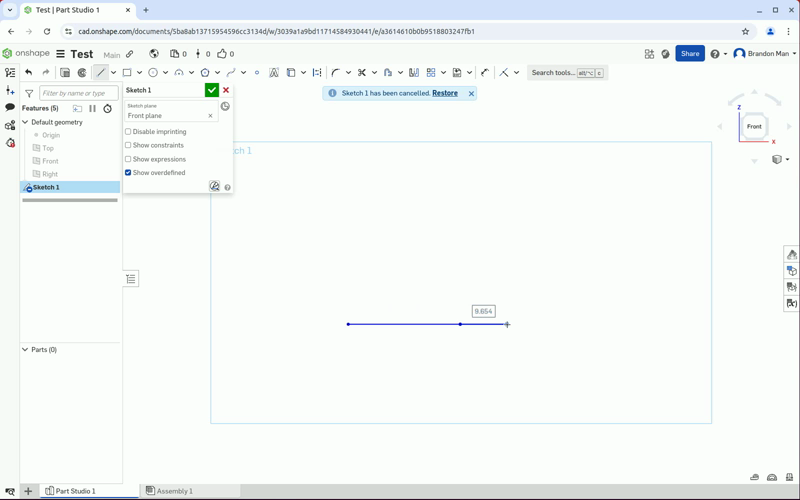
key_down(shift)
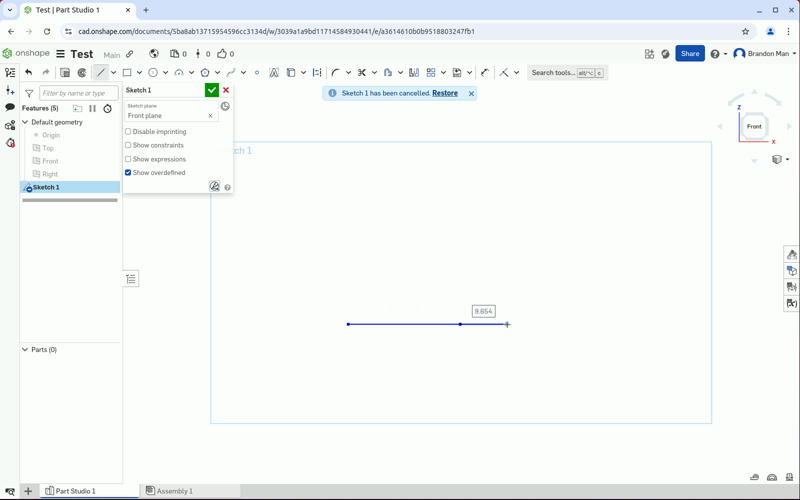
mouse_move(507, 241)
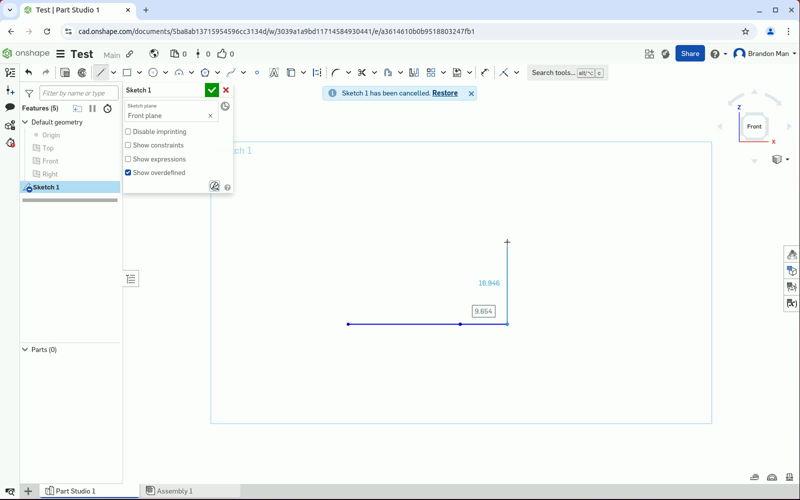
click(507, 241)
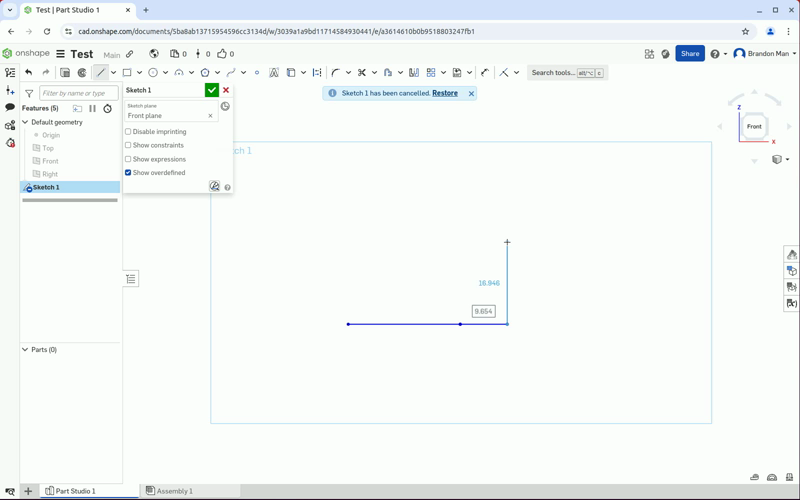
key_up(shift)
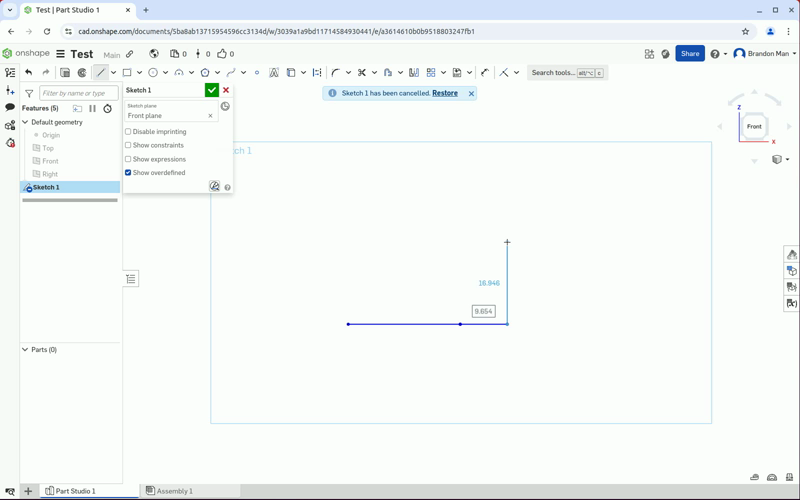
key_down(shift)
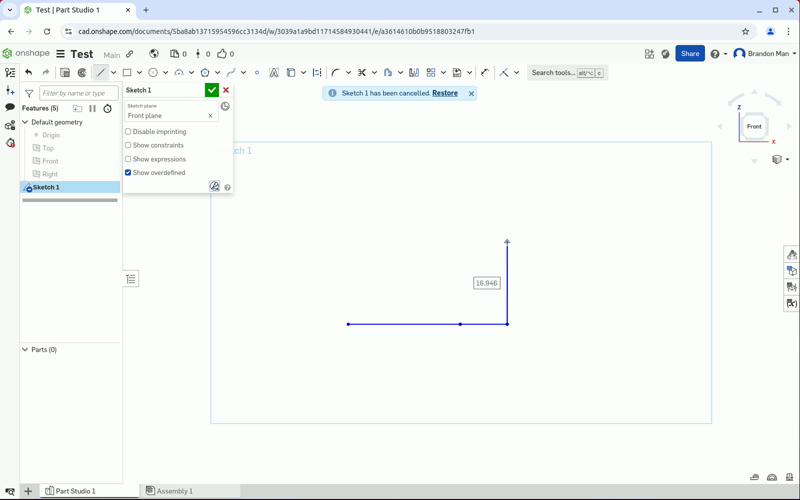
mouse_move(348, 241)
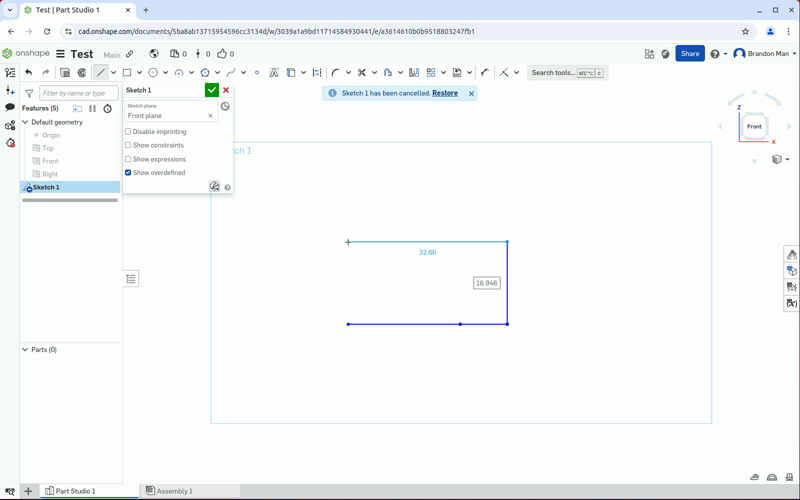
click(348, 241)
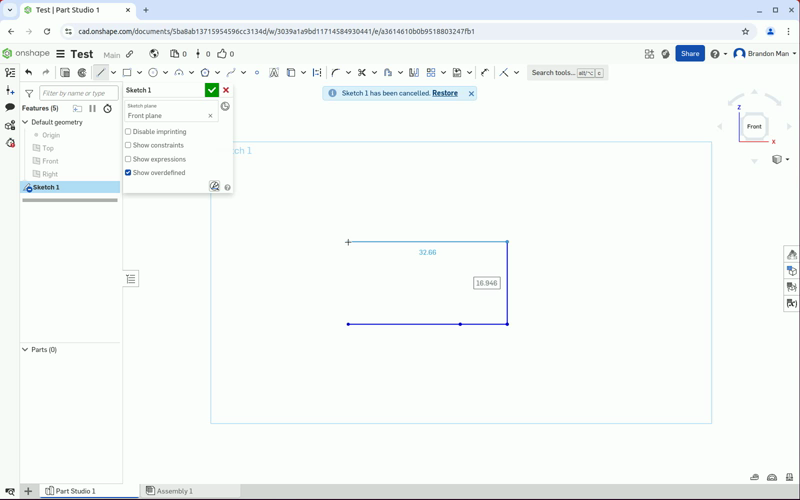
key_up(shift)
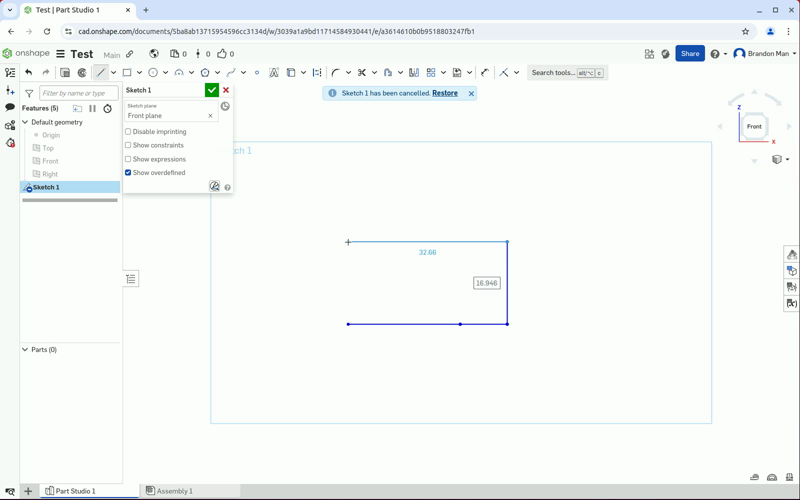
key_down(shift)
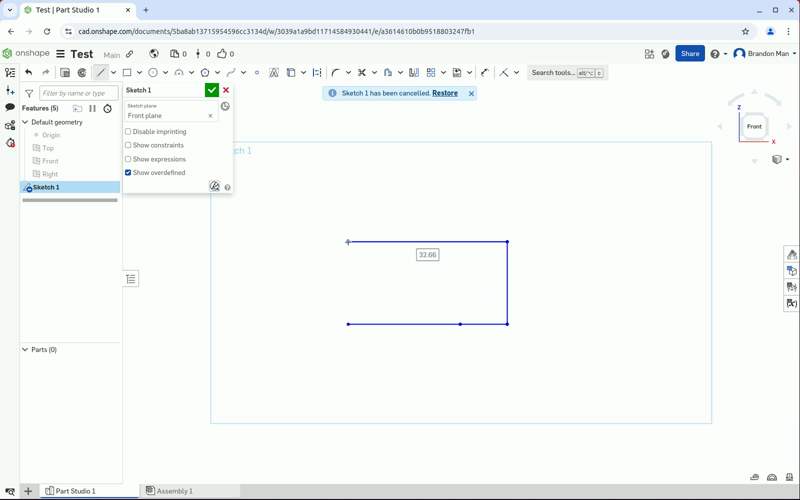
mouse_move(348, 324)
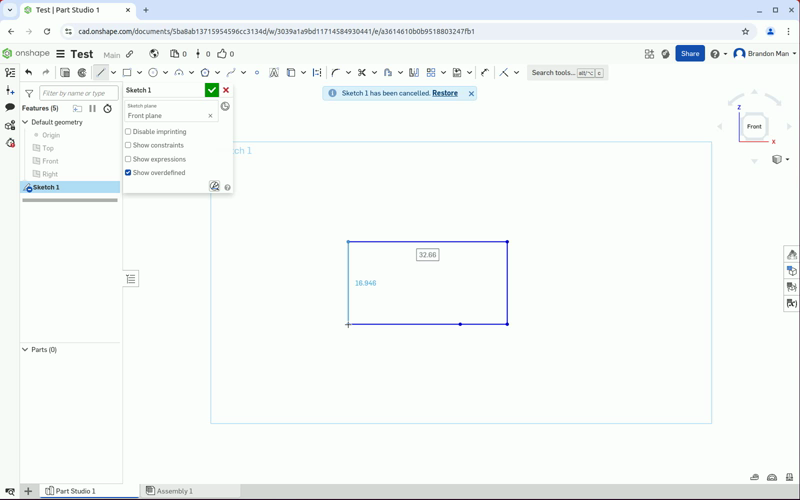
key_up(shift)
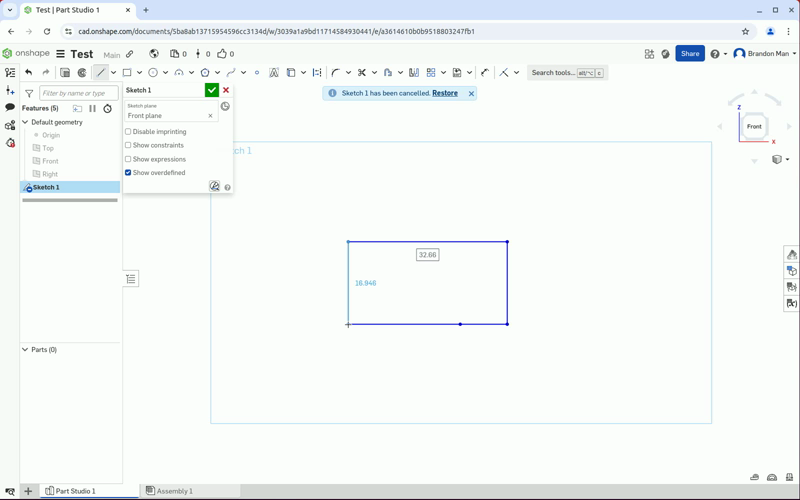
click(348, 324)
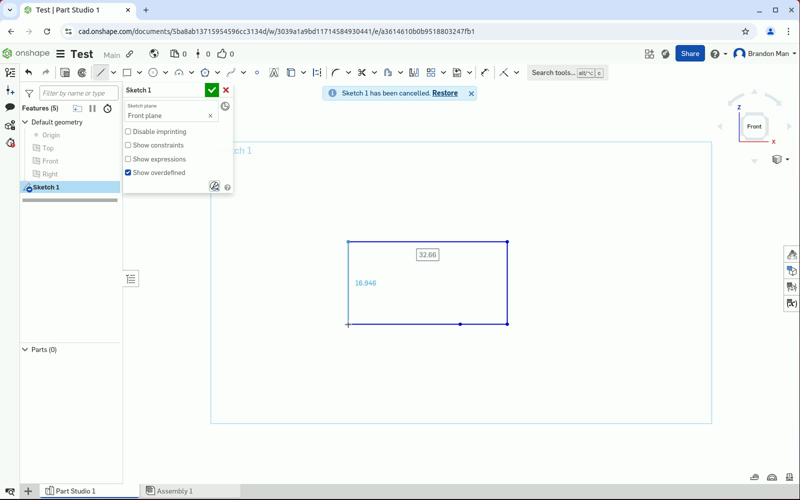
key(esc)
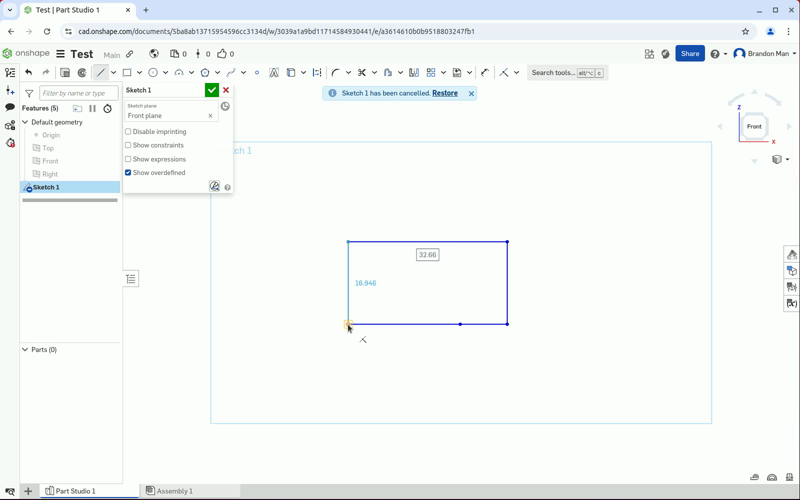
key(c)
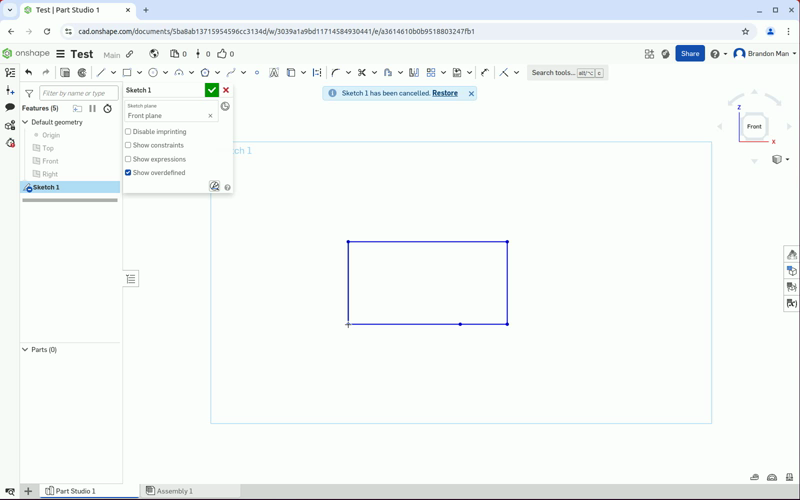
key_down(shift)
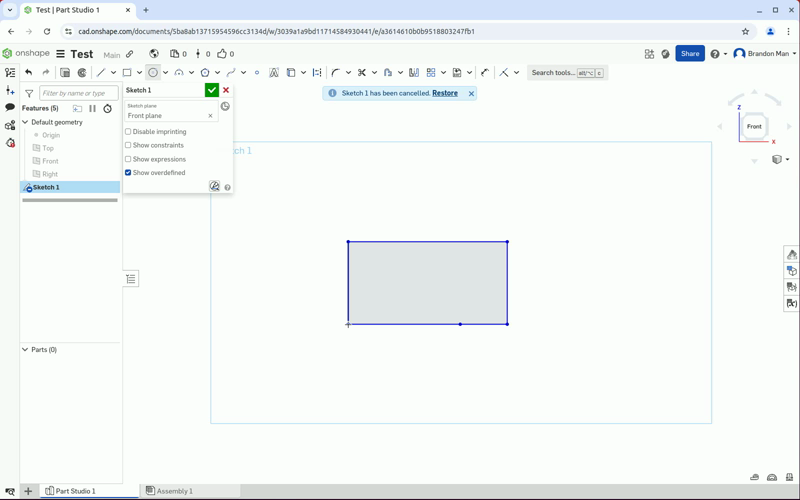
mouse_move(374, 282)
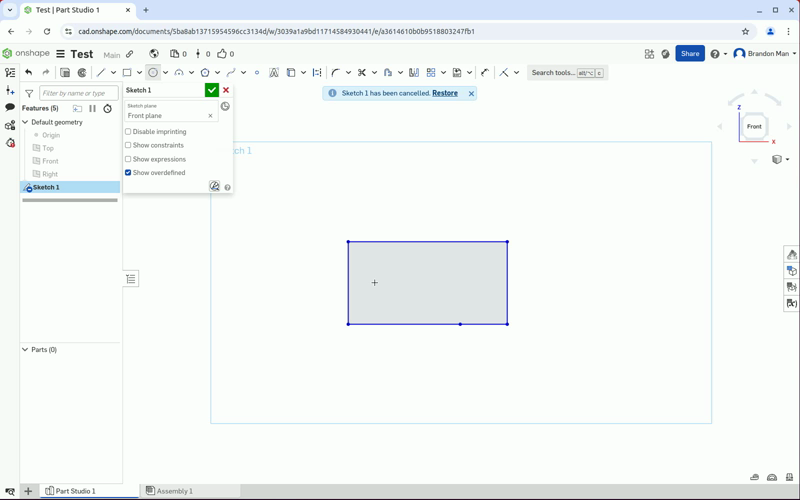
click(374, 282)
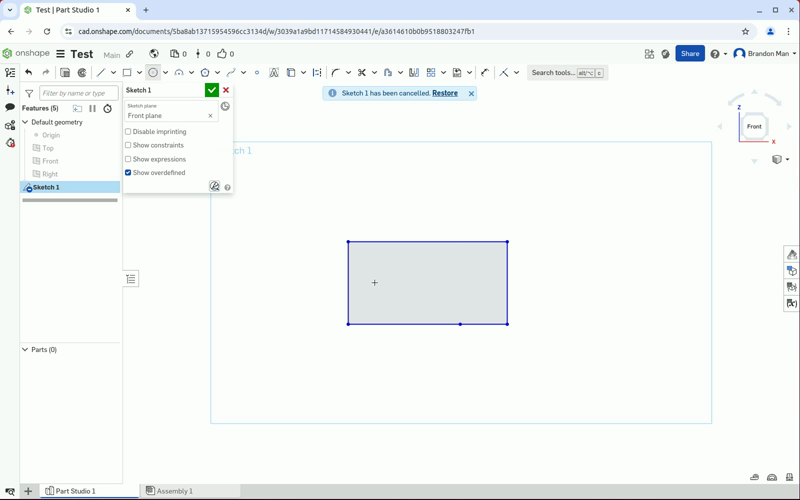
key_up(shift)
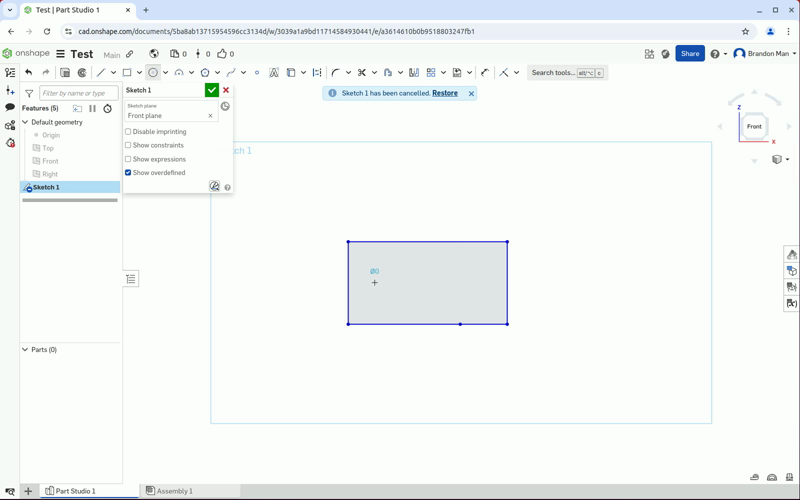
mouse_move(388, 282)
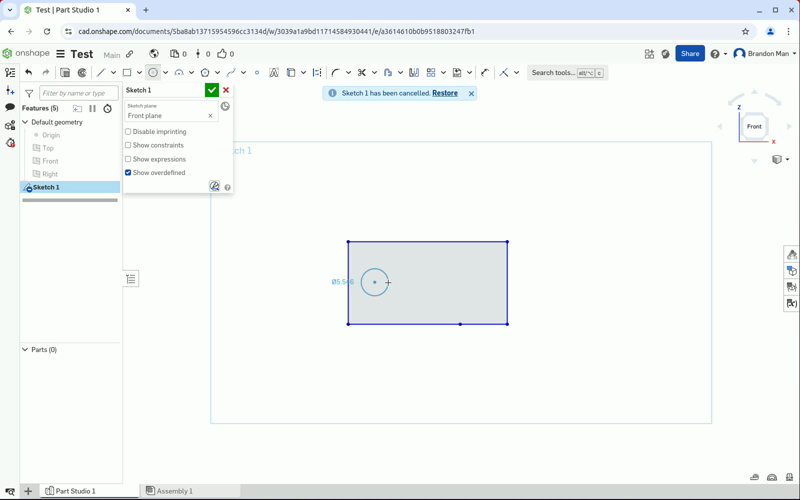
click(388, 282)
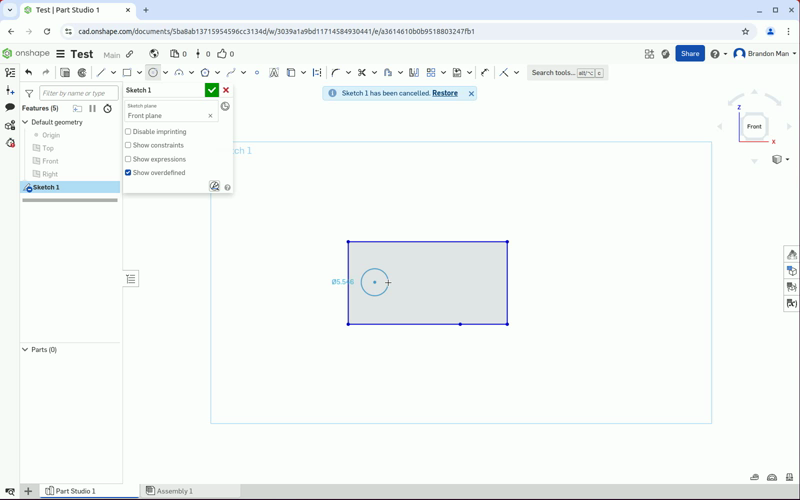
key(esc)
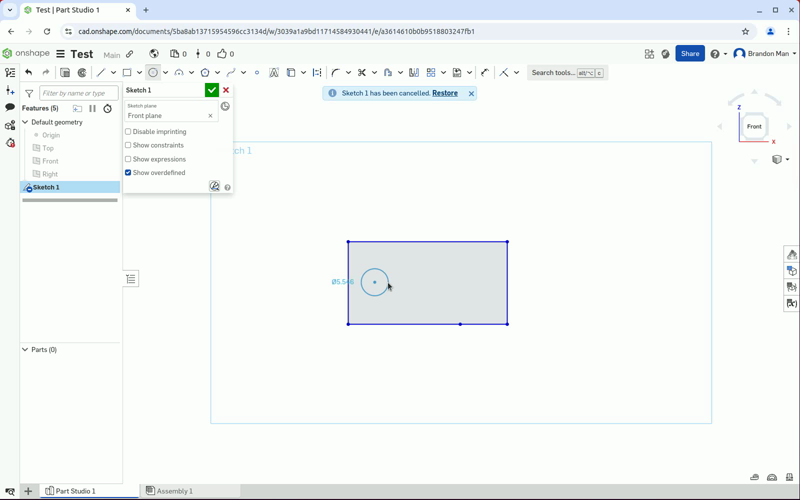
key(l)
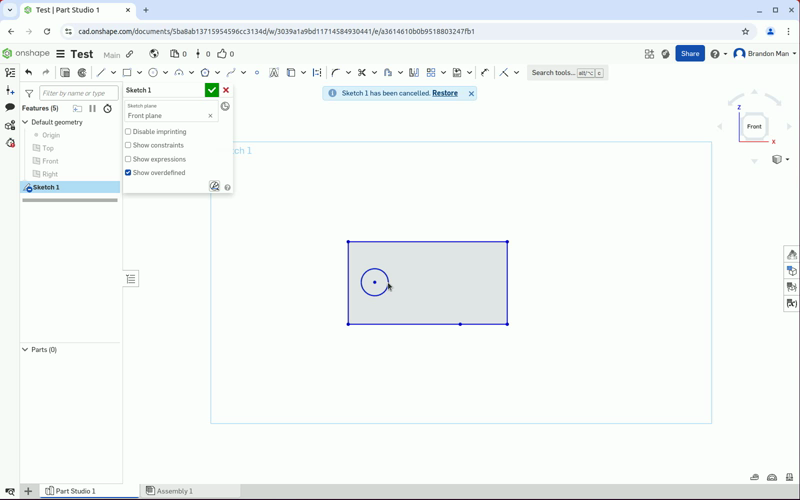
key_down(shift)
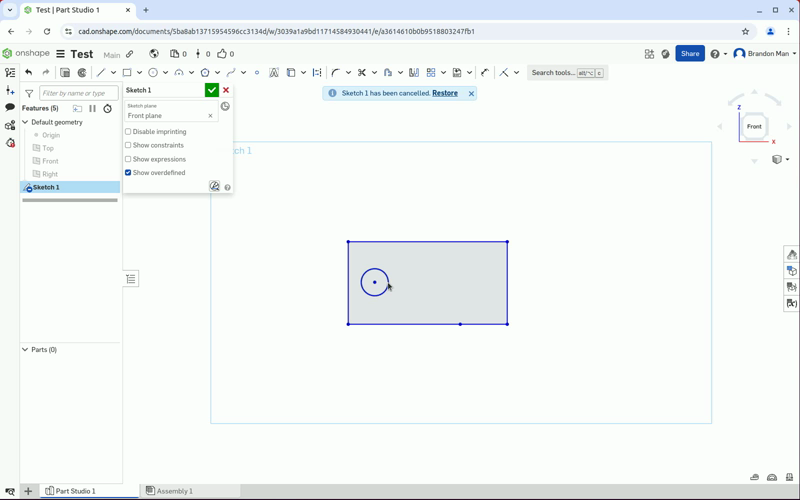
mouse_move(418, 292)
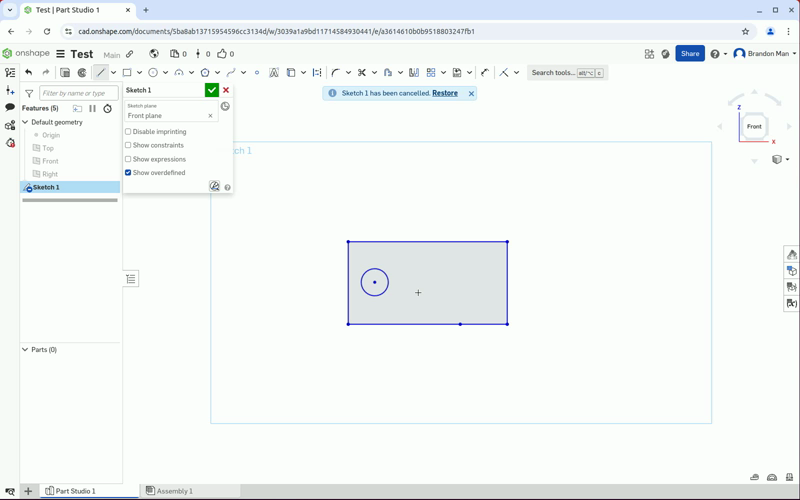
click(418, 292)
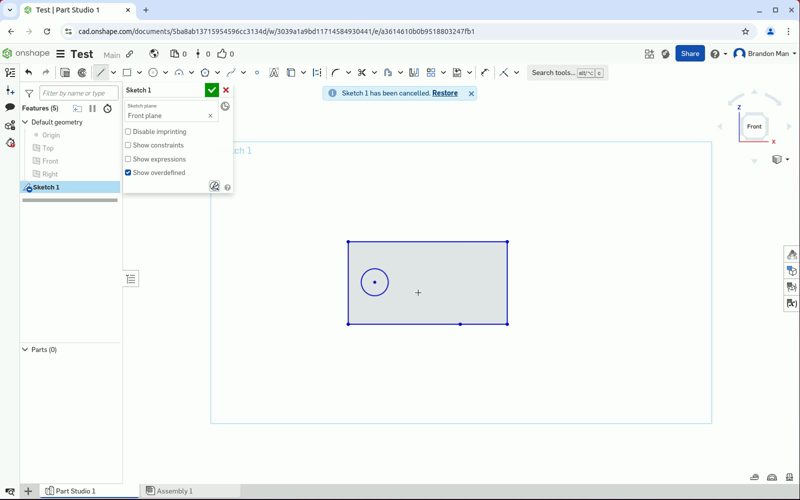
key_up(shift)
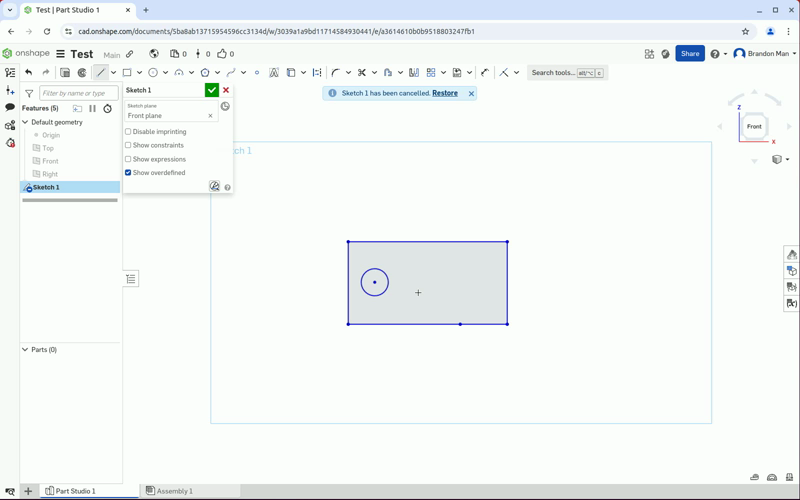
key_down(shift)
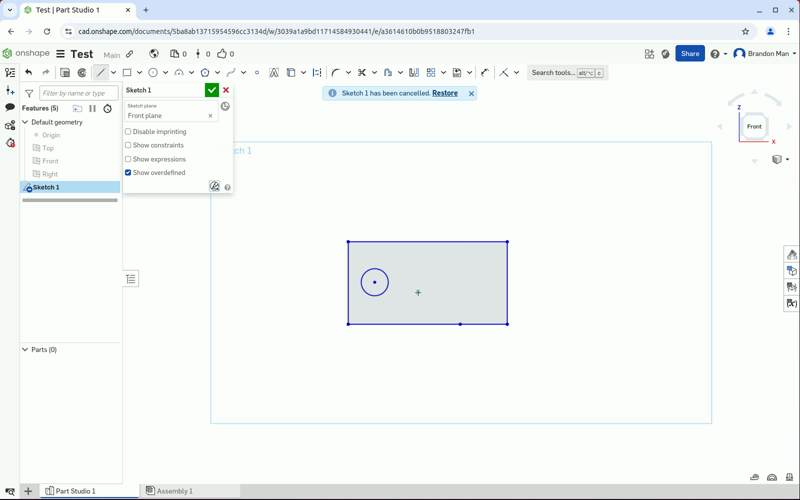
mouse_move(448, 292)
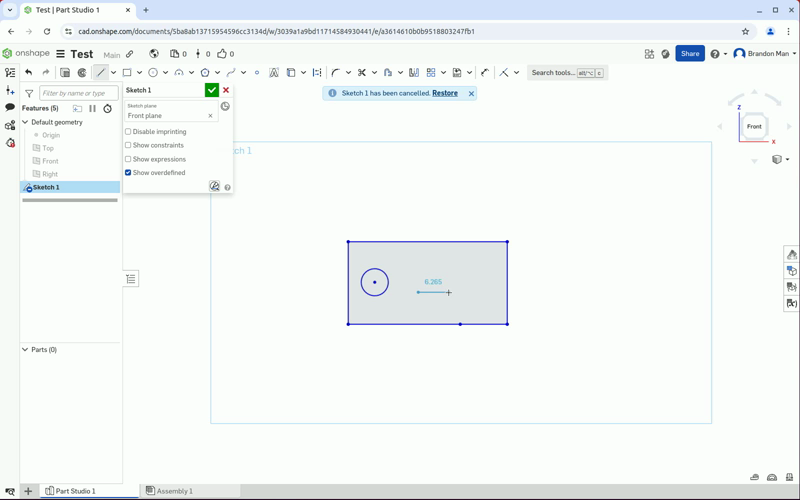
mouse_move(436, 292)
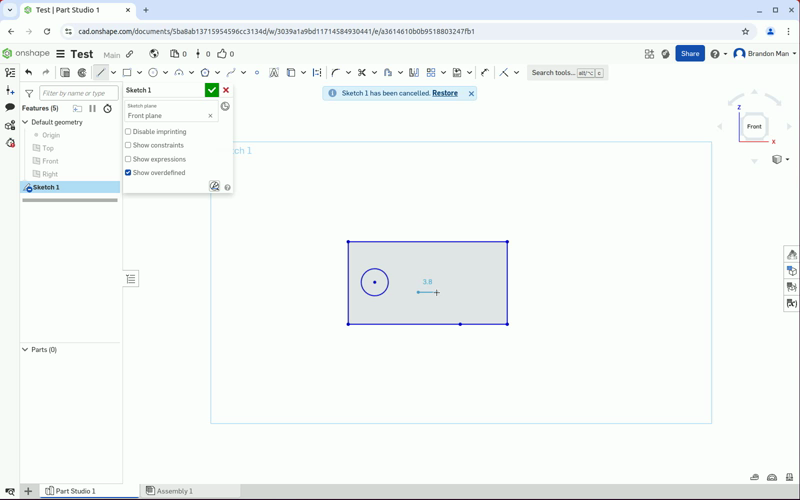
click(436, 292)
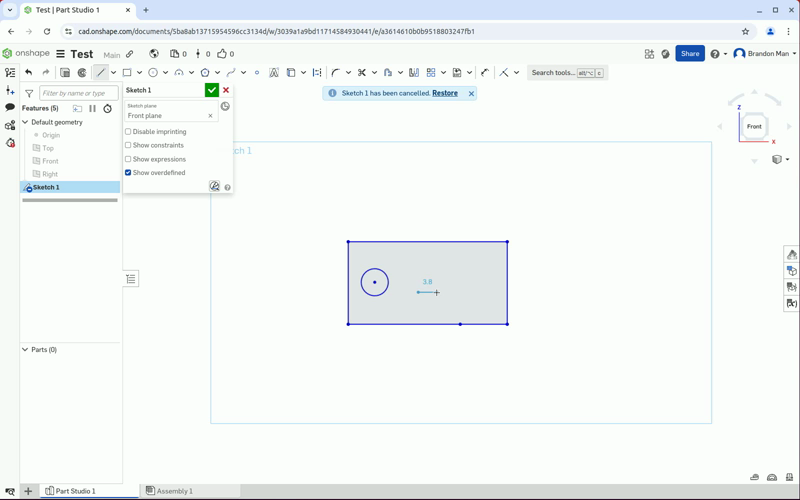
key_up(shift)
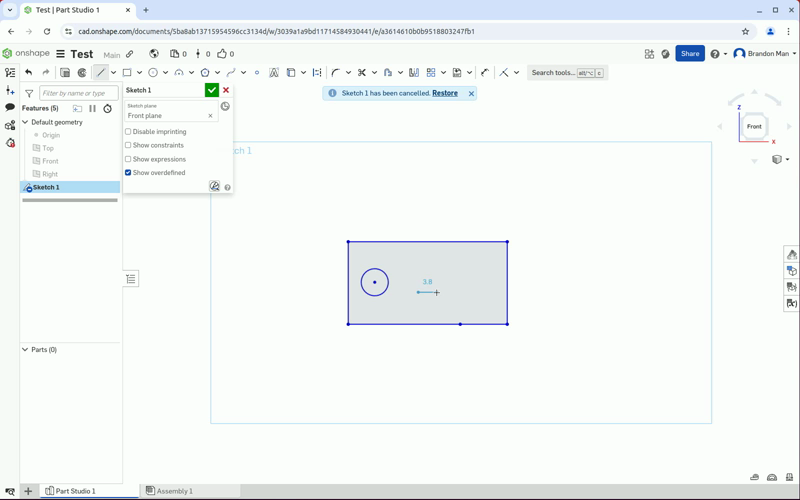
key_down(shift)
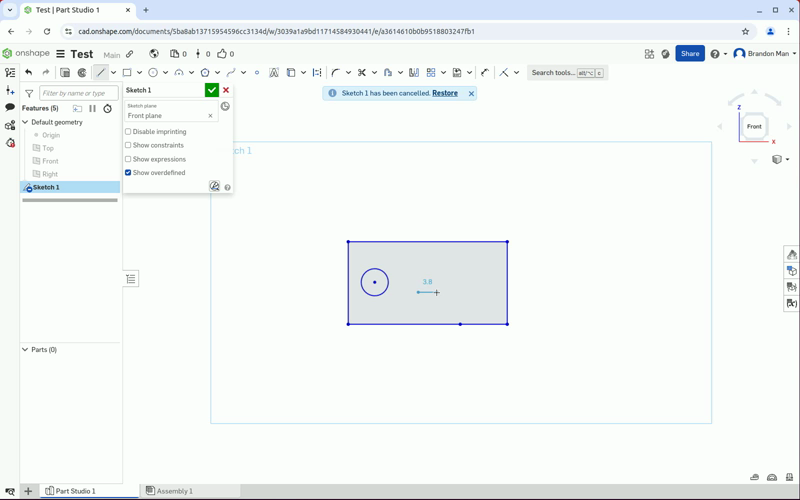
mouse_move(466, 292)
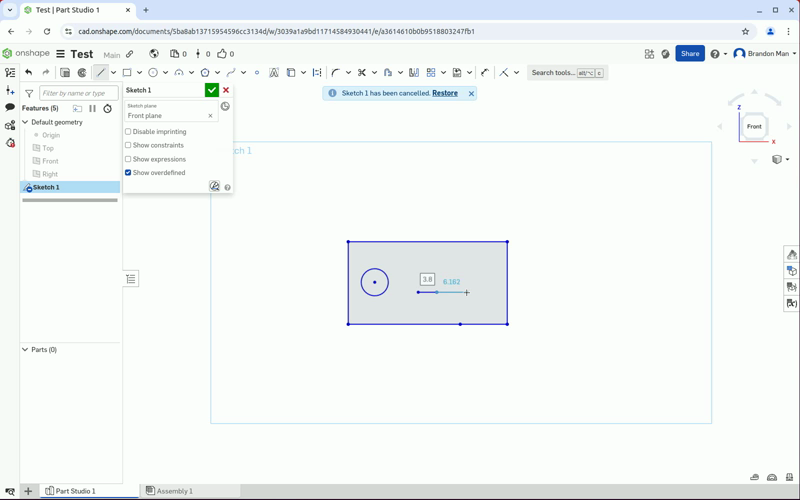
mouse_move(436, 282)
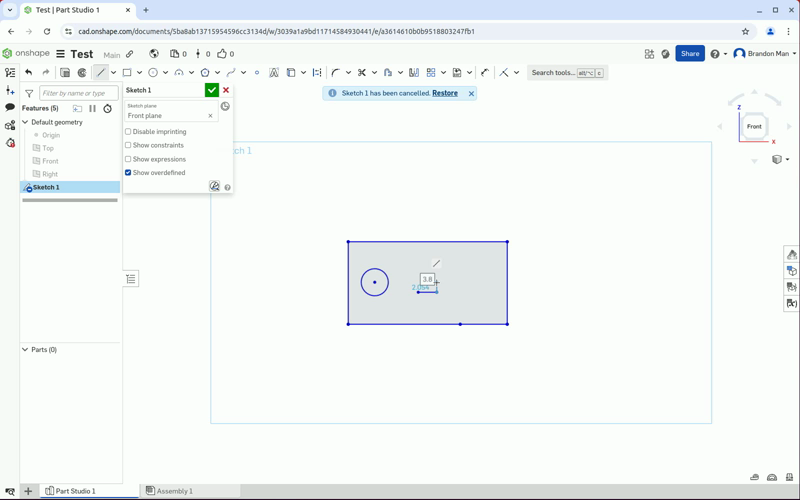
click(436, 282)
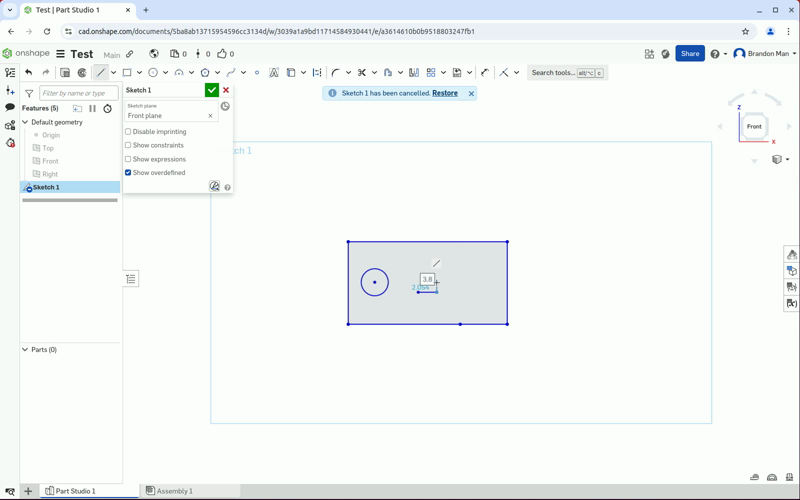
key_up(shift)
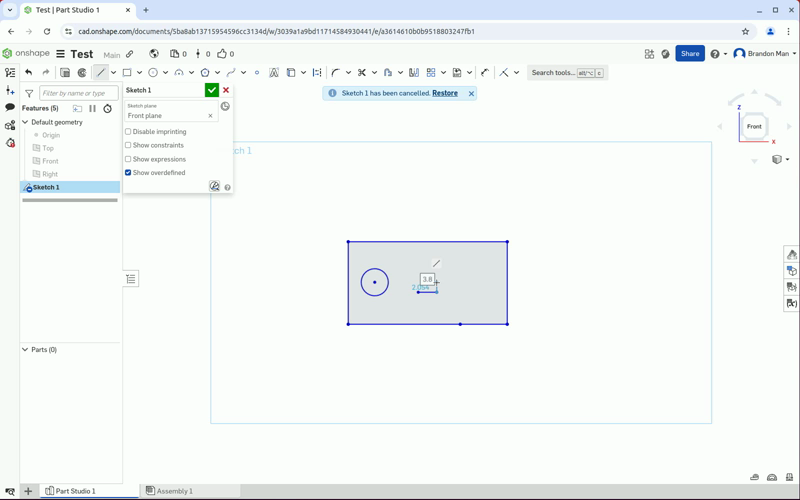
key_down(shift)
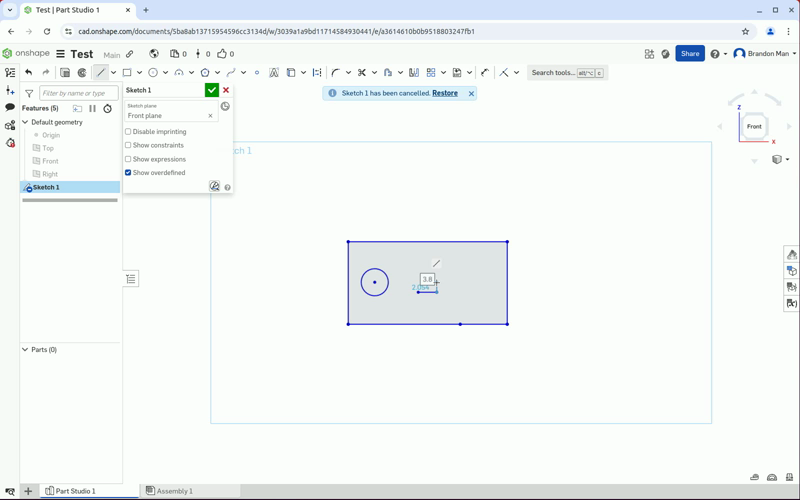
mouse_move(466, 282)
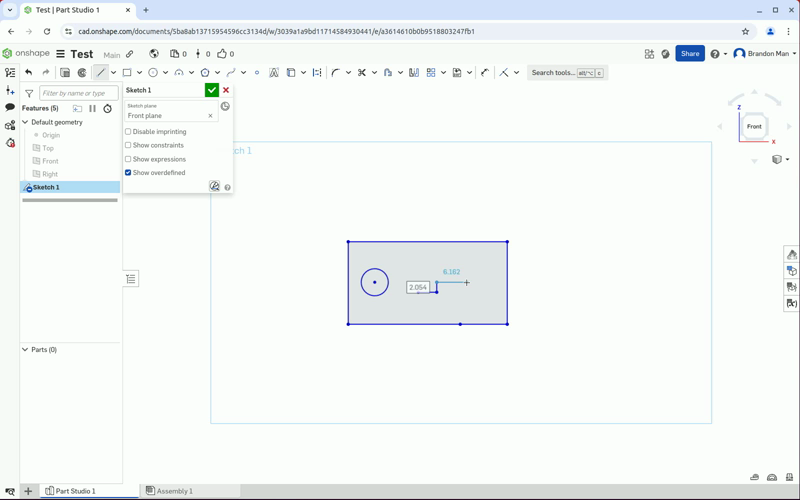
mouse_move(436, 272)
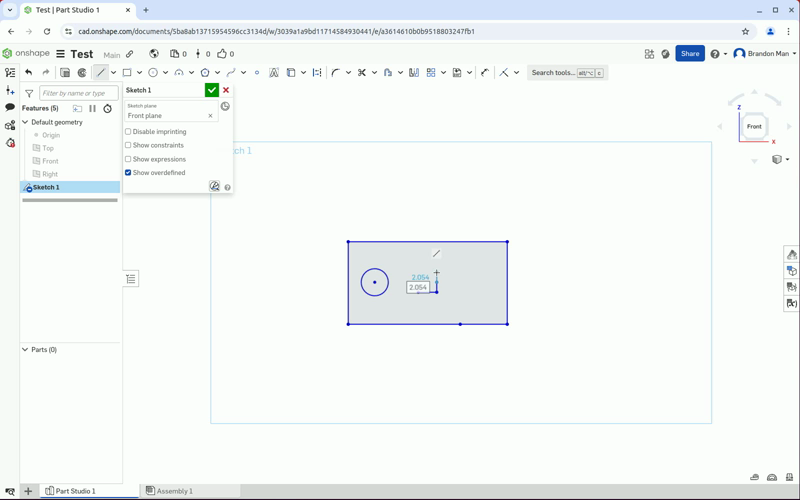
click(436, 272)
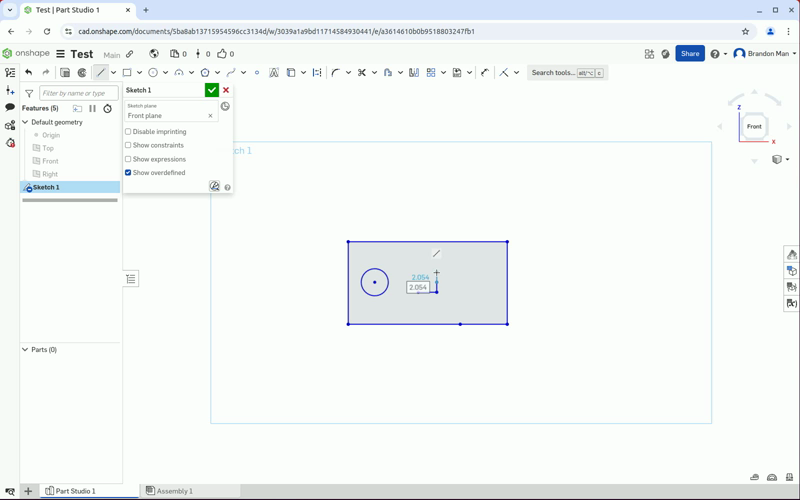
key_up(shift)
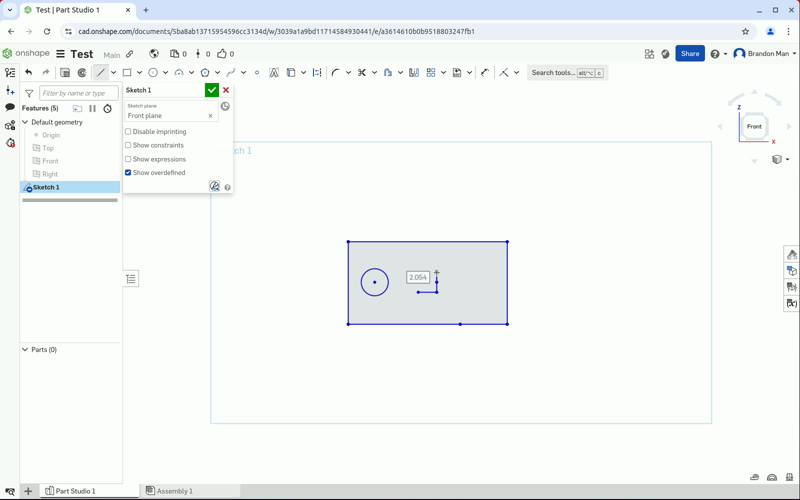
key_down(shift)
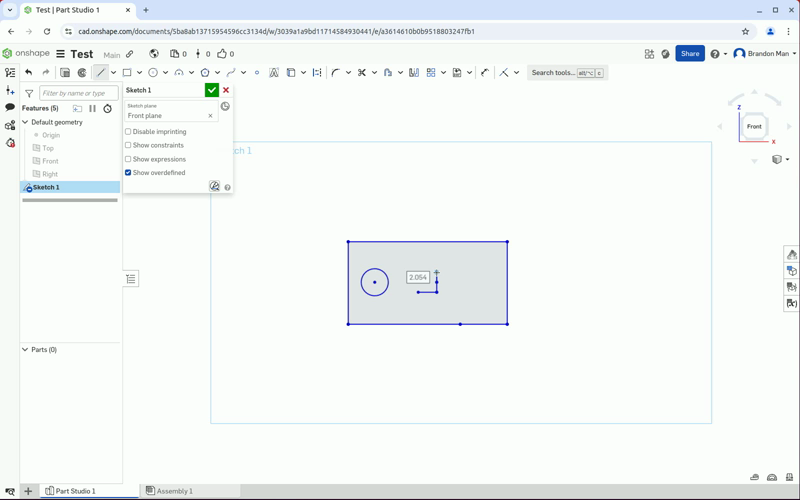
mouse_move(466, 272)
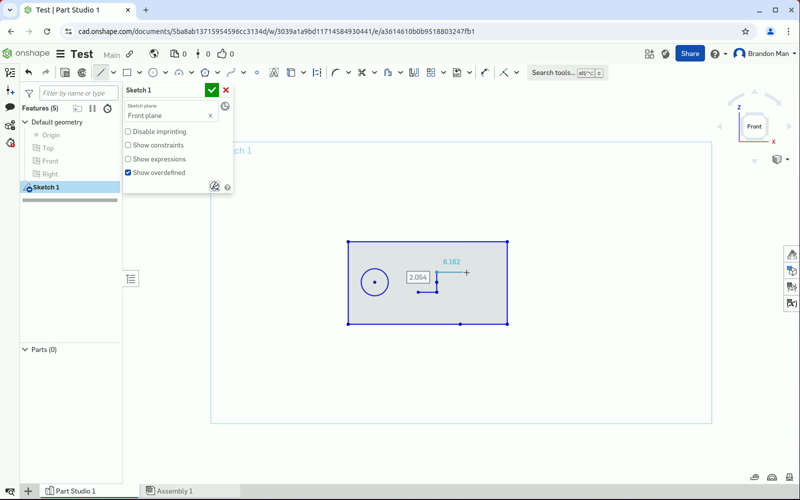
mouse_move(418, 272)
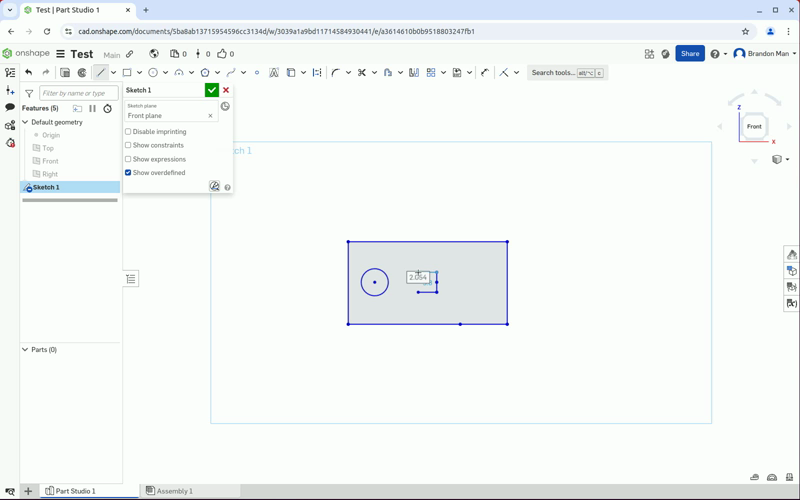
click(418, 272)
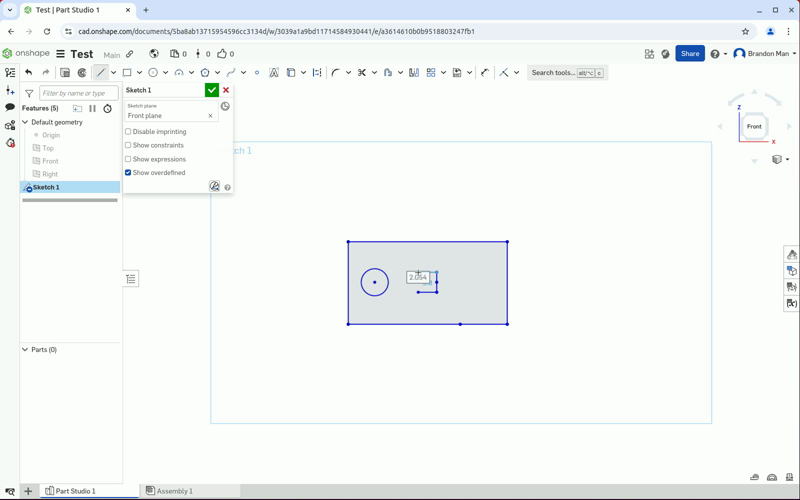
key_up(shift)
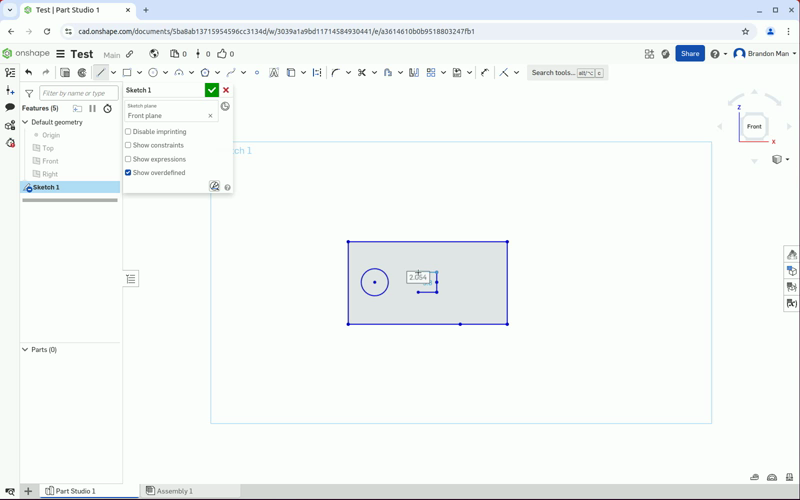
key_down(shift)
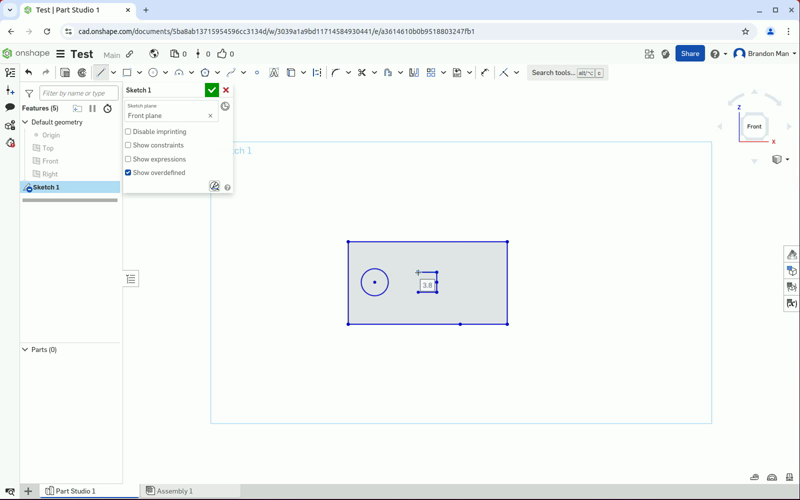
mouse_move(448, 272)
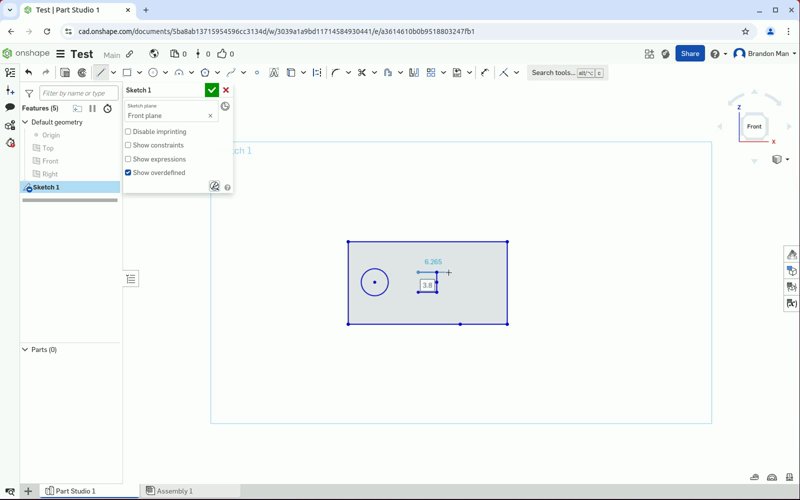
mouse_move(418, 282)
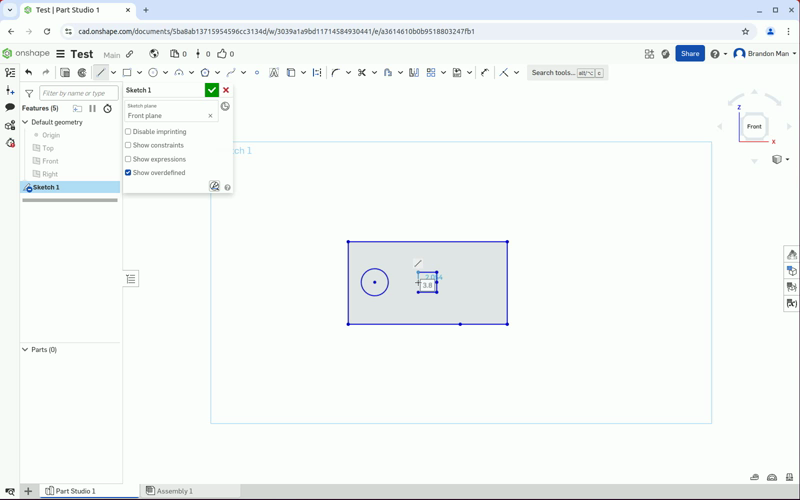
click(418, 282)
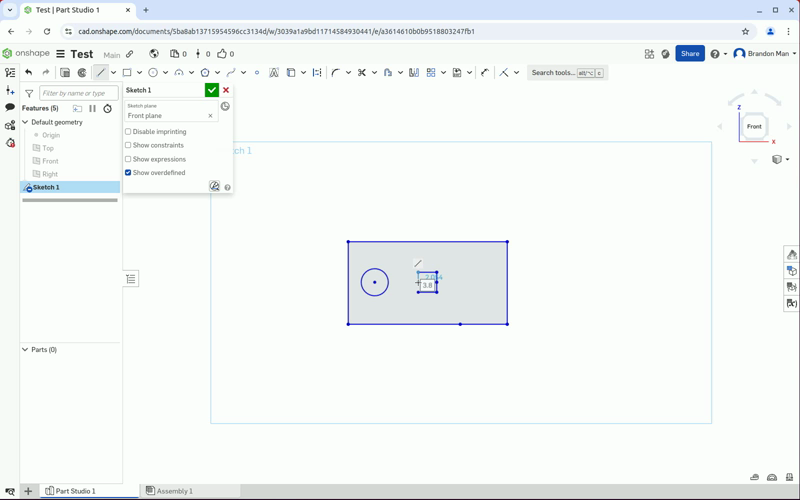
key_up(shift)
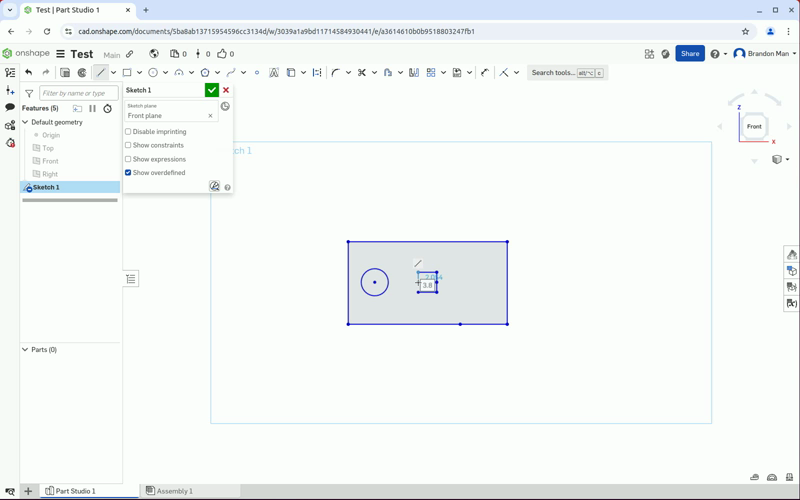
mouse_move(448, 282)
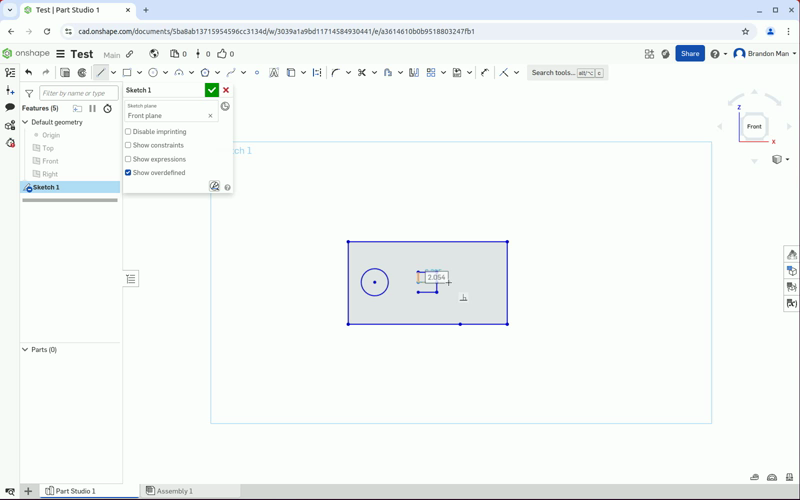
key_down(shift)
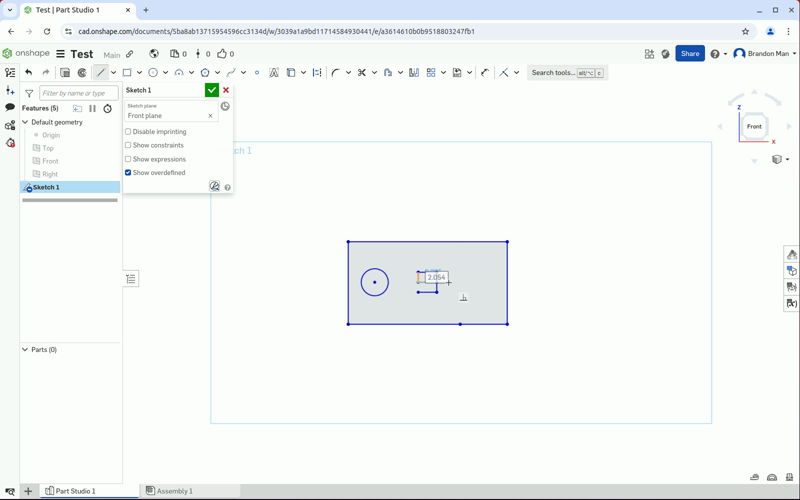
mouse_move(418, 292)
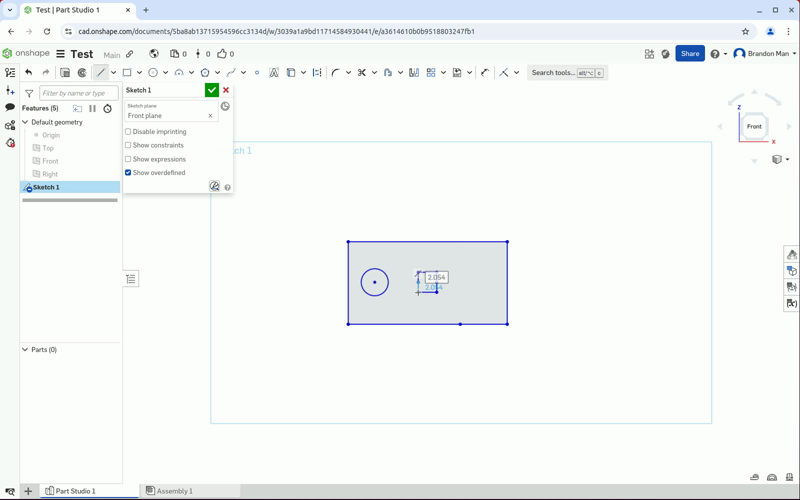
key_up(shift)
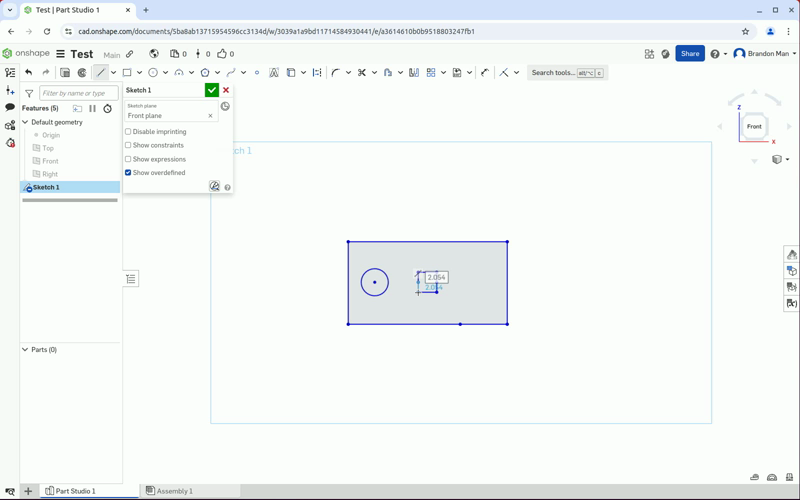
click(418, 292)
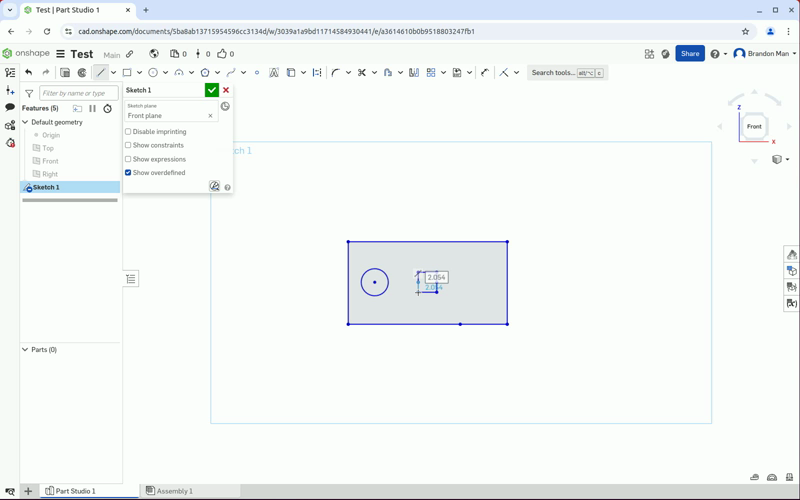
key(esc)
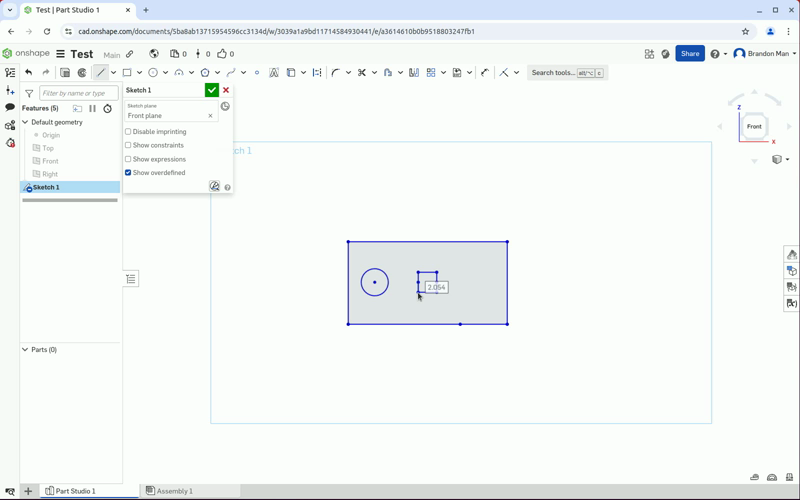
key(l)
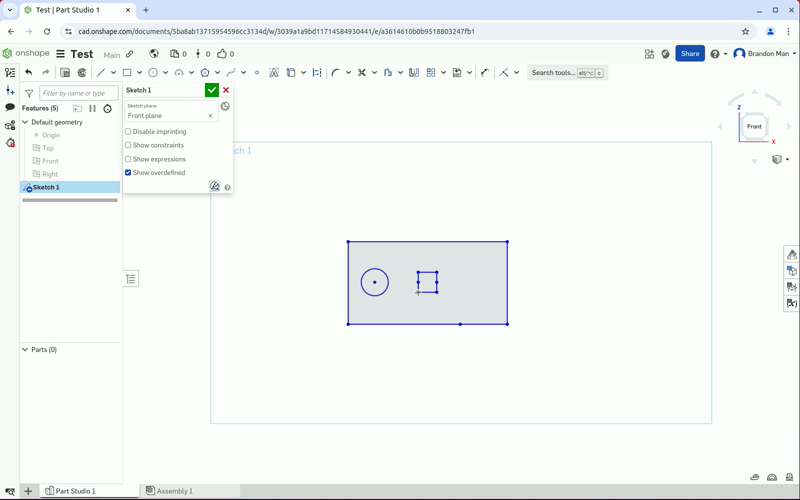
key_down(shift)
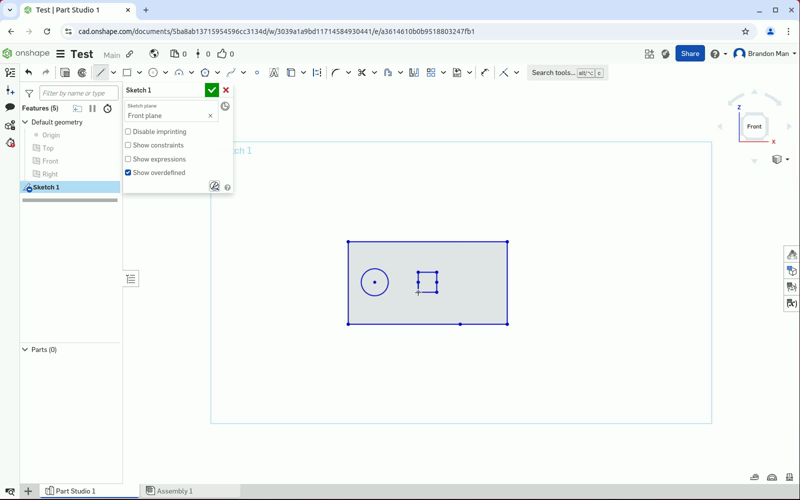
mouse_move(453, 305)
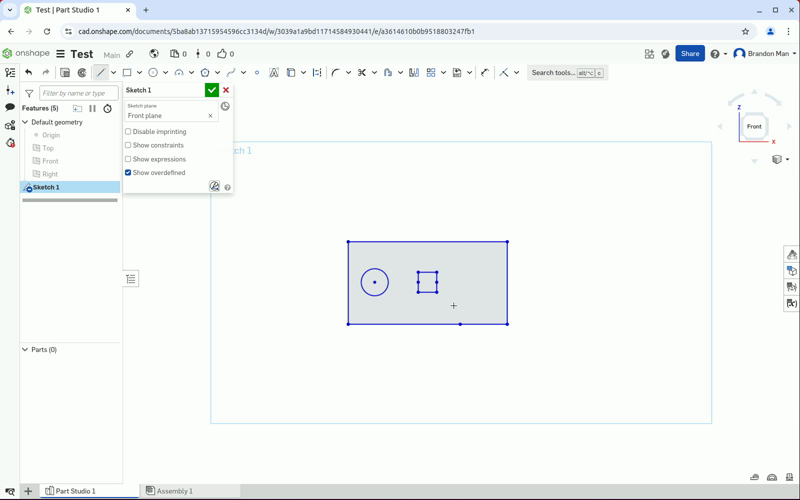
click(453, 305)
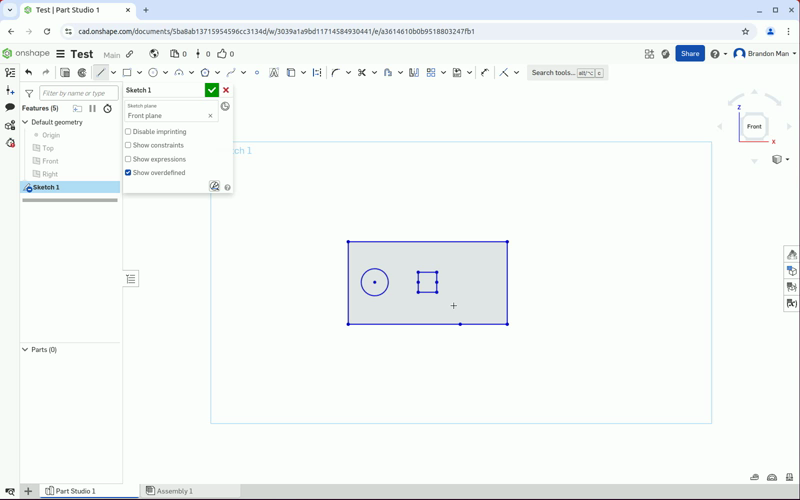
key_up(shift)
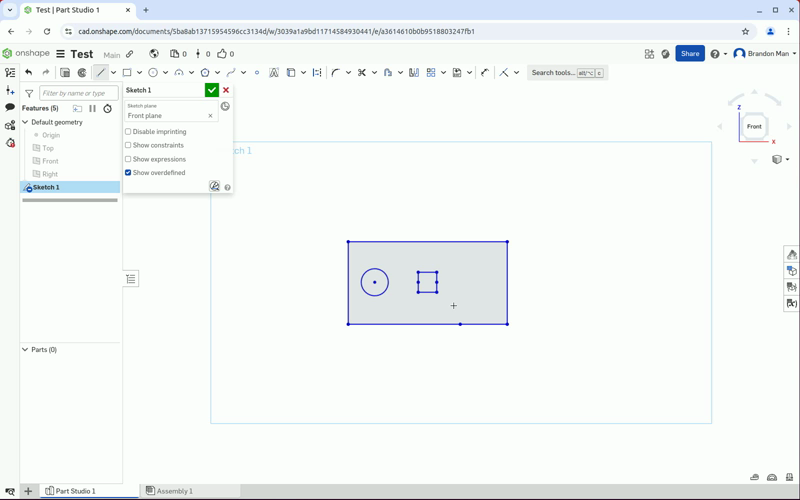
key_down(shift)
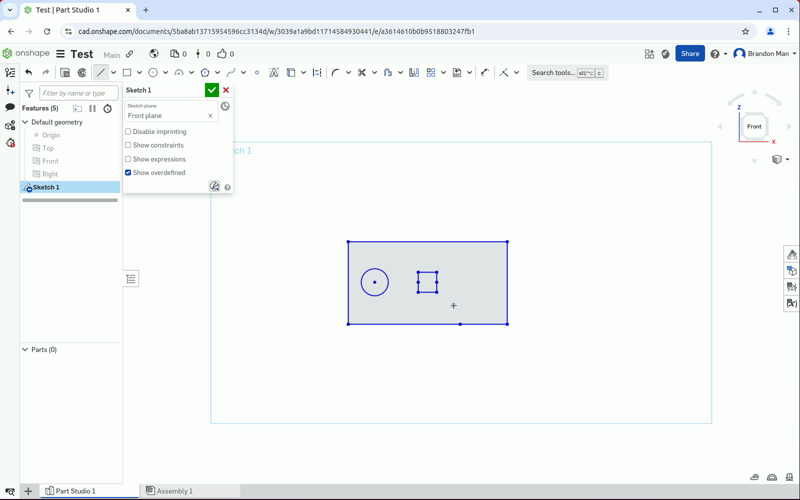
mouse_move(483, 305)
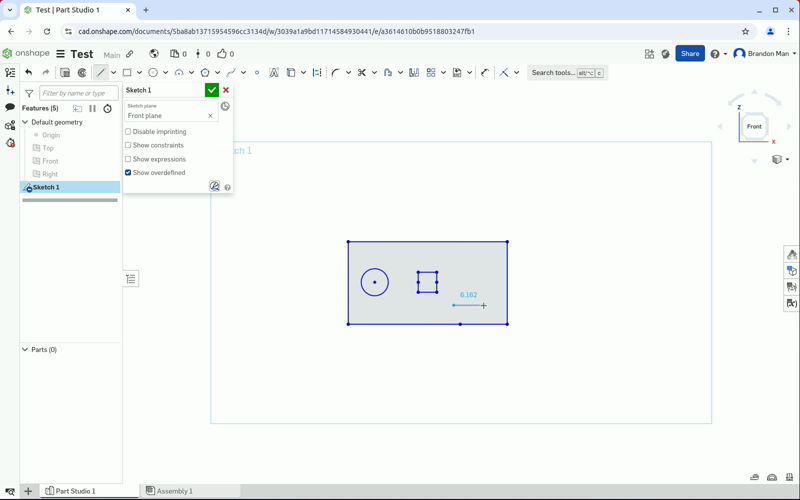
mouse_move(460, 305)
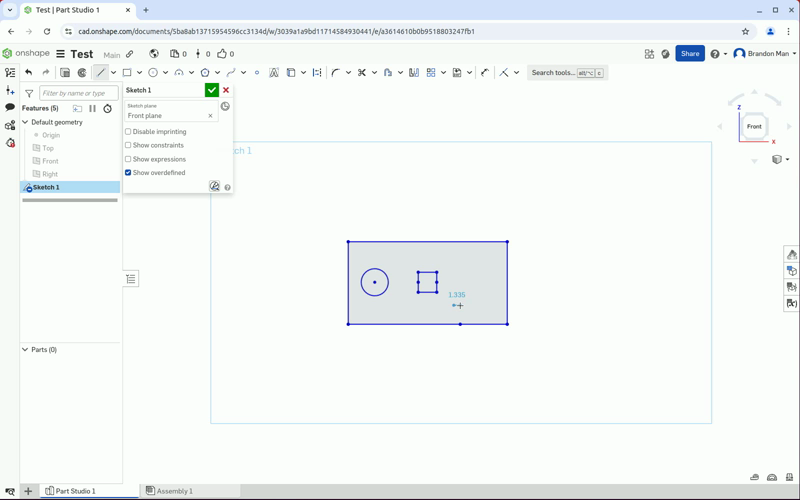
scroll(6)
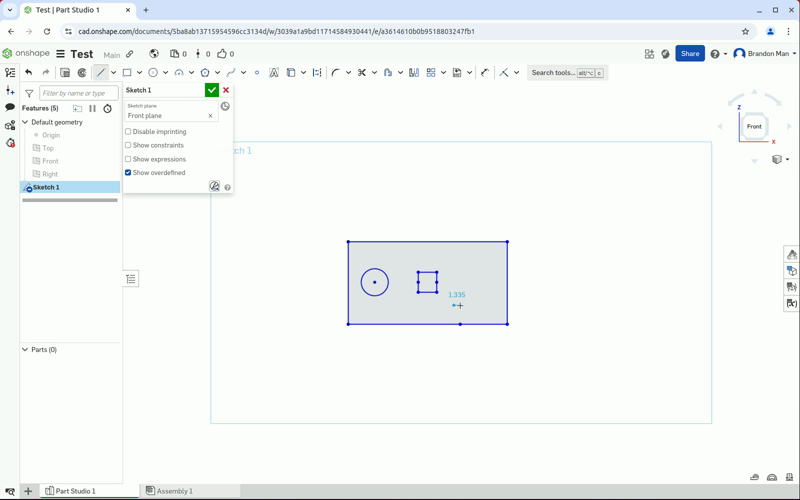
scroll(6)
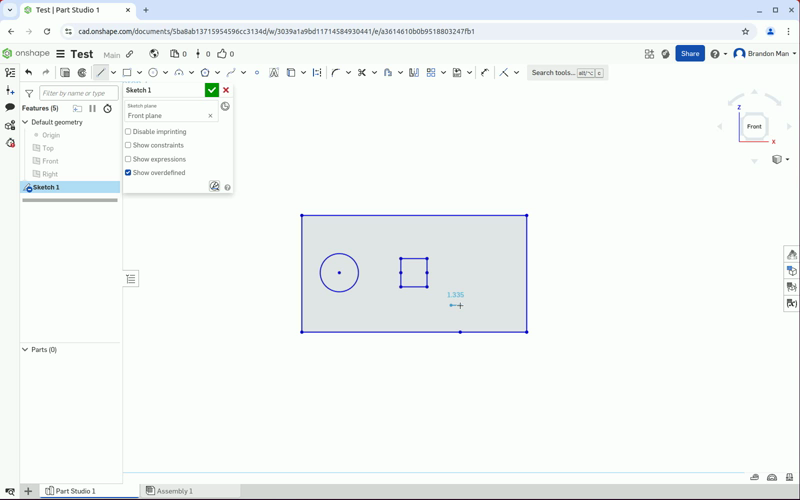
scroll(6)
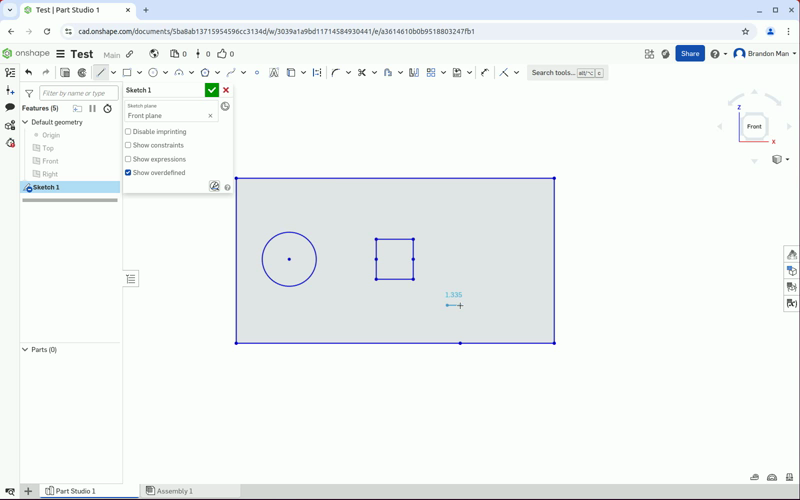
scroll(6)
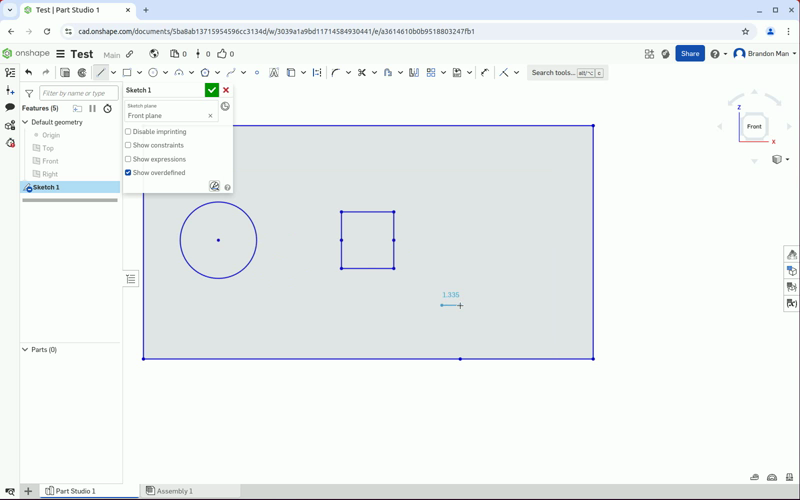
scroll(6)
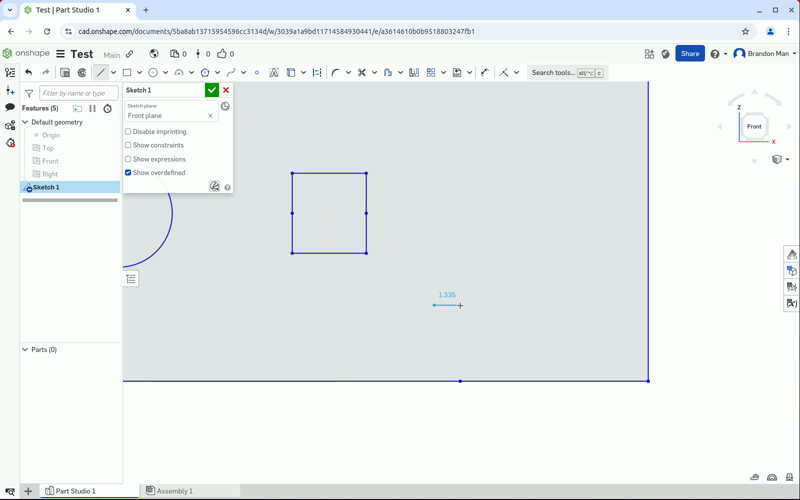
scroll(6)
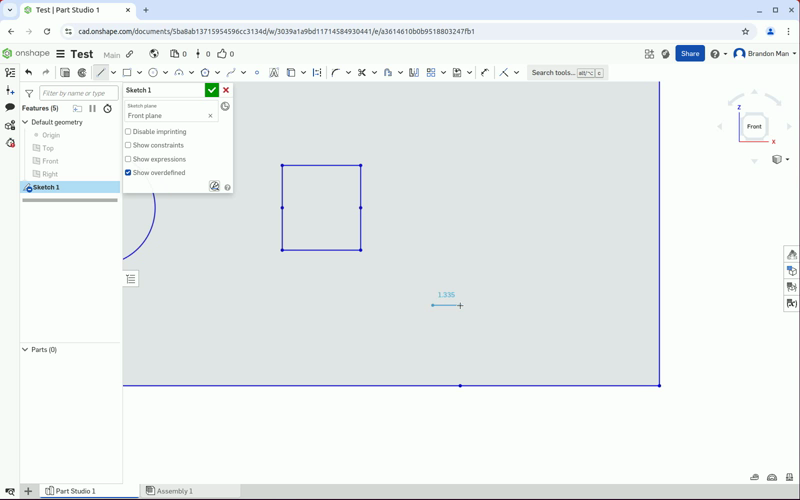
scroll(6)
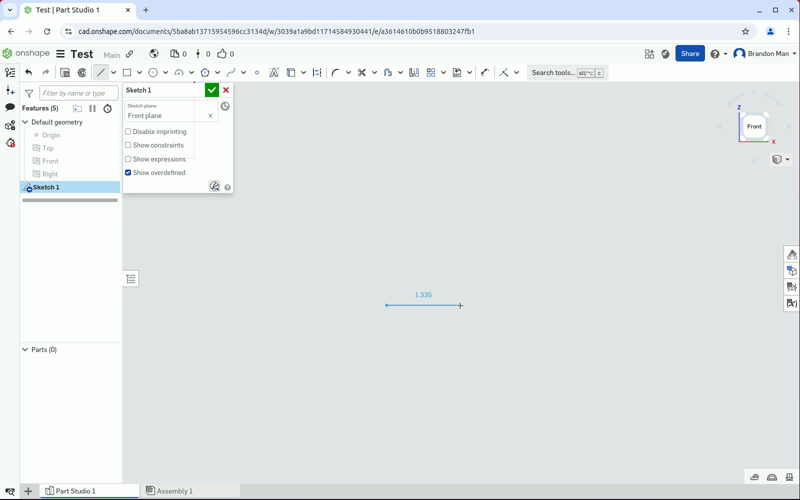
click(460, 305)
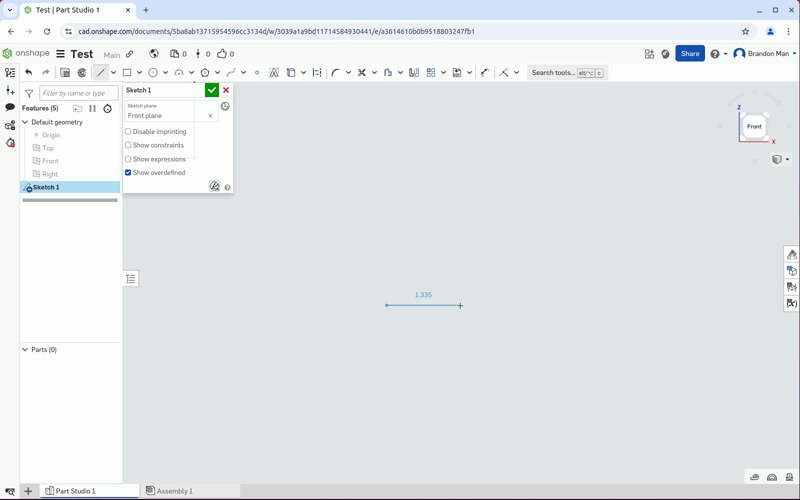
scroll(-6)
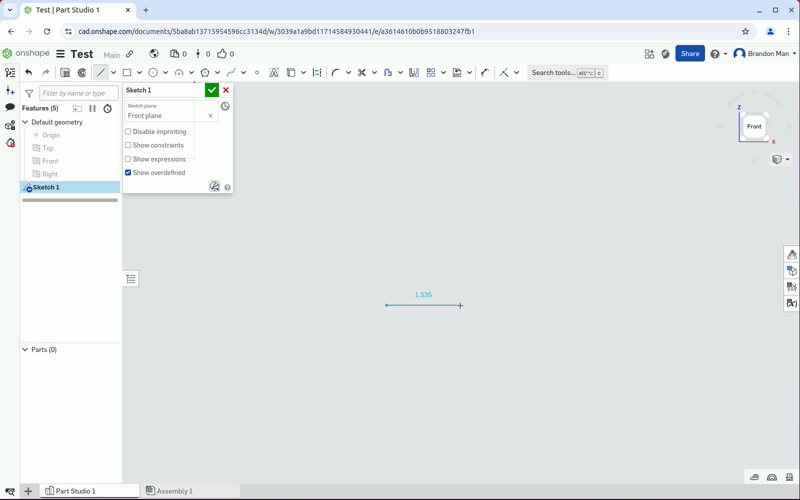
scroll(-6)
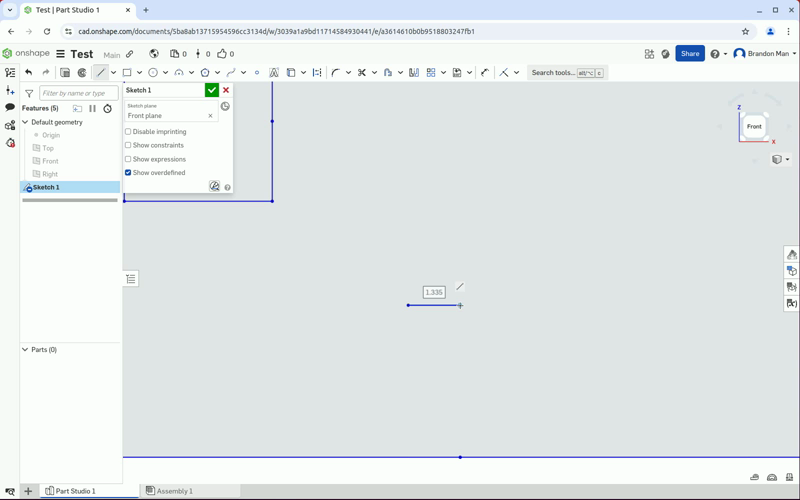
scroll(-6)
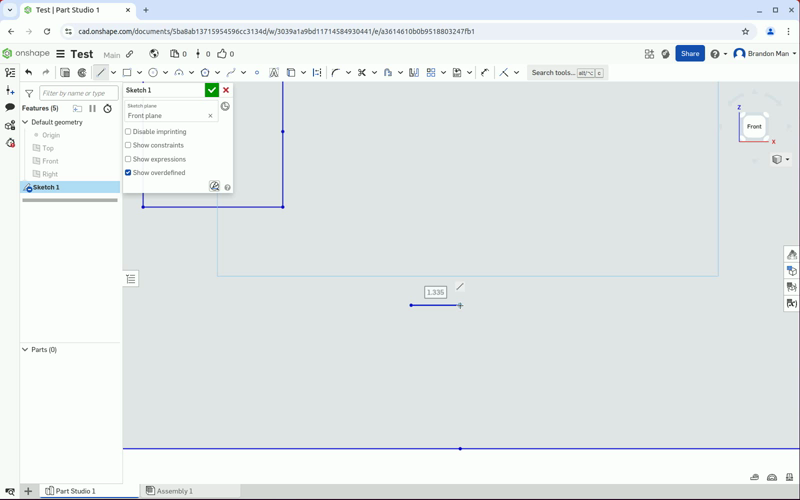
scroll(-6)
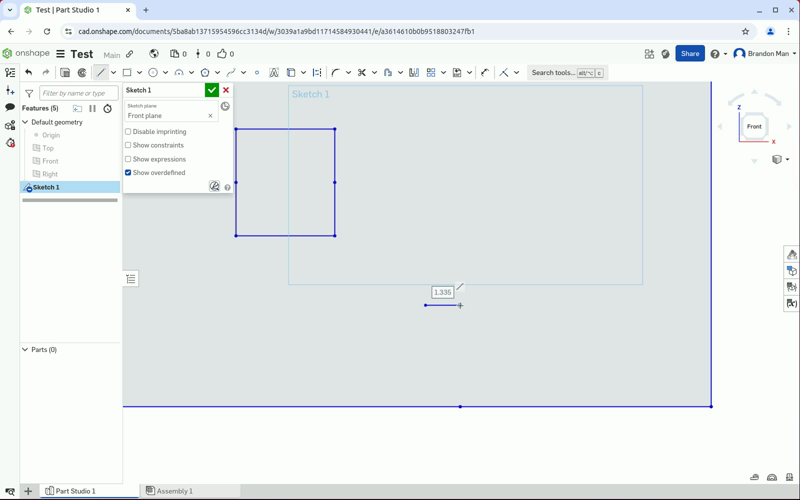
scroll(-6)
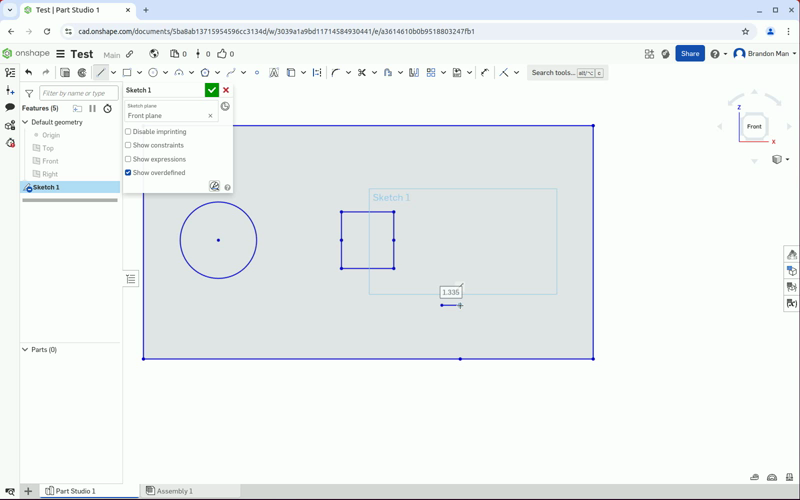
scroll(-6)
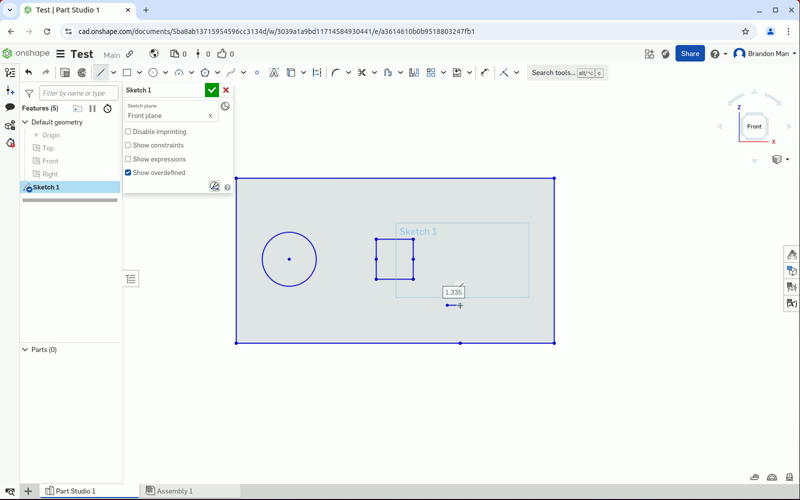
scroll(-6)
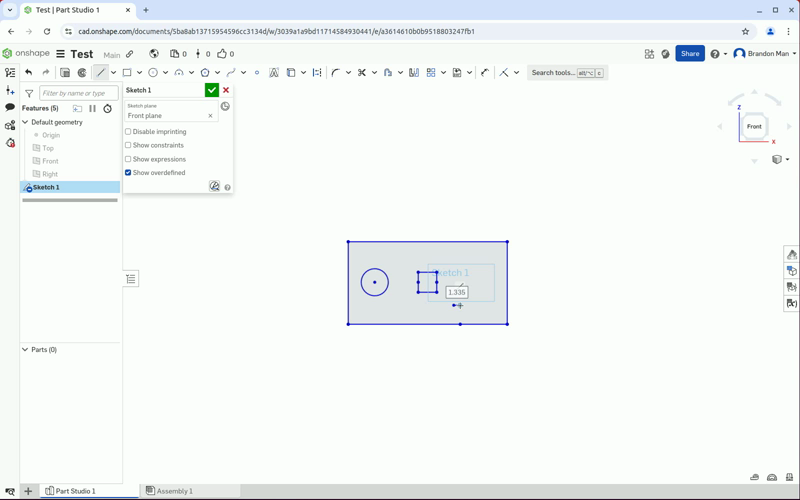
key_up(shift)
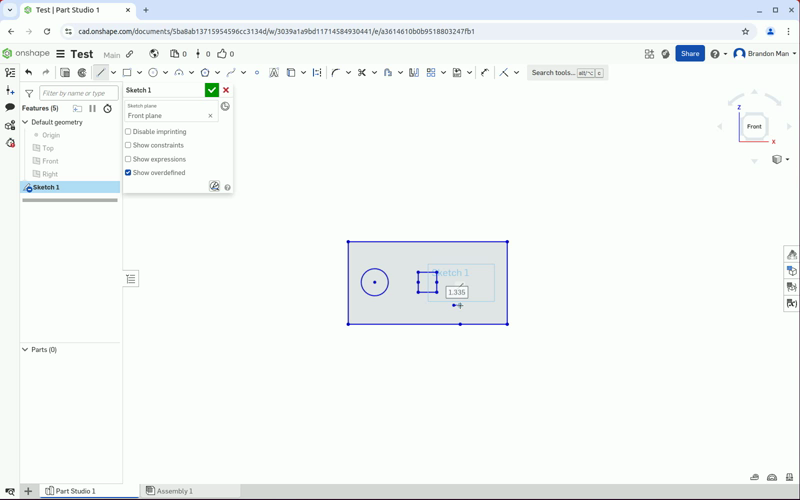
key_down(shift)
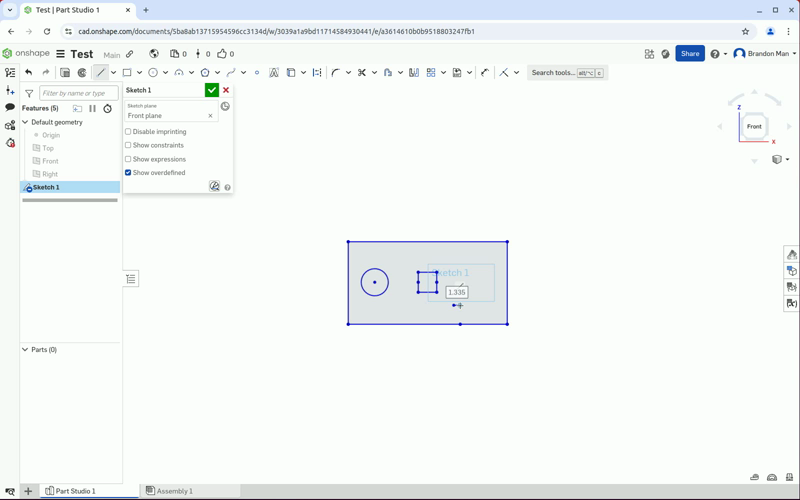
mouse_move(490, 305)
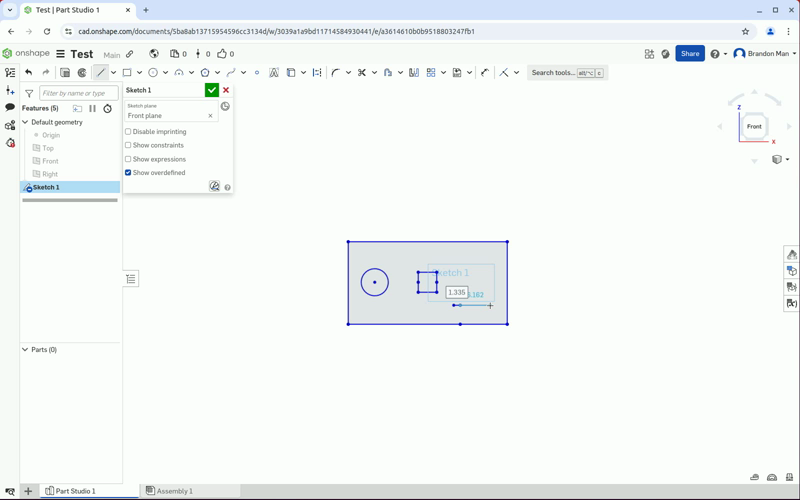
mouse_move(480, 305)
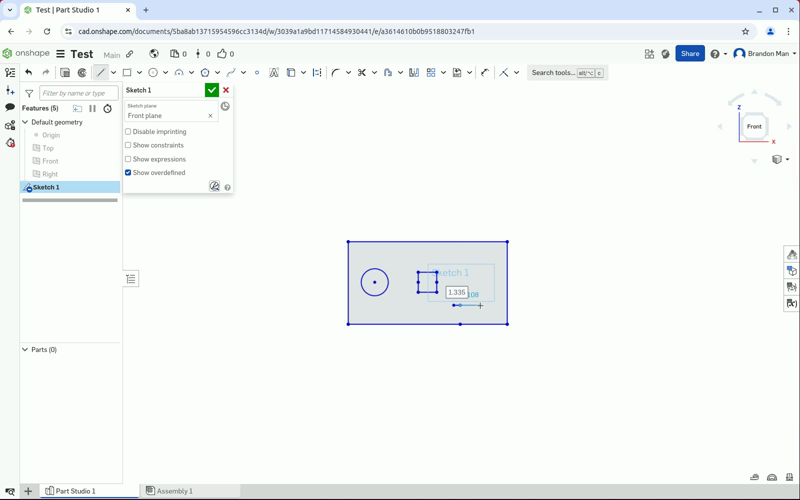
click(480, 305)
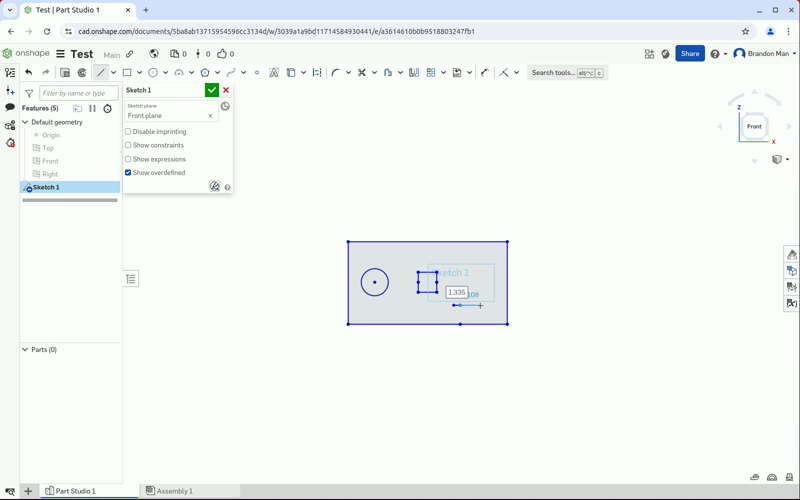
key_up(shift)
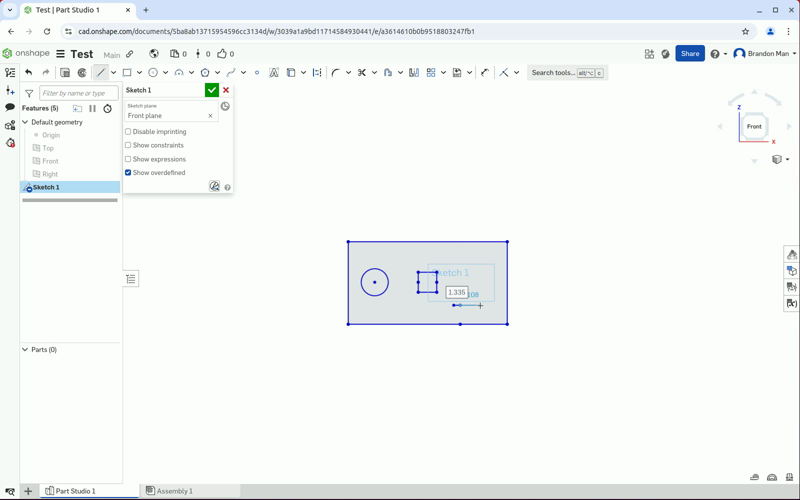
key_down(shift)
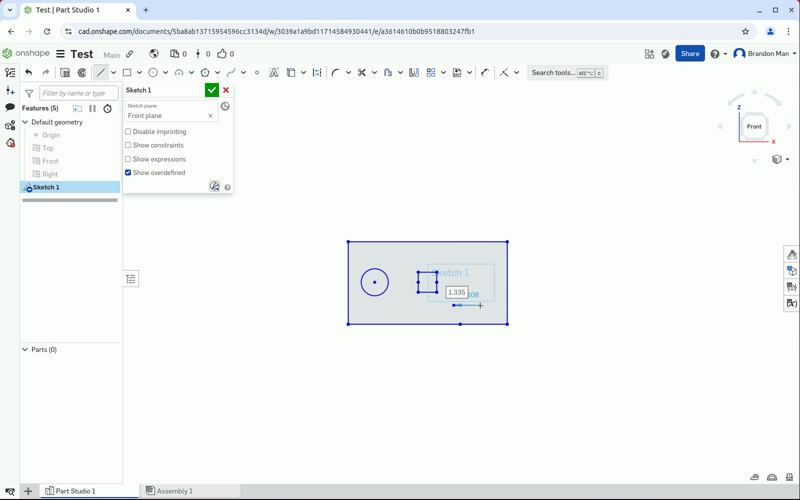
mouse_move(510, 305)
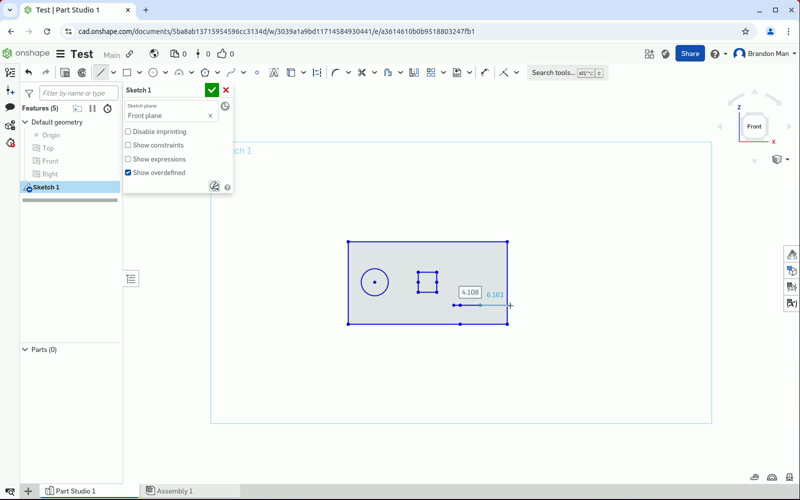
mouse_move(467, 282)
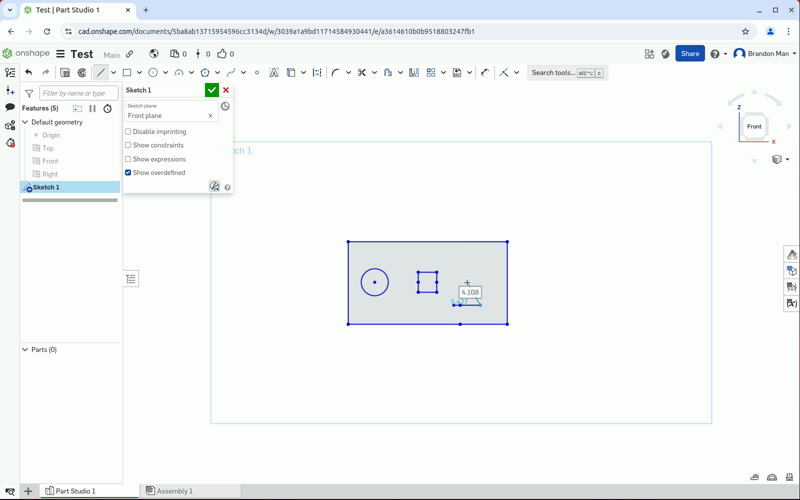
click(467, 282)
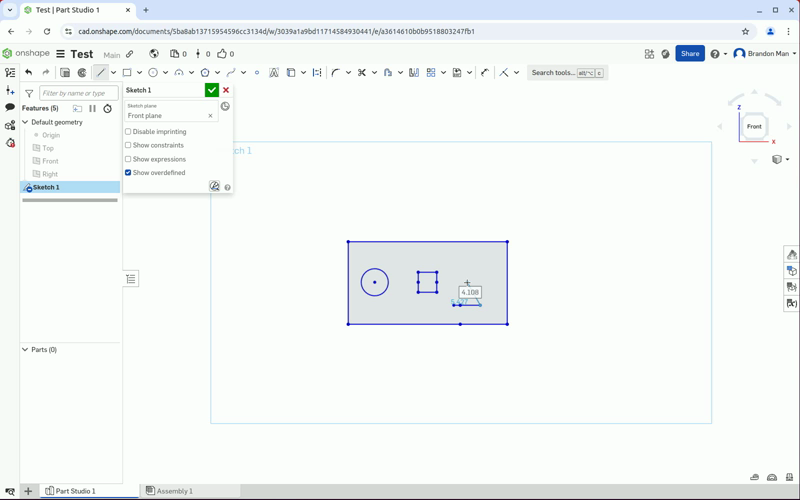
key_up(shift)
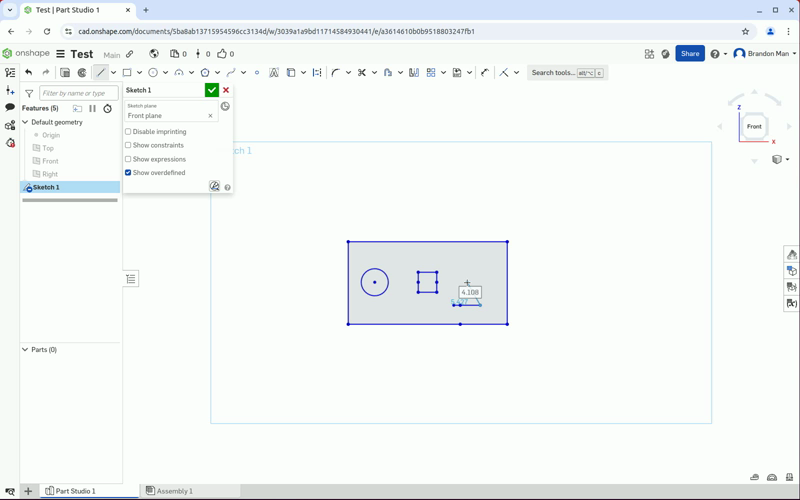
key_down(shift)
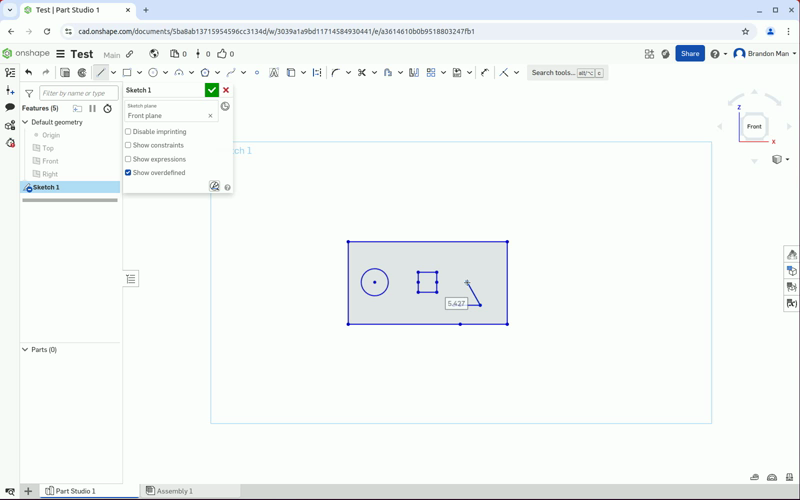
mouse_move(497, 282)
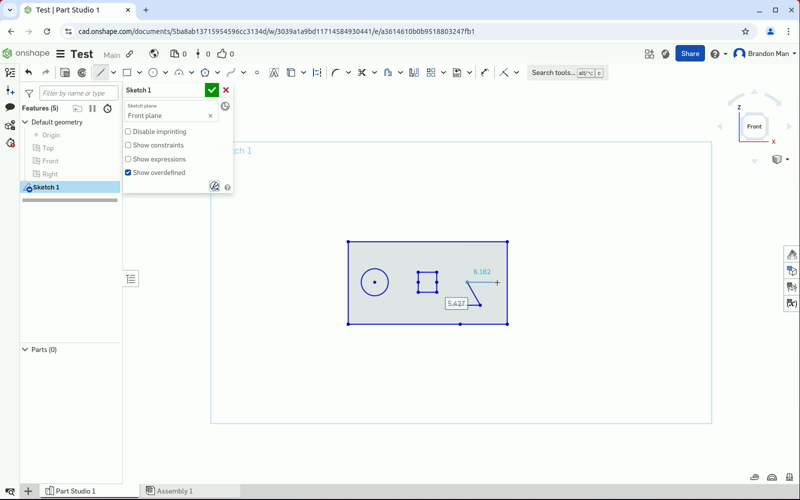
mouse_move(460, 282)
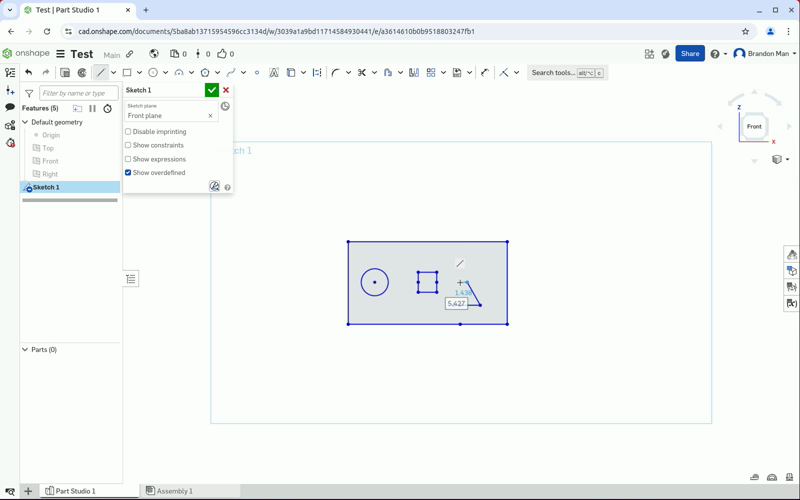
scroll(6)
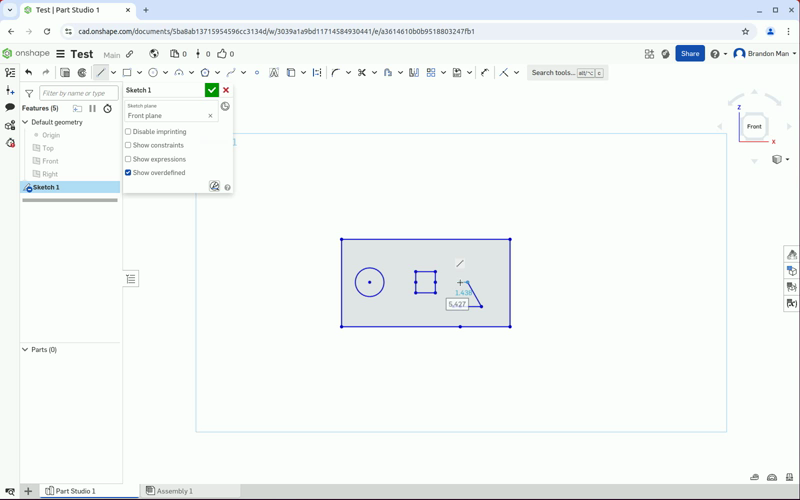
scroll(6)
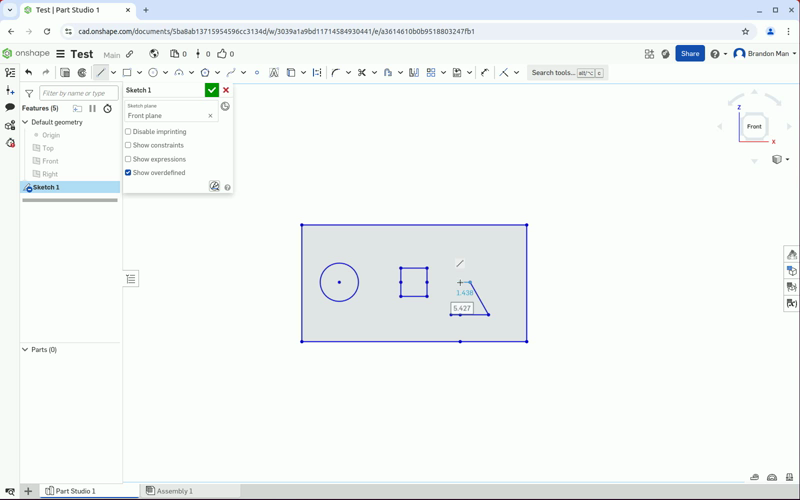
scroll(6)
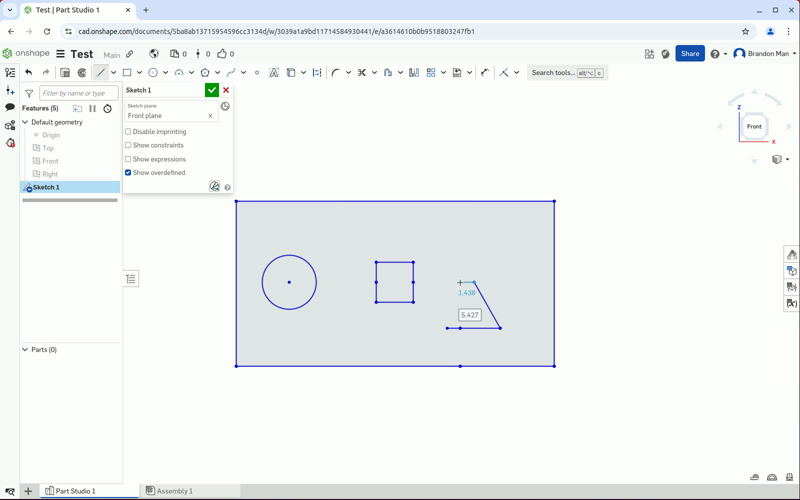
scroll(6)
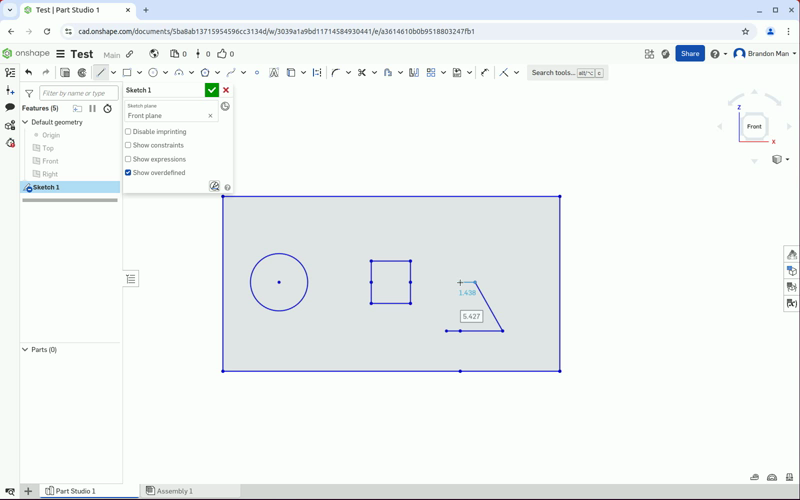
scroll(6)
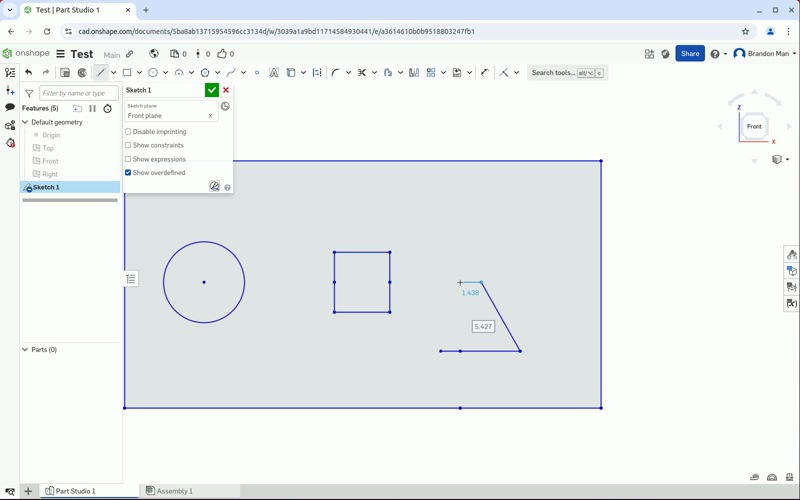
scroll(6)
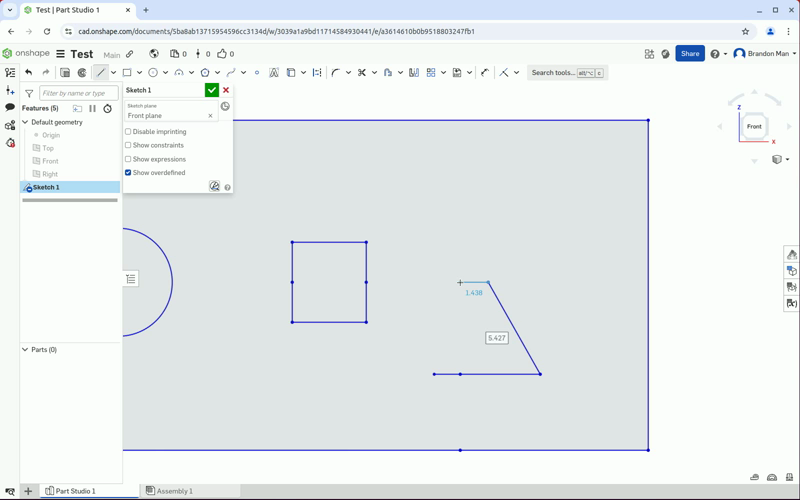
scroll(6)
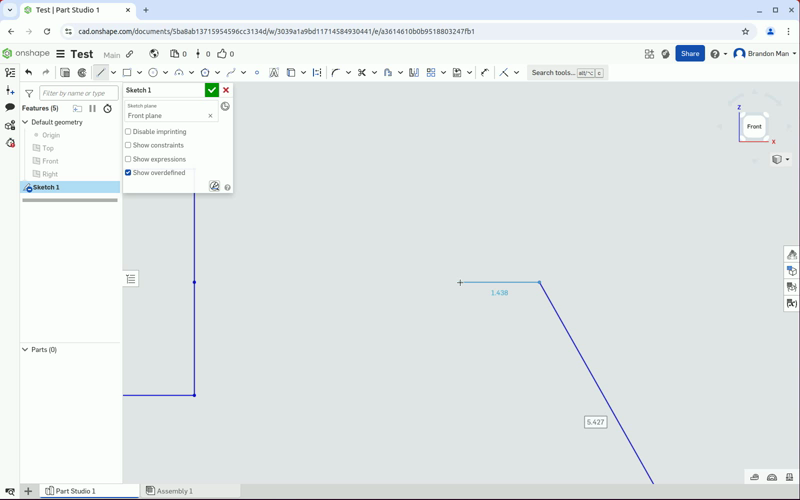
click(460, 282)
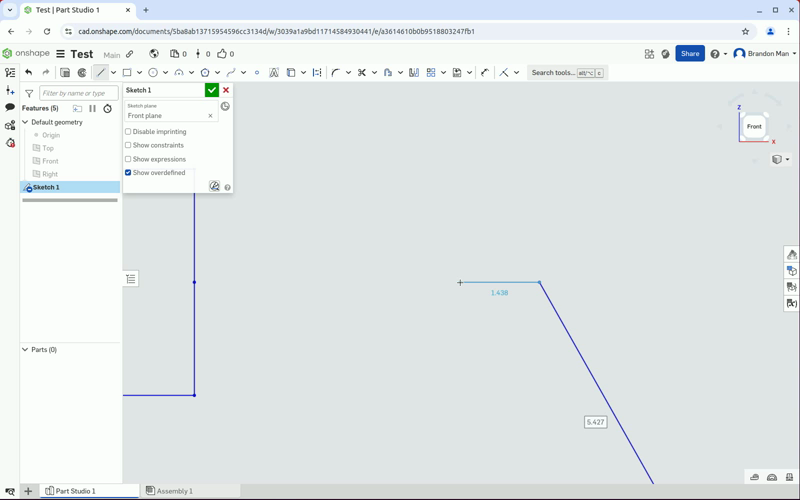
scroll(-6)
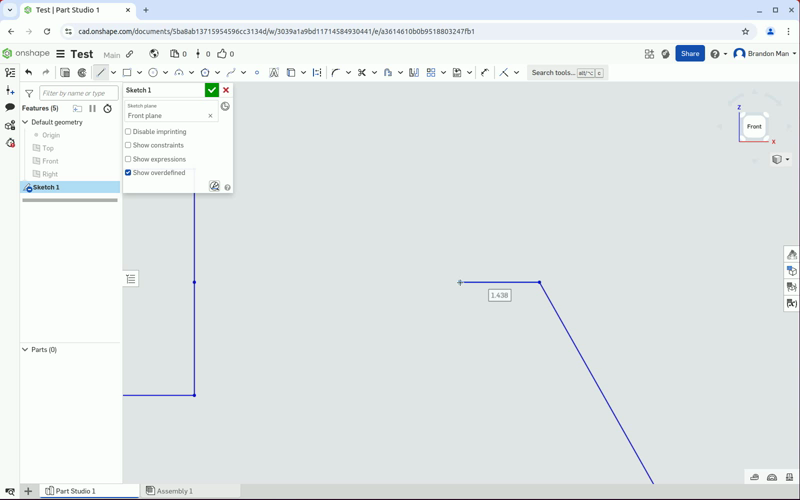
scroll(-6)
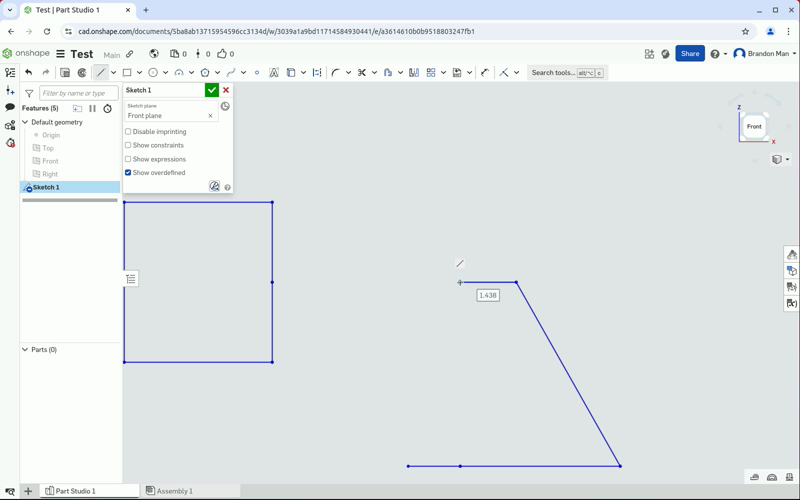
scroll(-6)
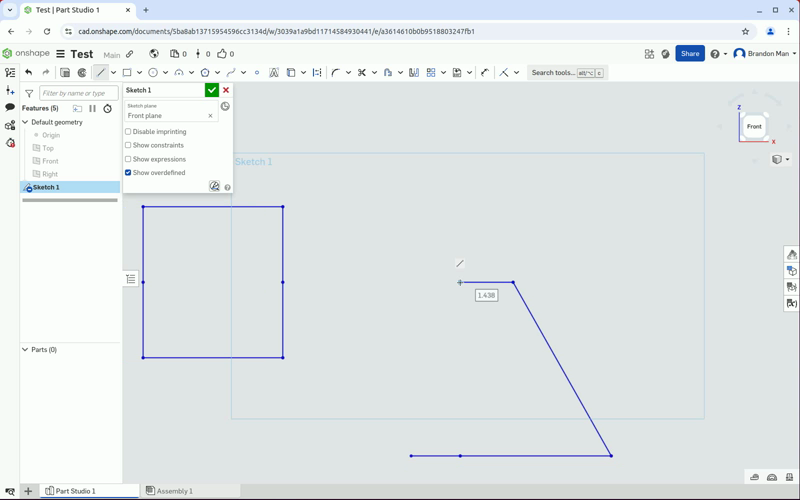
scroll(-6)
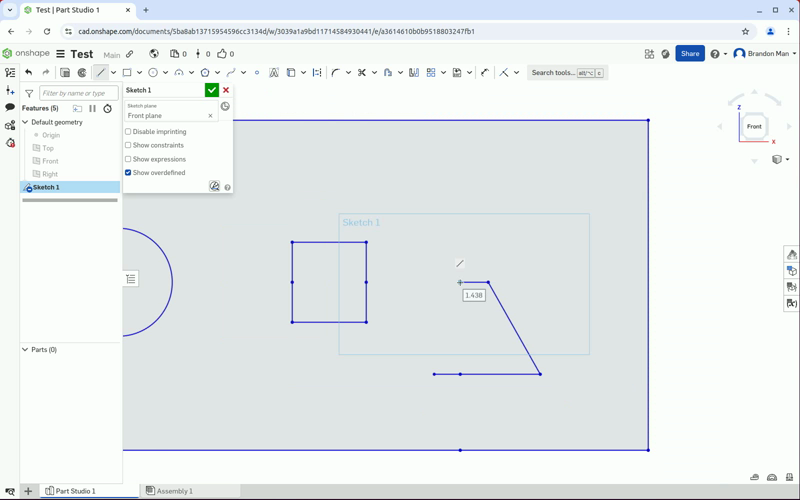
scroll(-6)
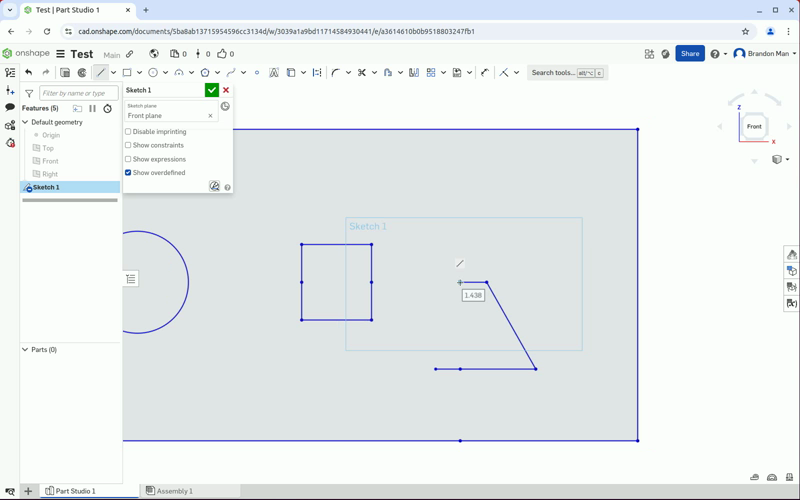
scroll(-6)
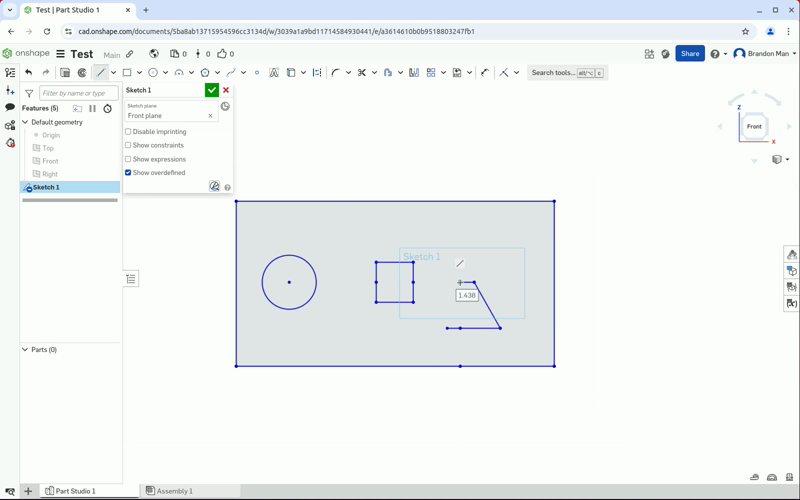
scroll(-6)
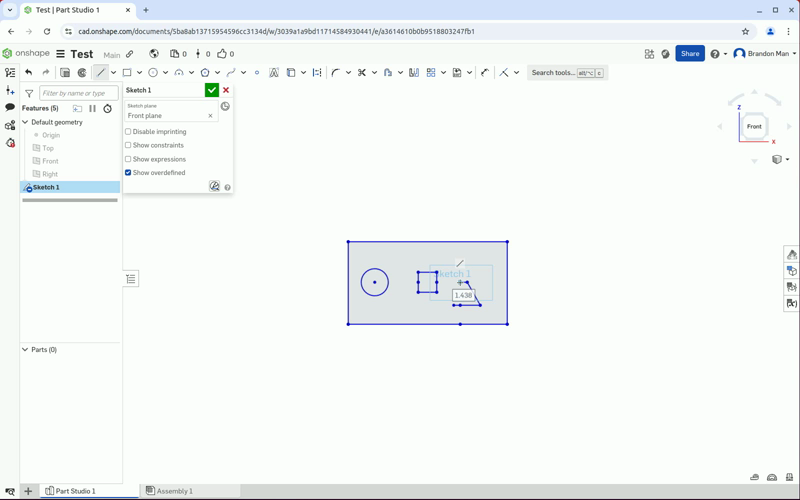
key_up(shift)
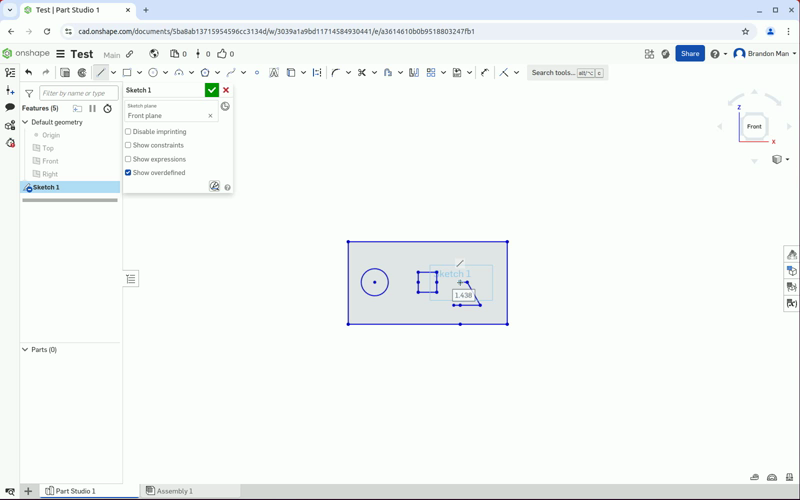
key_down(shift)
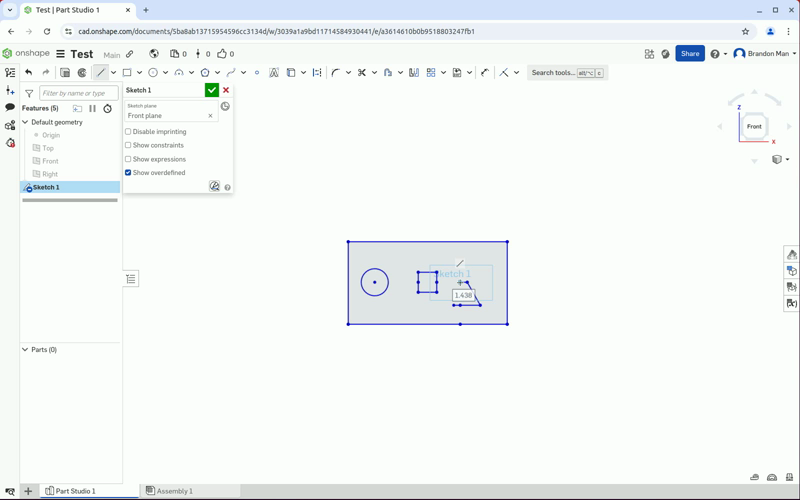
mouse_move(490, 282)
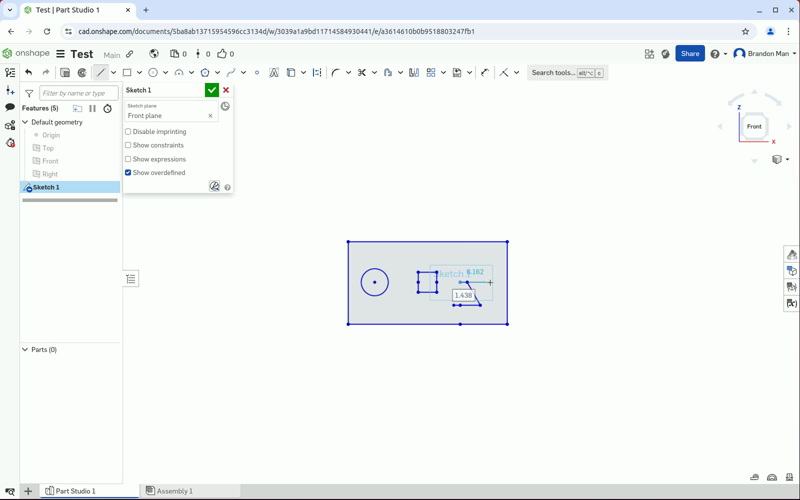
mouse_move(460, 293)
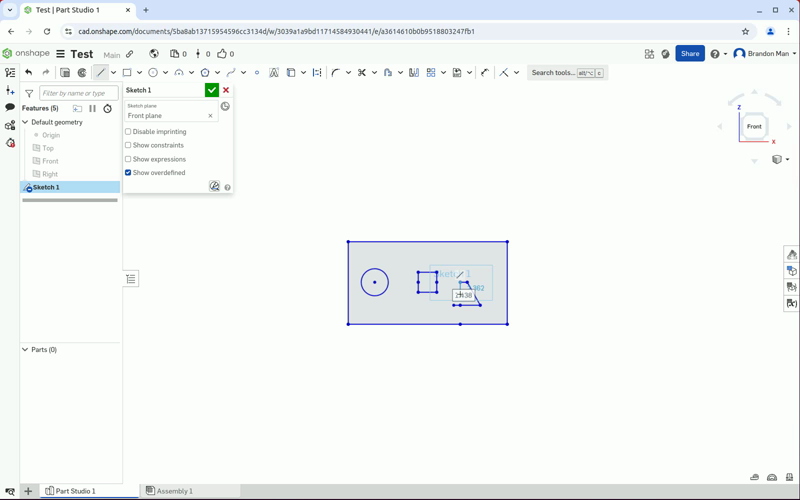
click(460, 293)
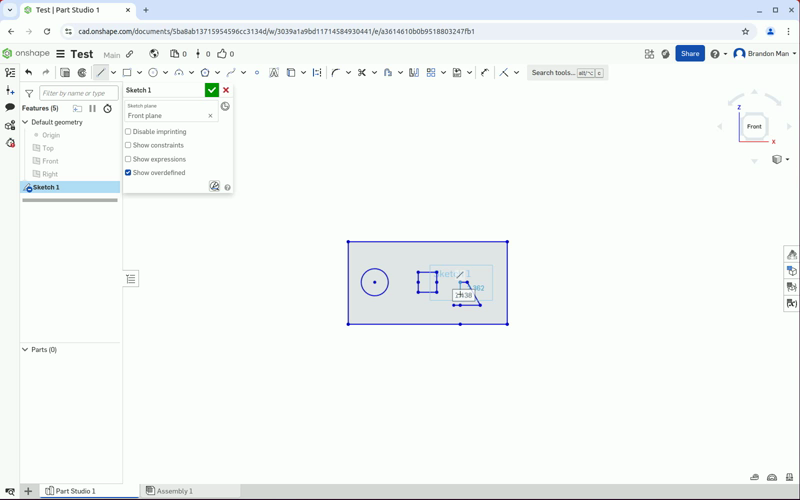
key_up(shift)
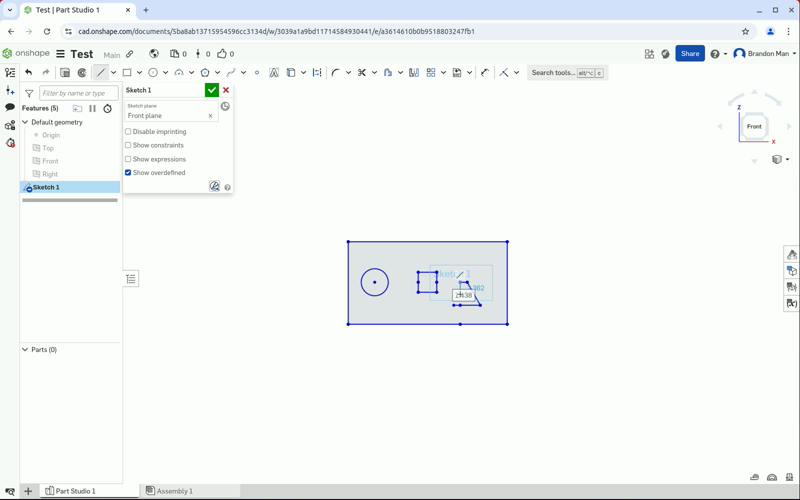
mouse_move(490, 293)
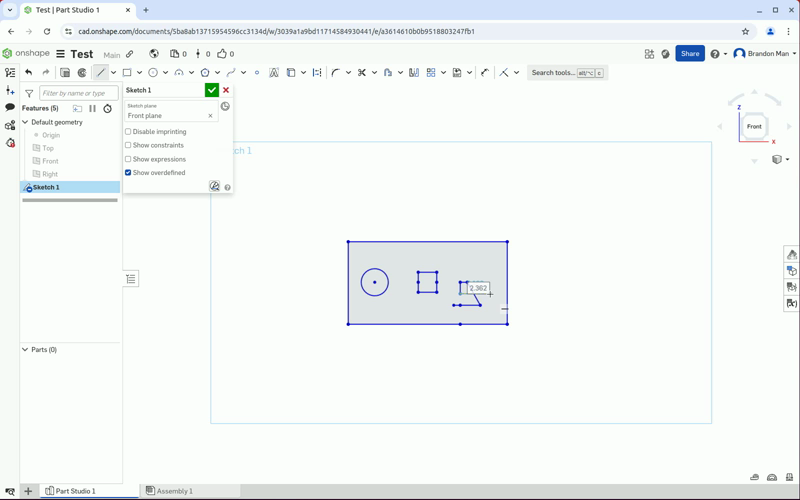
key_down(shift)
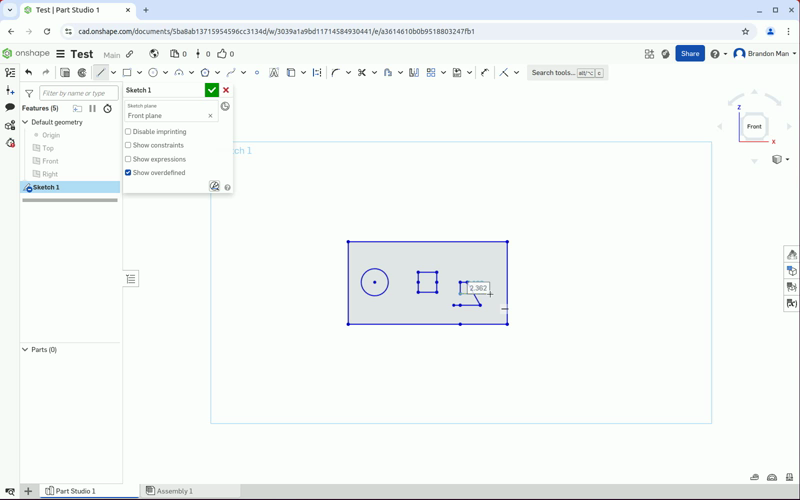
mouse_move(453, 305)
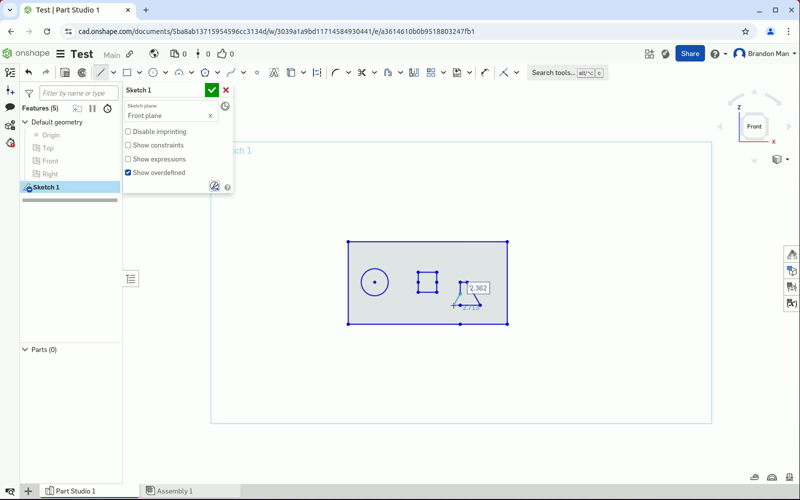
key_up(shift)
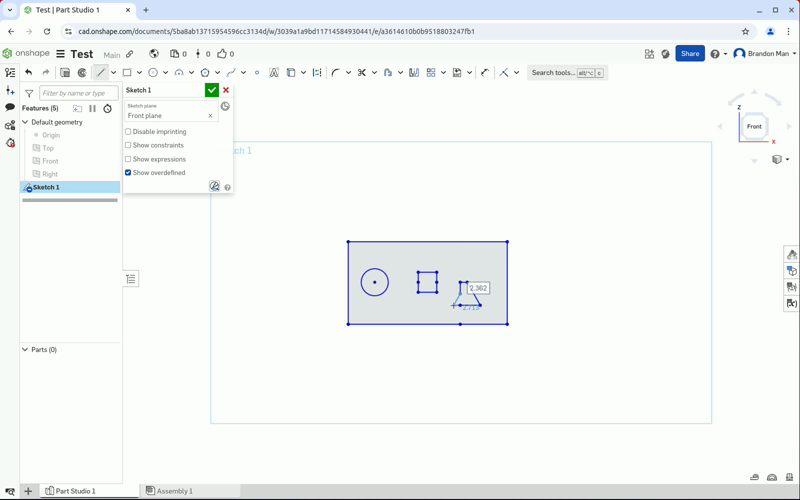
click(453, 305)
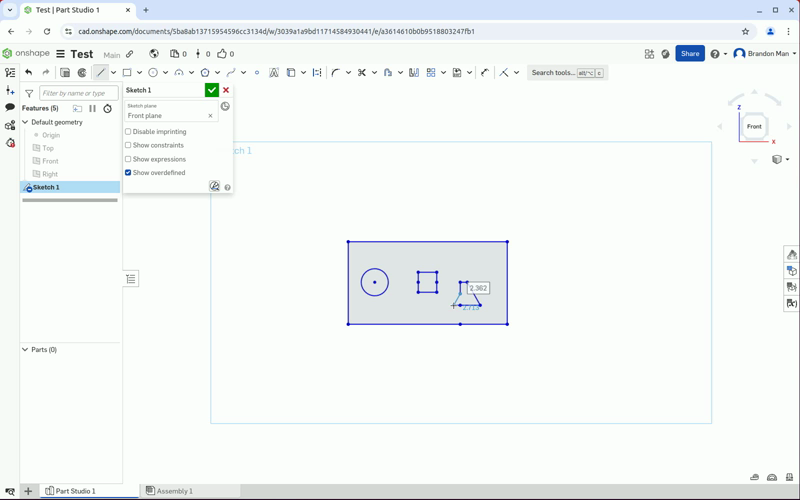
key(esc)
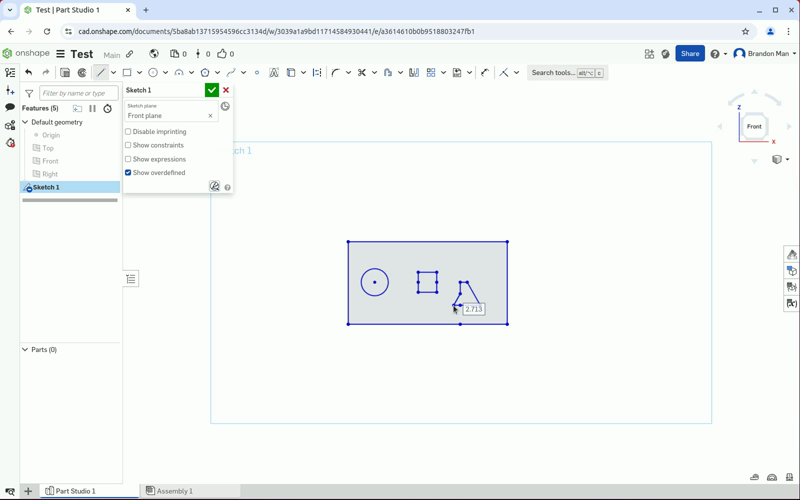
mouse_move(401, 294)
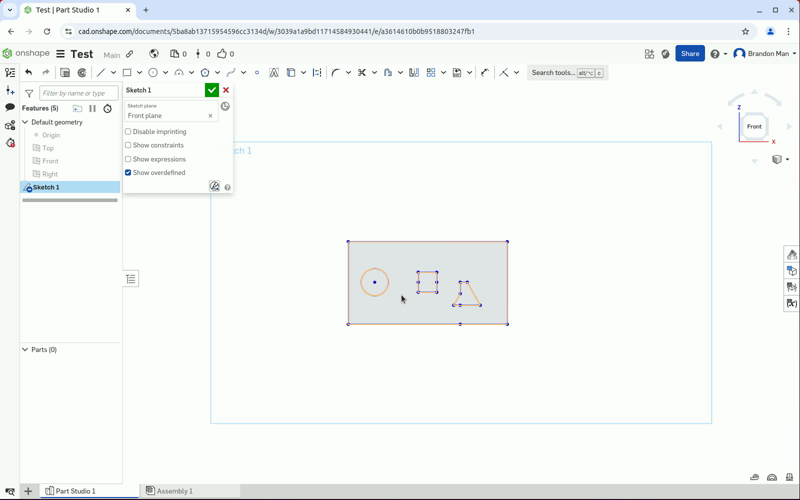
click(401, 294)
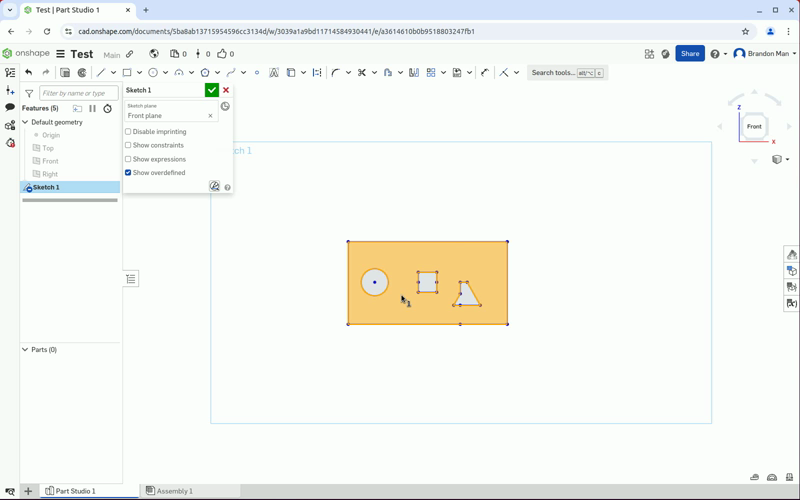
mouse_move(73, 352)
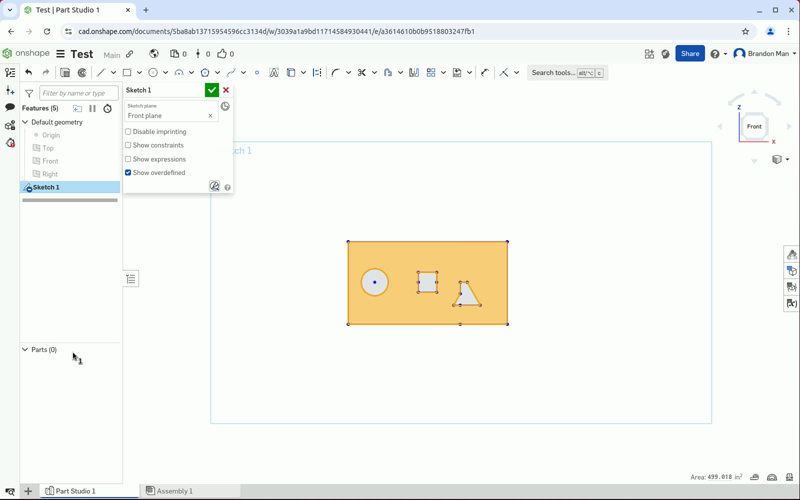
key(shift+y)
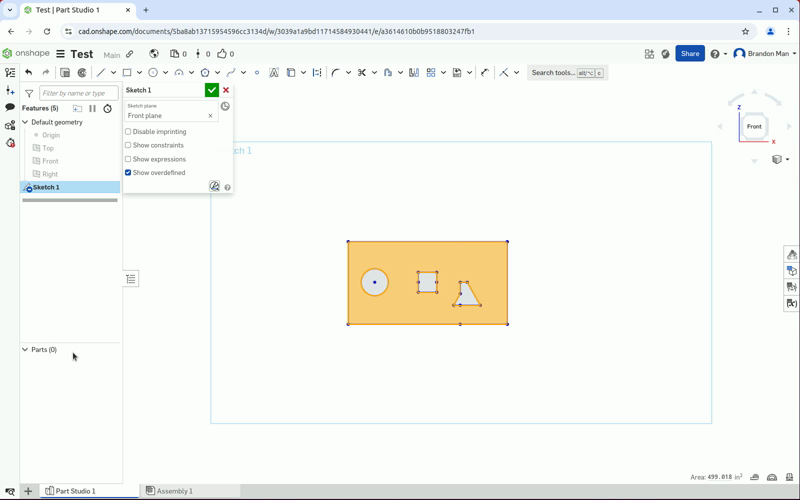
key(shift+e)
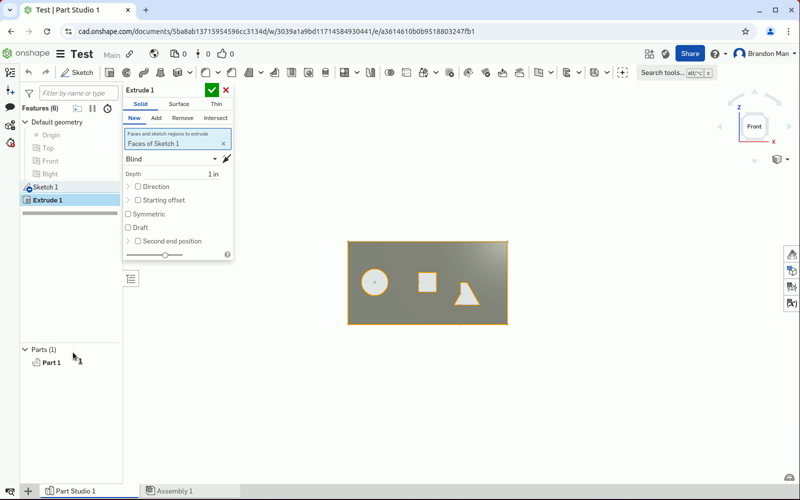
mouse_move(143, 106)
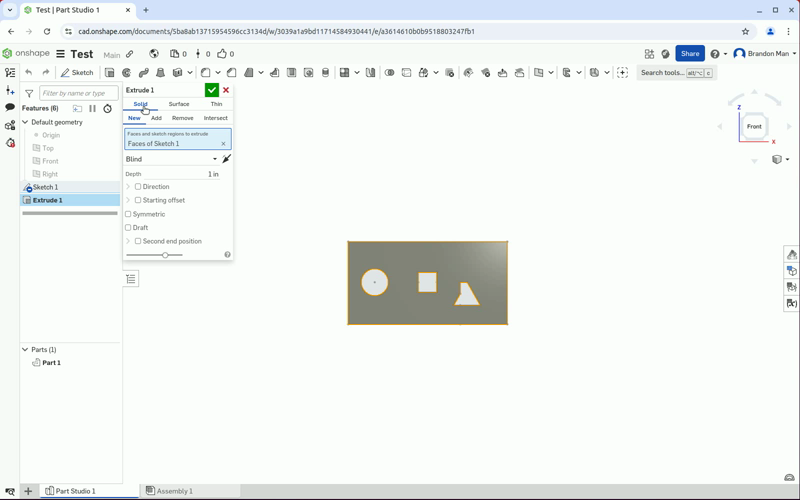
click(143, 106)
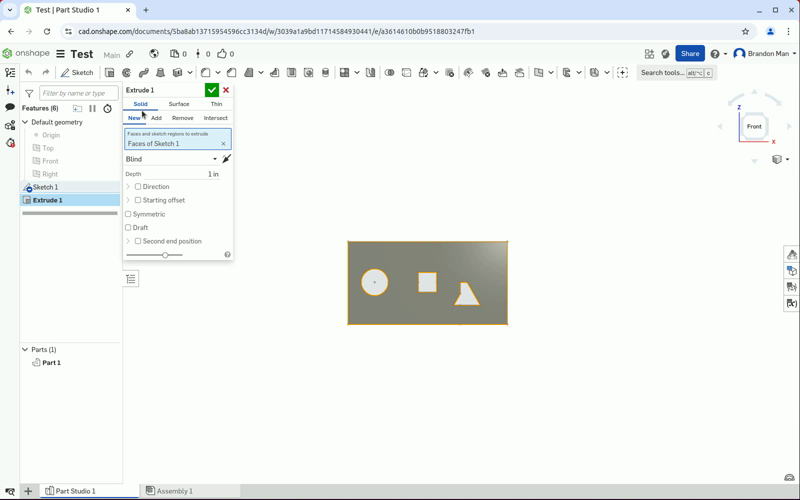
mouse_move(137, 120)
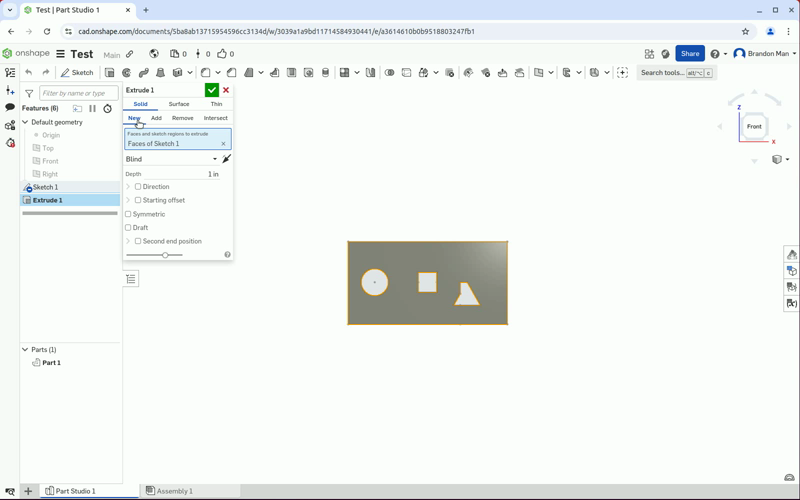
click(137, 120)
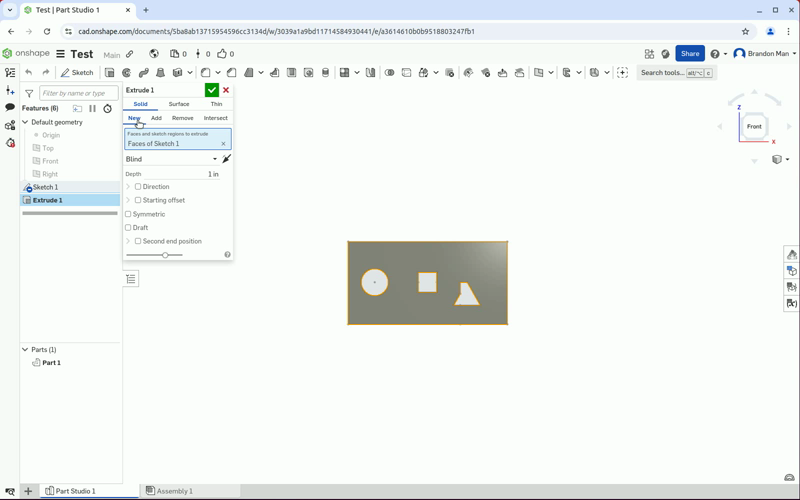
key(tab, 4)
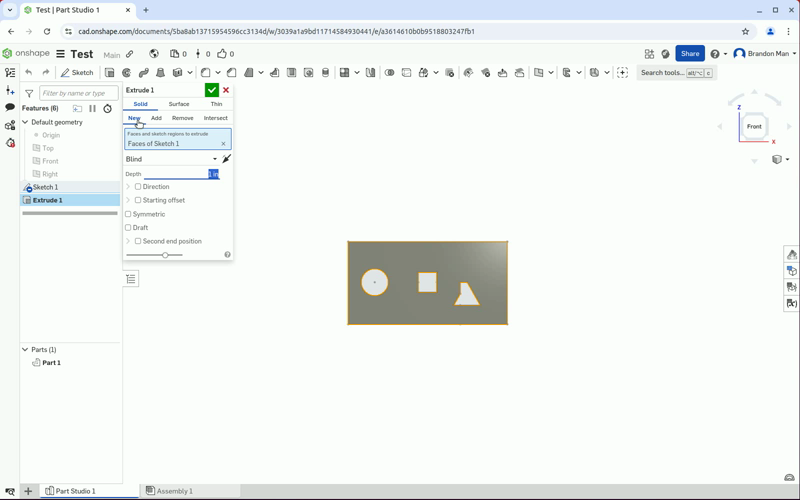
text(4.333)
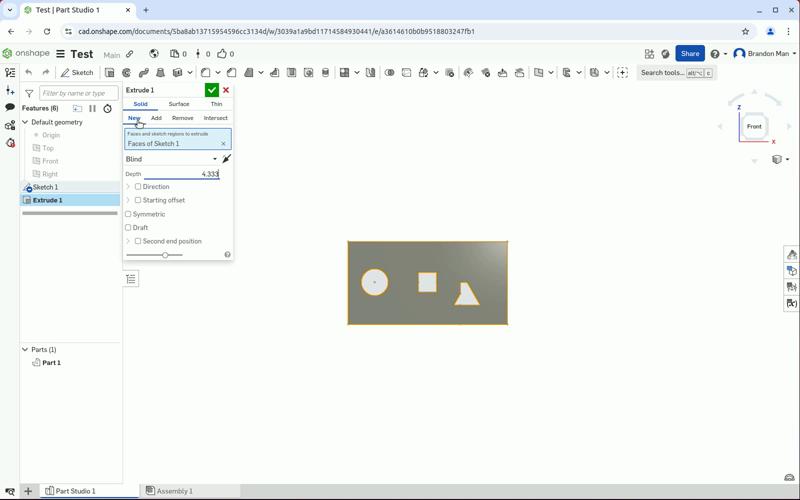
key(enter)
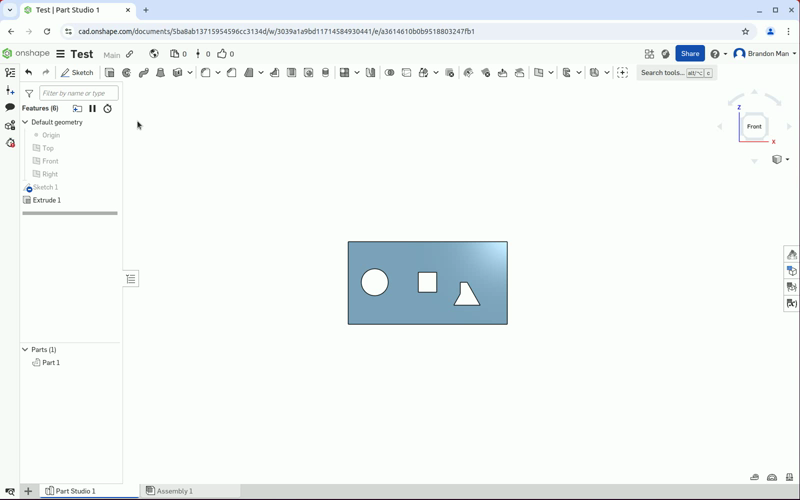
key(shift+h)
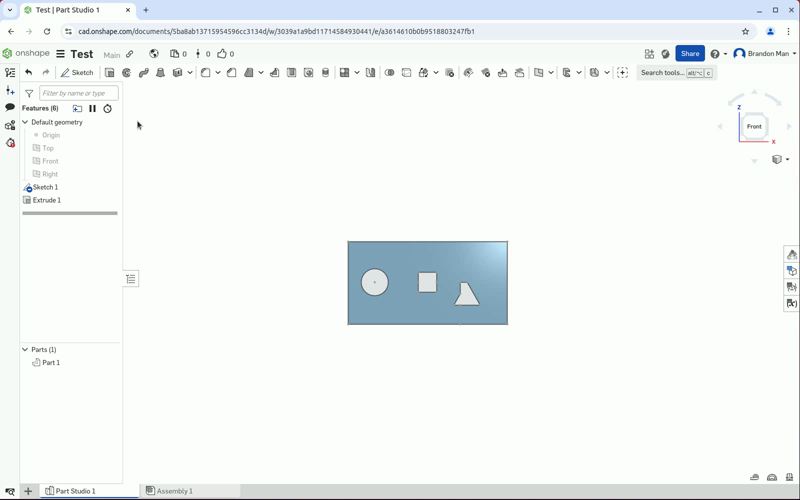
key(shift+h)
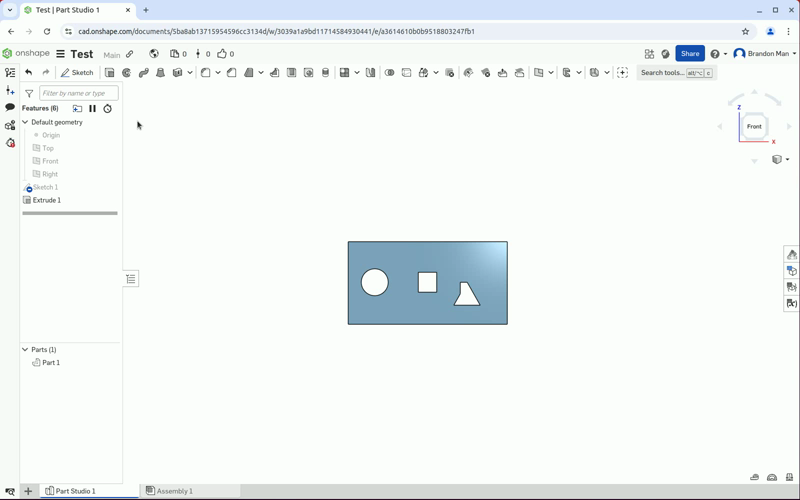
mouse_move(73, 189)
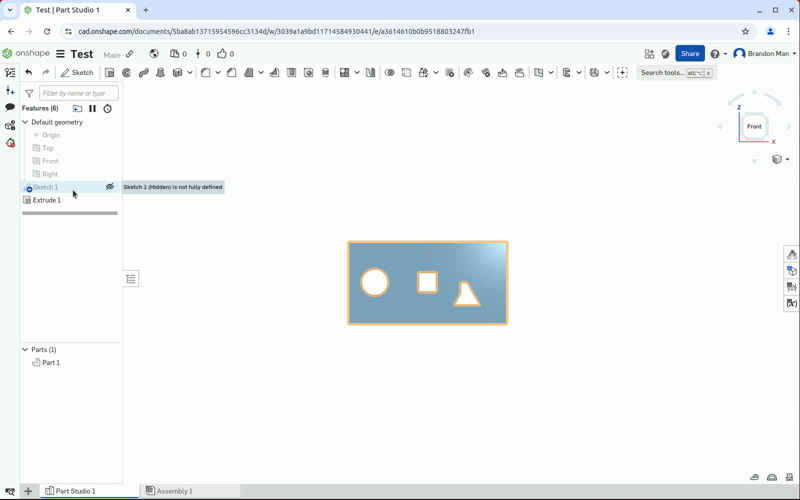
click(73, 189)
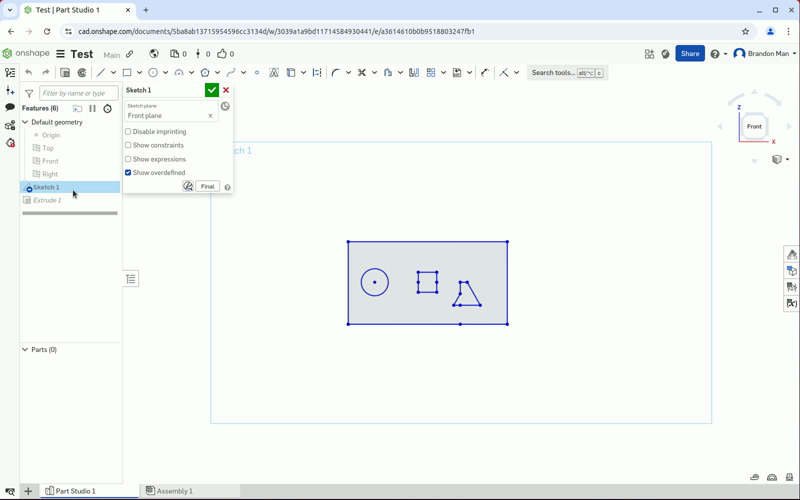
mouse_move(229, 92)
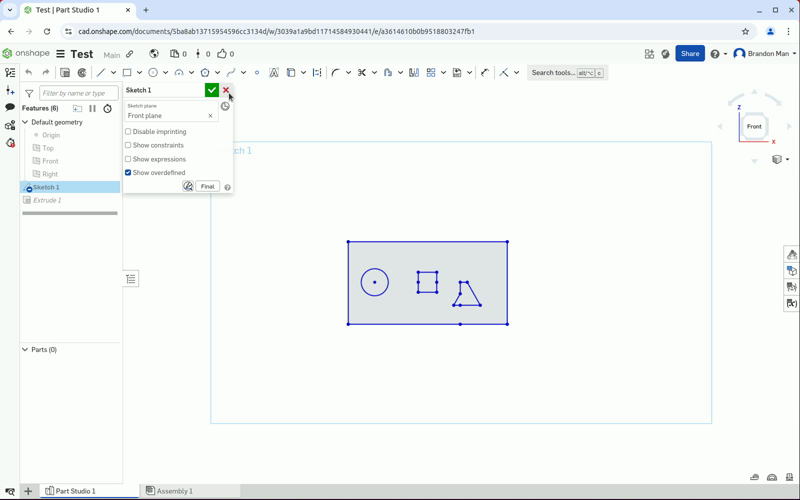
click(229, 92)
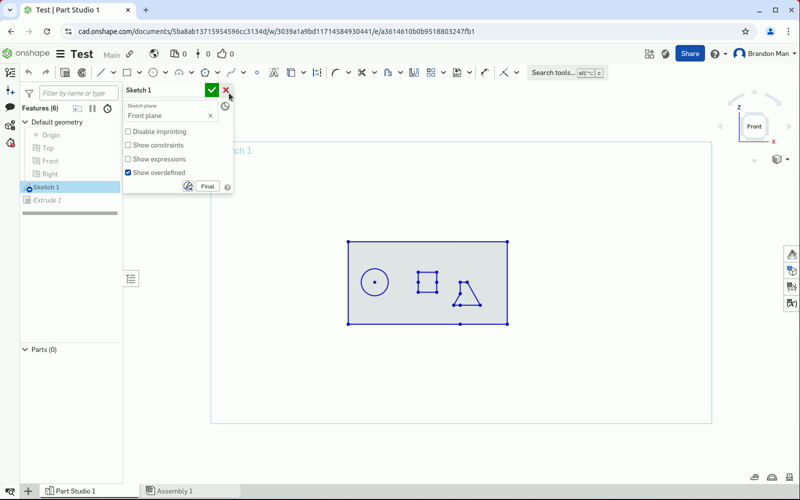
key(shift+s)
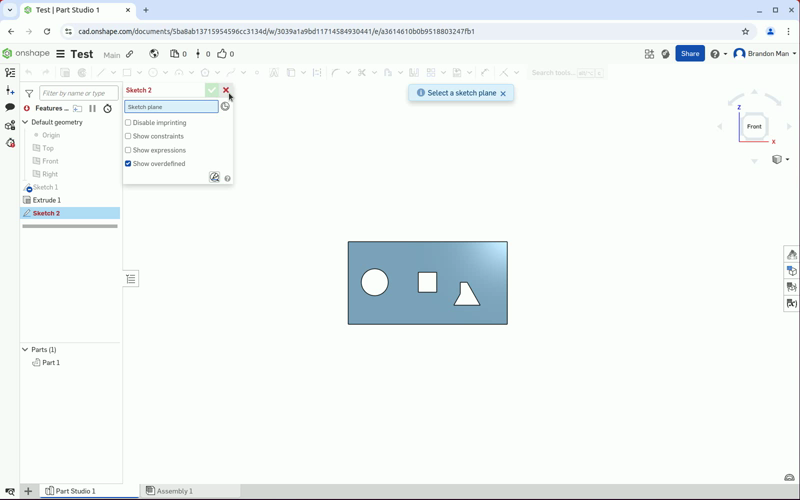
mouse_move(73, 163)
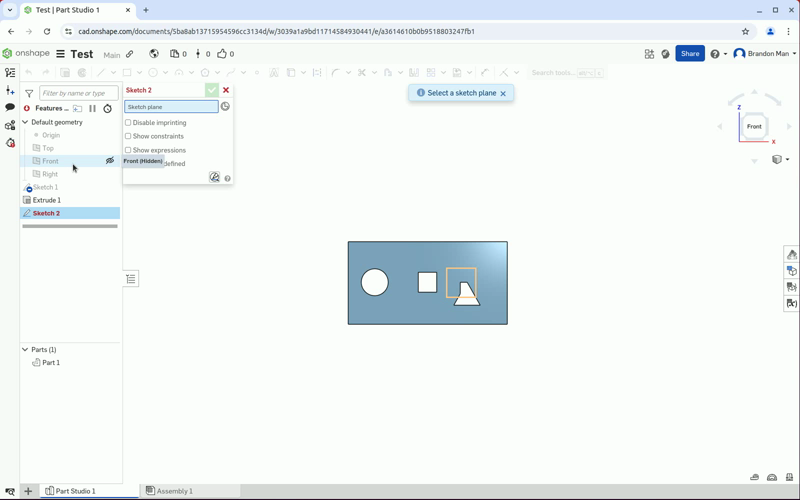
click(73, 163)
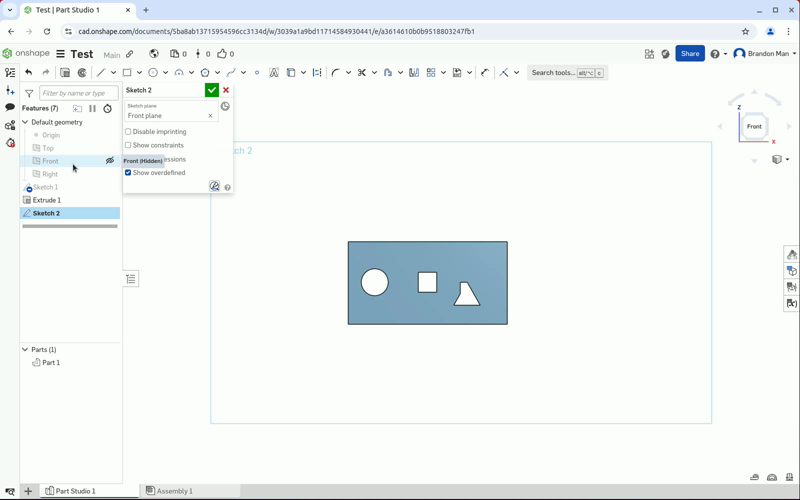
mouse_move(73, 352)
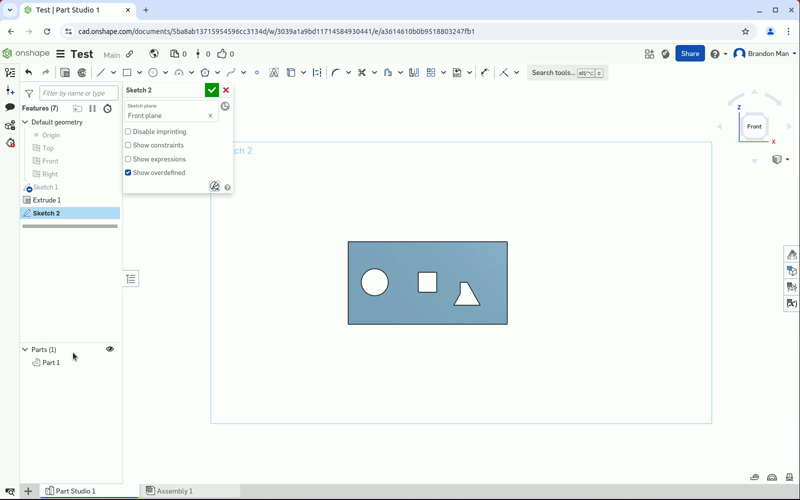
key(y)
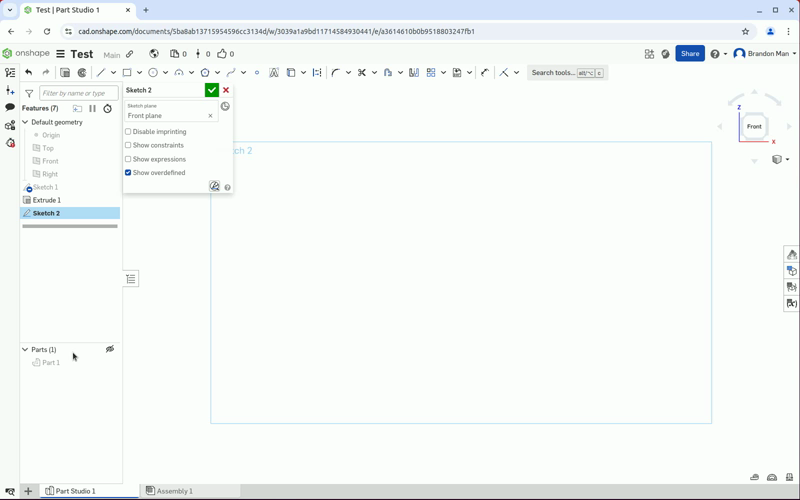
key(l)
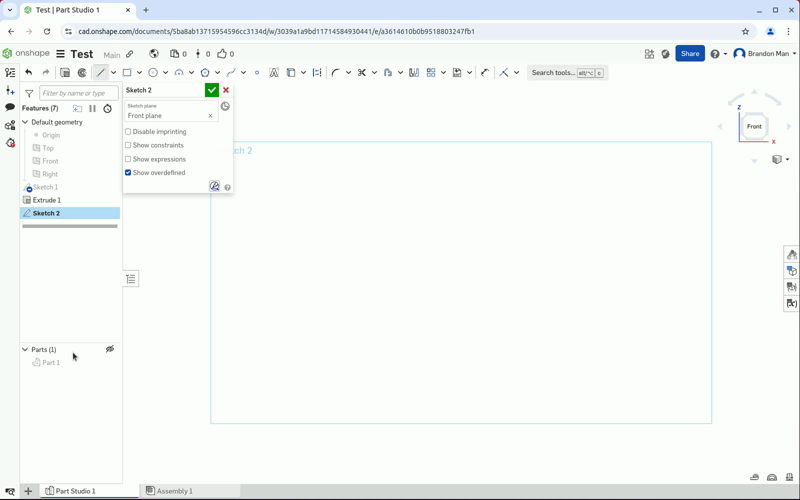
key_down(shift)
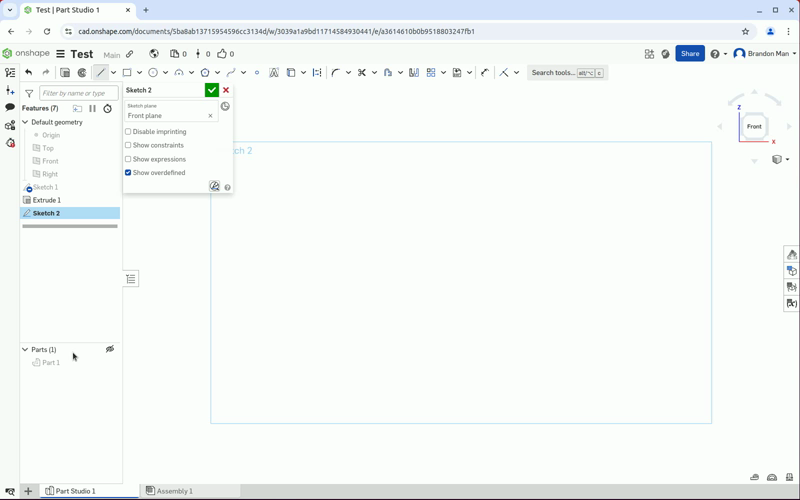
mouse_move(460, 294)
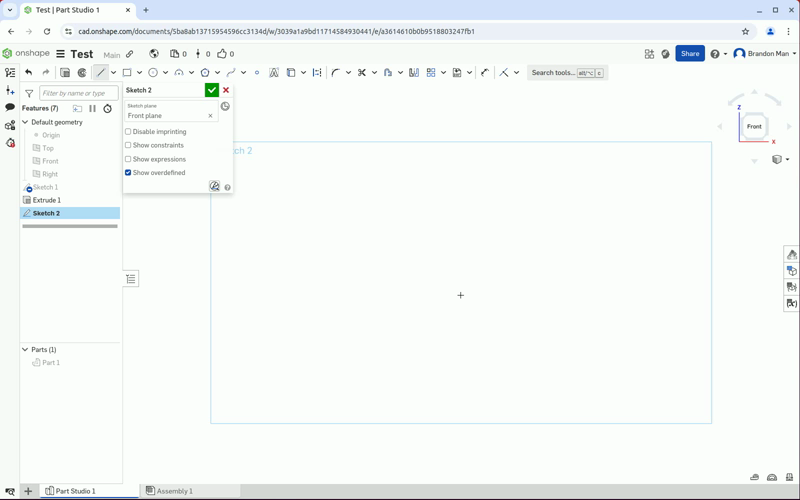
click(460, 294)
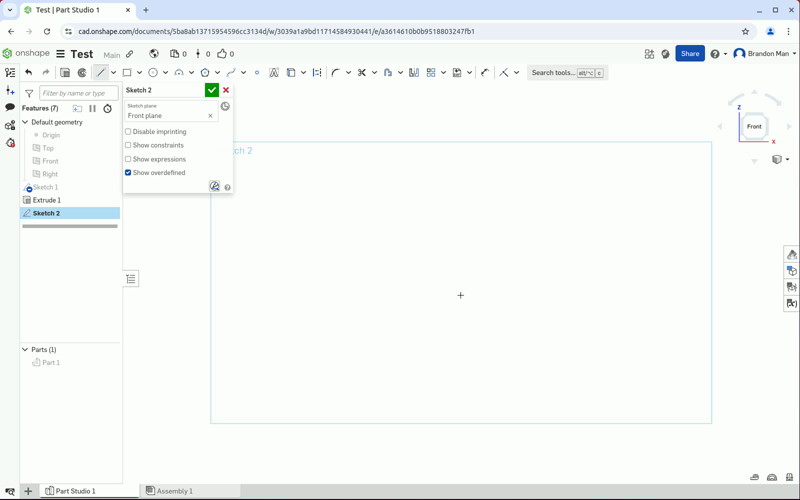
key_up(shift)
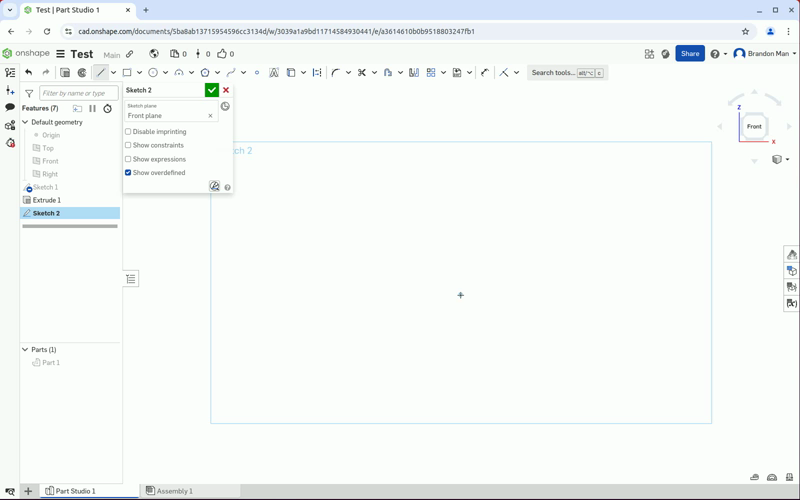
key_down(shift)
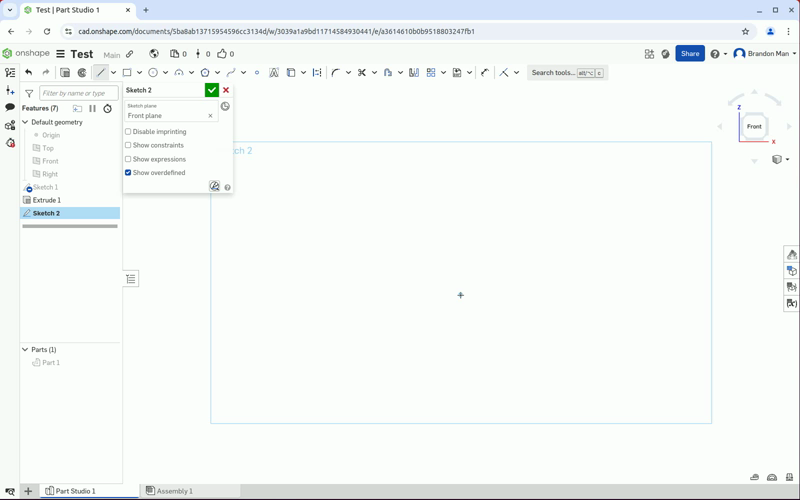
mouse_move(490, 294)
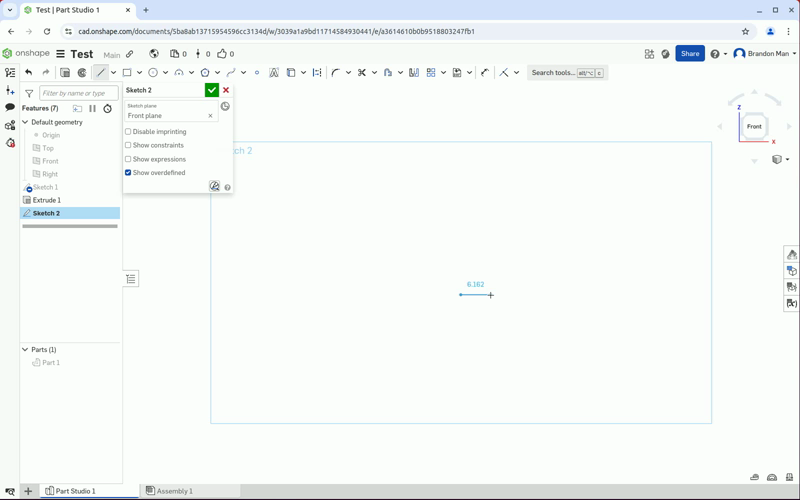
mouse_move(468, 281)
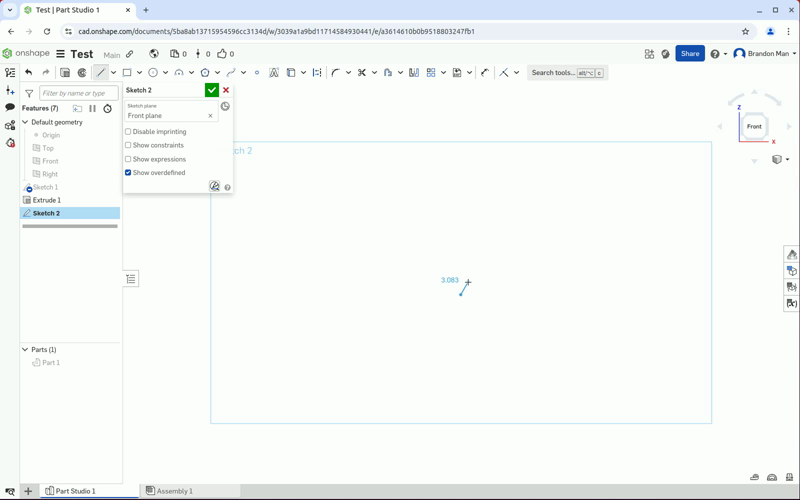
click(468, 281)
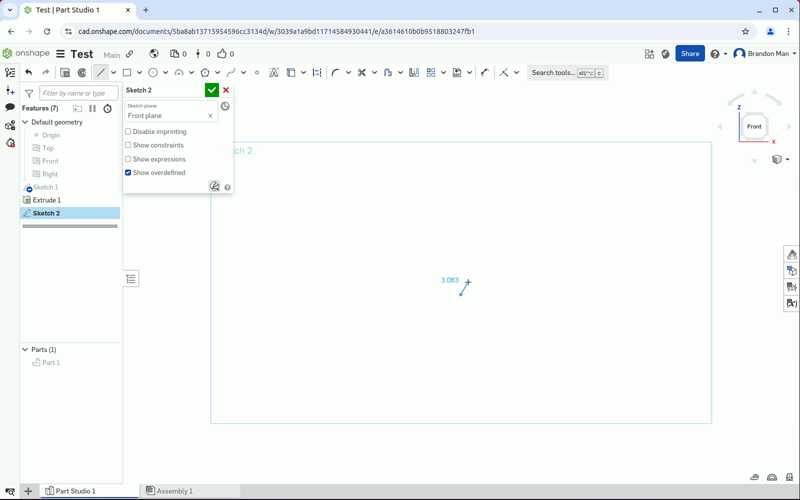
key_up(shift)
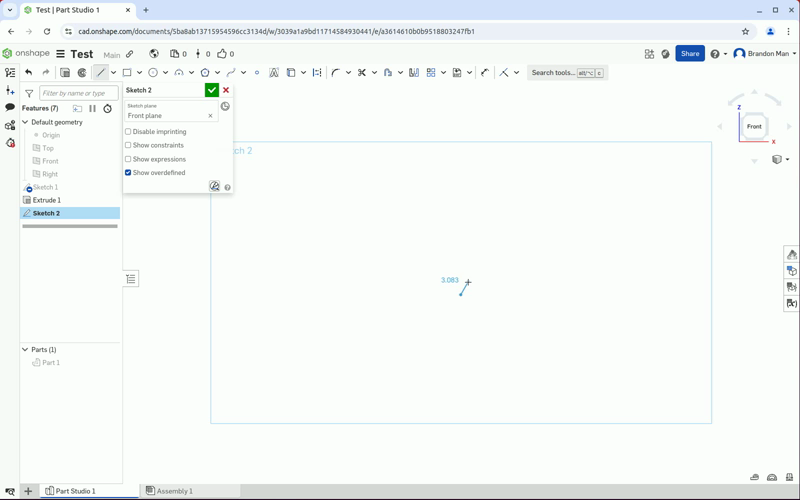
key_down(shift)
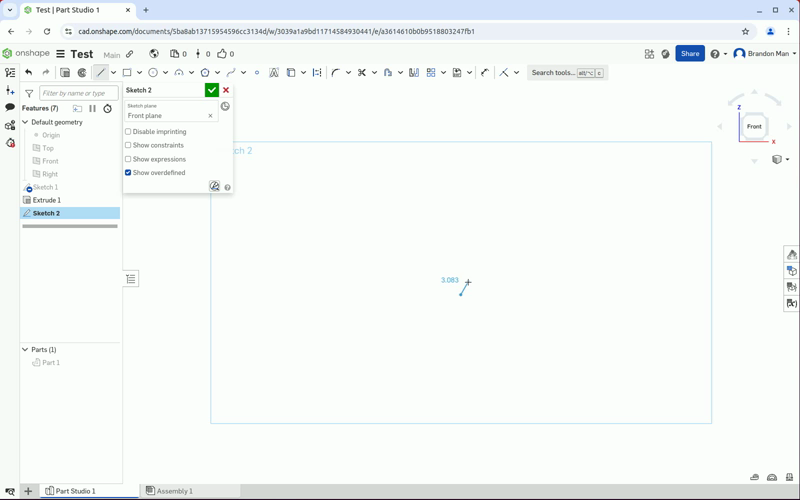
mouse_move(498, 281)
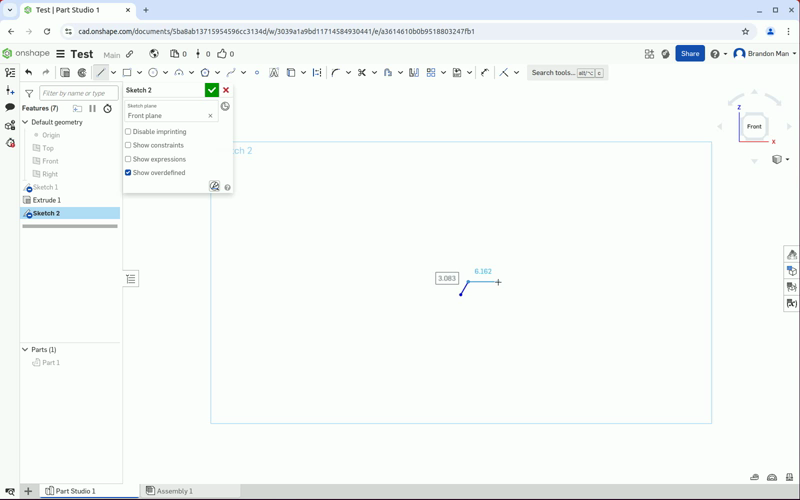
mouse_move(460, 281)
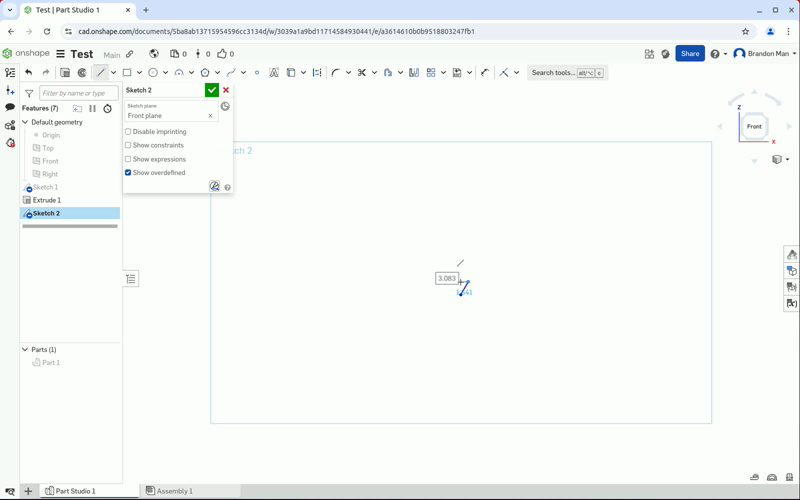
click(460, 281)
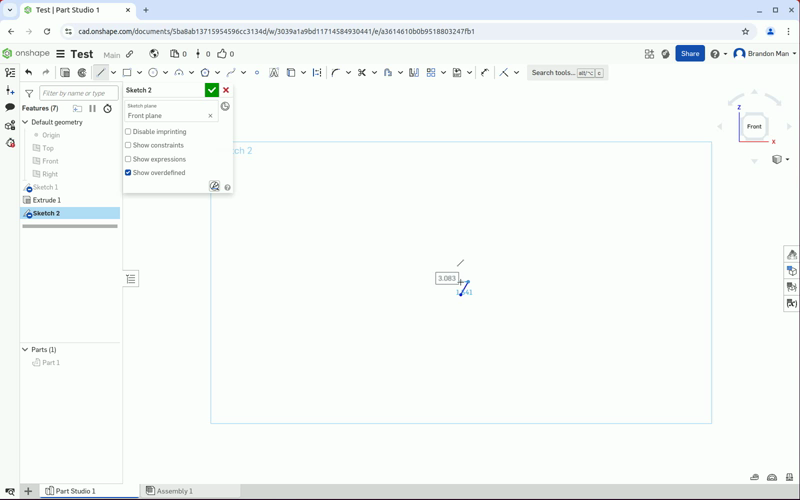
key_up(shift)
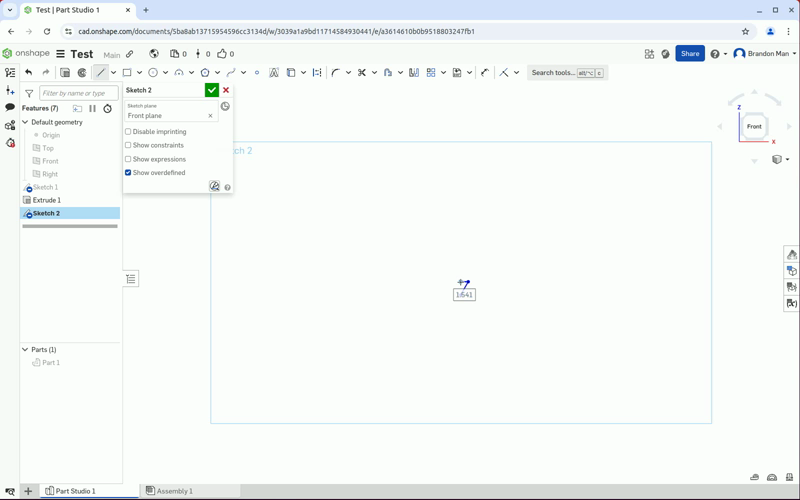
mouse_move(490, 281)
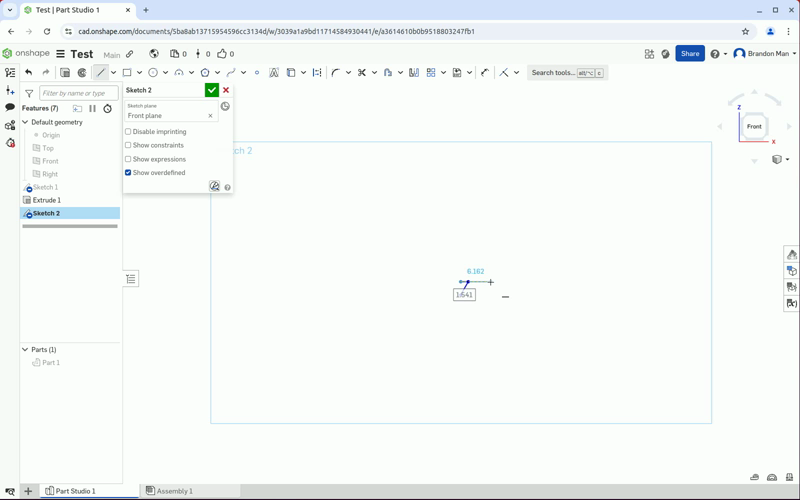
key_down(shift)
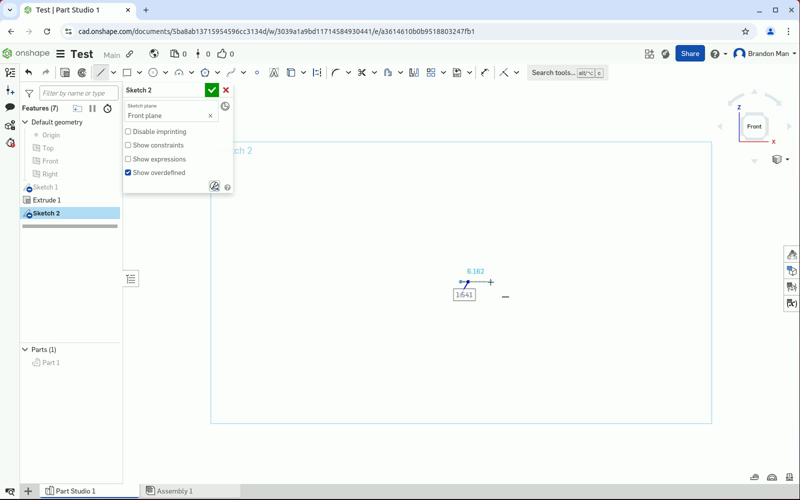
mouse_move(460, 294)
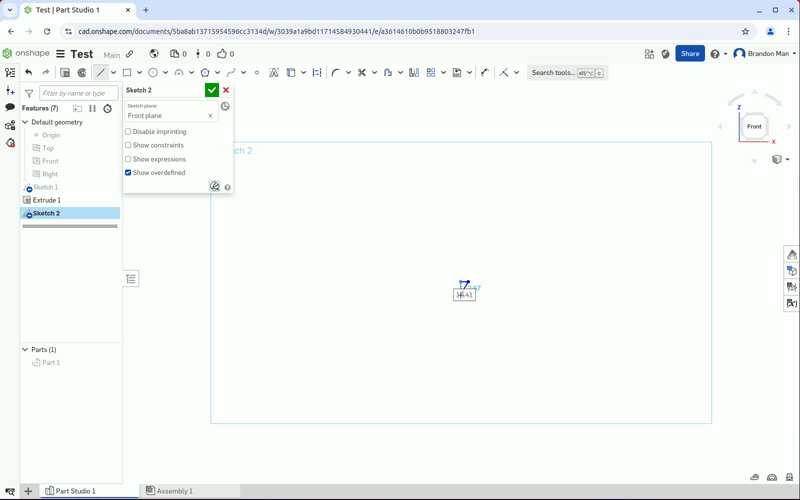
key_up(shift)
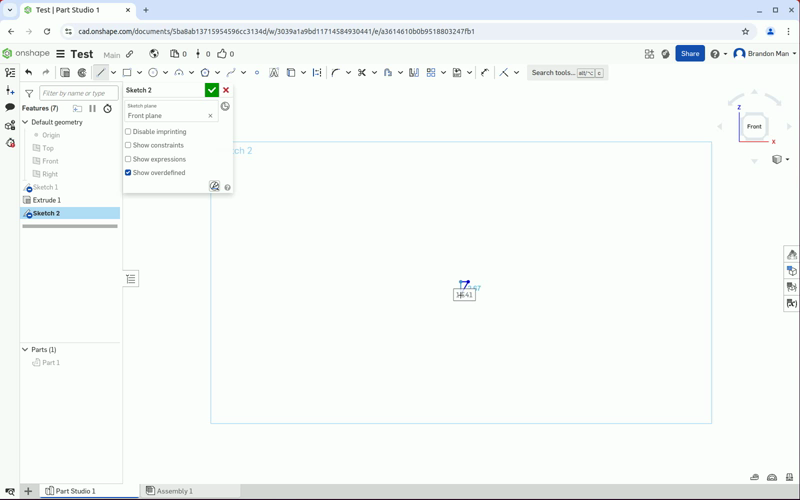
click(460, 294)
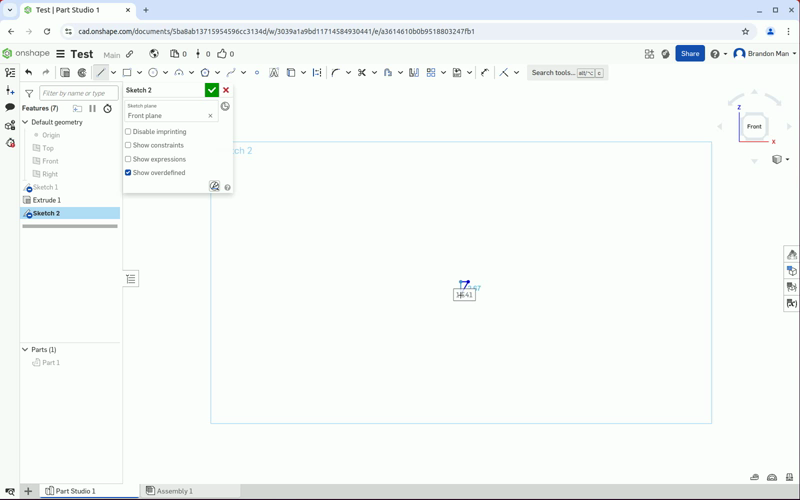
key(esc)
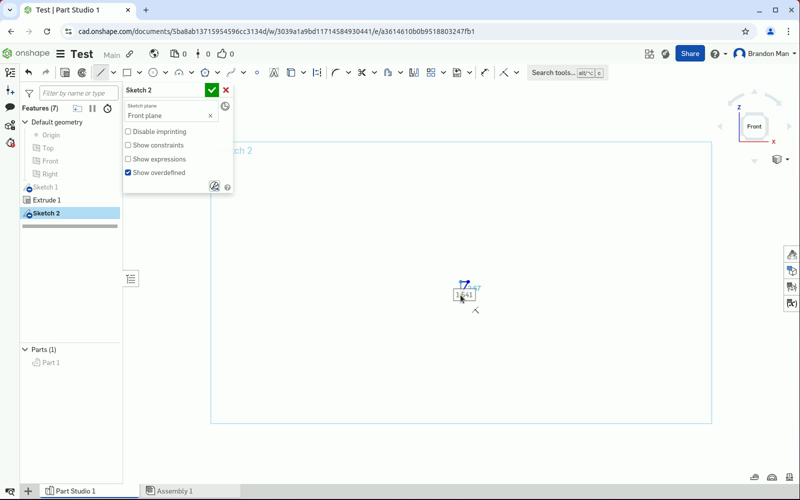
mouse_move(465, 285)
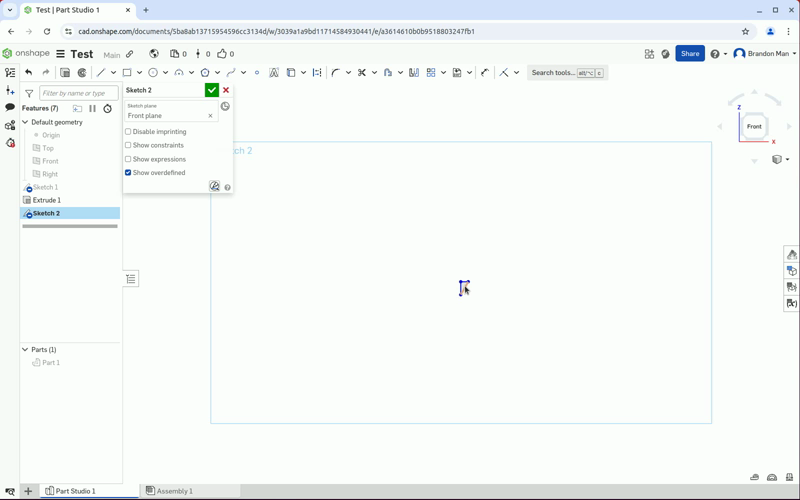
scroll(6)
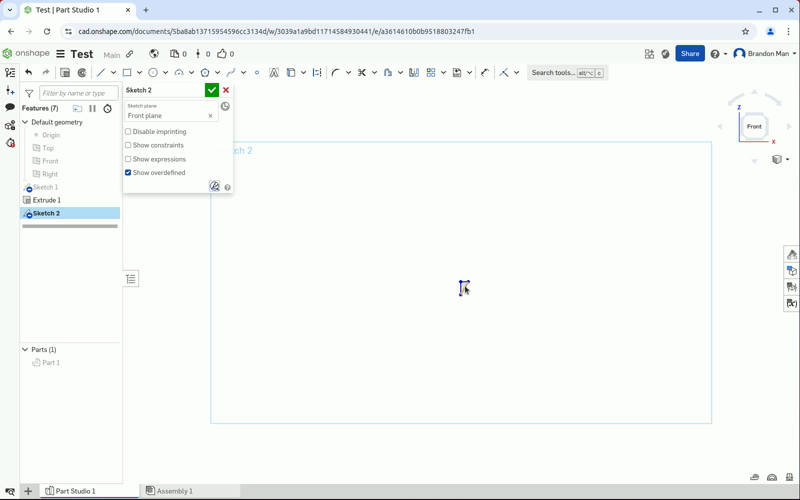
scroll(6)
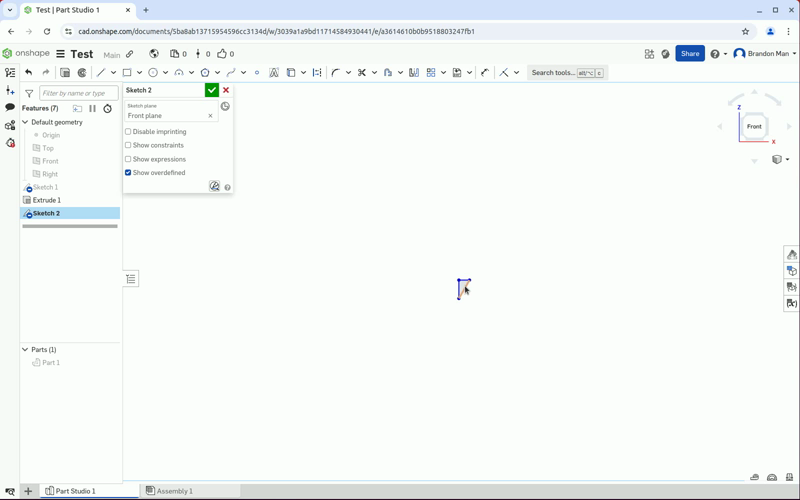
scroll(6)
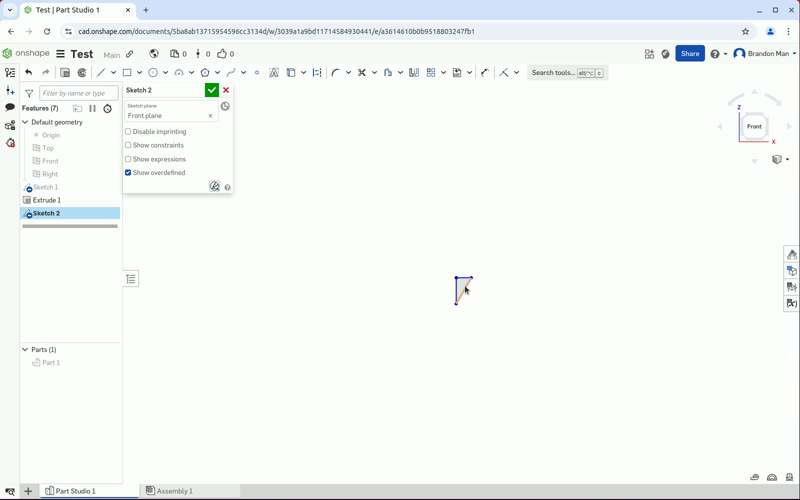
scroll(6)
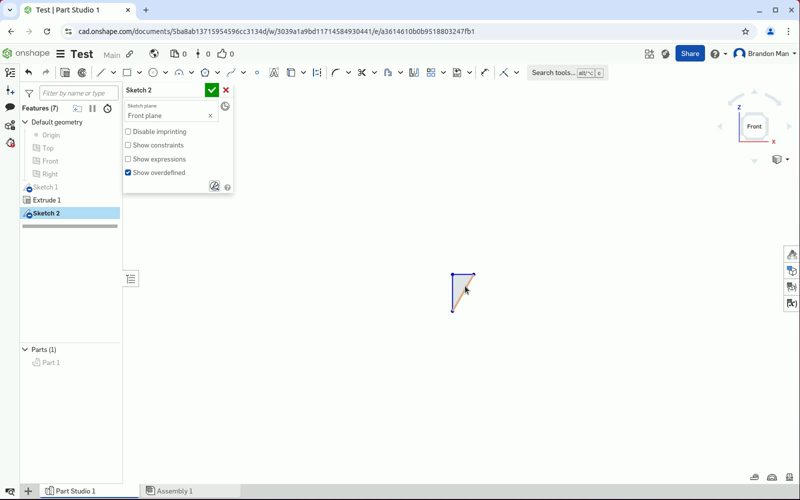
scroll(6)
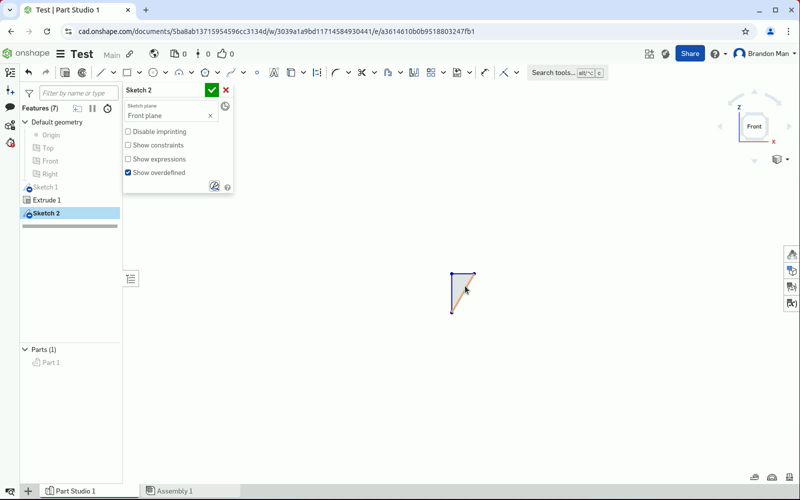
scroll(6)
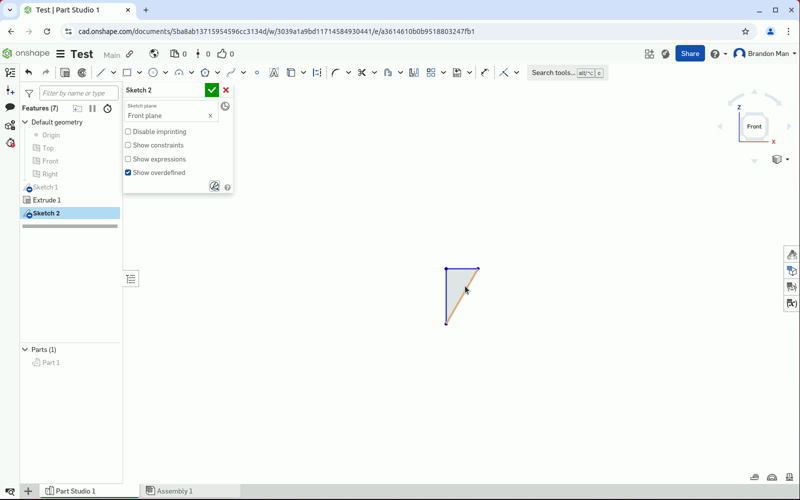
scroll(6)
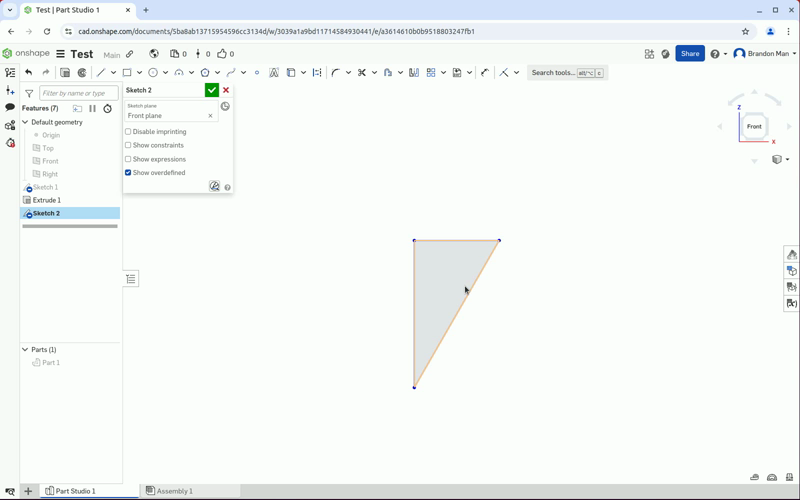
click(465, 285)
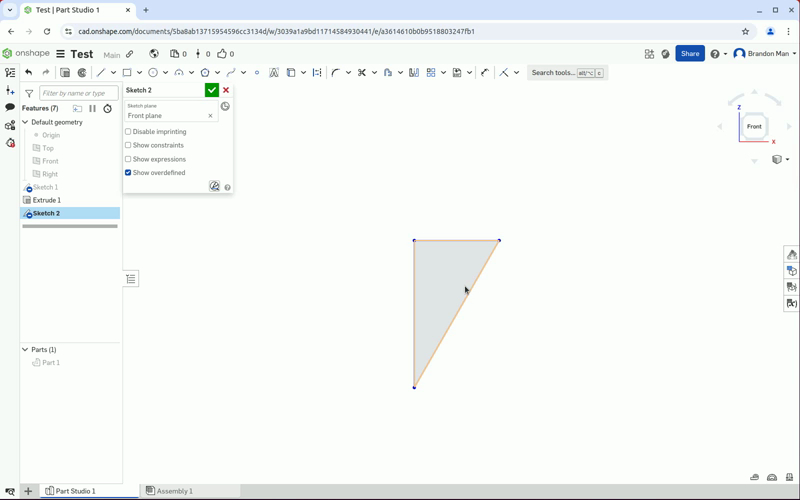
scroll(-6)
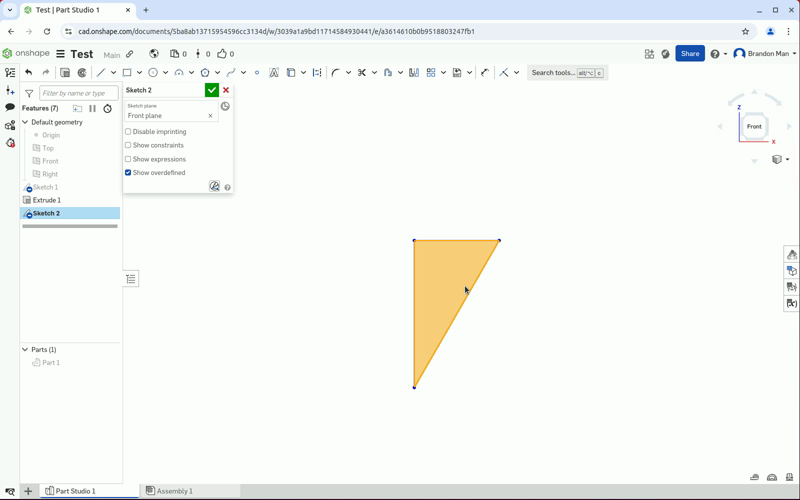
scroll(-6)
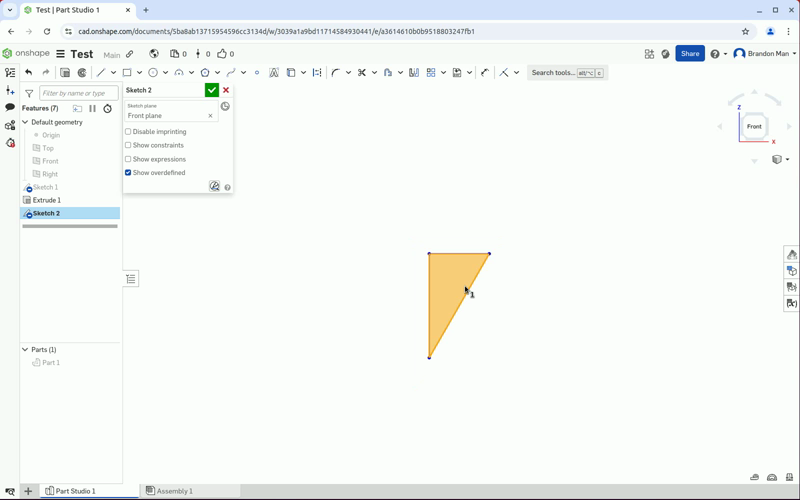
scroll(-6)
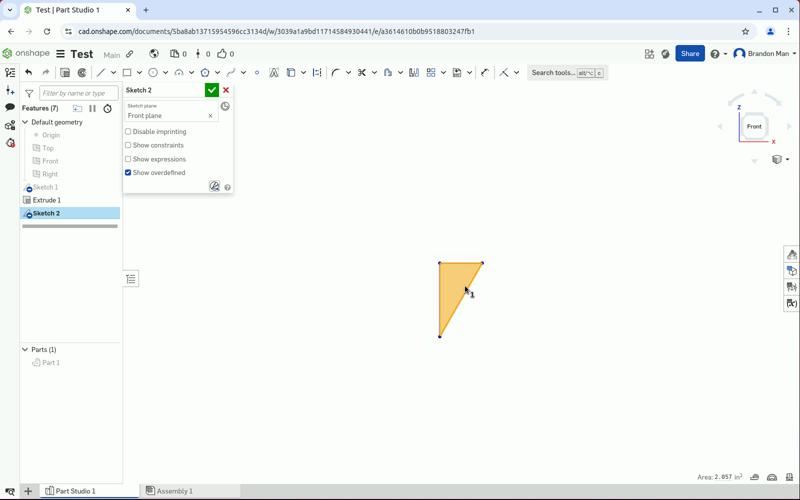
scroll(-6)
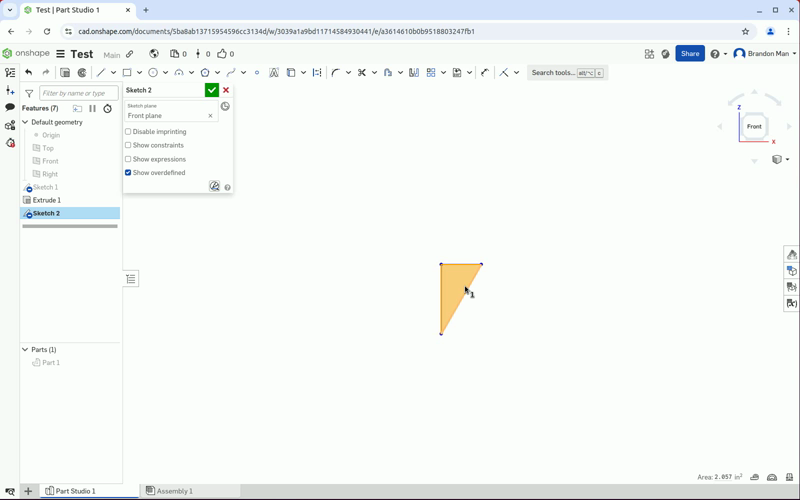
scroll(-6)
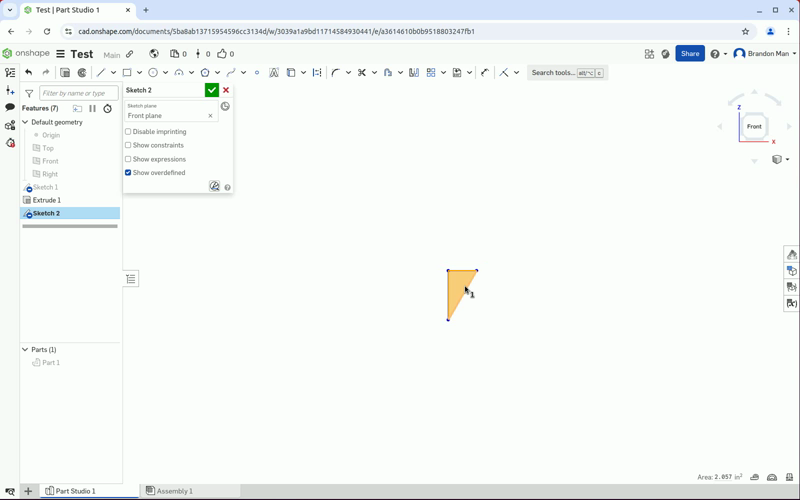
scroll(-6)
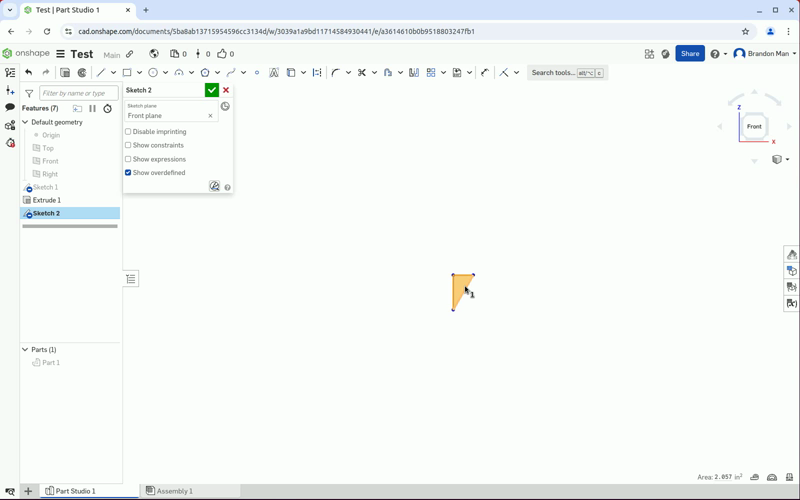
scroll(-6)
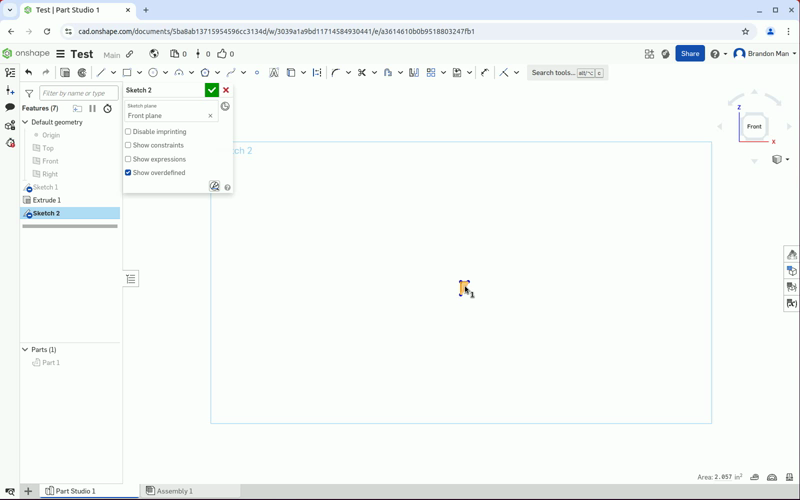
mouse_move(73, 352)
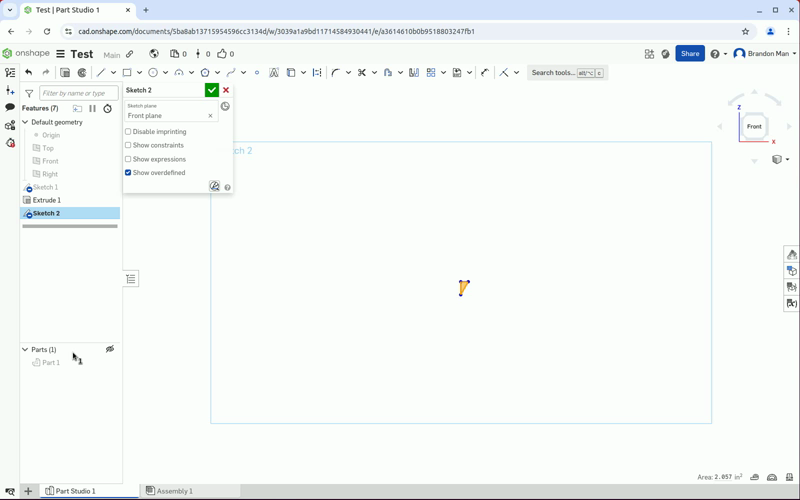
key(shift+y)
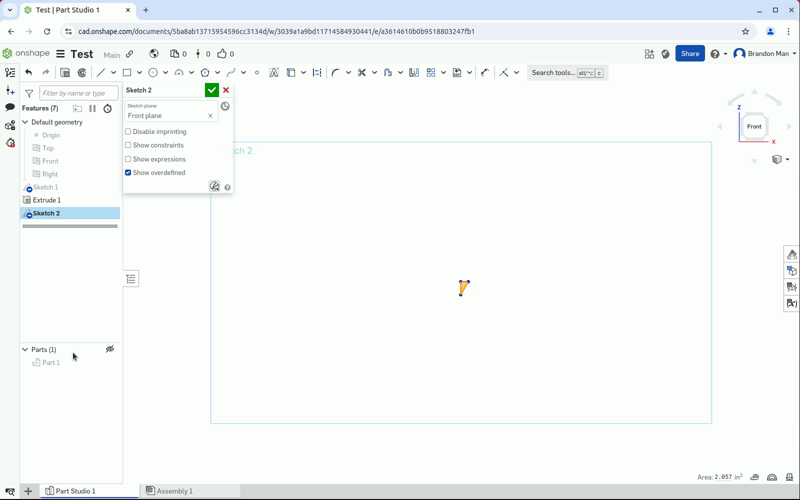
key(shift+e)
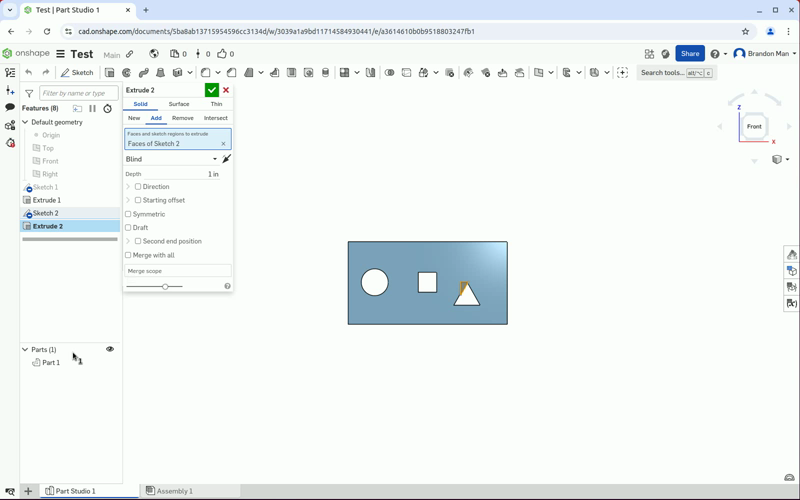
mouse_move(143, 106)
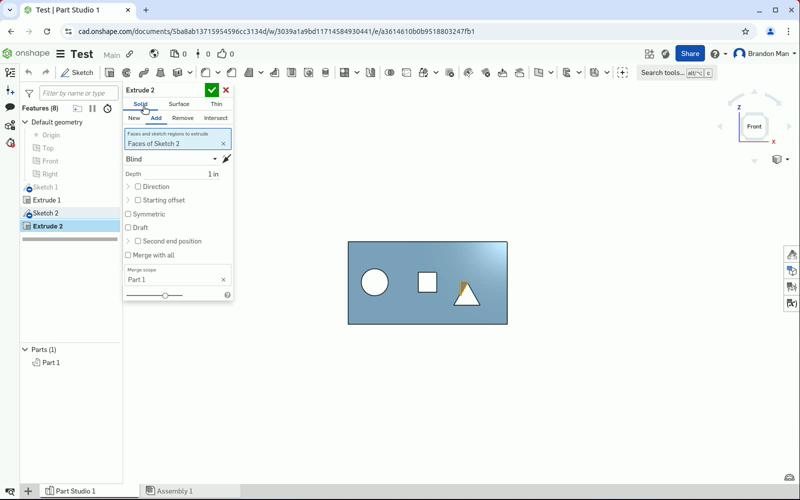
click(143, 106)
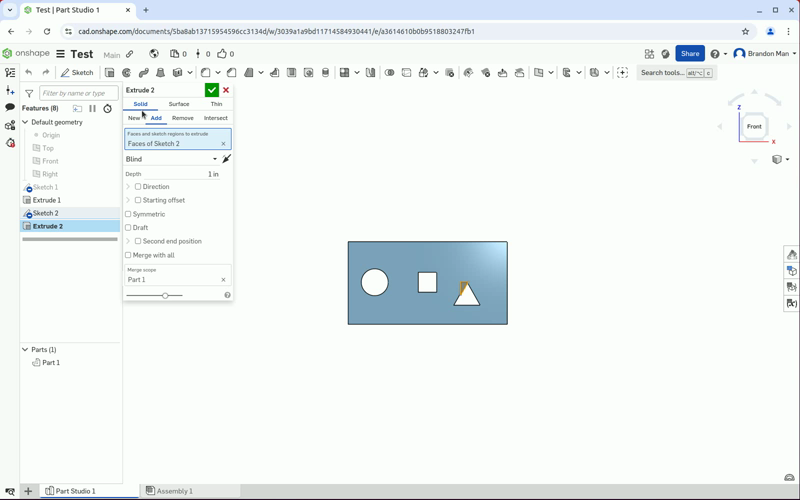
mouse_move(137, 120)
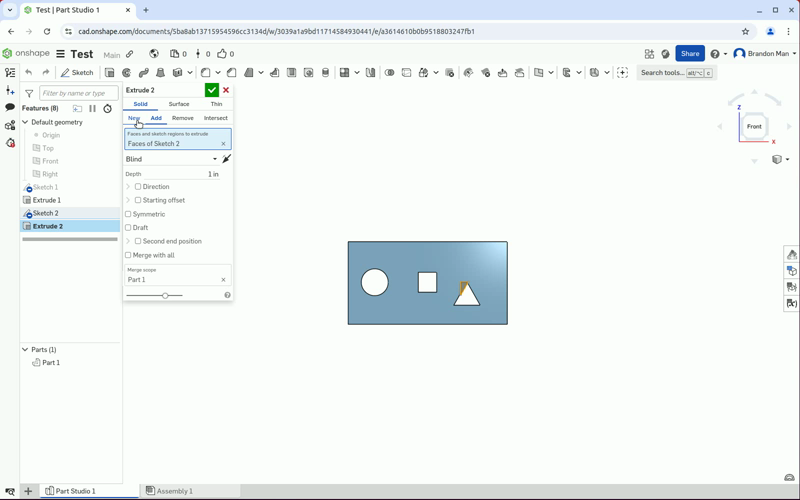
click(137, 120)
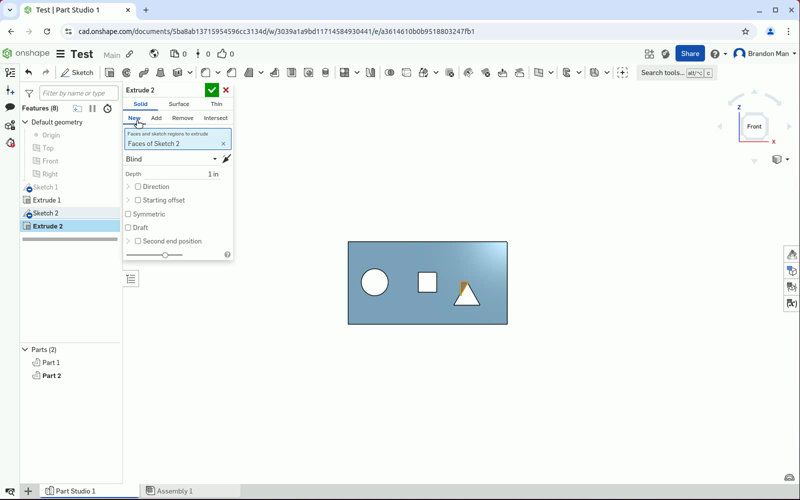
key(tab, 4)
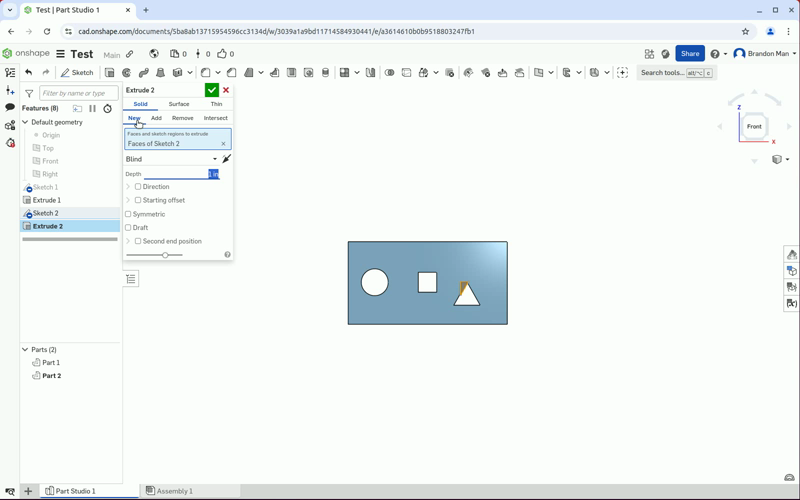
text(4.333)
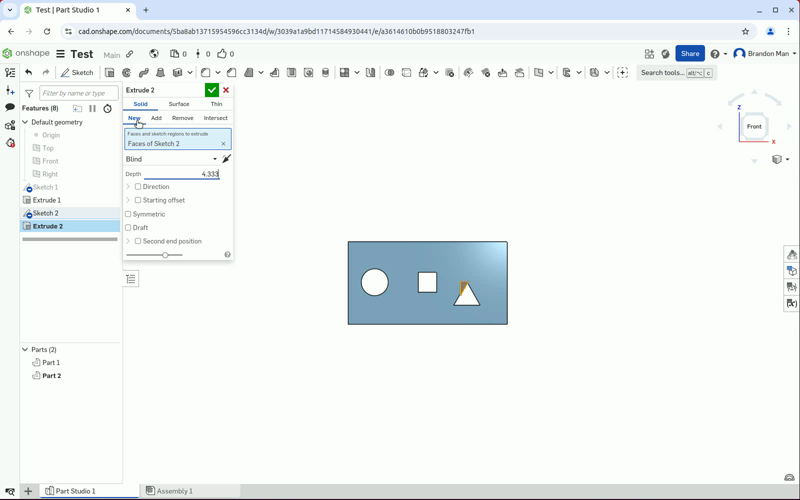
key(enter)
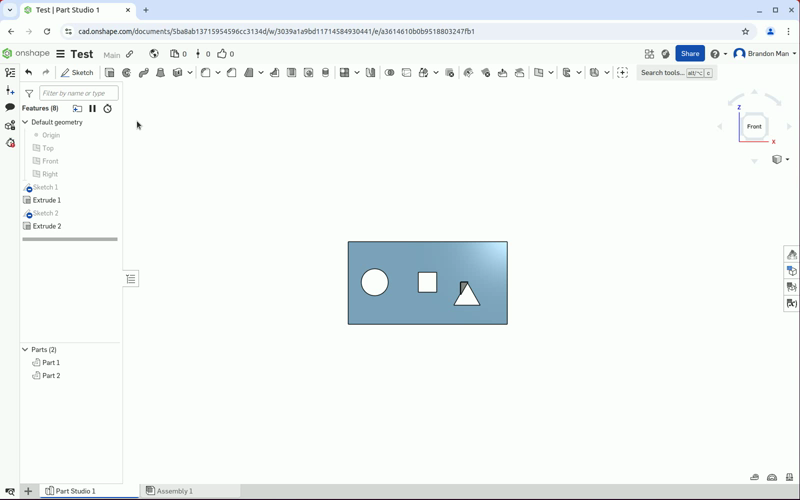
key(shift+h)
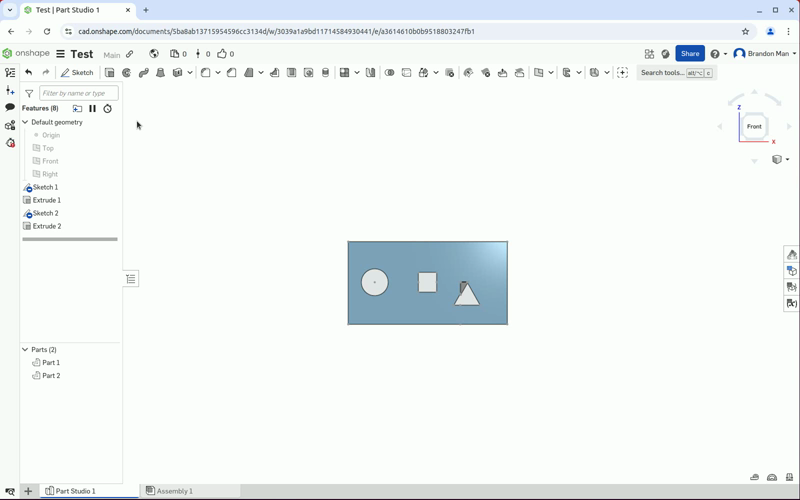
key(shift+h)
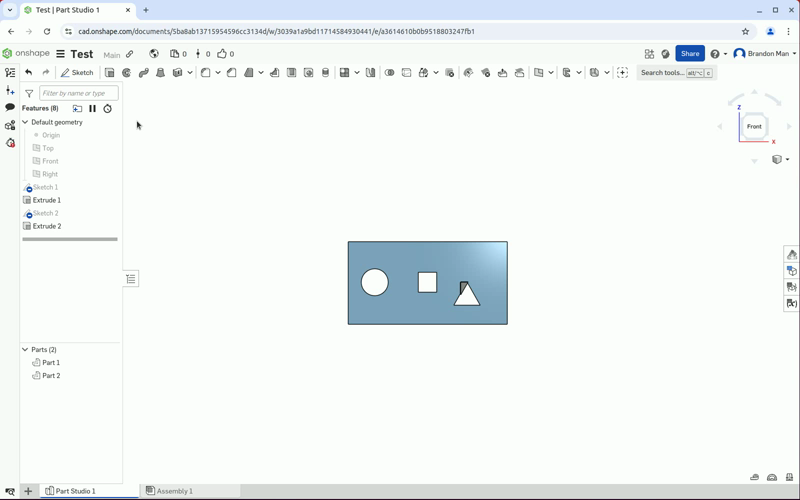
mouse_move(73, 189)
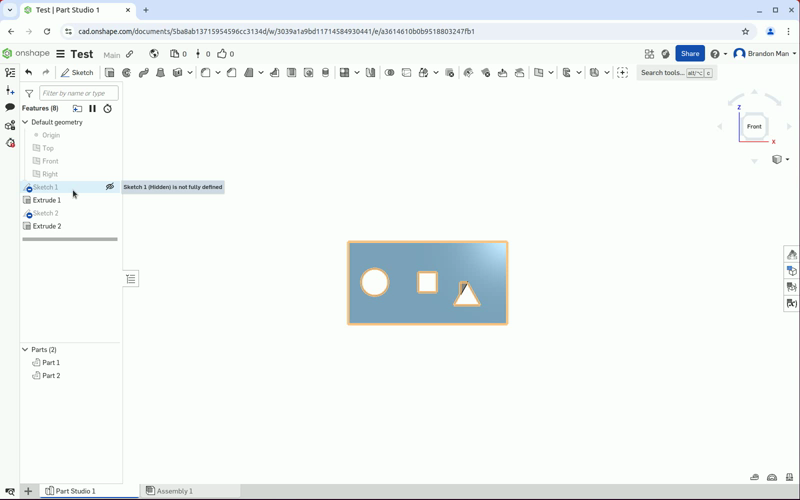
click(73, 189)
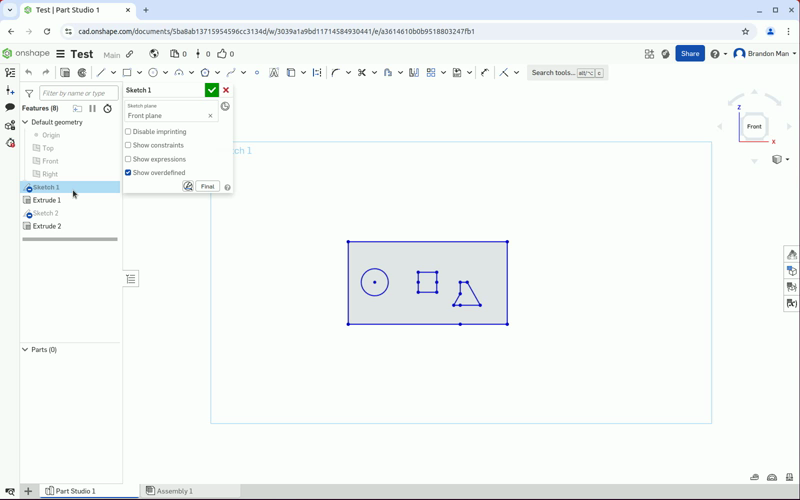
mouse_move(229, 92)
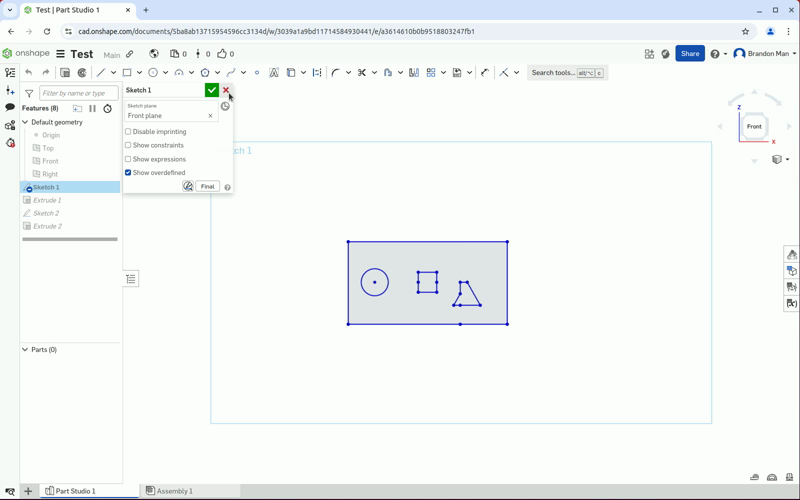
click(229, 92)
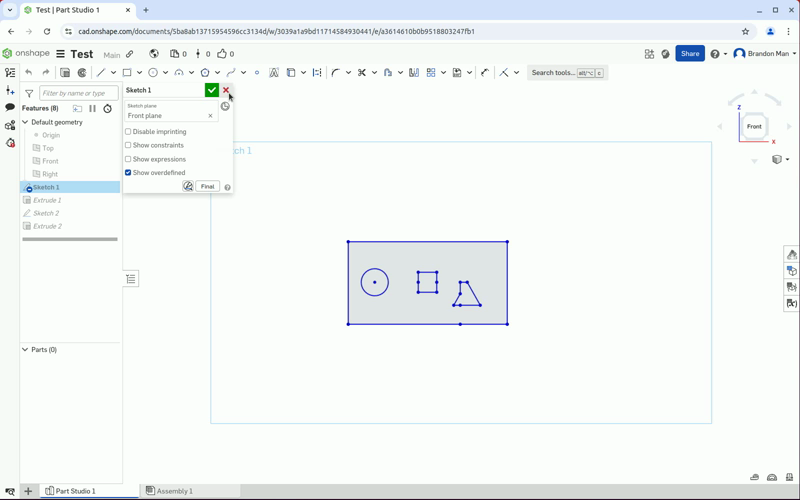
key(shift+s)
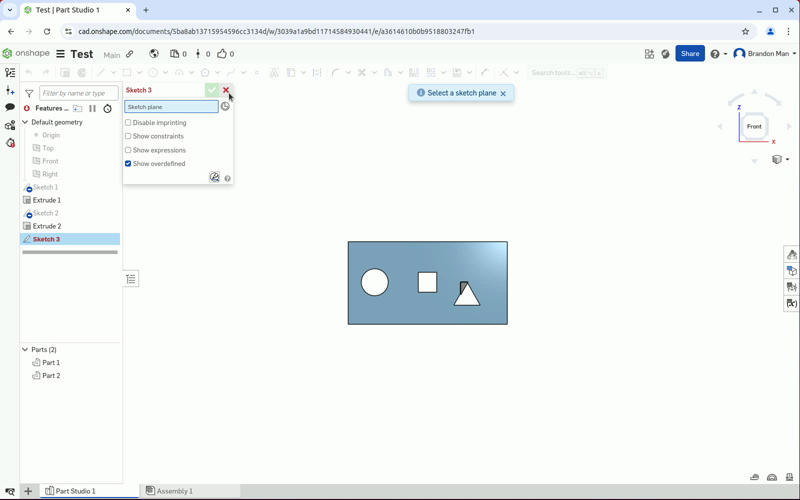
mouse_move(73, 163)
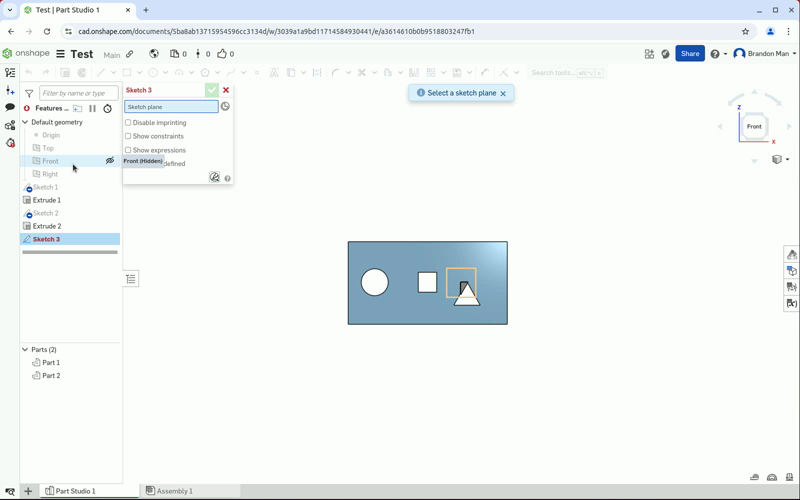
click(73, 163)
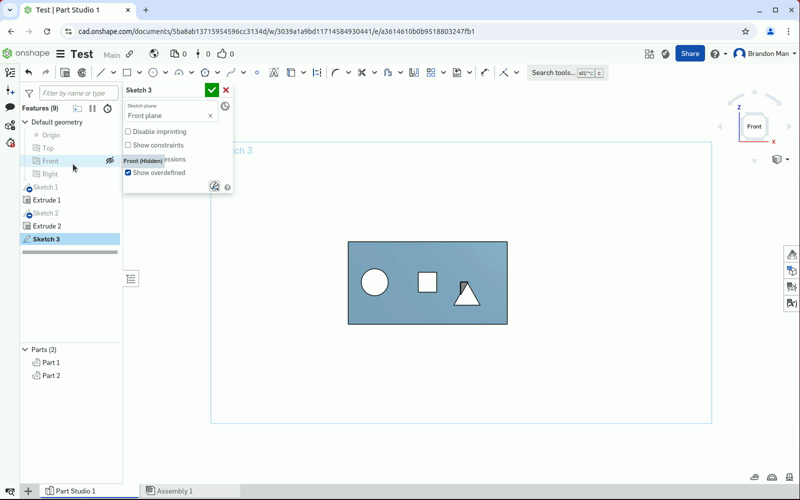
mouse_move(73, 352)
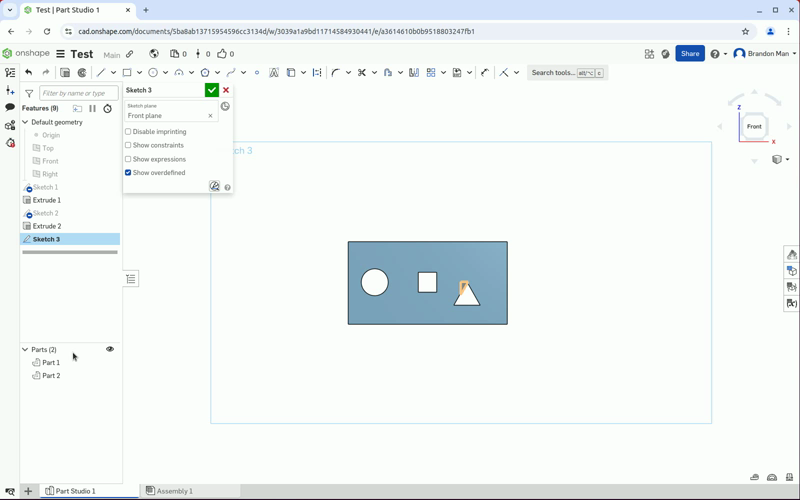
key(y)
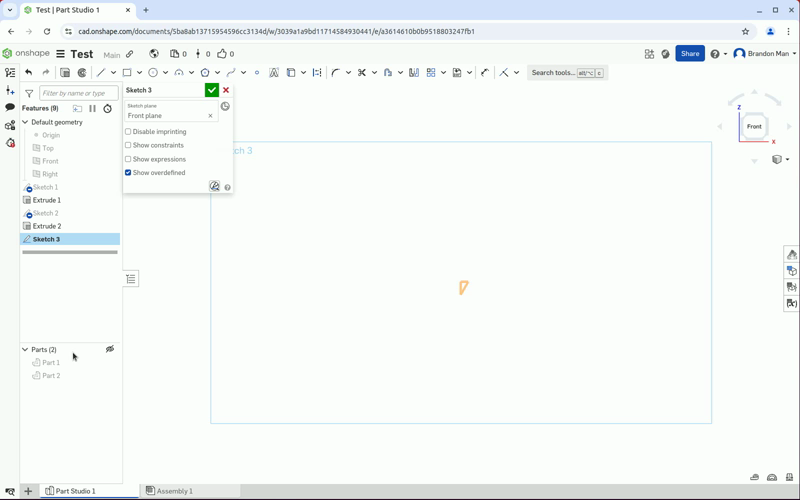
key(c)
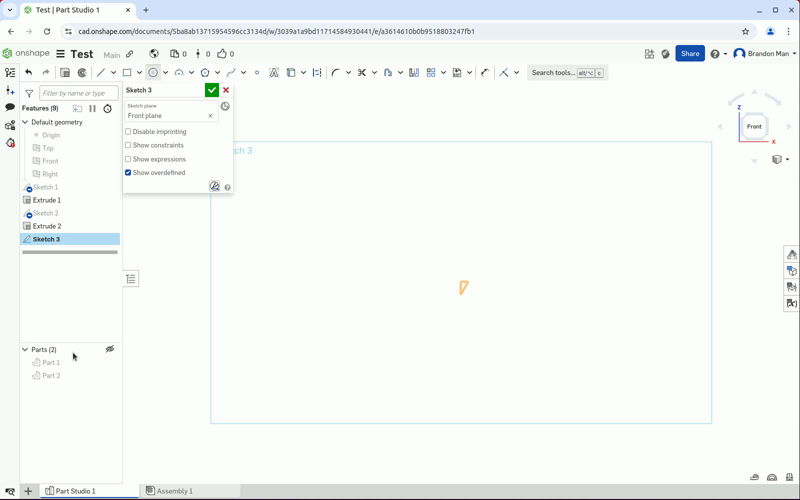
key_down(shift)
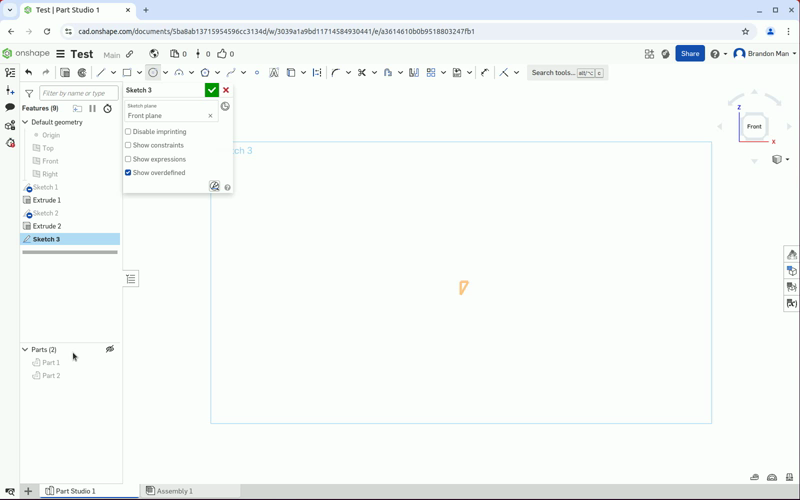
mouse_move(375, 282)
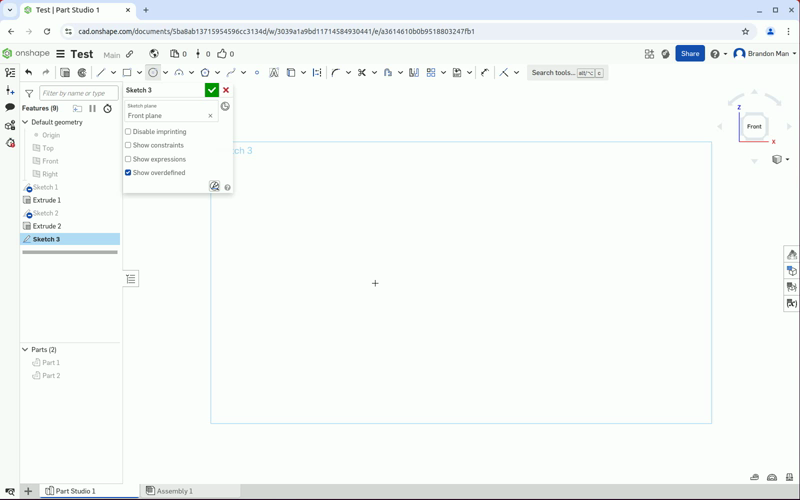
click(375, 282)
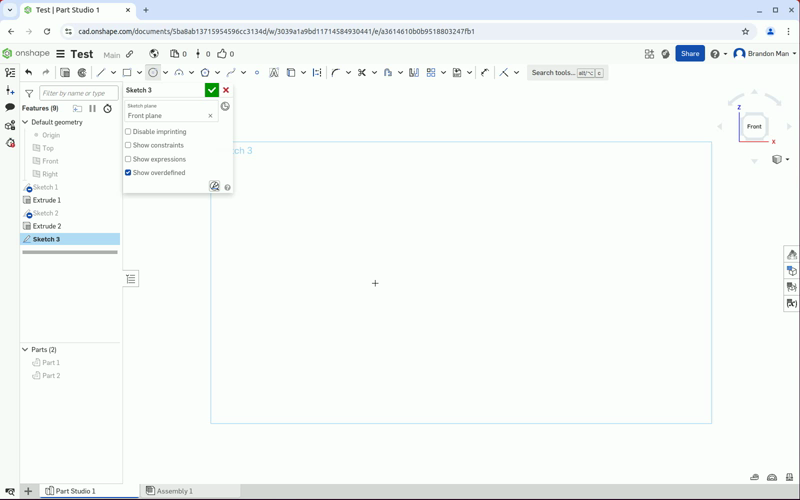
key_up(shift)
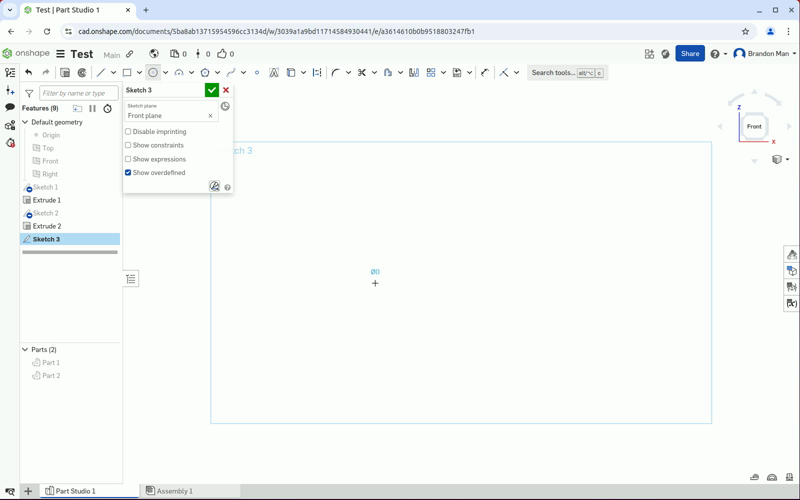
mouse_move(389, 282)
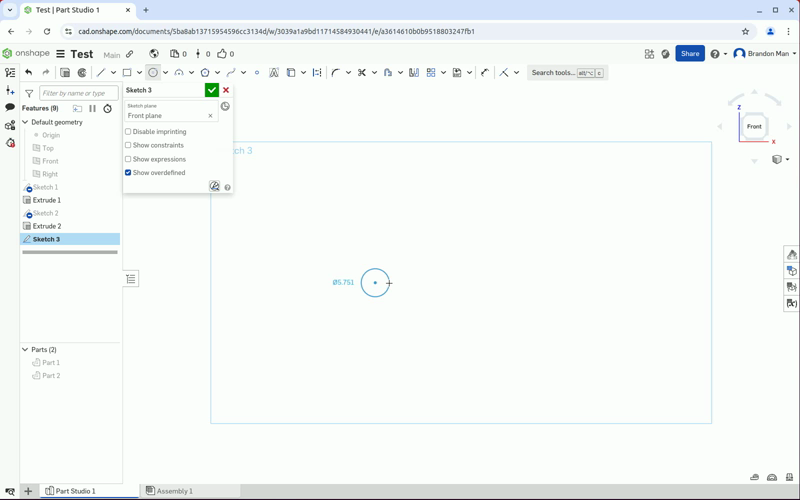
click(389, 282)
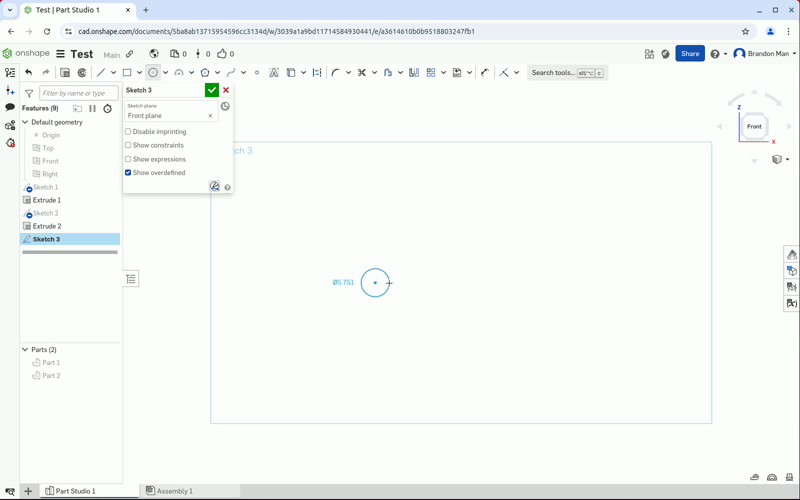
key(esc)
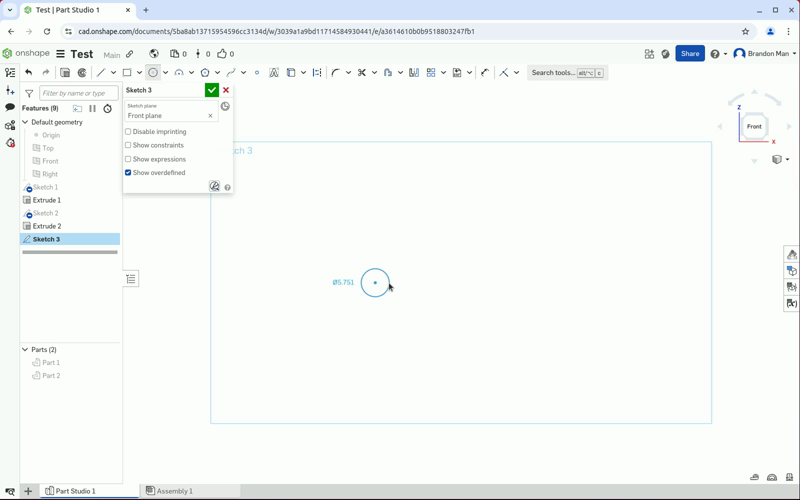
mouse_move(376, 288)
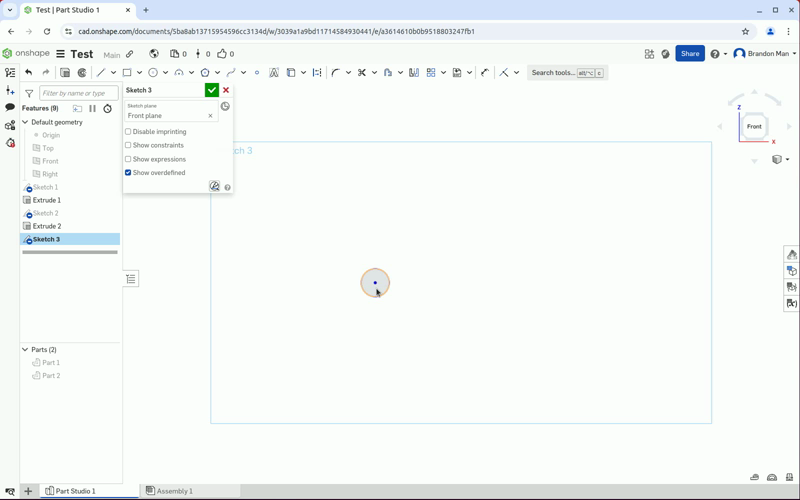
scroll(6)
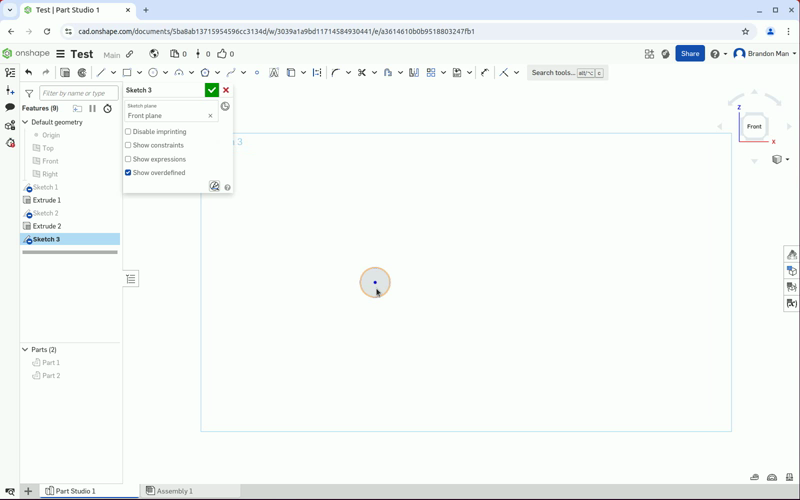
scroll(6)
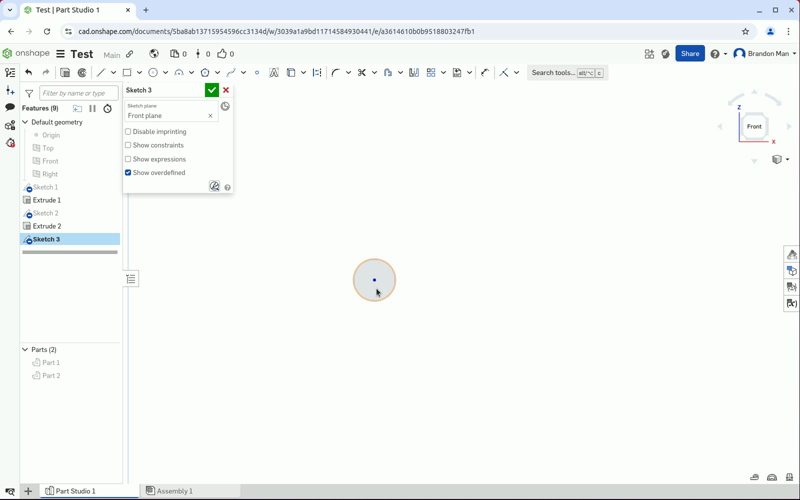
scroll(6)
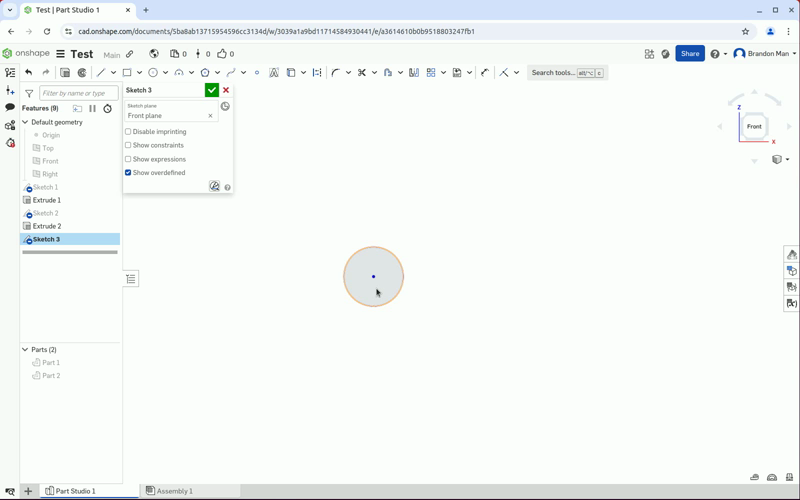
scroll(6)
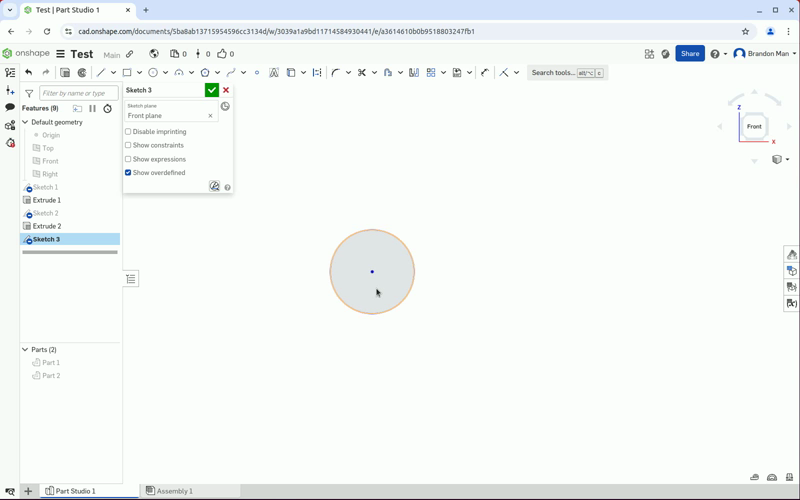
scroll(6)
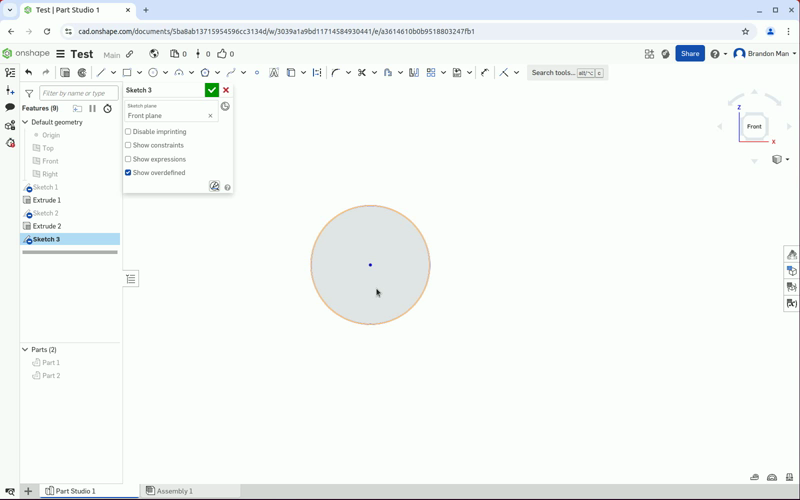
scroll(6)
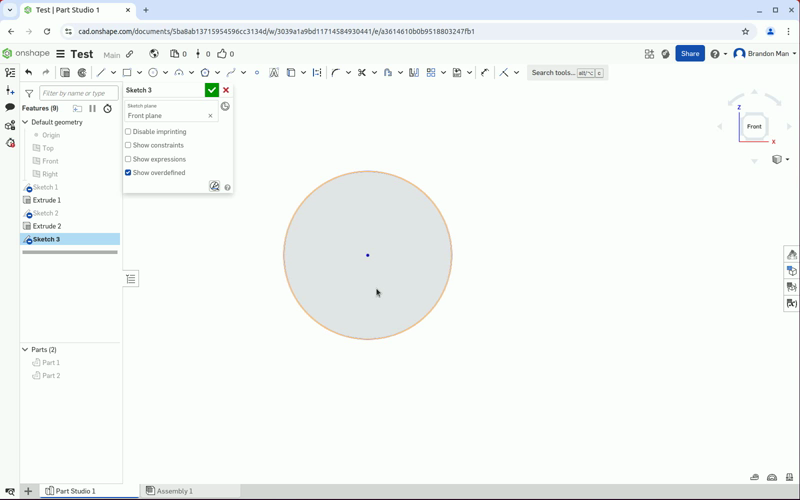
scroll(6)
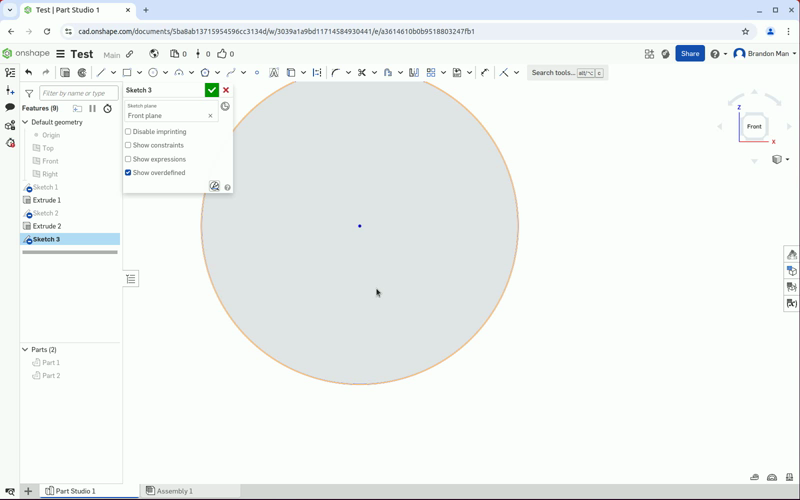
click(376, 288)
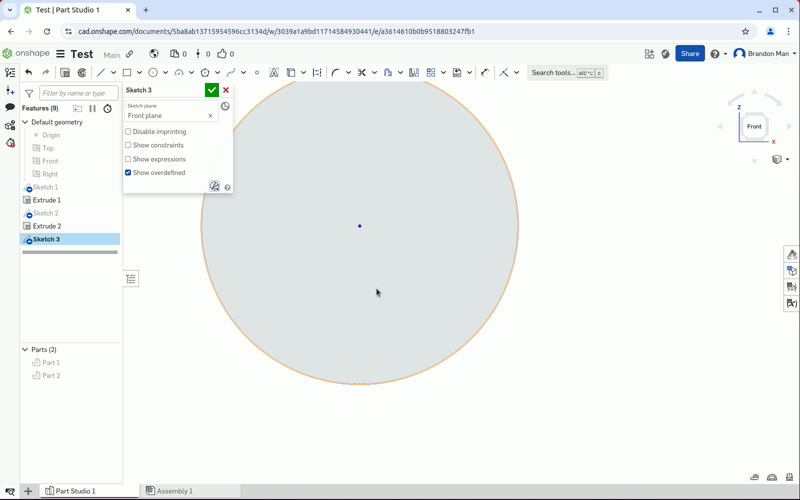
scroll(-6)
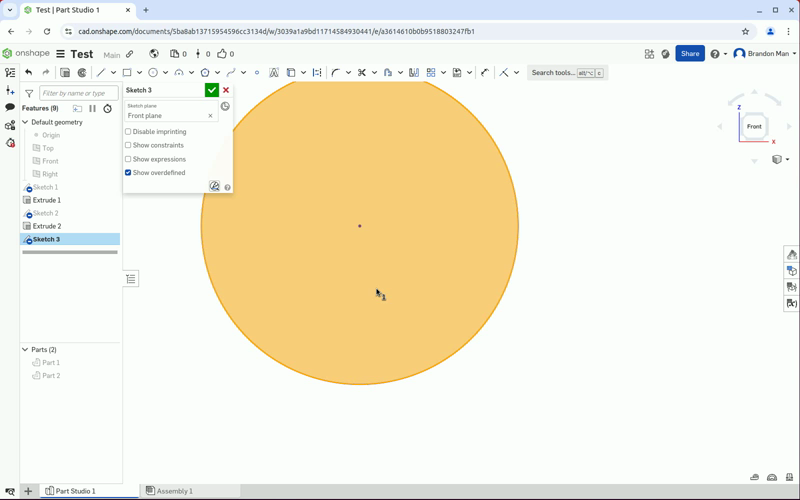
scroll(-6)
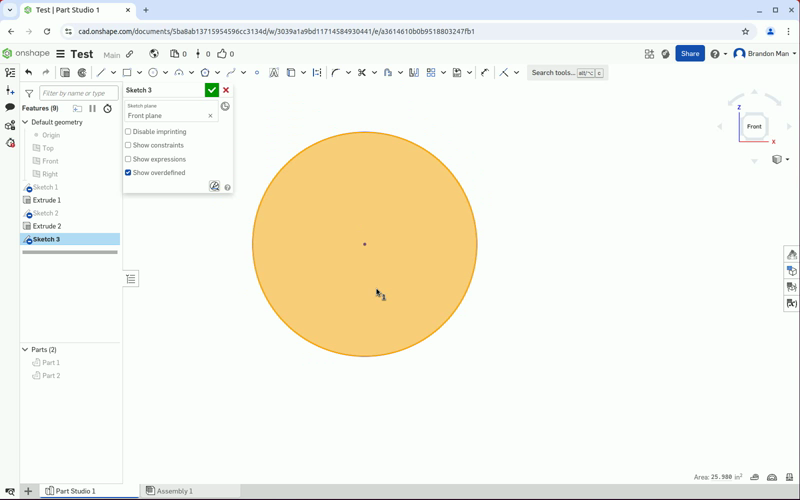
scroll(-6)
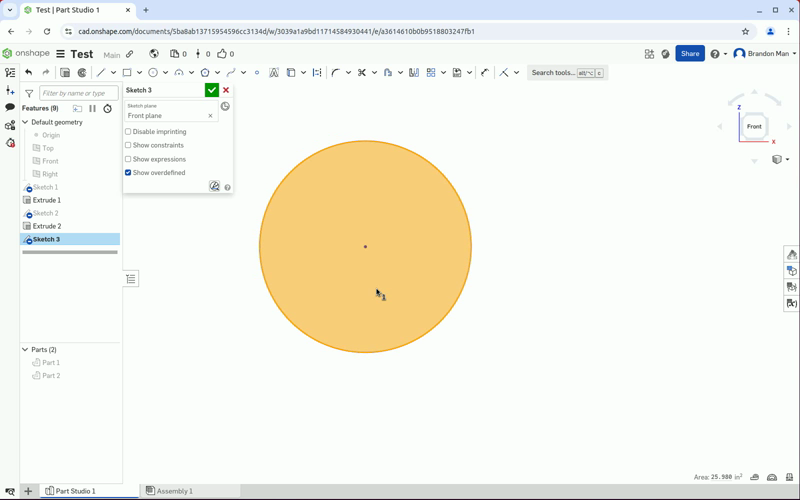
scroll(-6)
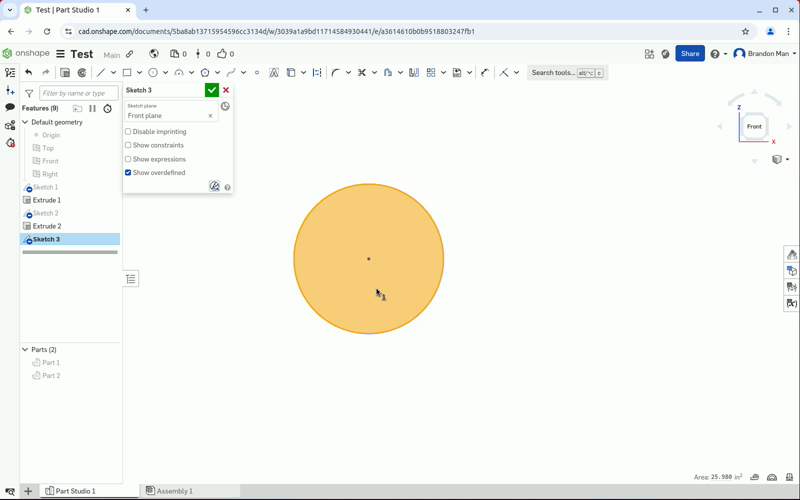
scroll(-6)
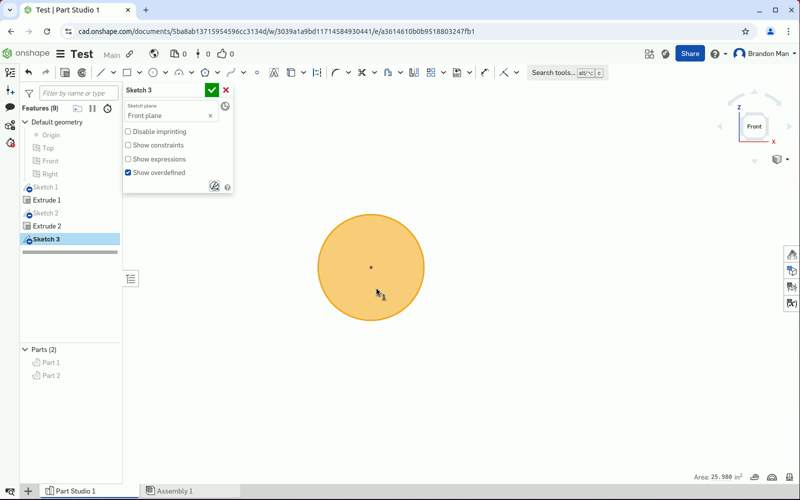
scroll(-6)
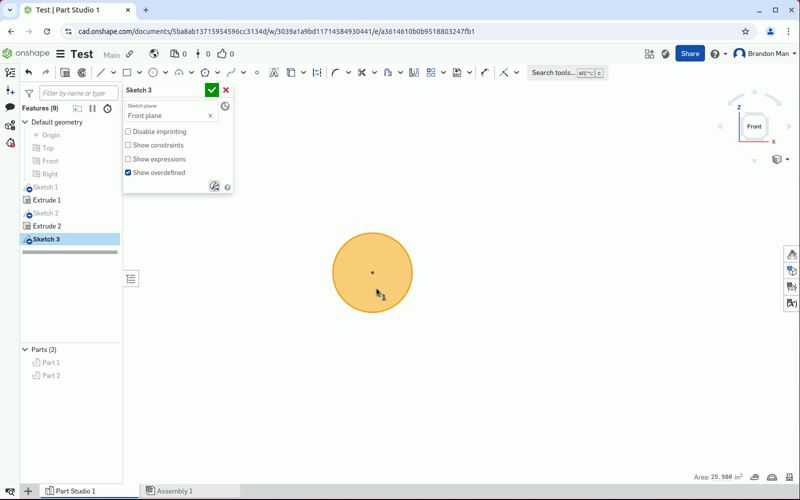
scroll(-6)
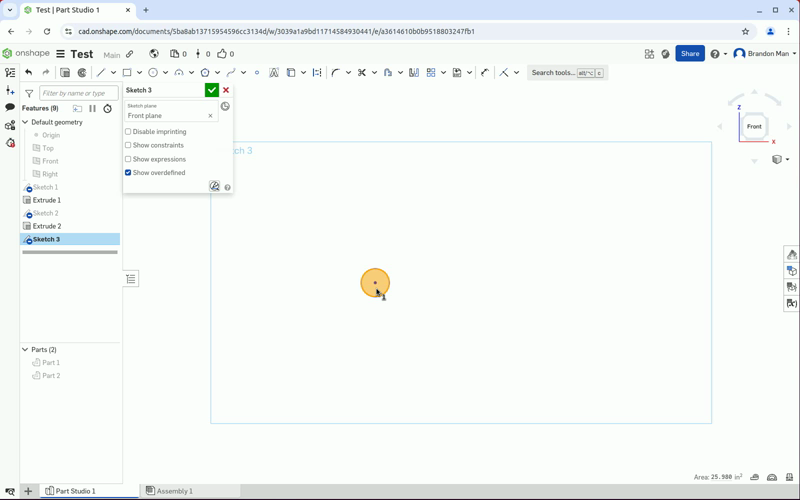
mouse_move(73, 352)
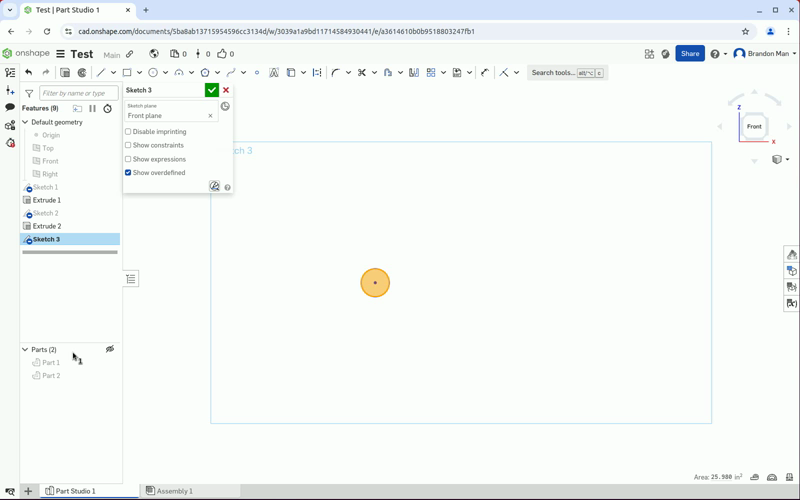
key(shift+y)
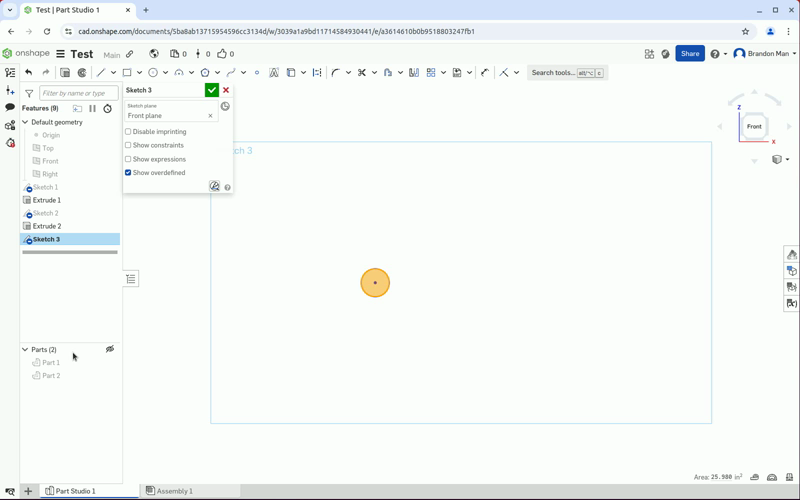
key(shift+e)
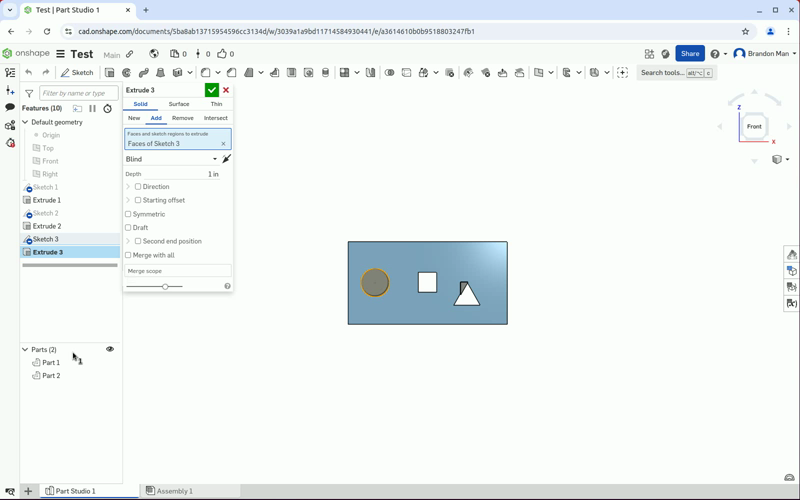
mouse_move(143, 106)
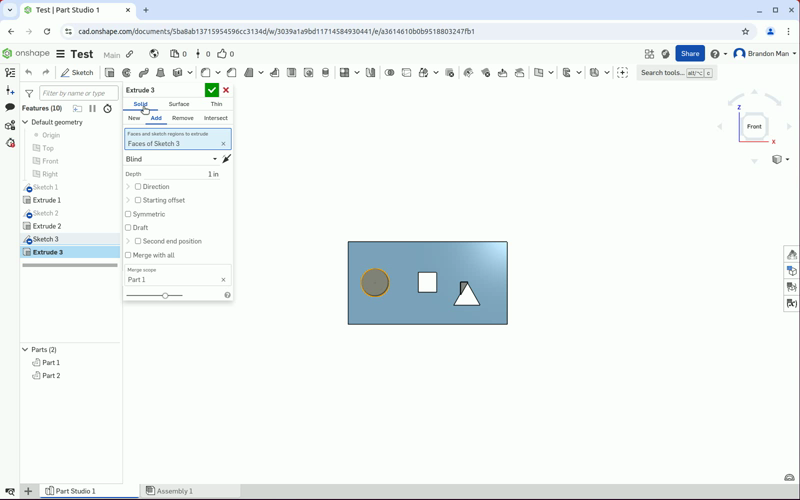
click(143, 106)
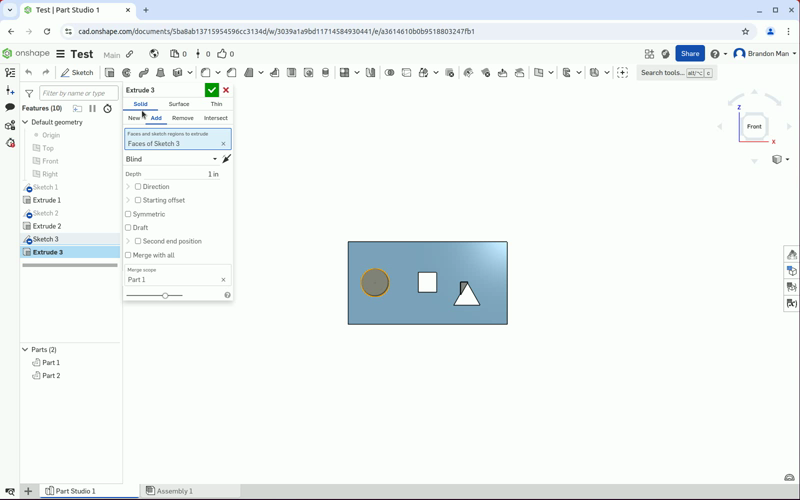
mouse_move(137, 120)
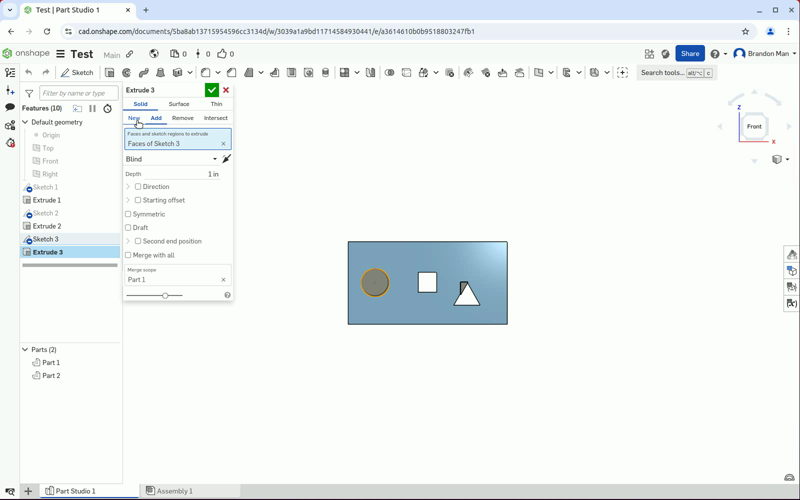
click(137, 120)
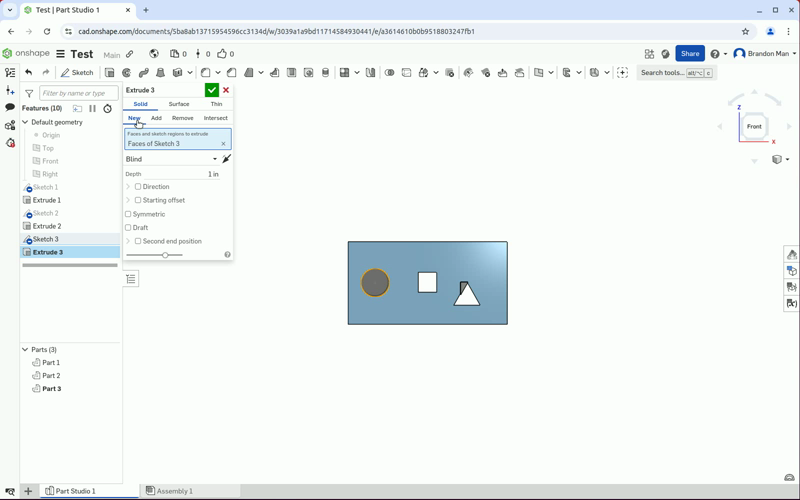
key(tab, 4)
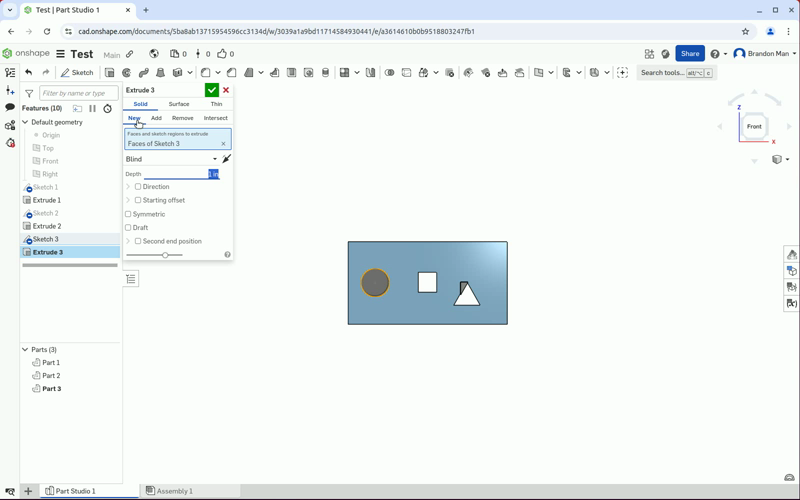
text(-6.74)
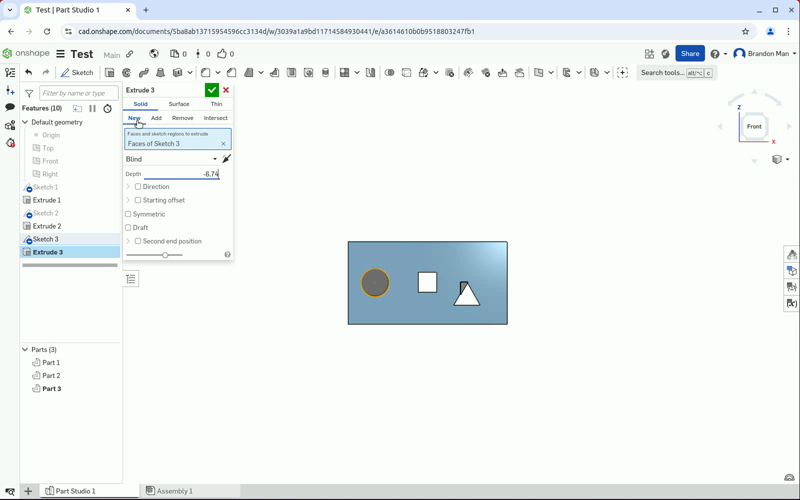
key(tab, 3)
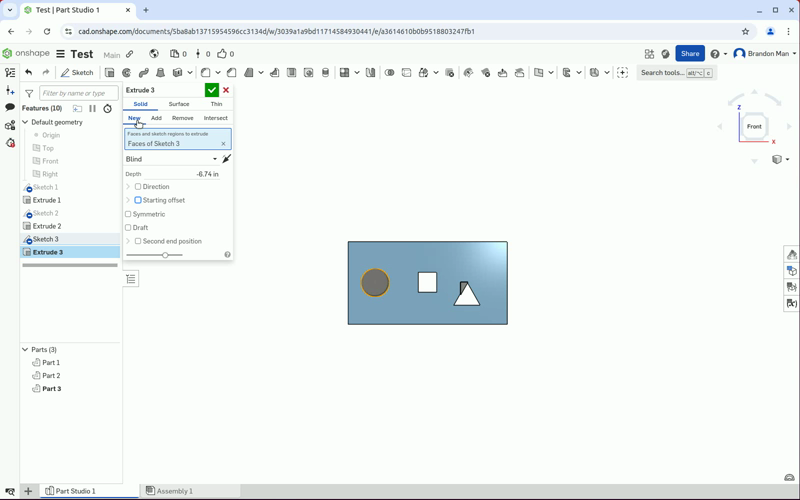
key(tab, 2)
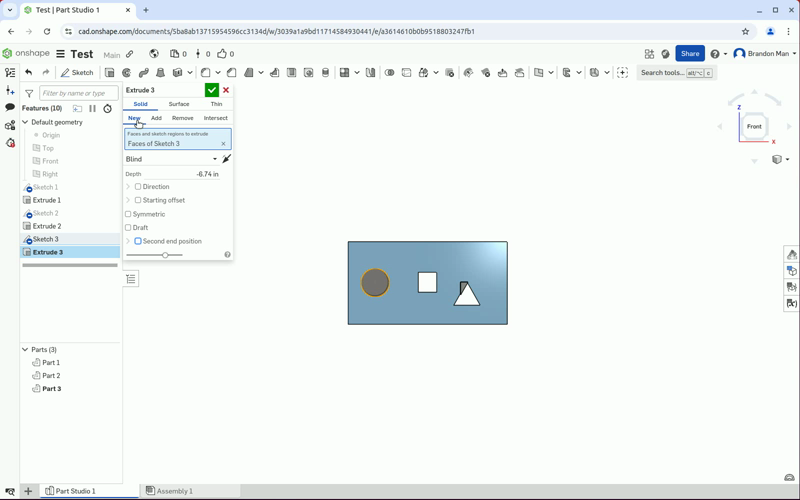
key(space)
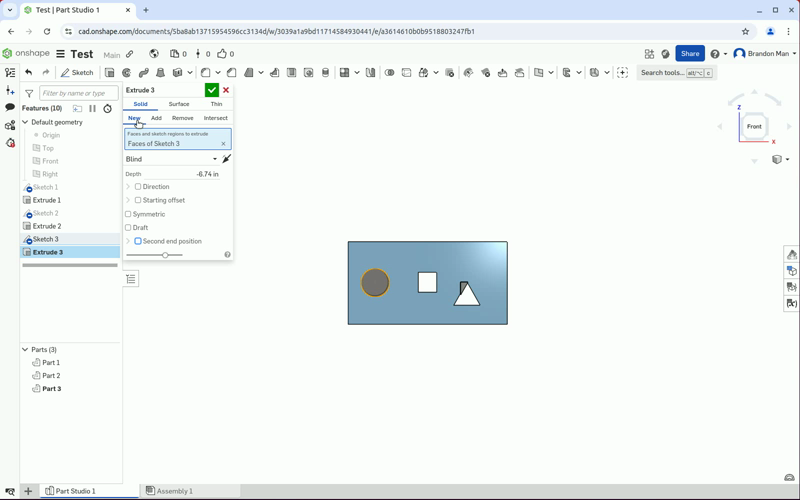
key(tab, 3)
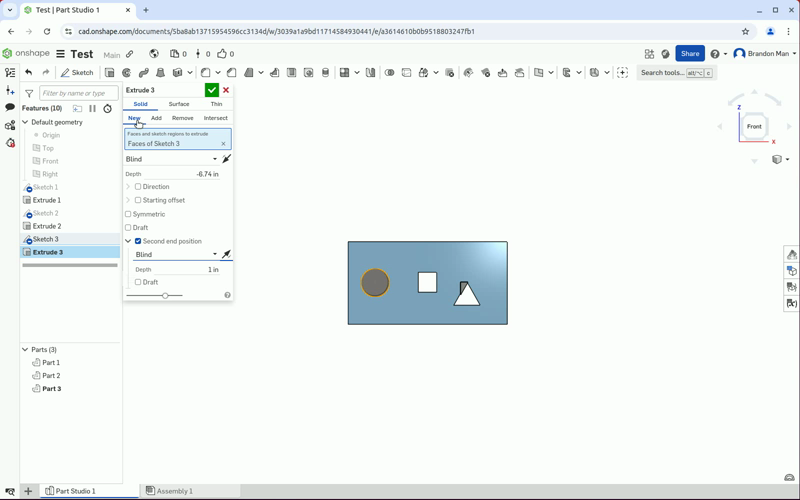
text(4.333)
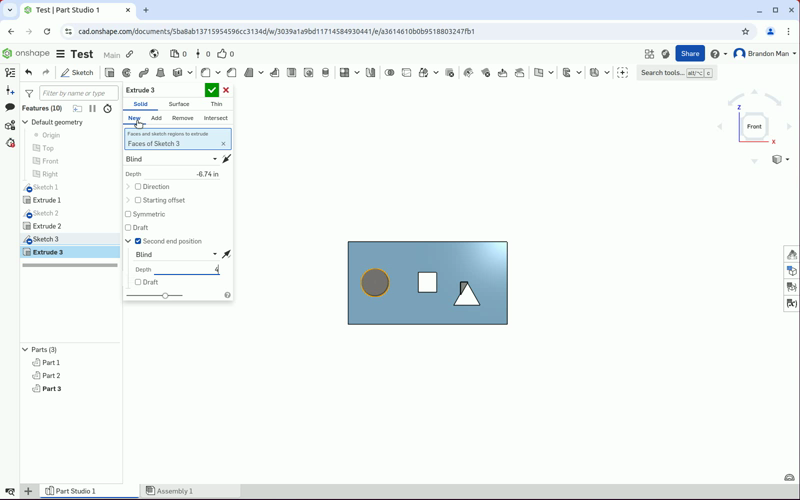
key(enter)
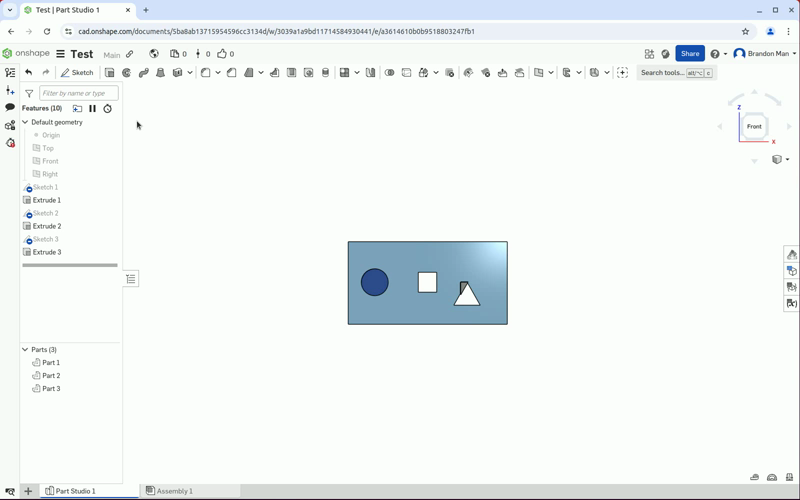
key(shift+h)
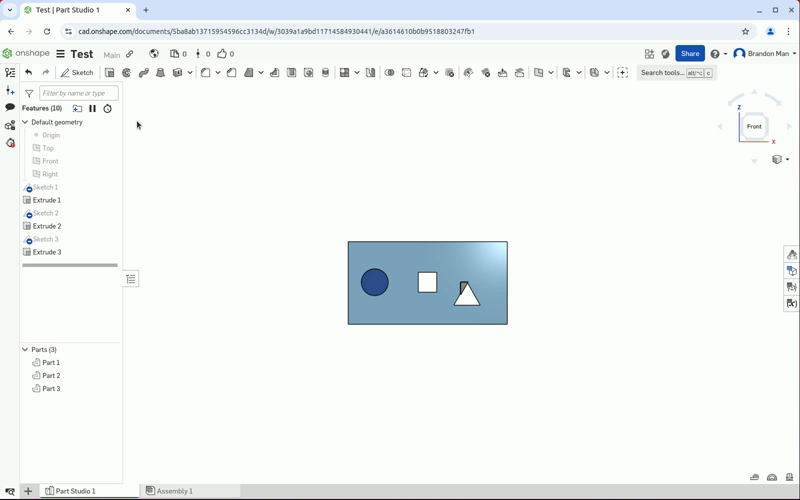
key(shift+h)
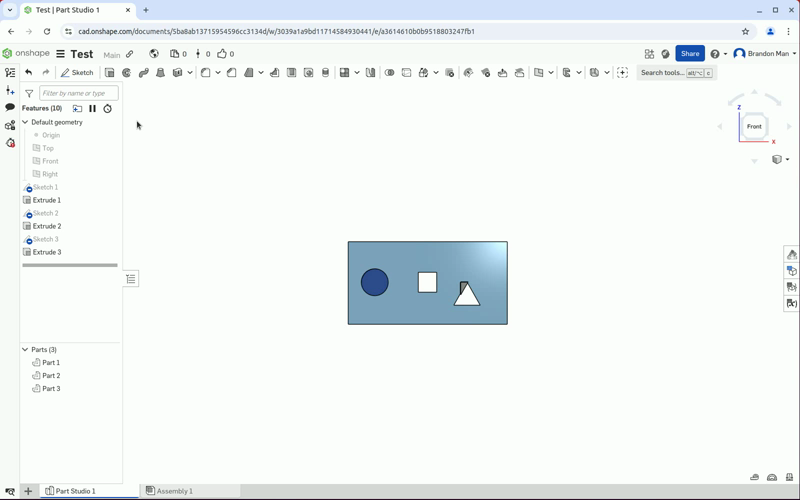
mouse_move(73, 189)
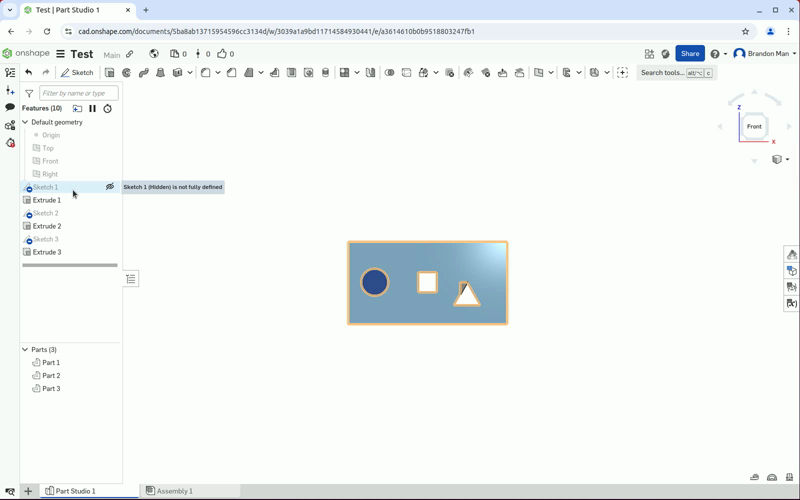
click(73, 189)
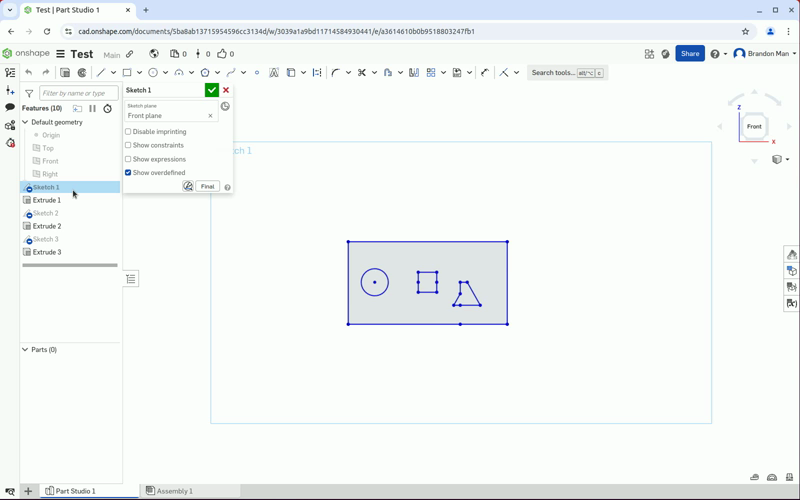
mouse_move(229, 92)
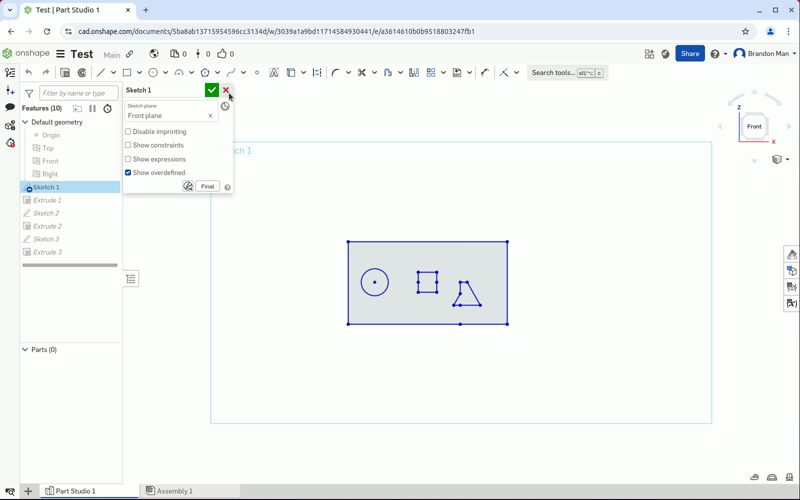
click(229, 92)
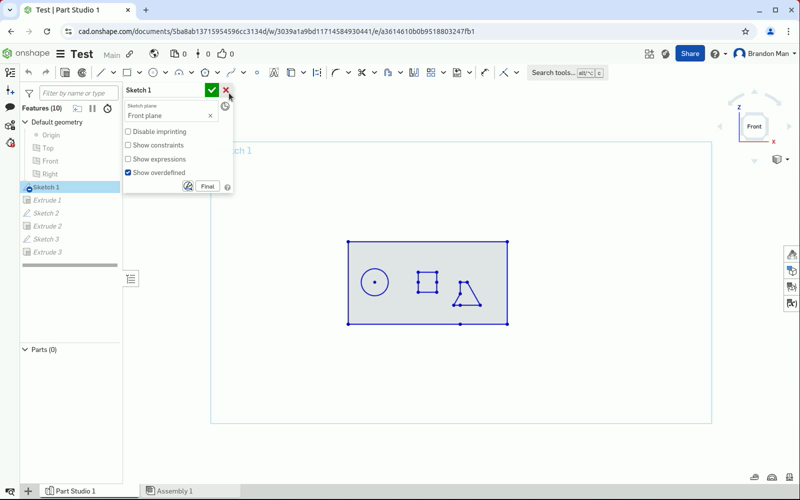
key(shift+s)
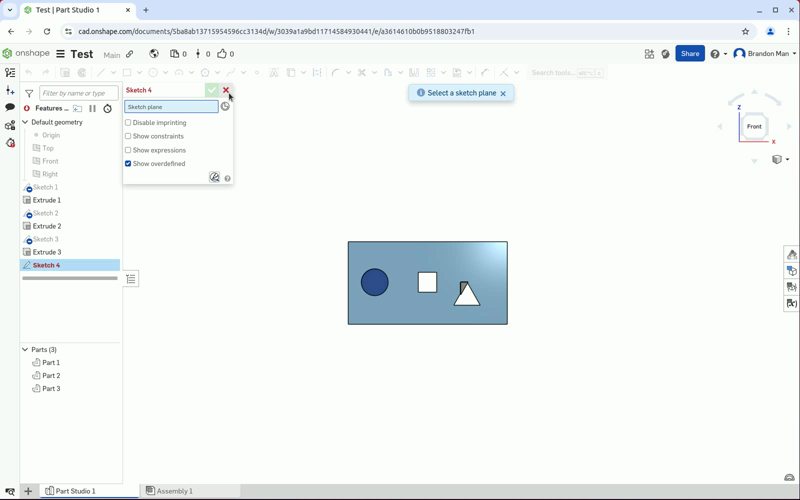
mouse_move(73, 163)
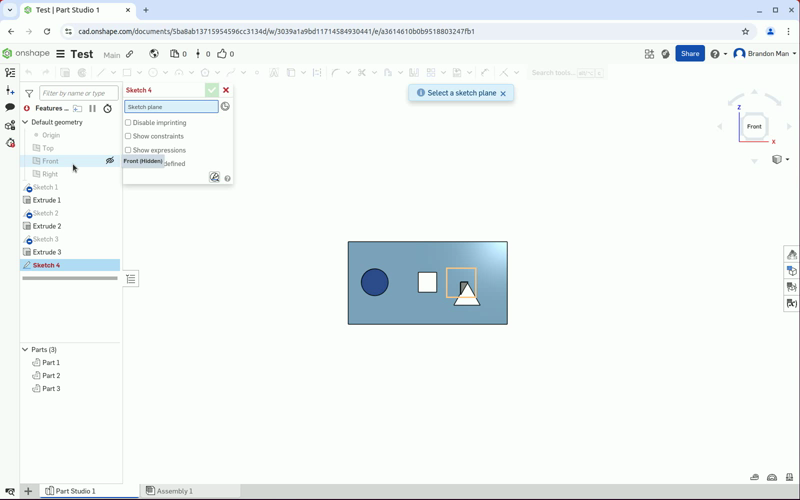
click(73, 163)
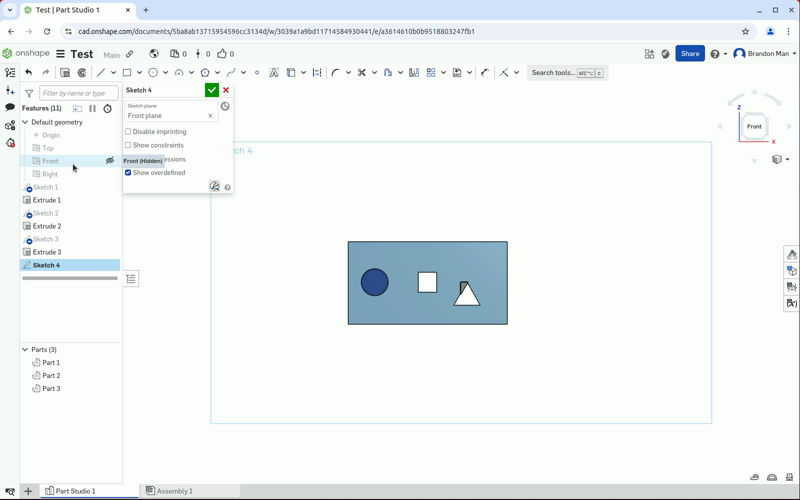
mouse_move(73, 352)
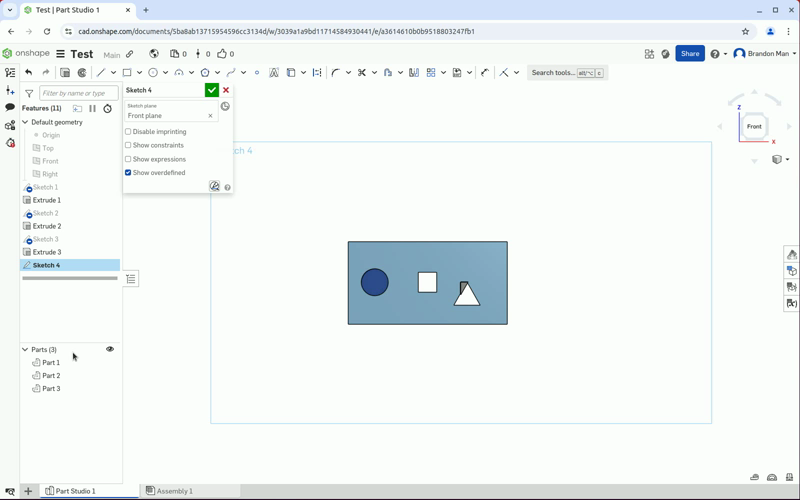
key(y)
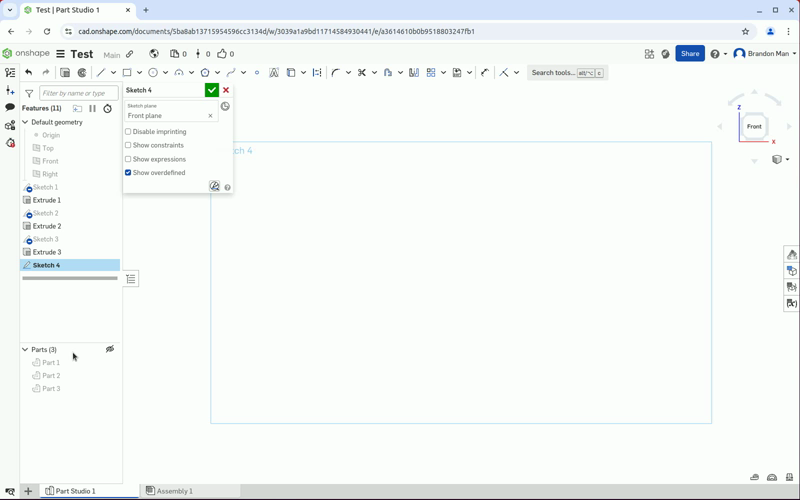
key(l)
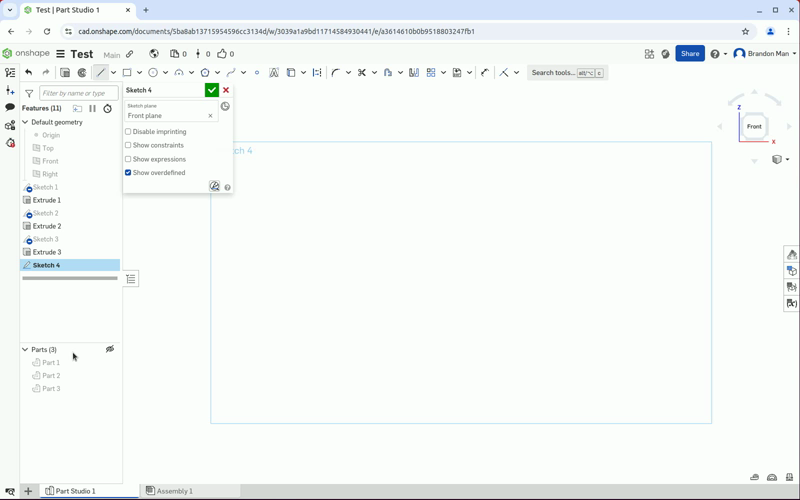
key_down(shift)
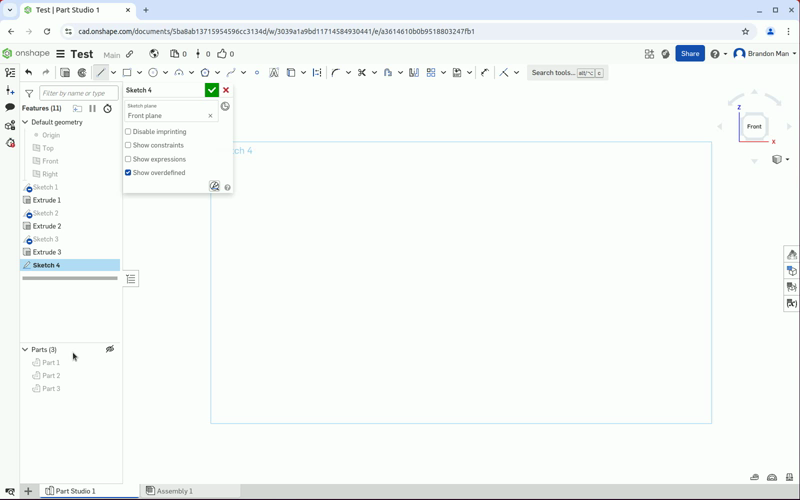
mouse_move(417, 292)
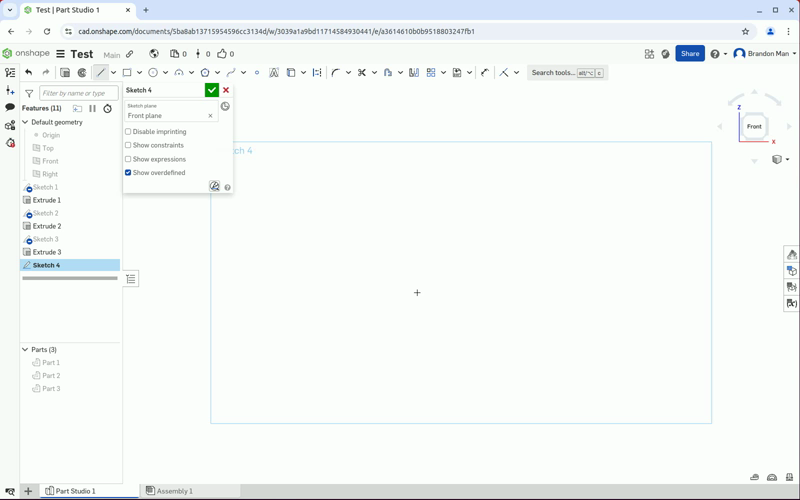
click(417, 292)
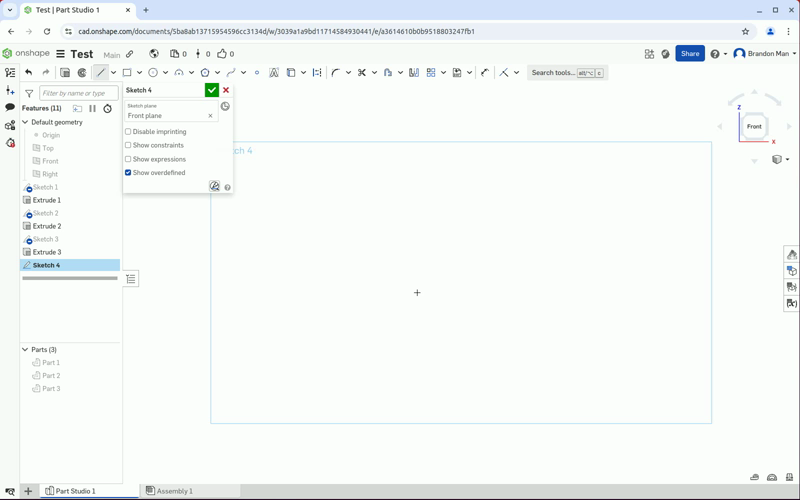
key_up(shift)
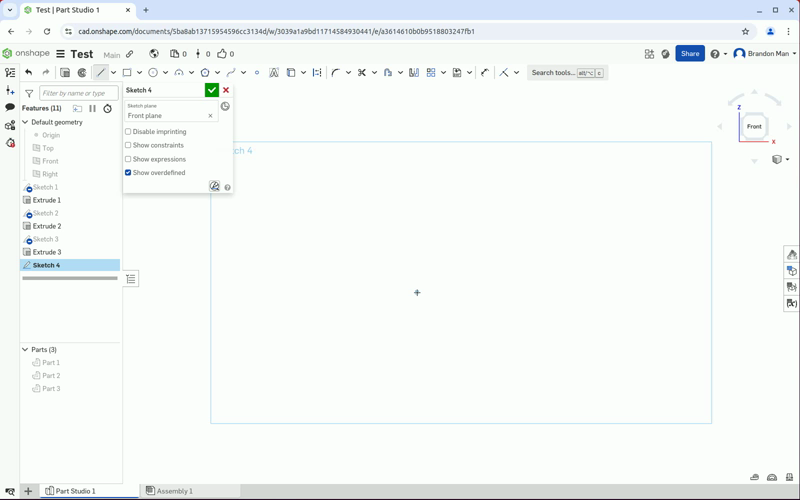
key_down(shift)
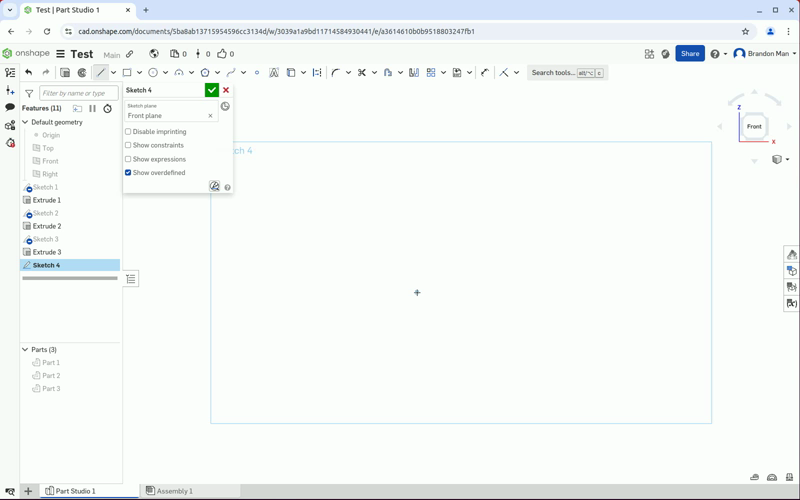
mouse_move(447, 292)
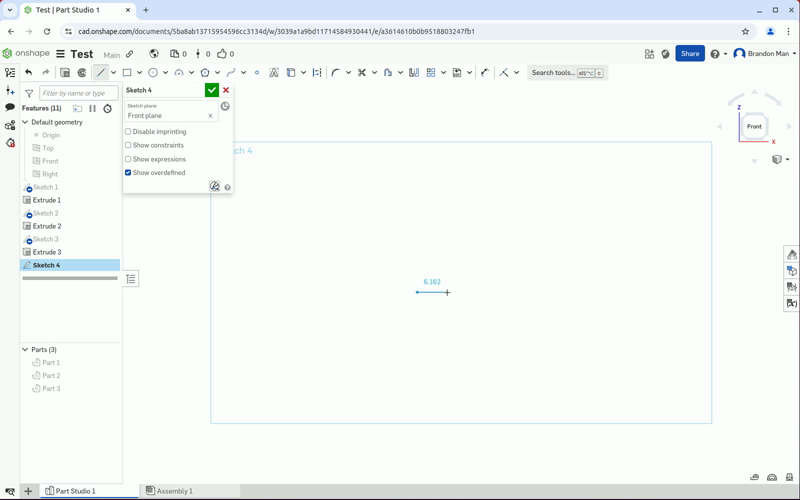
mouse_move(438, 292)
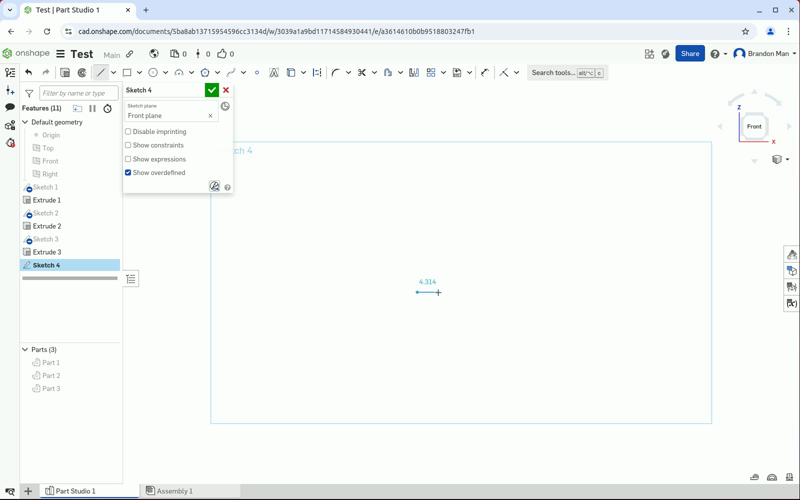
click(438, 292)
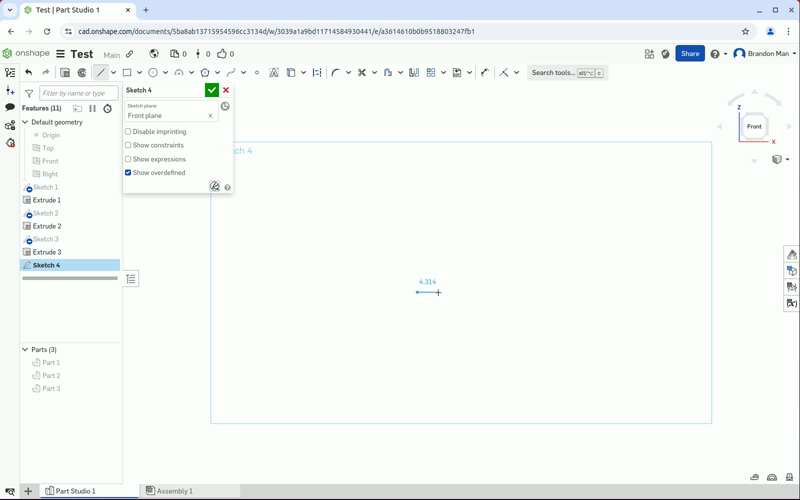
key_up(shift)
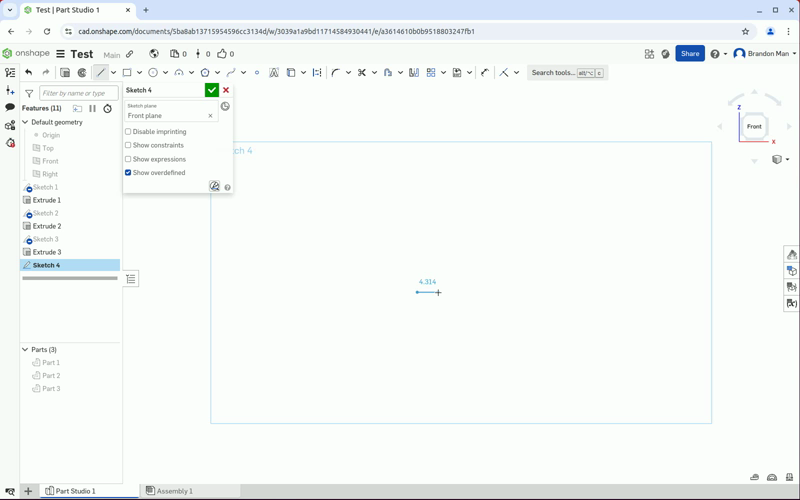
key_down(shift)
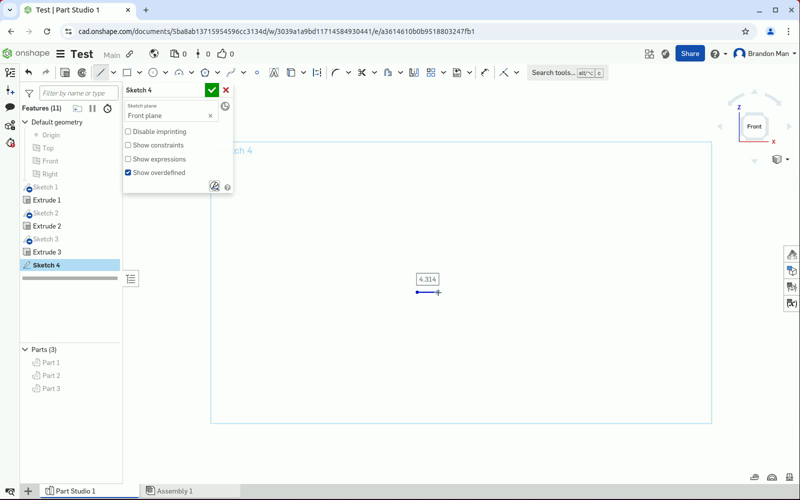
mouse_move(468, 292)
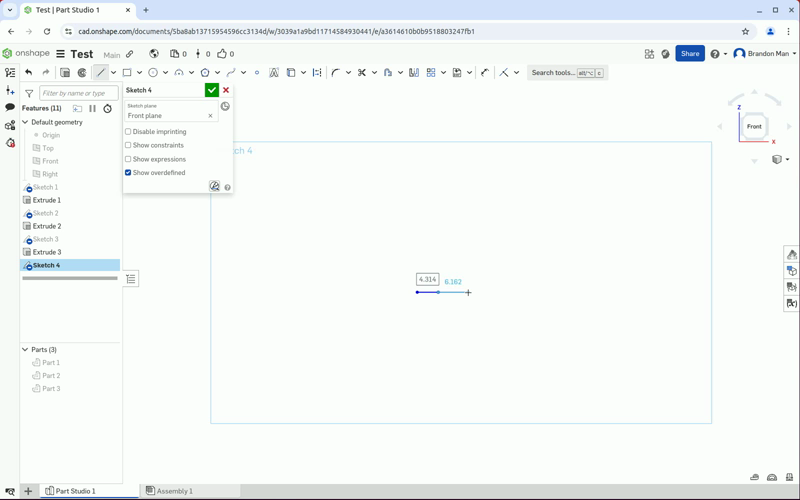
mouse_move(438, 281)
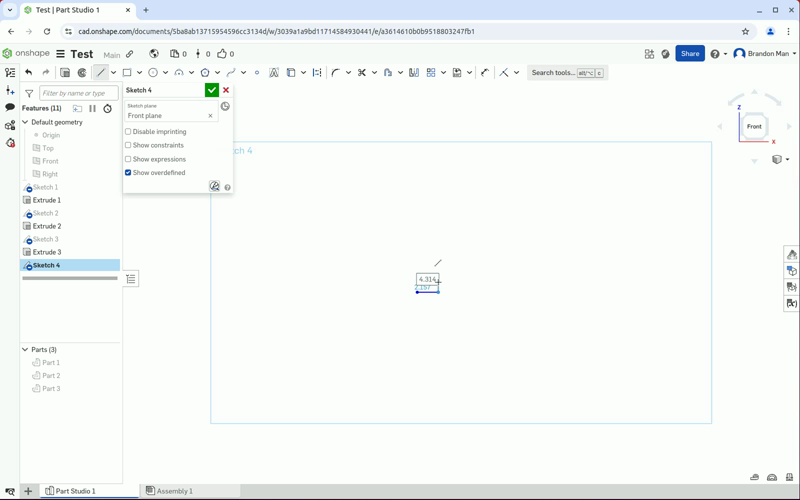
click(438, 281)
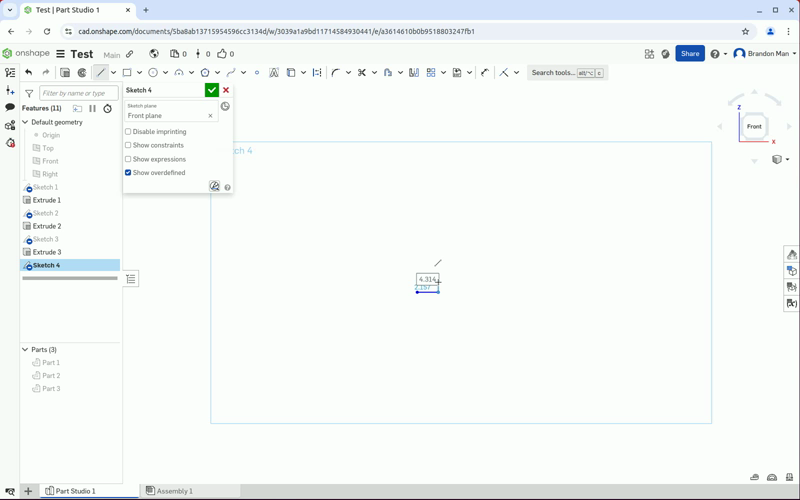
key_up(shift)
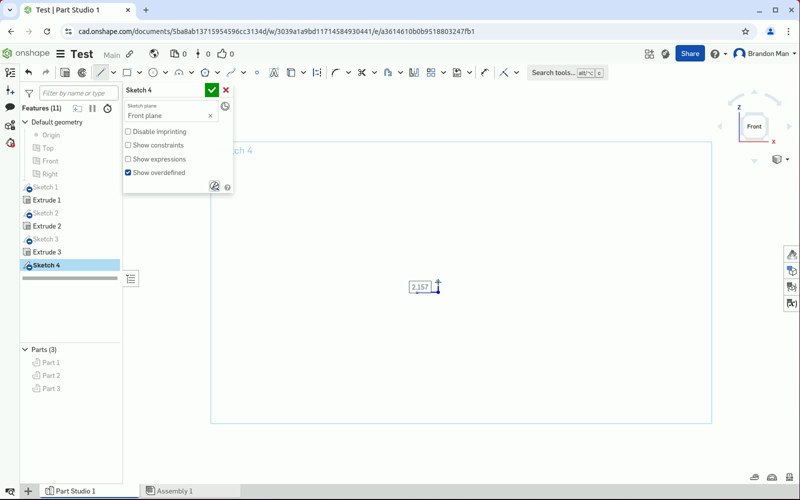
key_down(shift)
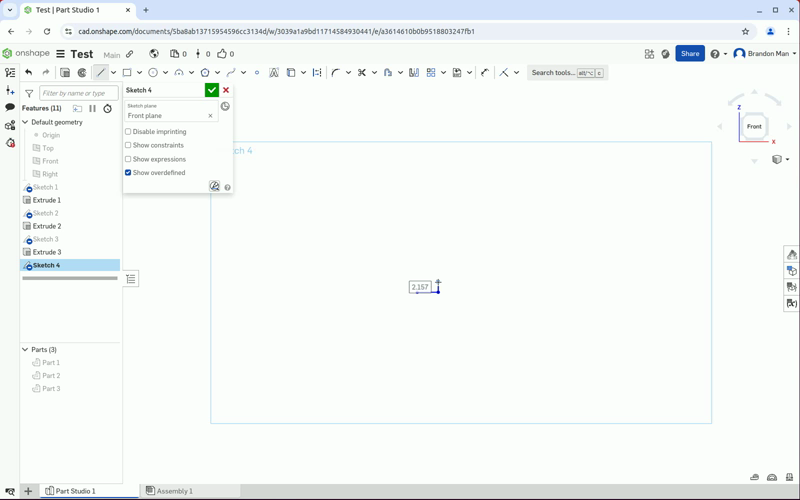
mouse_move(468, 281)
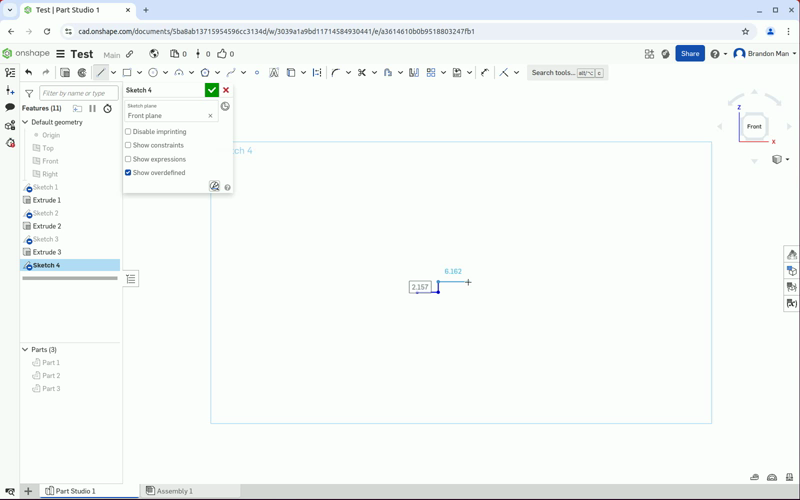
mouse_move(428, 281)
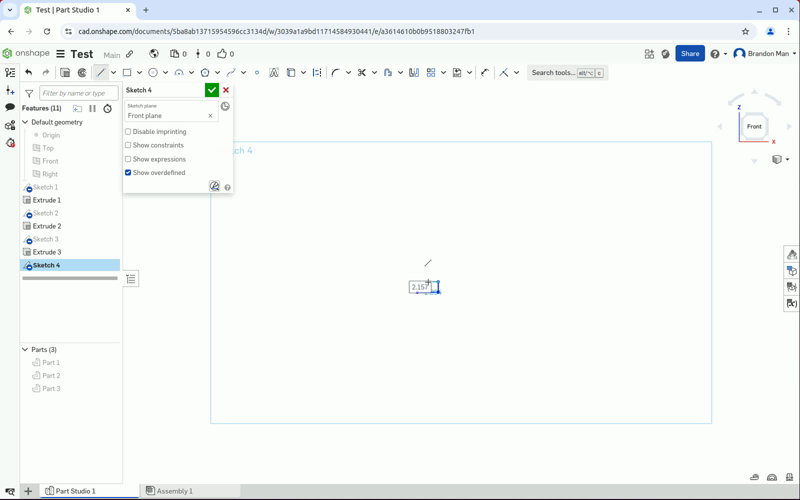
click(428, 281)
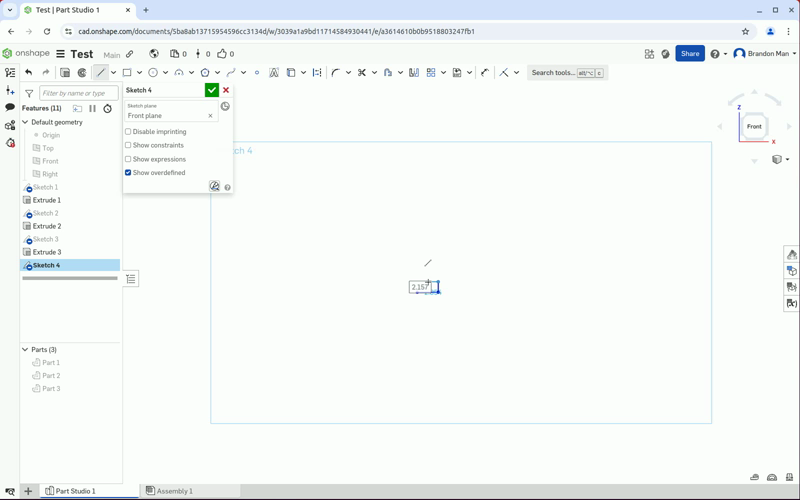
key_up(shift)
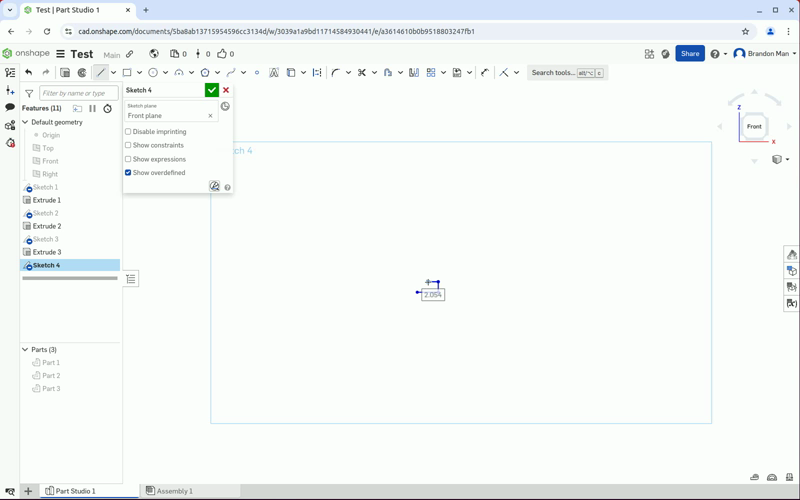
key_down(shift)
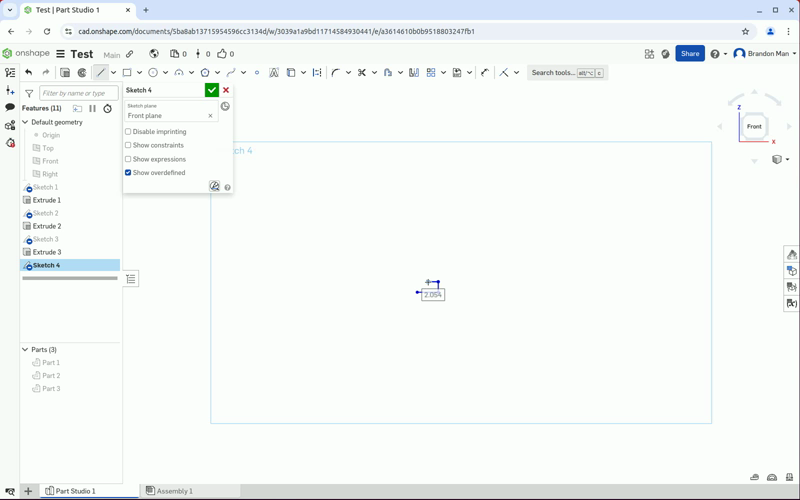
mouse_move(458, 281)
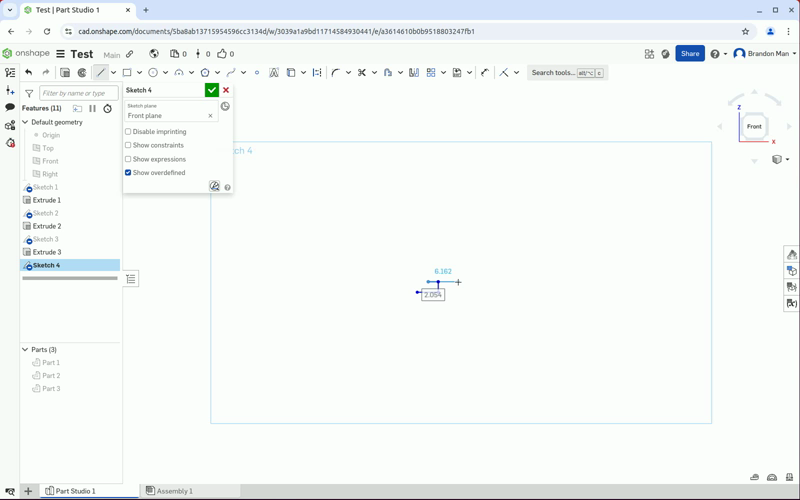
mouse_move(417, 281)
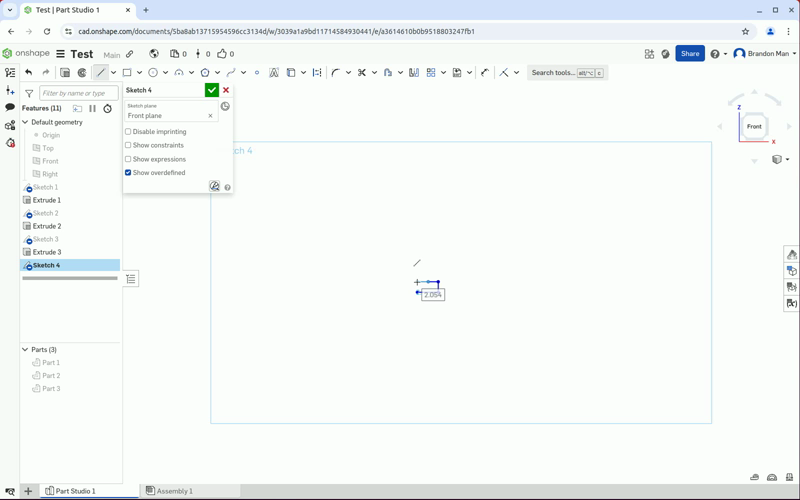
click(417, 281)
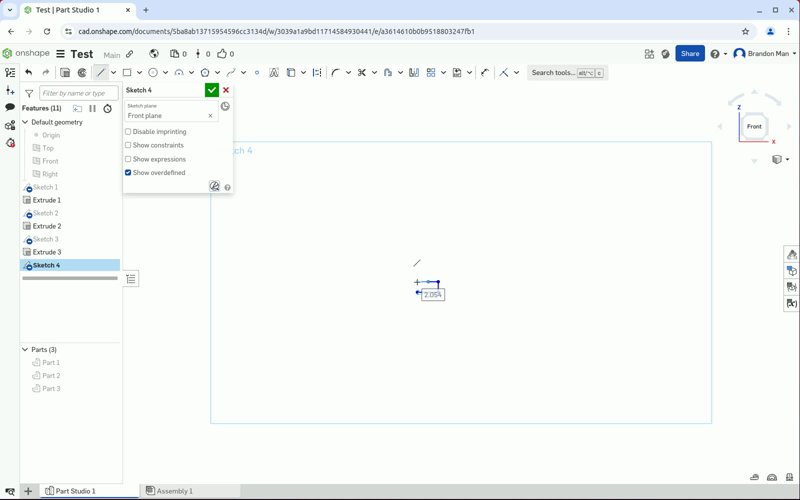
key_up(shift)
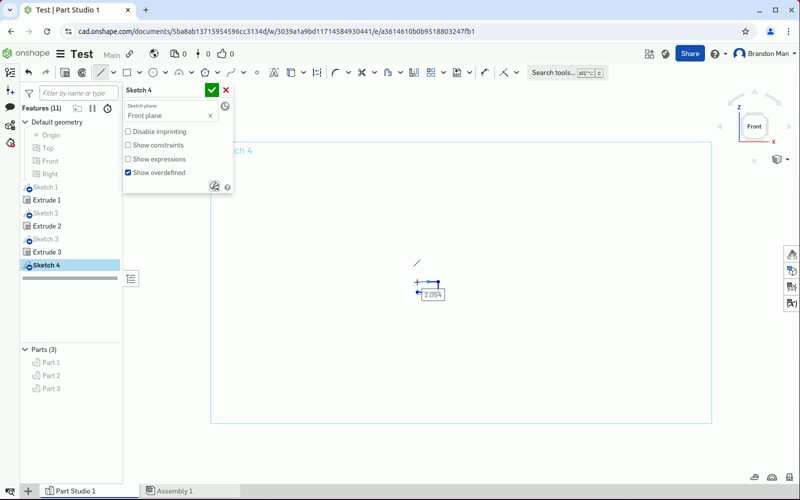
mouse_move(447, 281)
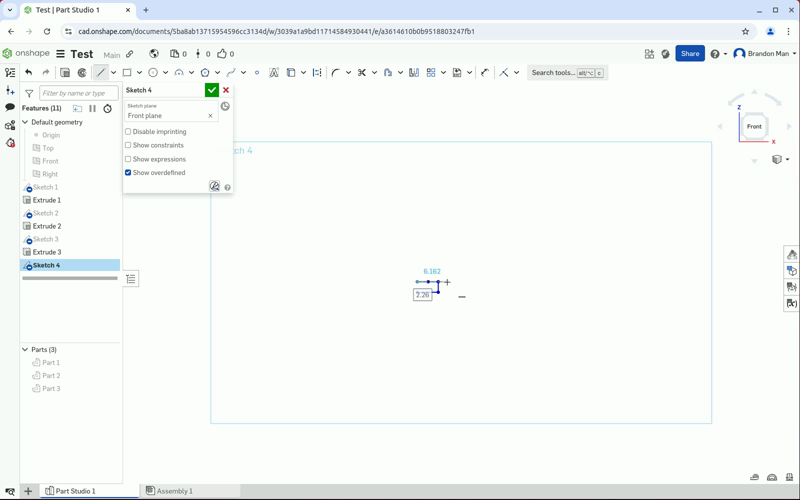
key_down(shift)
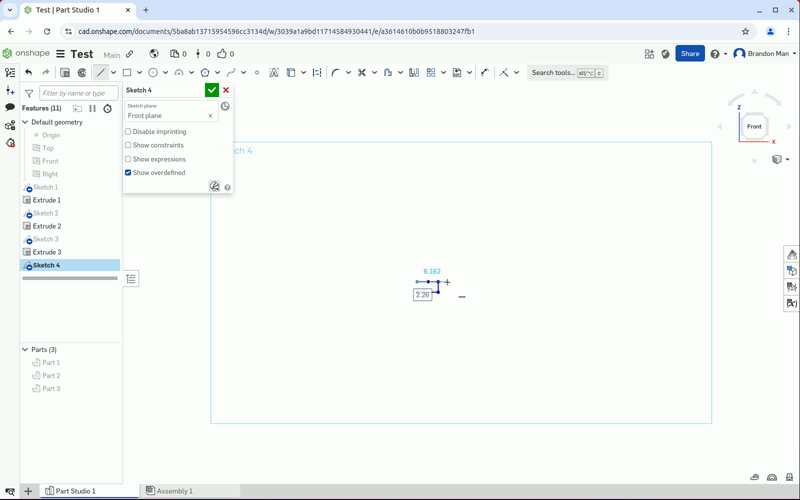
mouse_move(417, 292)
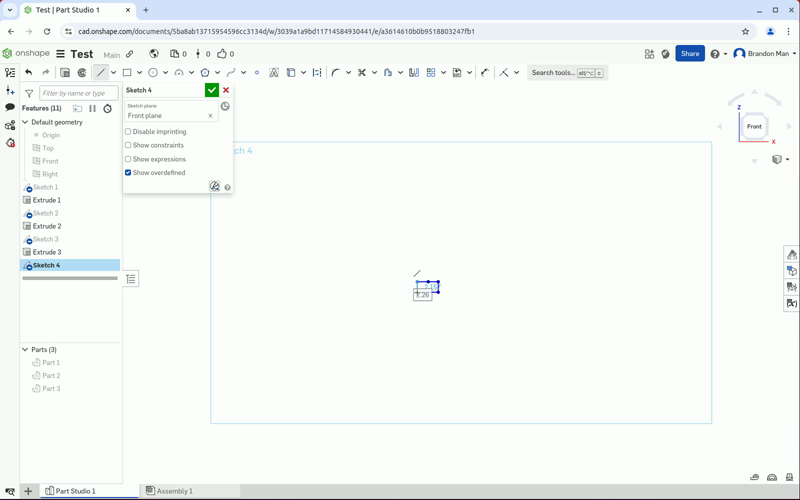
key_up(shift)
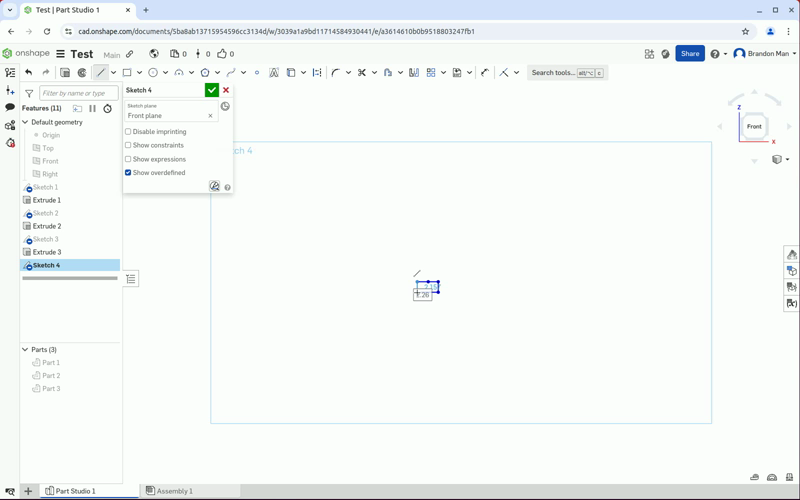
click(417, 292)
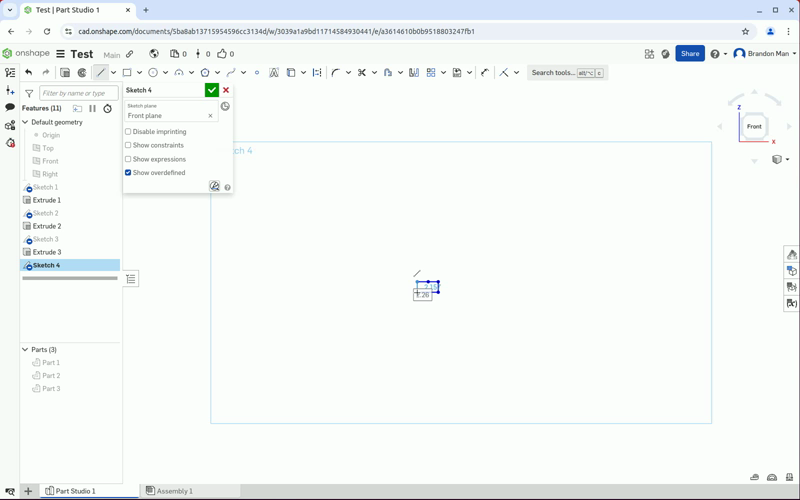
key(esc)
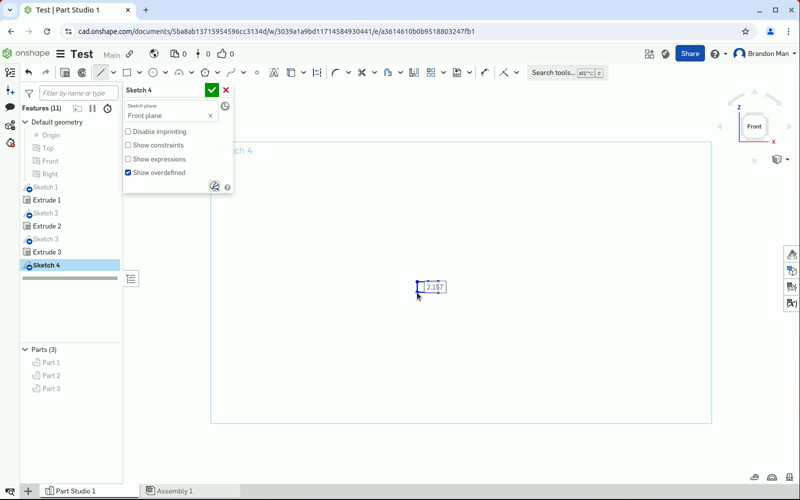
mouse_move(418, 286)
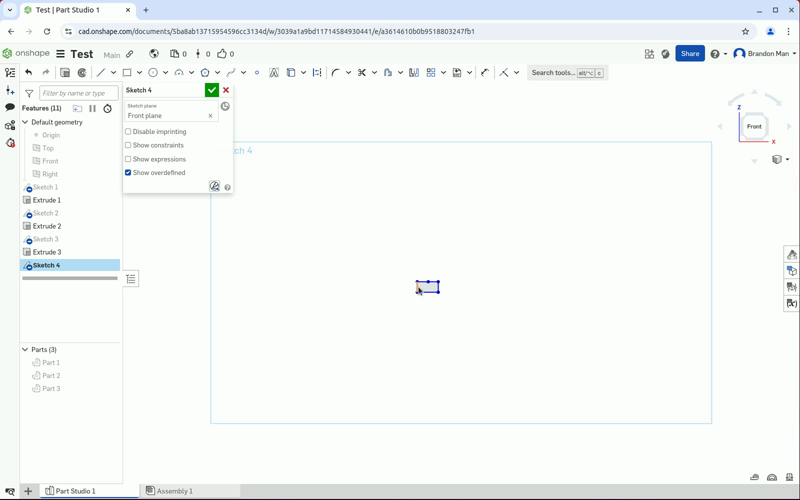
scroll(6)
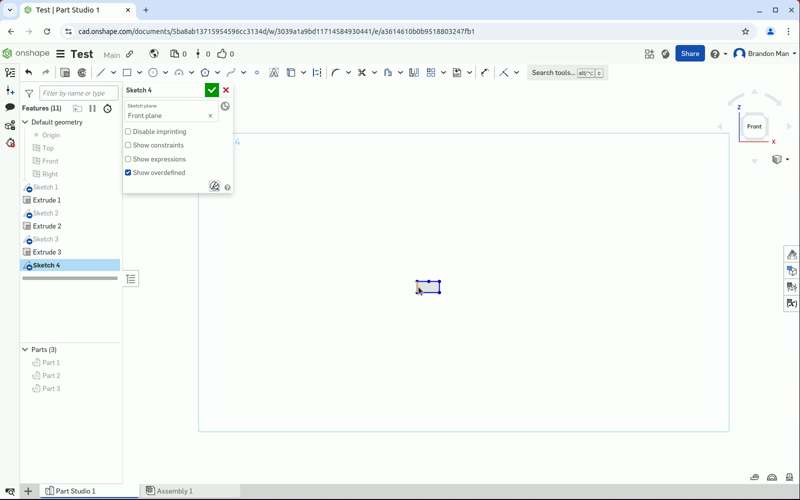
scroll(6)
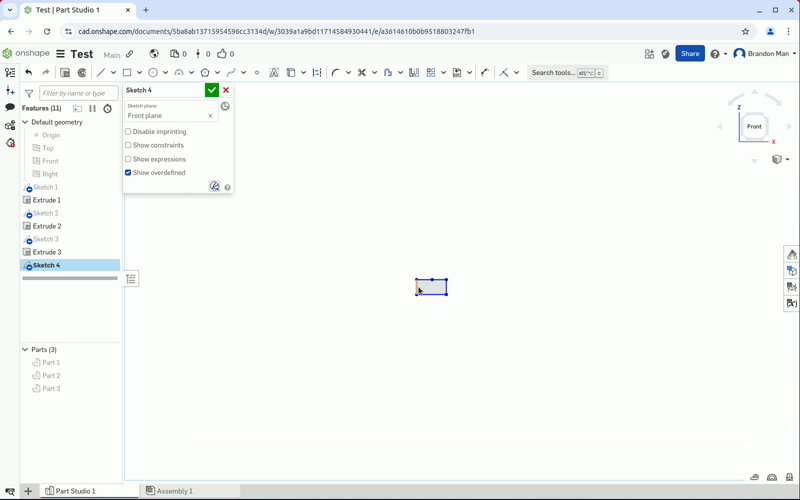
scroll(6)
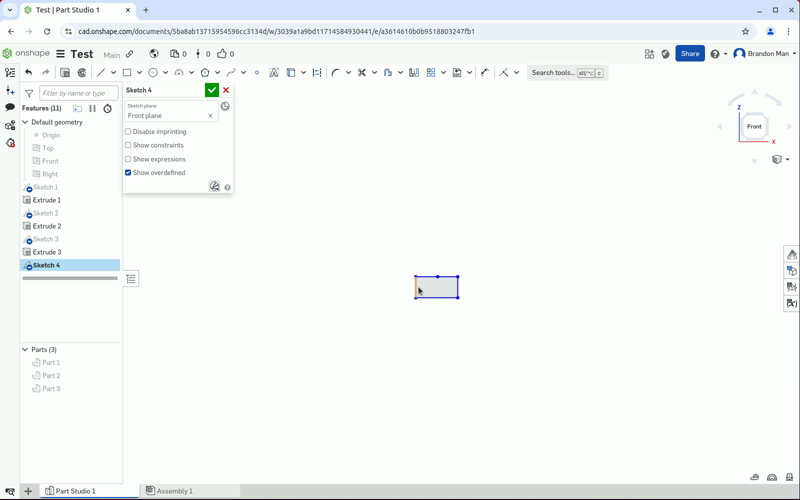
scroll(6)
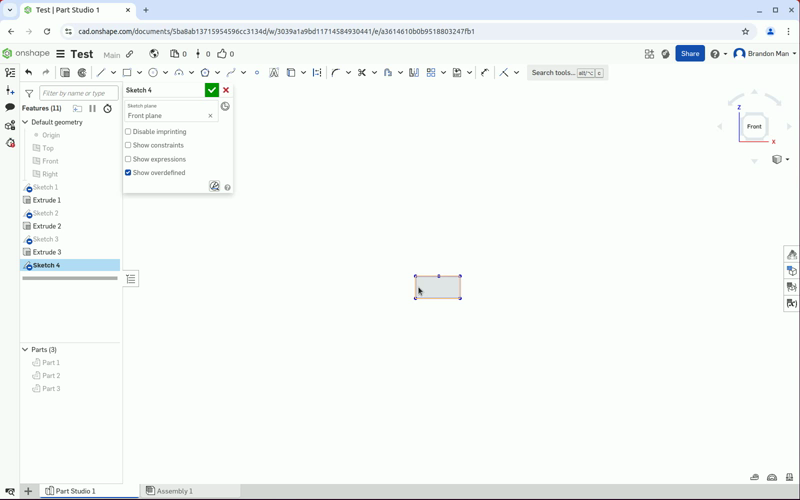
scroll(6)
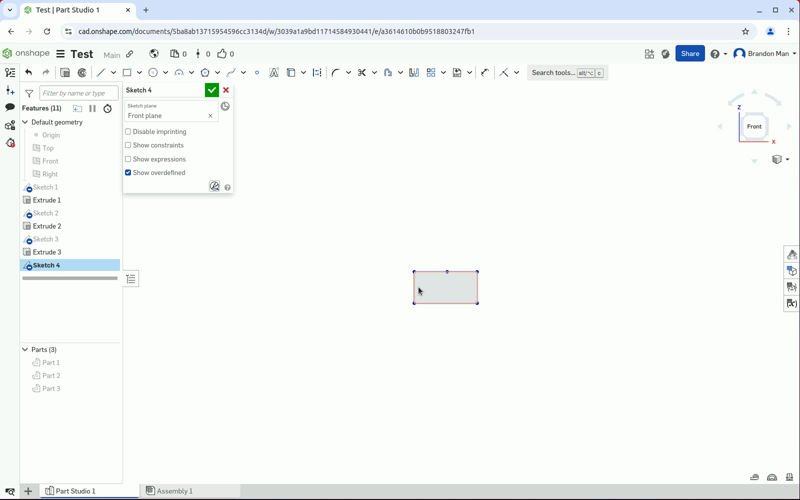
scroll(6)
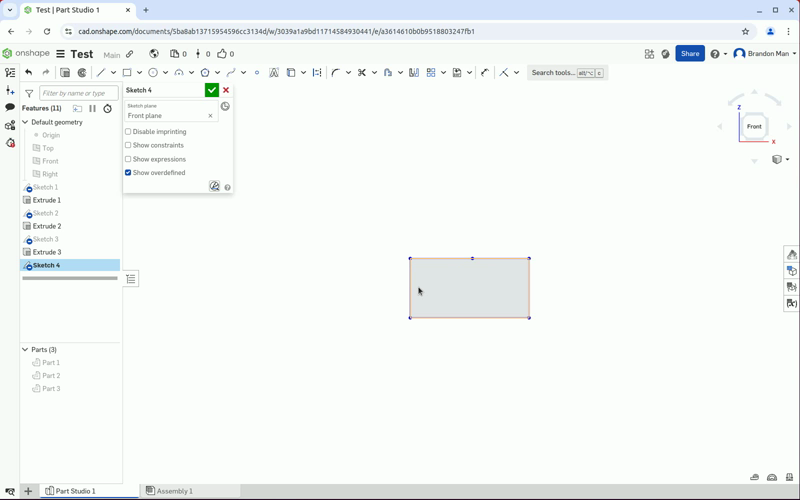
scroll(6)
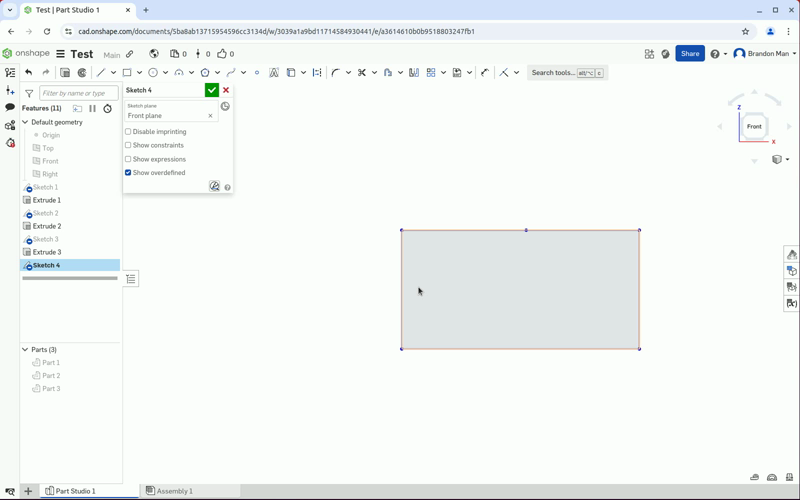
click(418, 286)
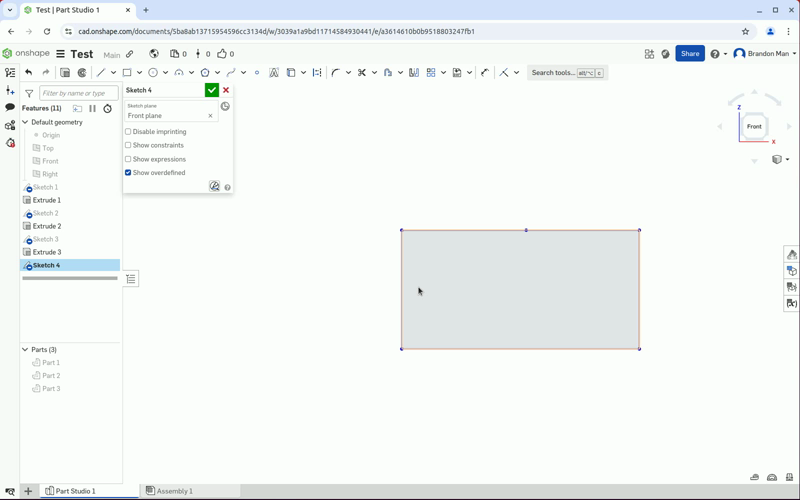
scroll(-6)
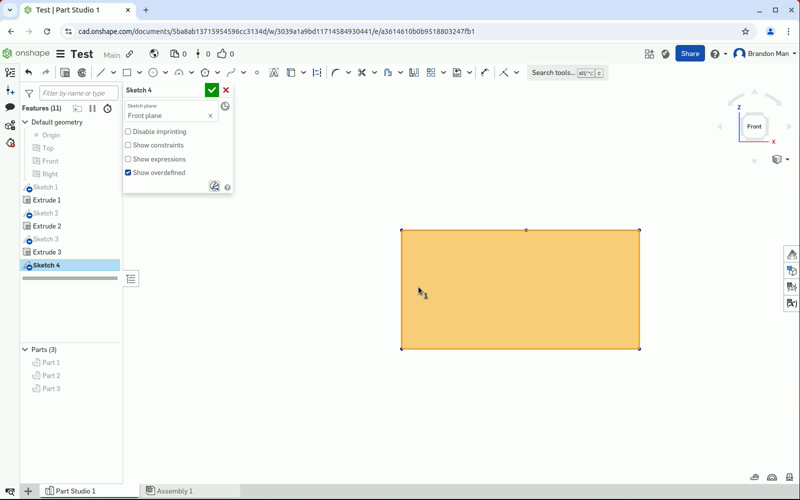
scroll(-6)
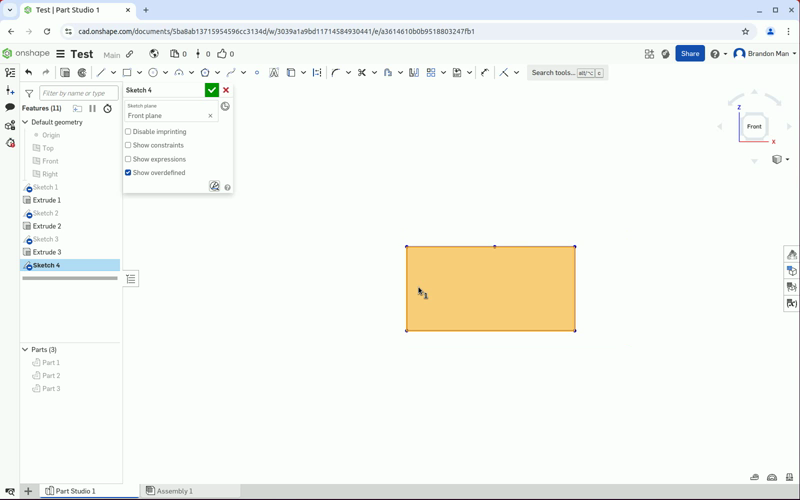
scroll(-6)
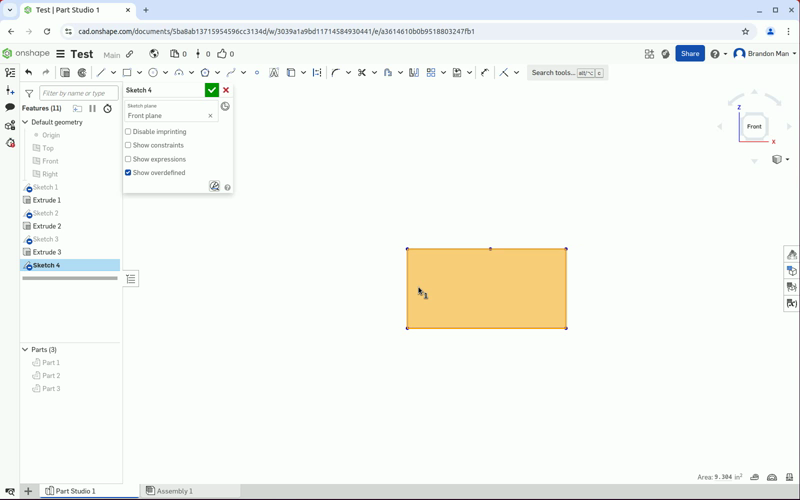
scroll(-6)
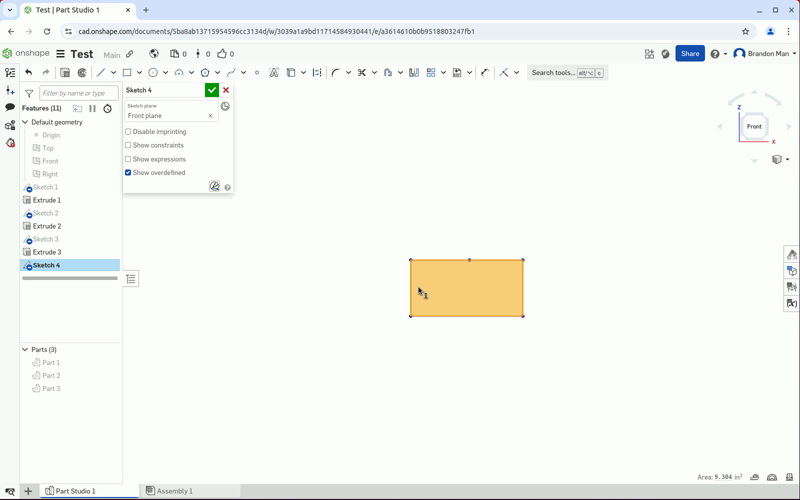
scroll(-6)
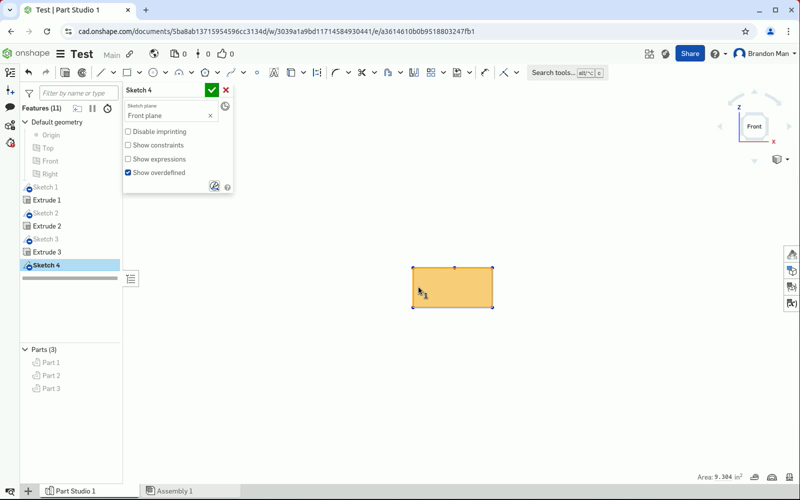
scroll(-6)
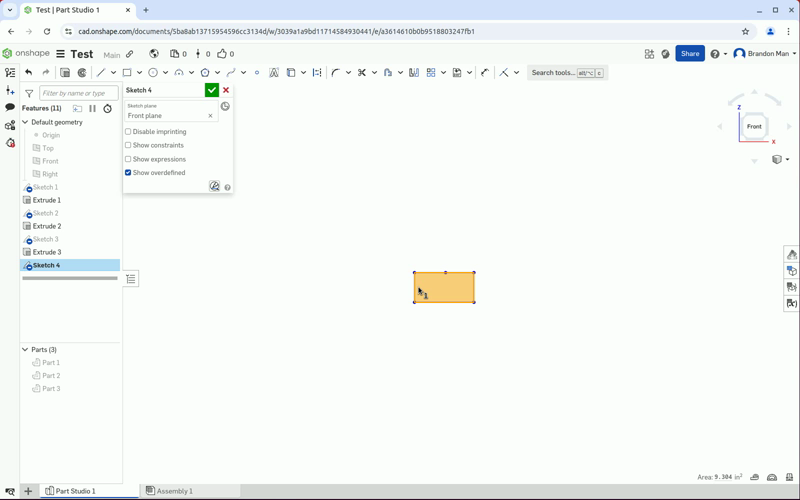
scroll(-6)
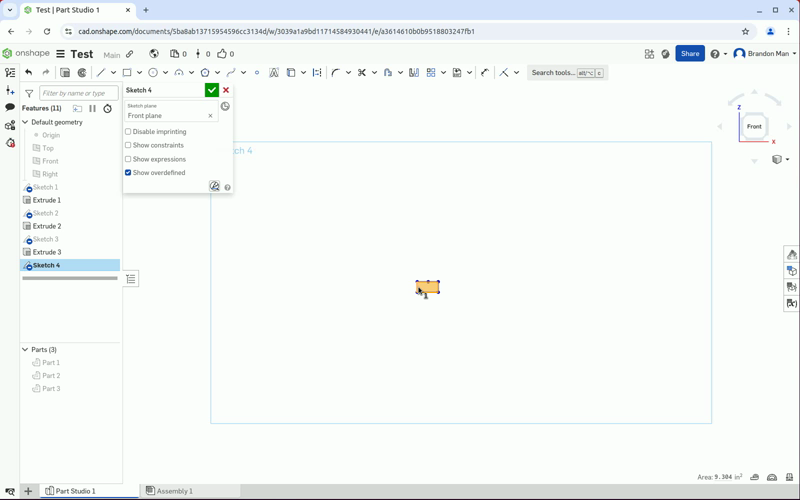
mouse_move(73, 352)
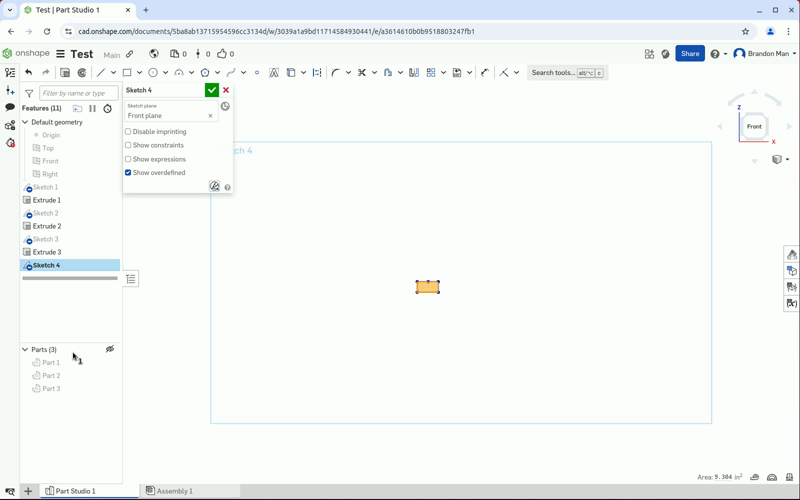
key(shift+y)
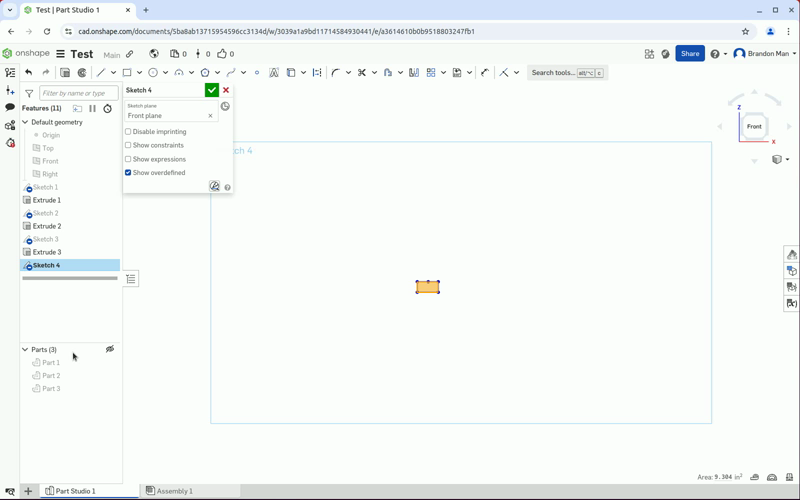
key(shift+e)
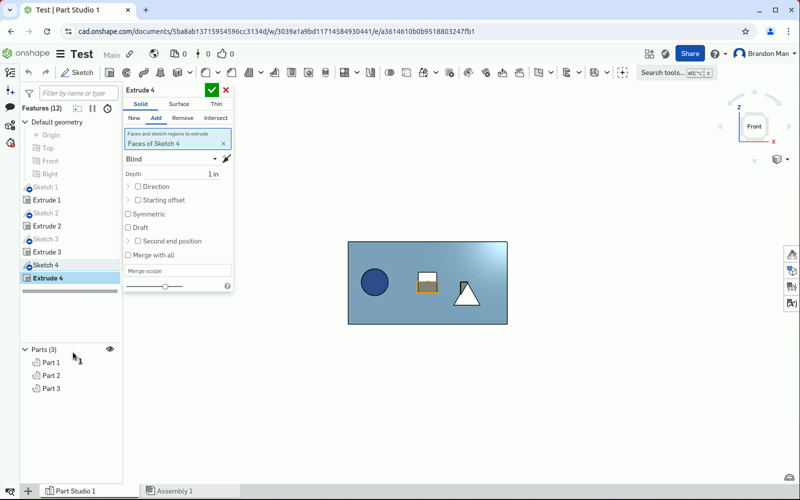
mouse_move(143, 106)
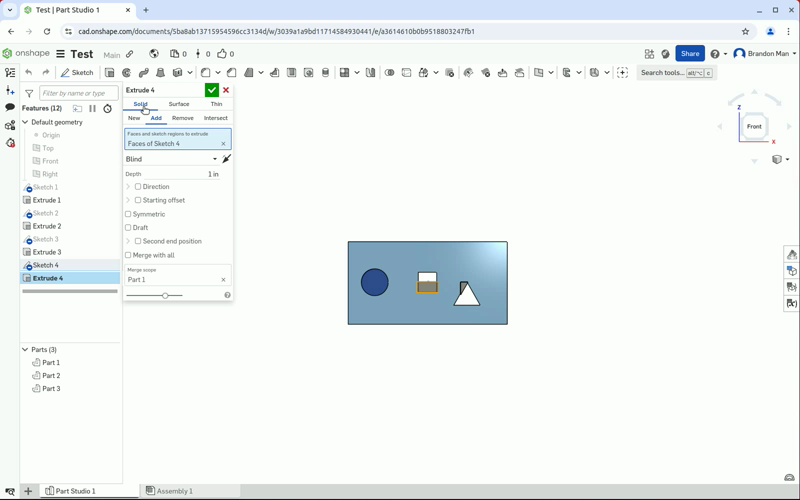
click(143, 106)
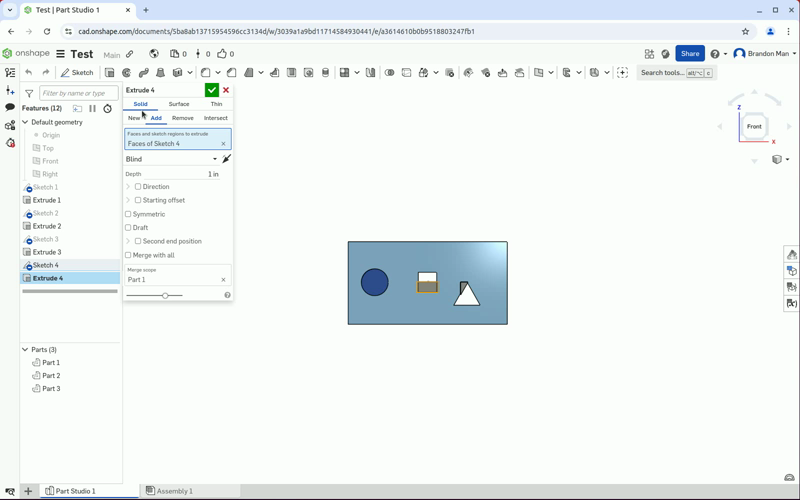
mouse_move(137, 120)
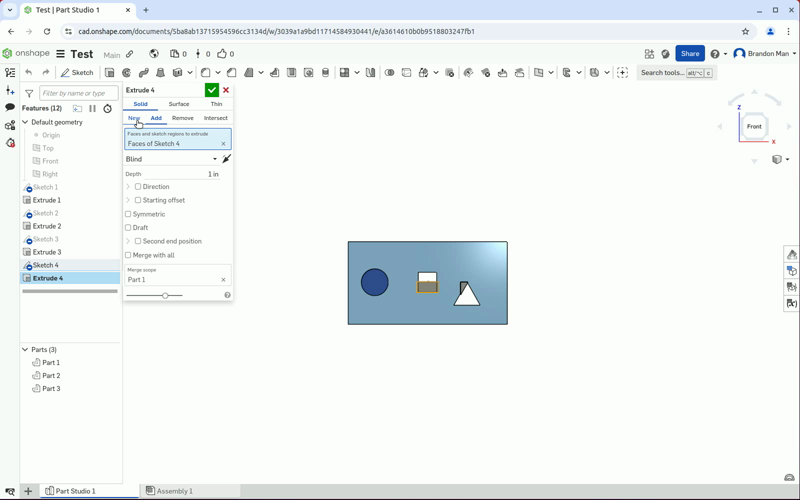
click(137, 120)
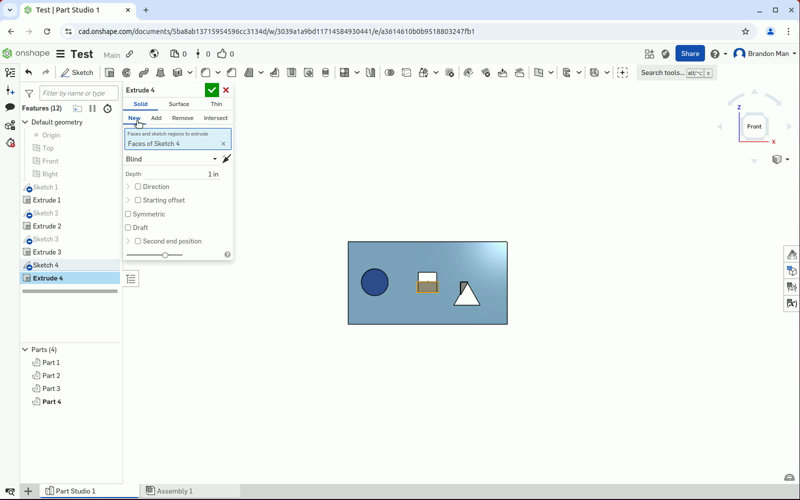
key(tab, 4)
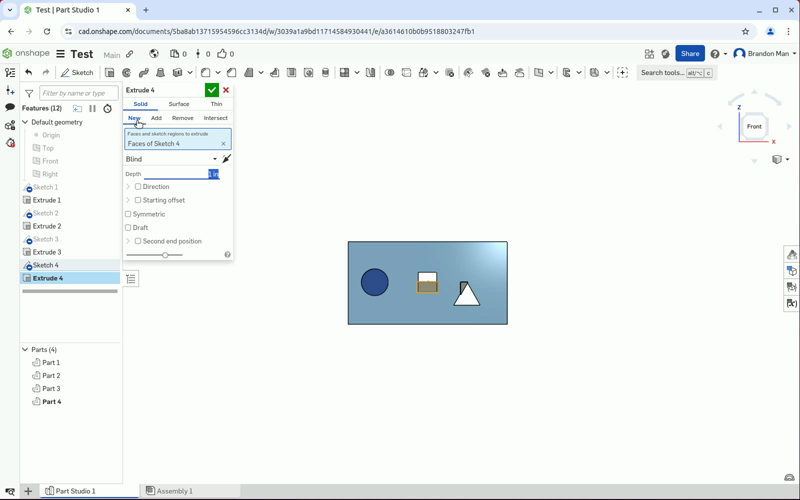
text(-6.74)
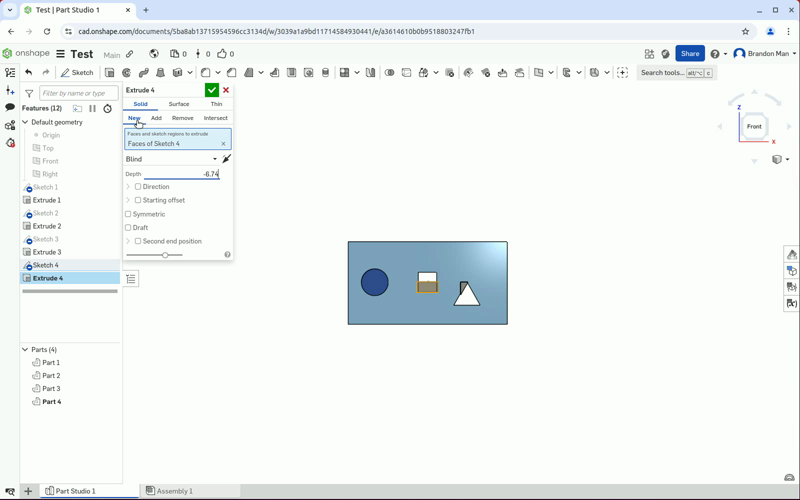
key(enter)
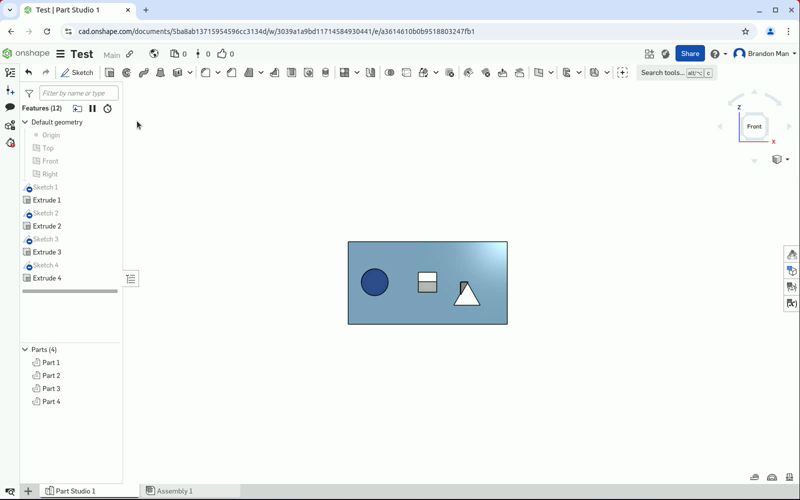
key(shift+h)
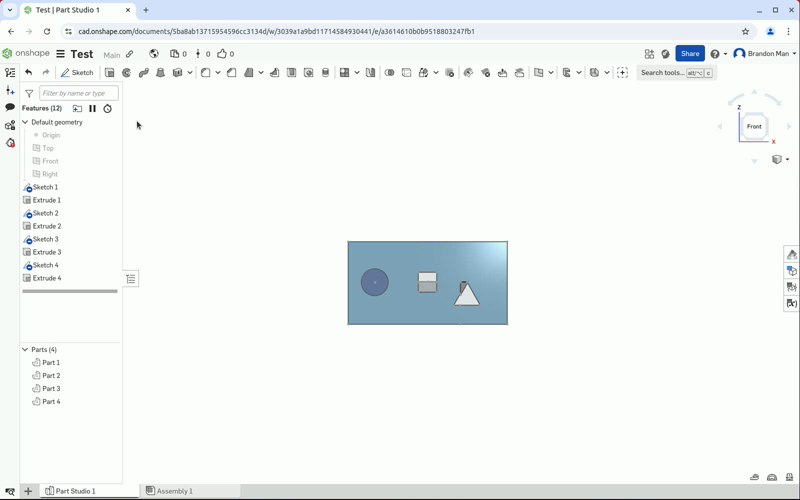
key(shift+h)
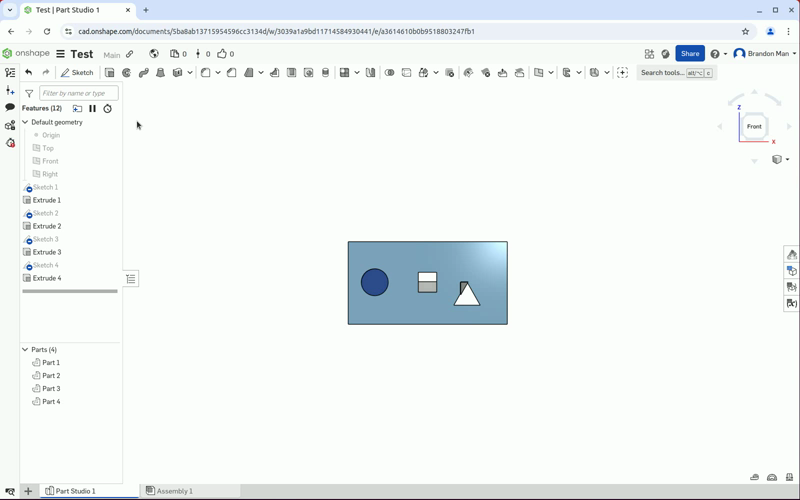
mouse_move(73, 189)
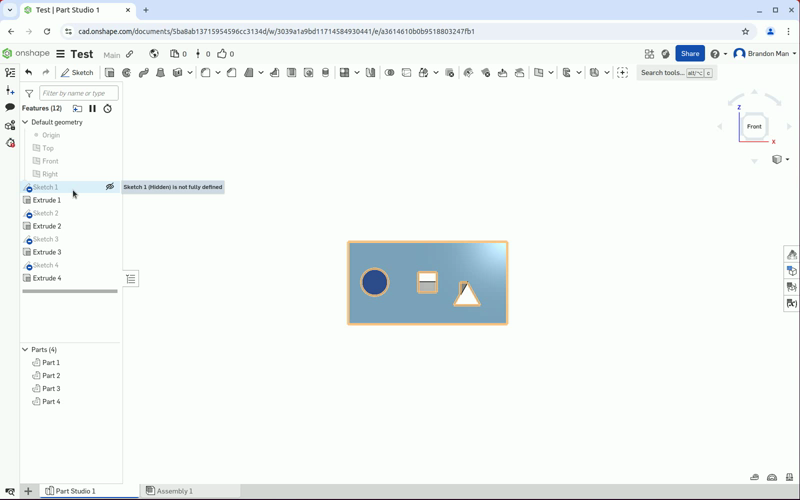
click(73, 189)
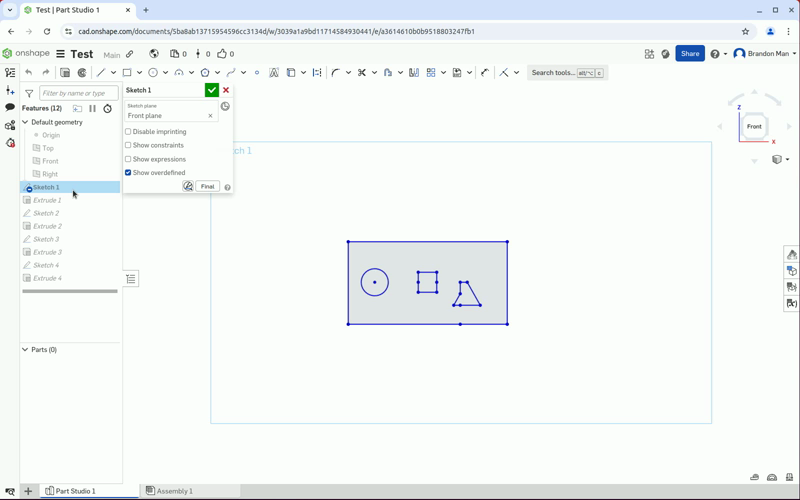
mouse_move(229, 92)
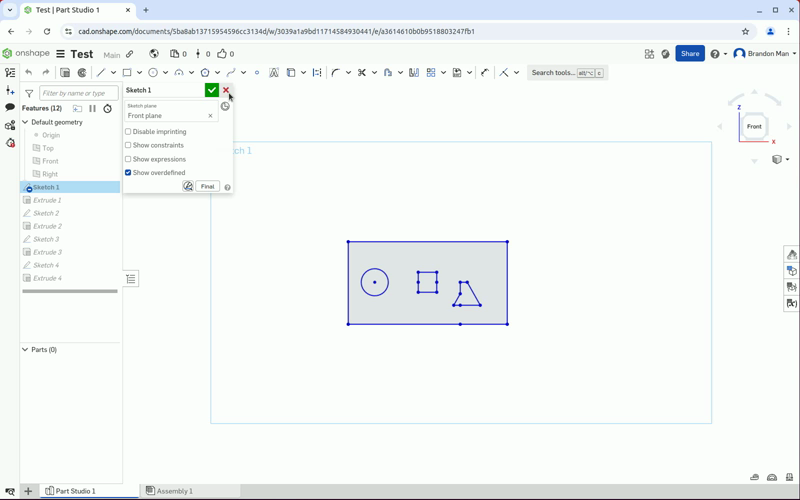
click(229, 92)
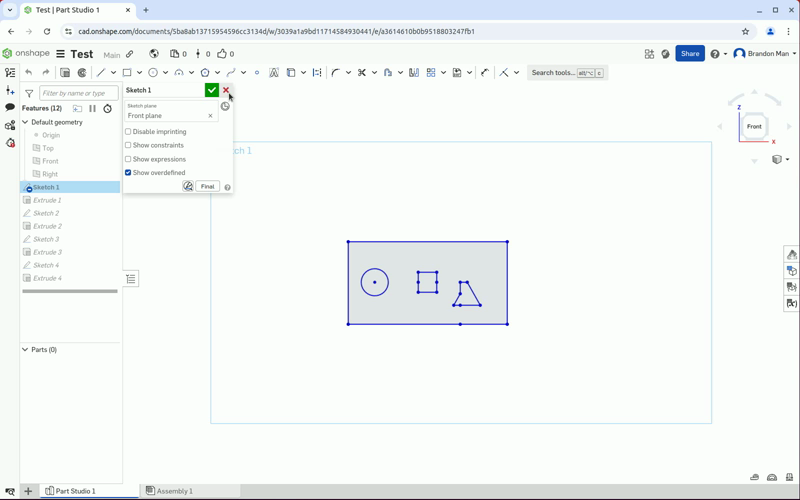
key(shift+s)
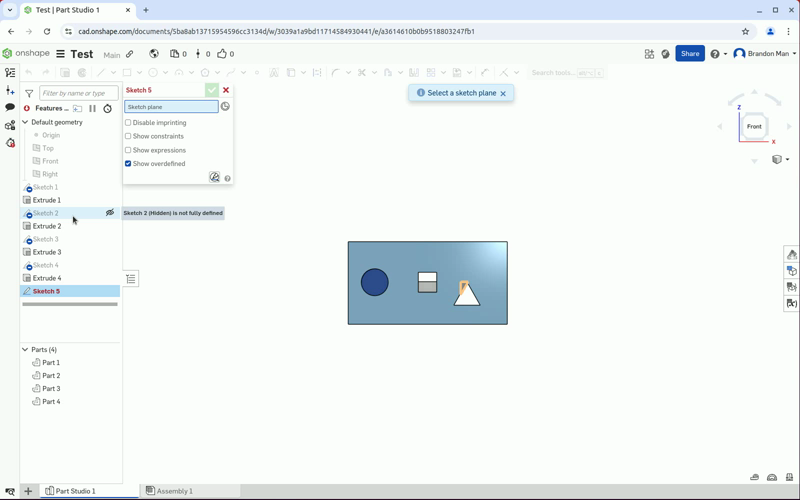
scroll(3)
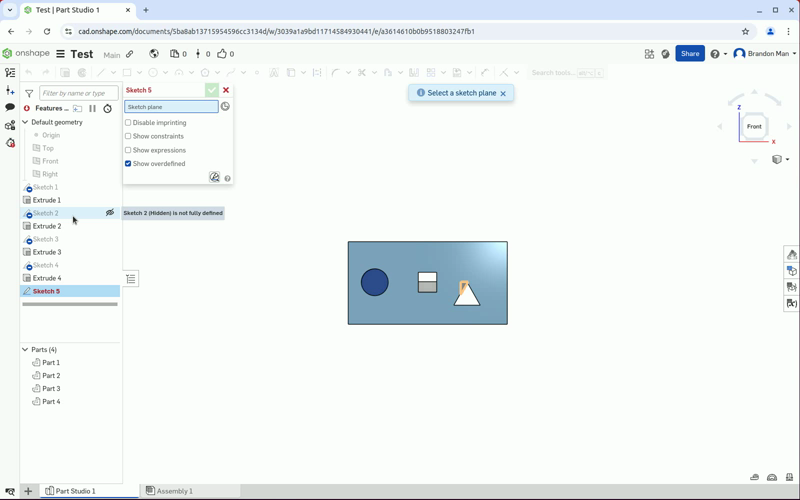
mouse_move(73, 163)
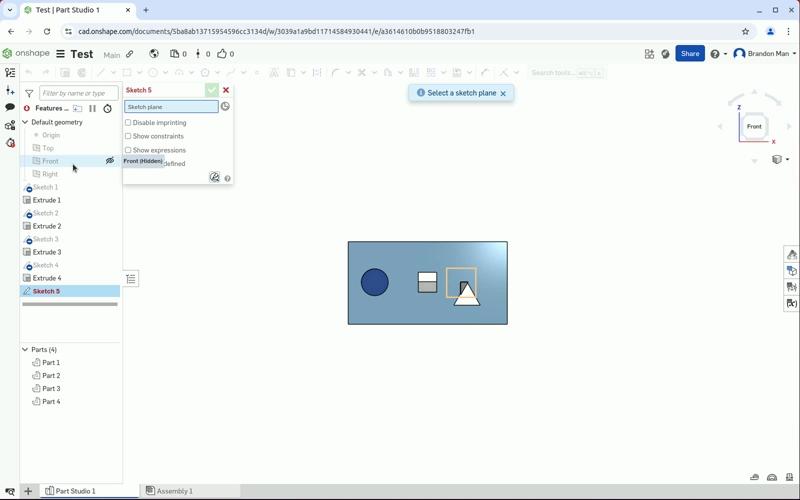
click(73, 163)
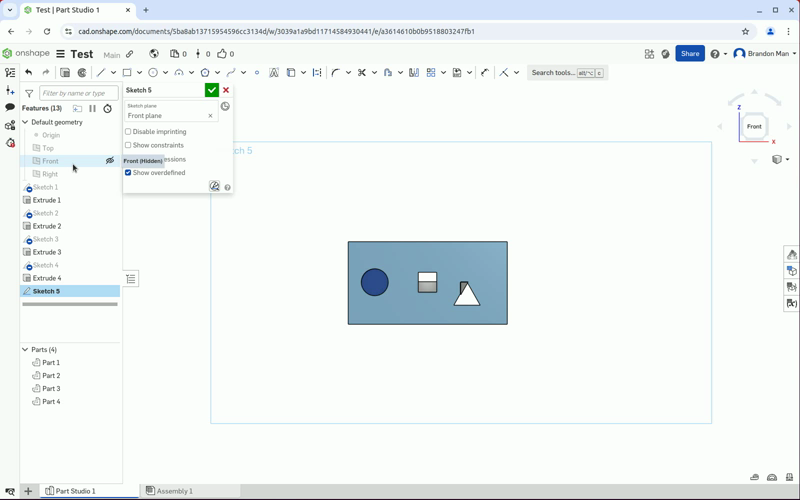
mouse_move(73, 352)
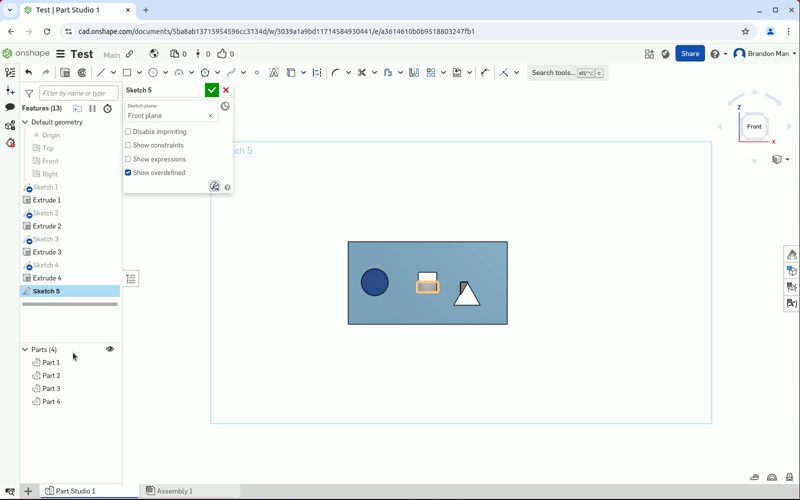
key(y)
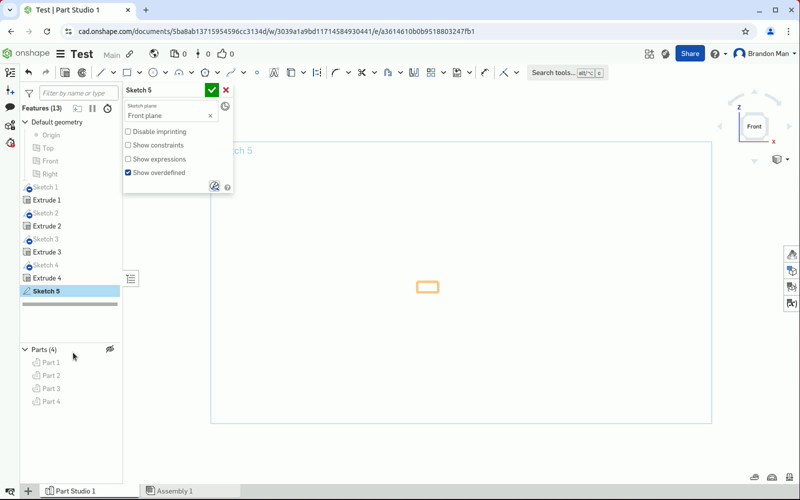
key(l)
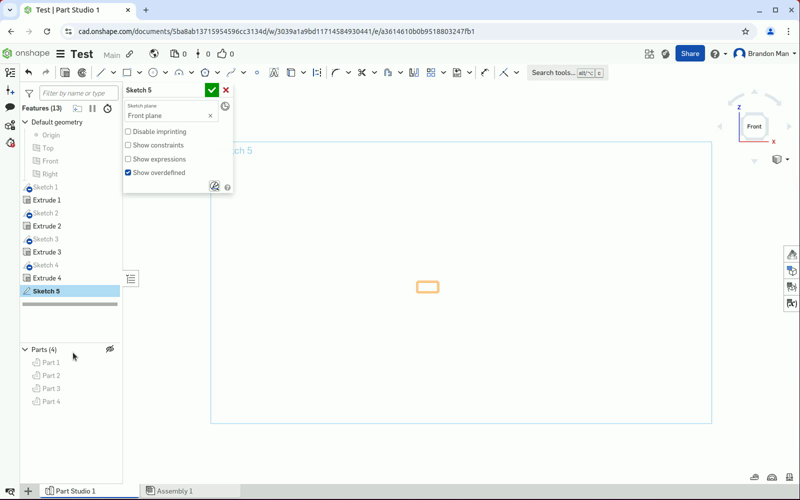
key_down(shift)
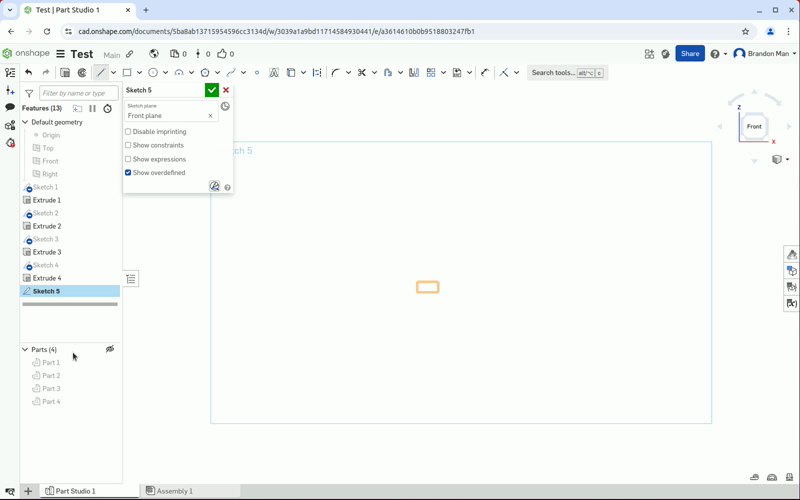
mouse_move(417, 282)
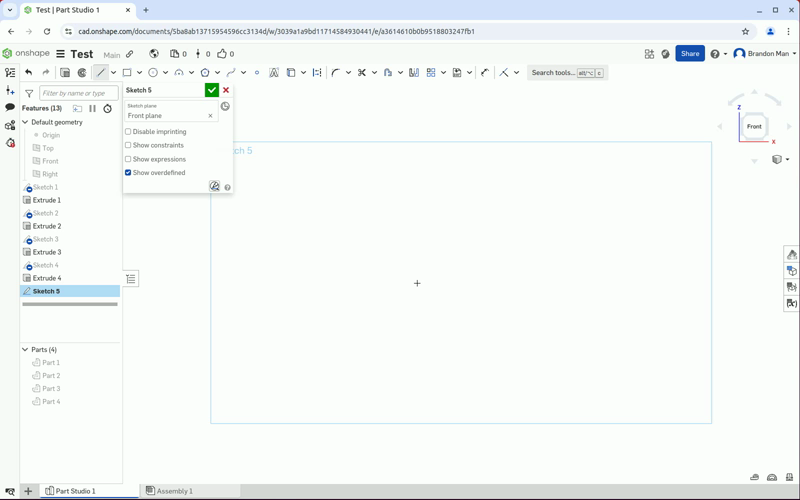
click(417, 282)
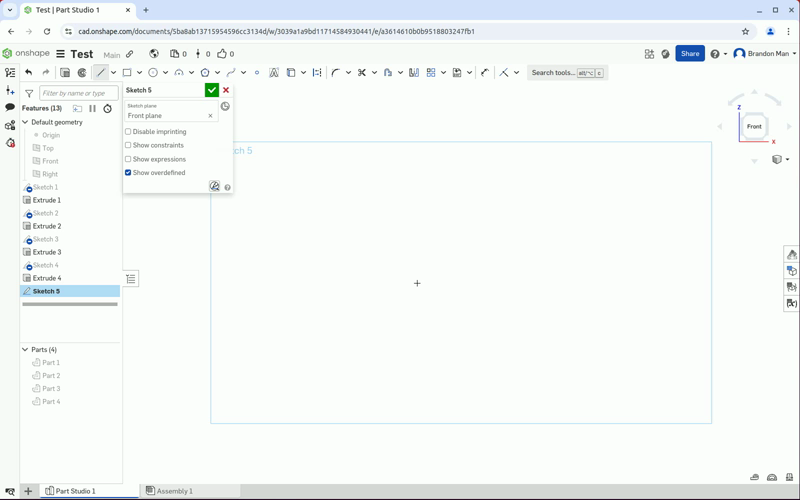
key_up(shift)
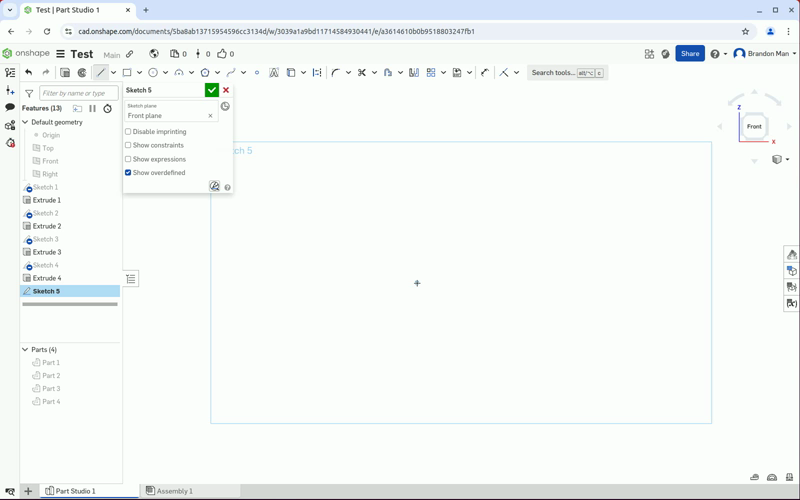
key_down(shift)
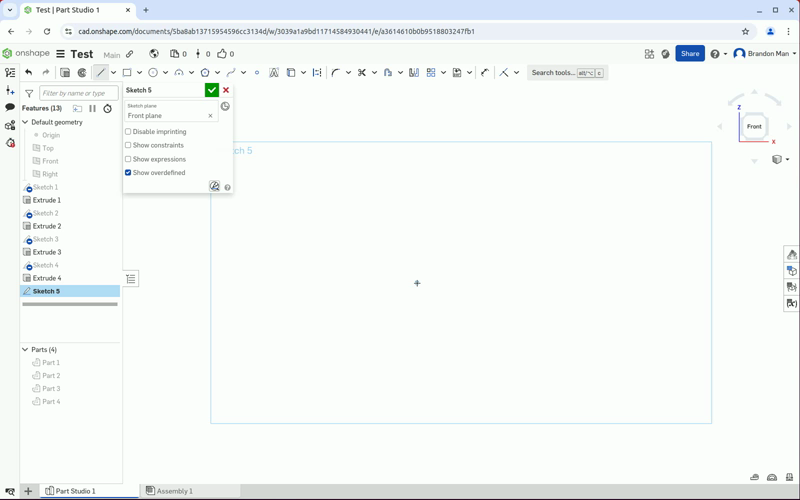
mouse_move(447, 282)
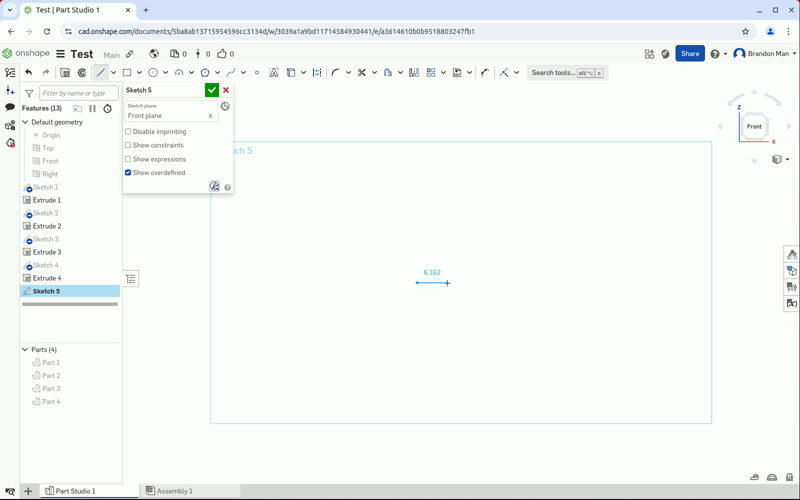
mouse_move(428, 282)
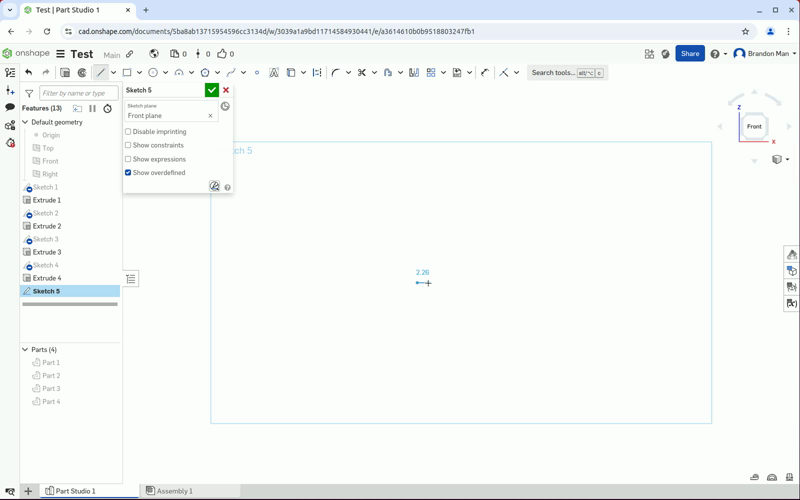
click(428, 282)
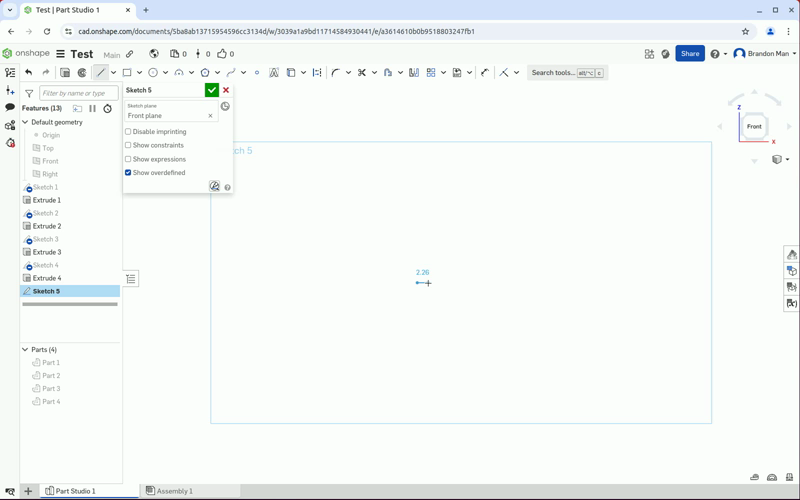
key_up(shift)
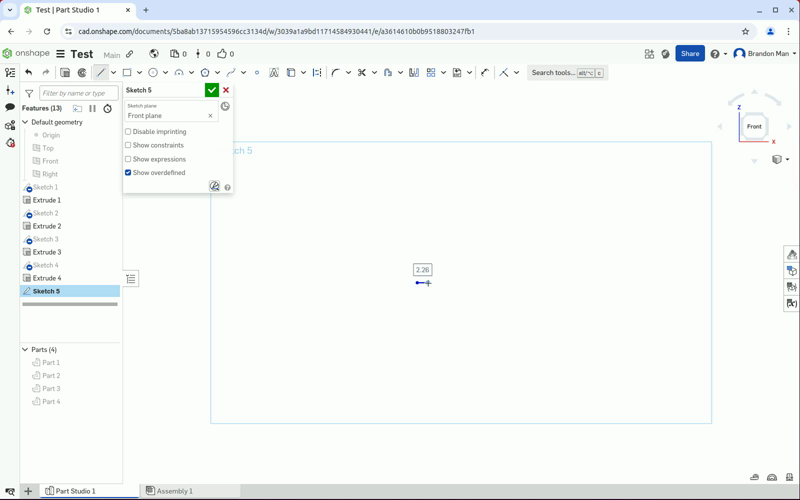
key_down(shift)
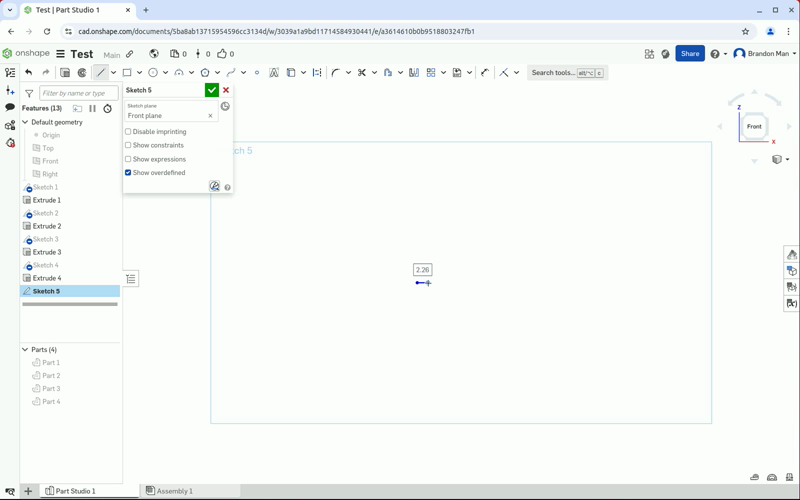
mouse_move(458, 282)
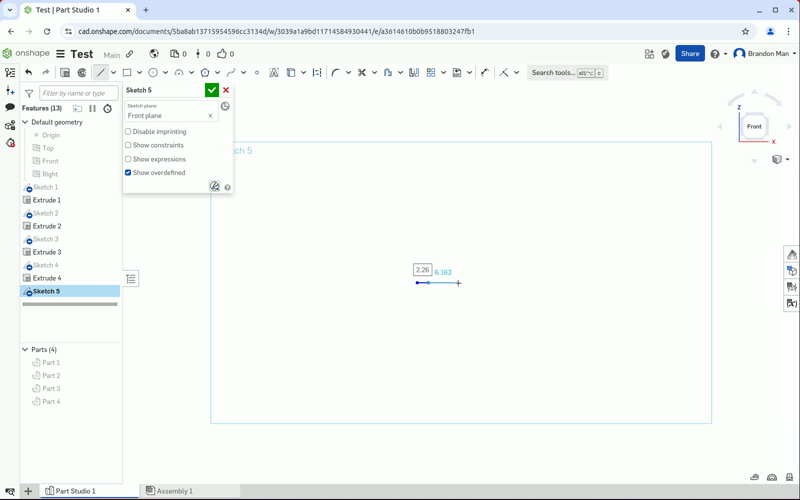
mouse_move(438, 282)
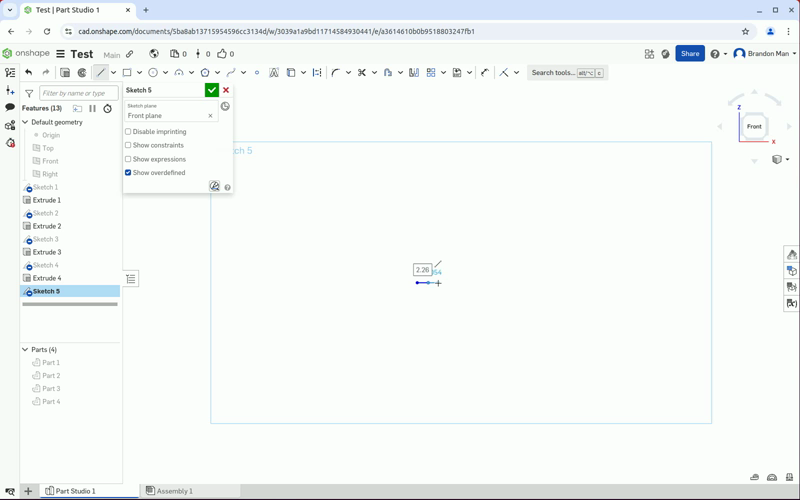
click(438, 282)
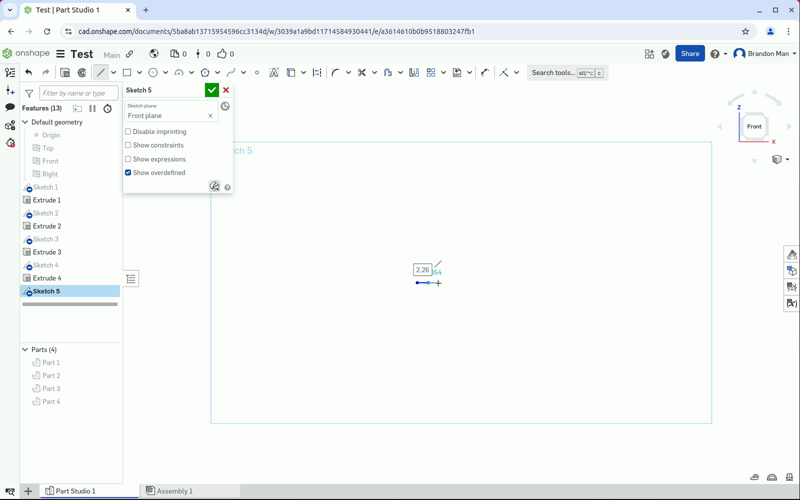
key_up(shift)
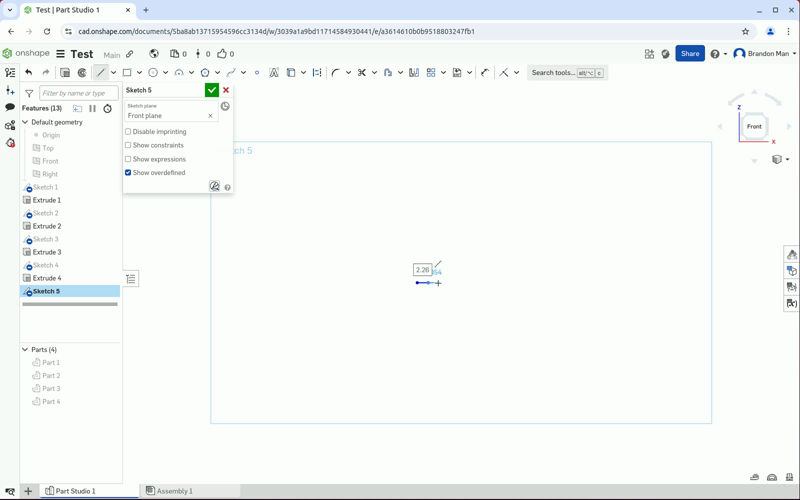
key_down(shift)
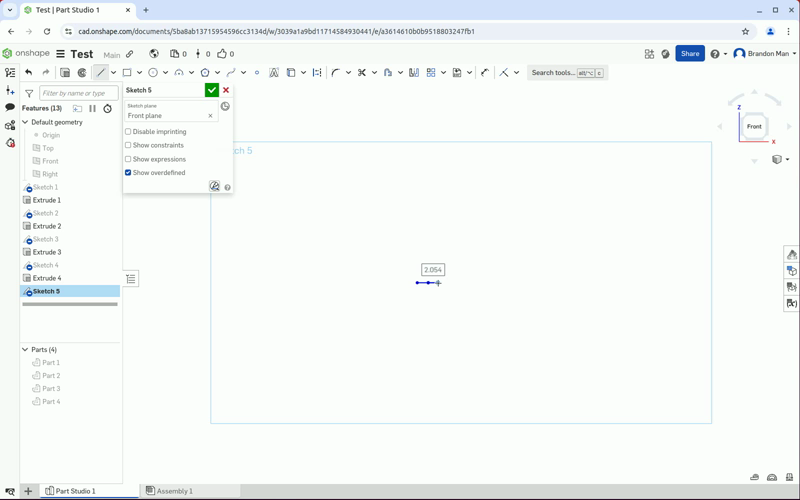
mouse_move(468, 282)
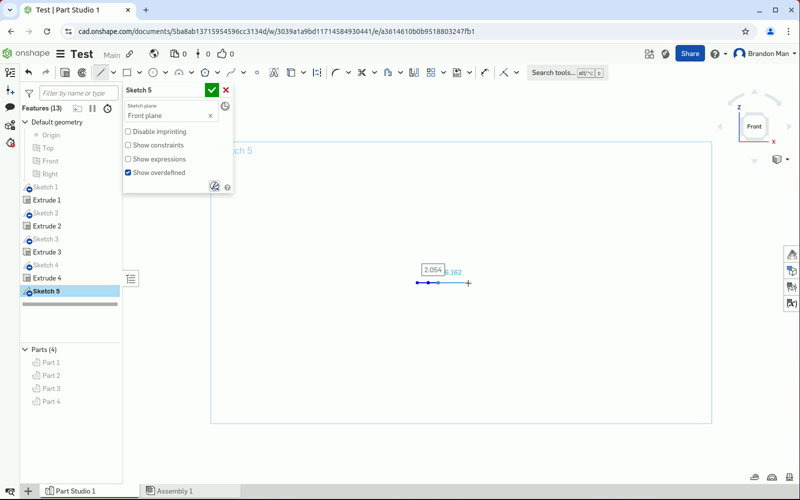
mouse_move(438, 272)
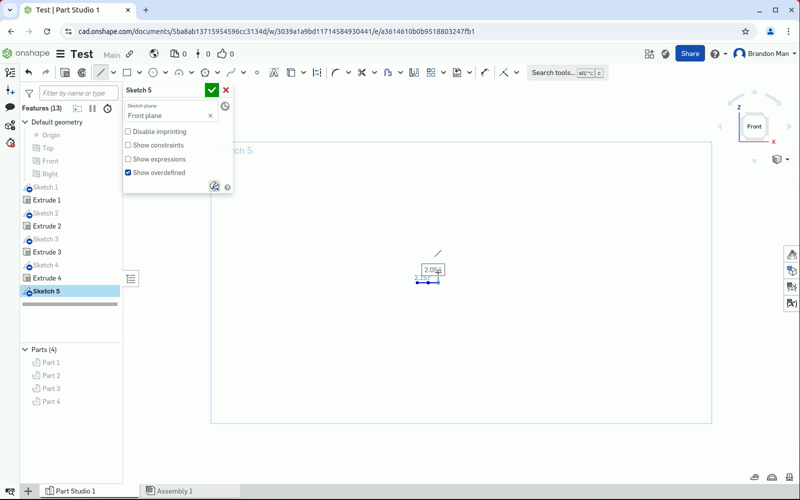
click(438, 272)
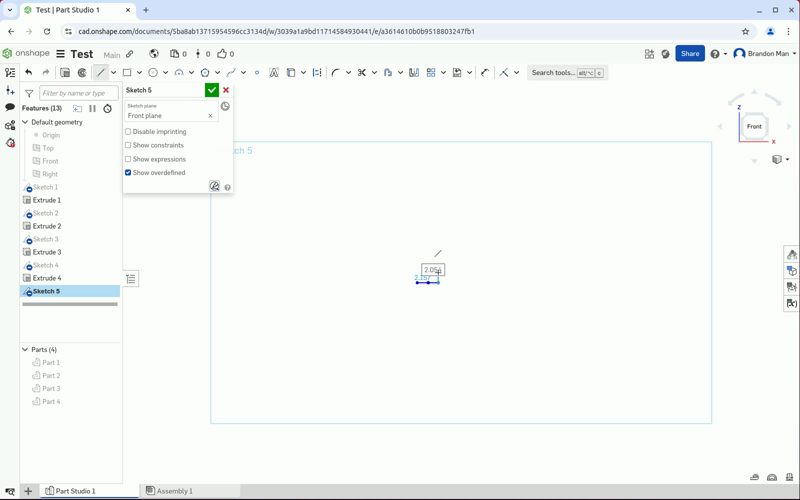
key_up(shift)
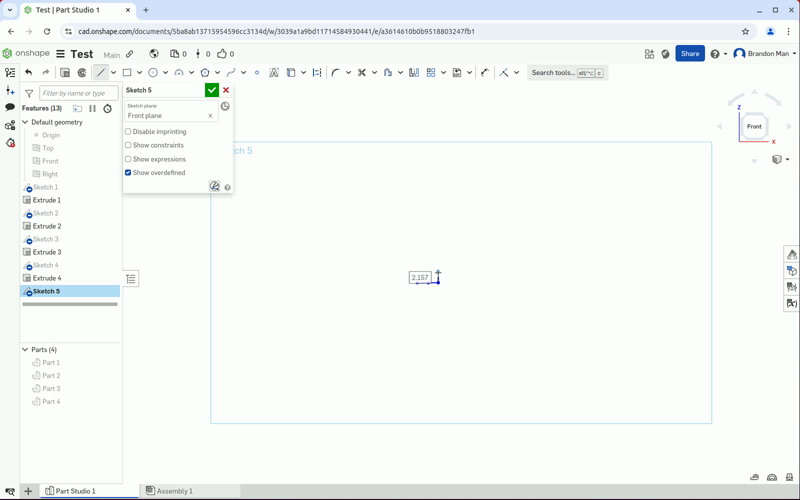
key_down(shift)
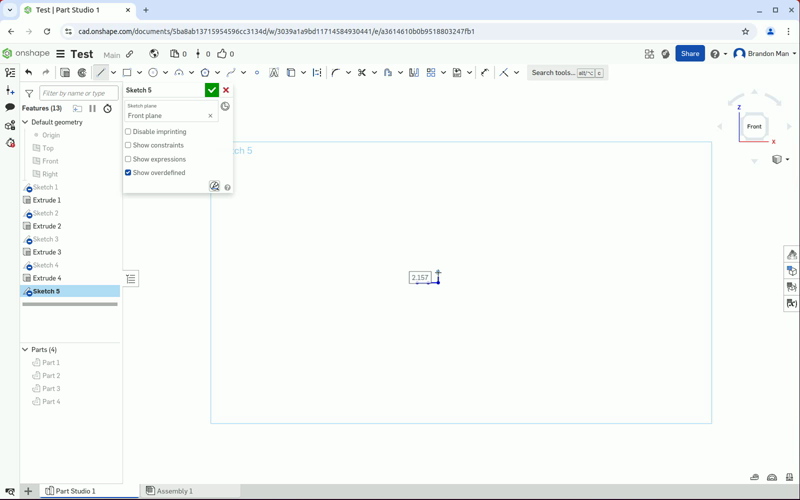
mouse_move(468, 272)
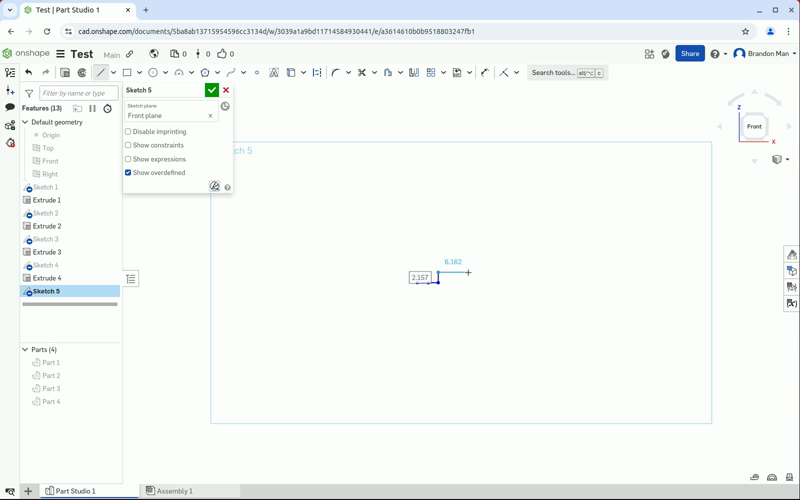
mouse_move(417, 272)
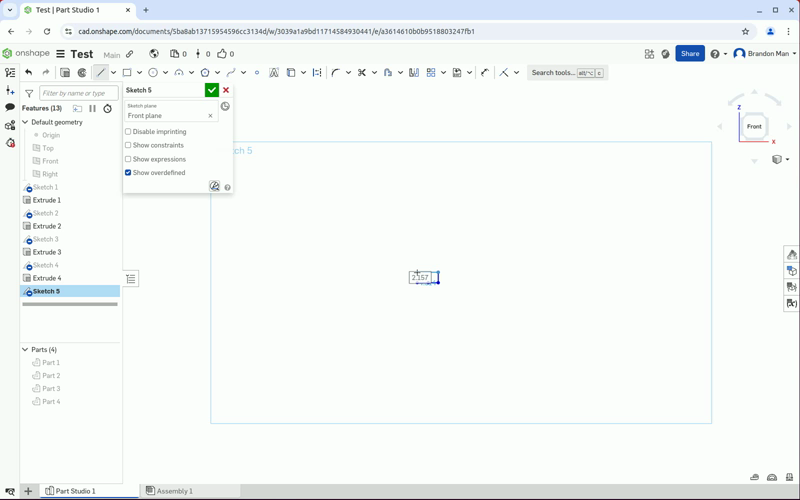
click(417, 272)
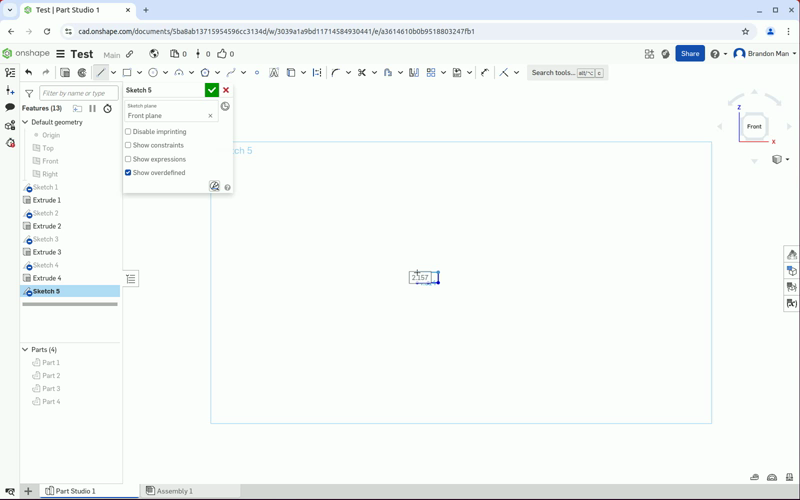
key_up(shift)
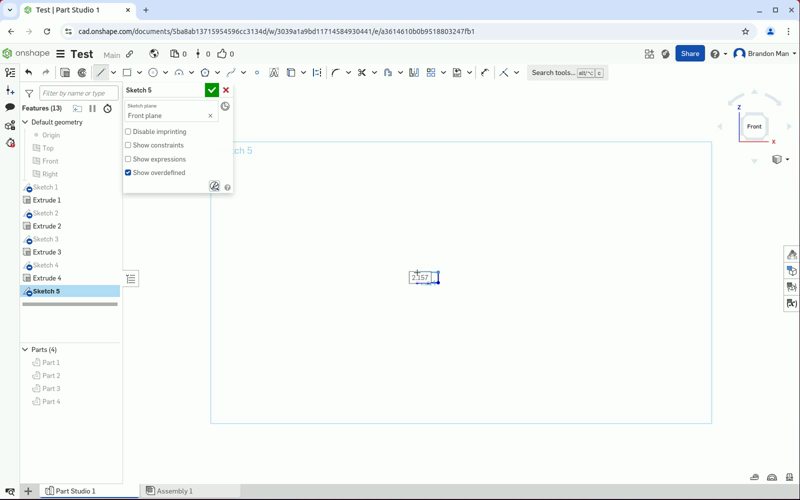
mouse_move(447, 272)
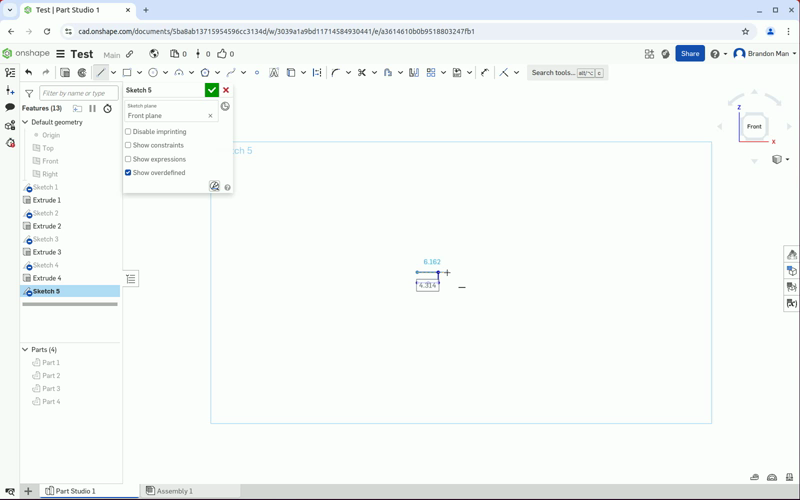
key_down(shift)
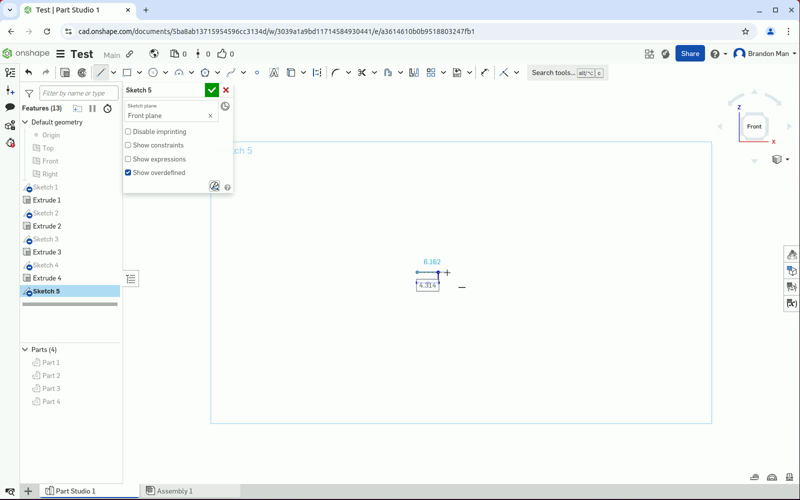
mouse_move(417, 282)
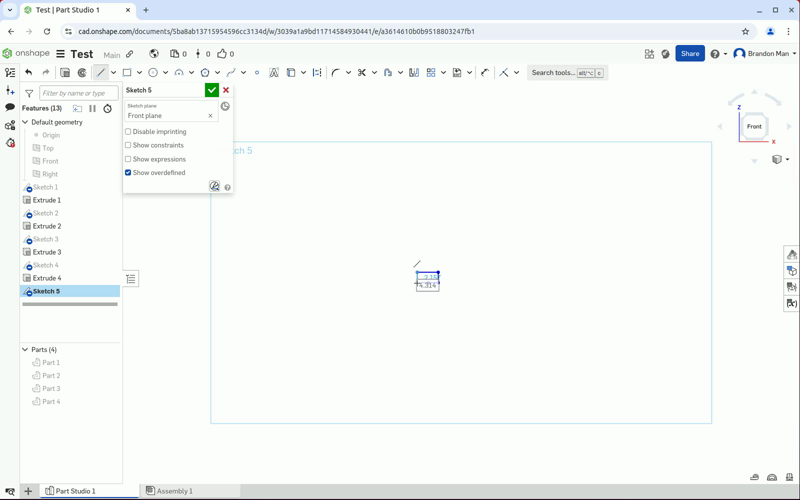
key_up(shift)
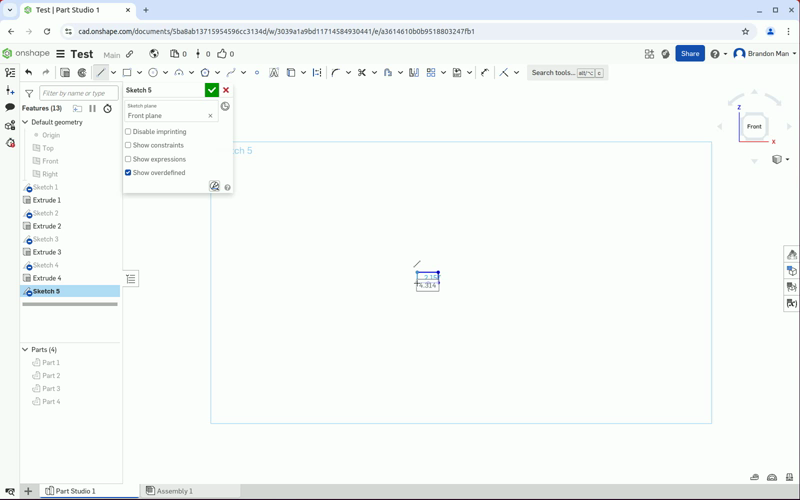
click(417, 282)
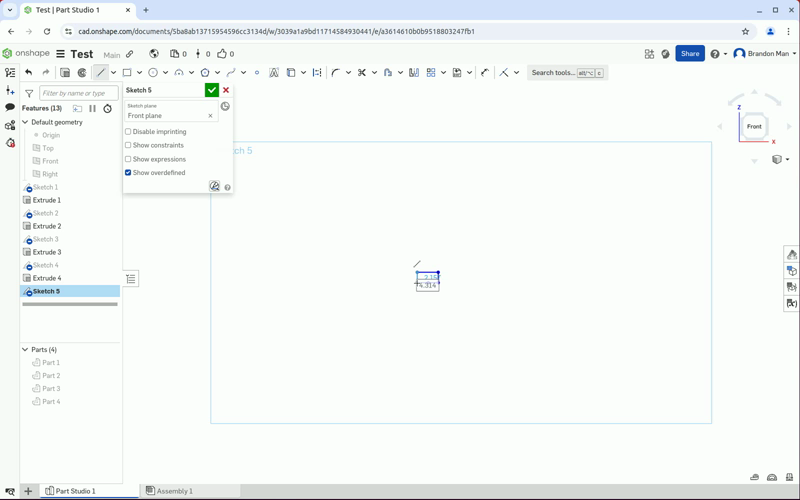
key(esc)
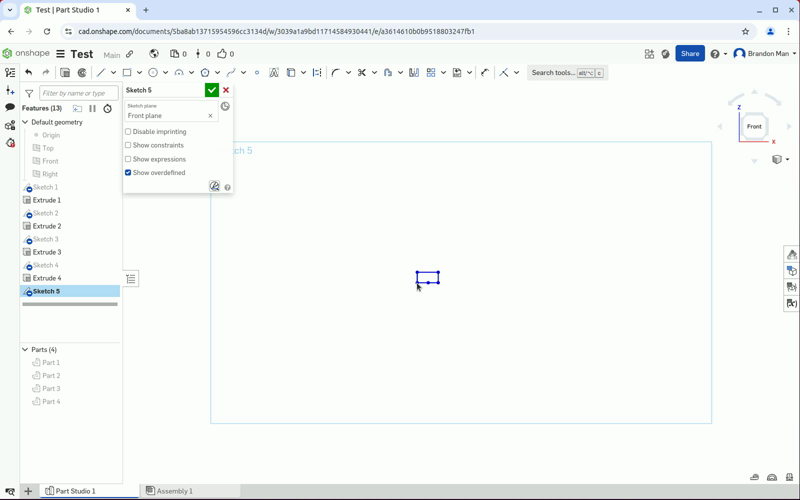
mouse_move(417, 278)
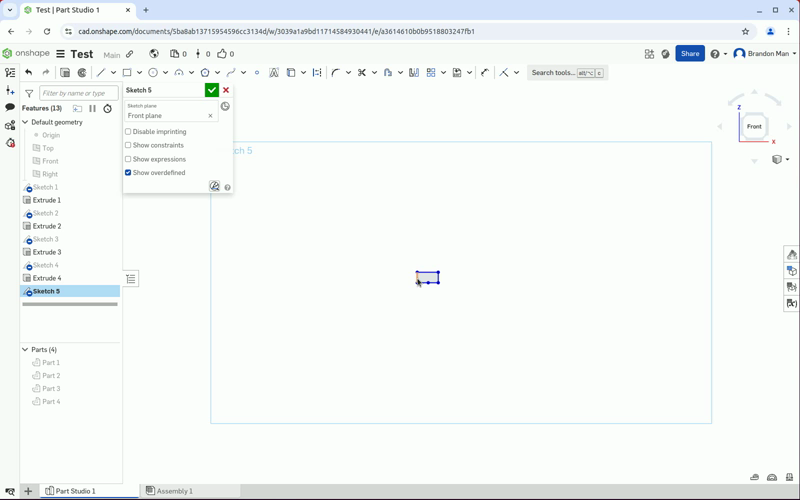
scroll(6)
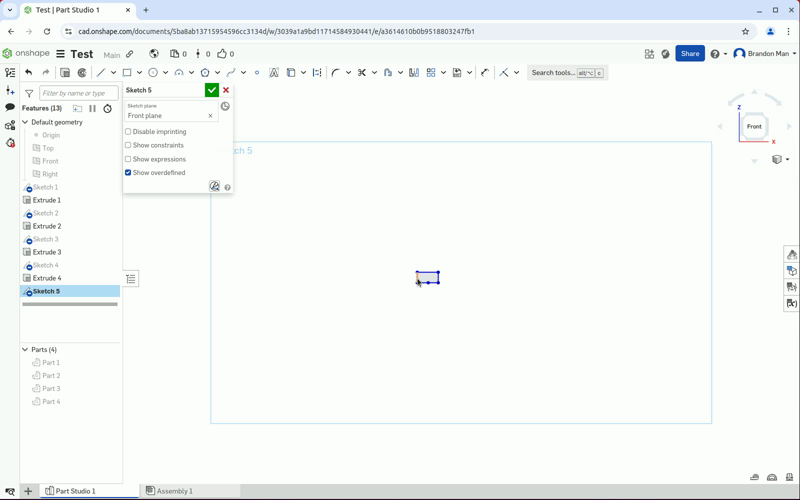
scroll(6)
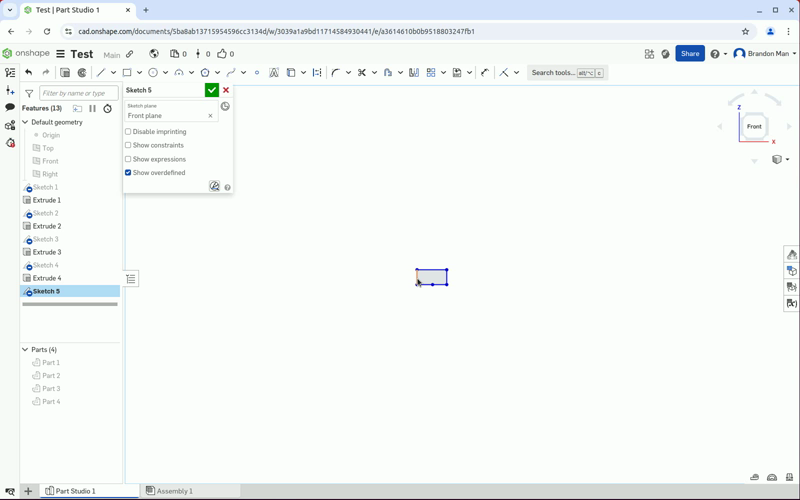
scroll(6)
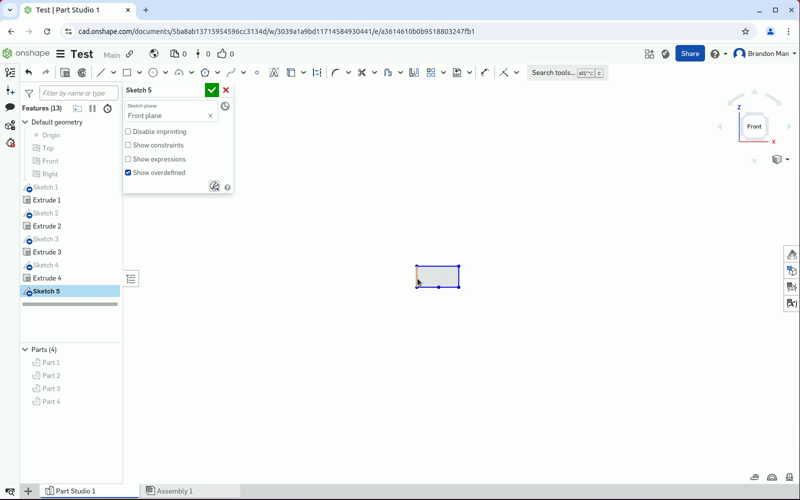
scroll(6)
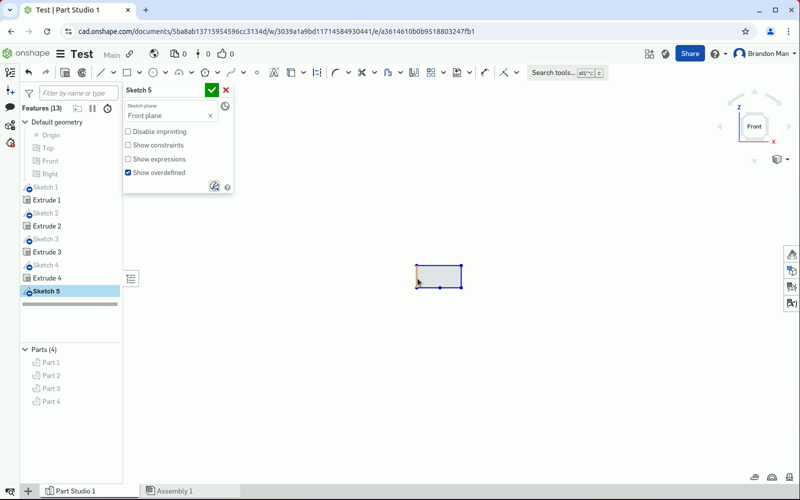
scroll(6)
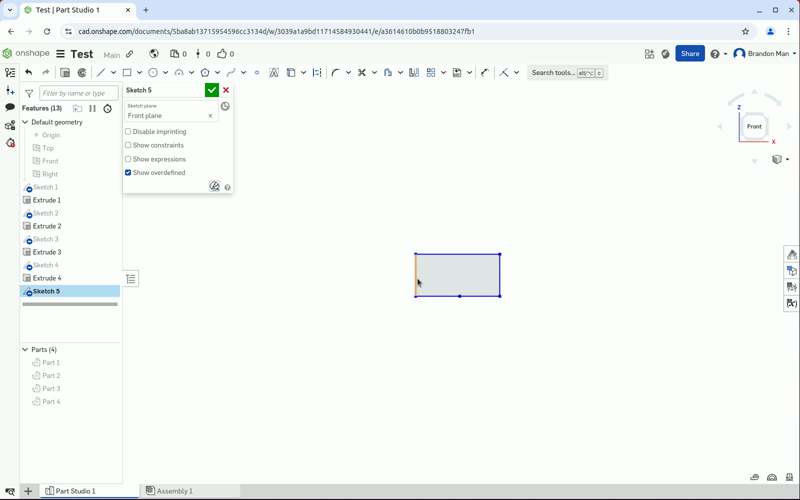
scroll(6)
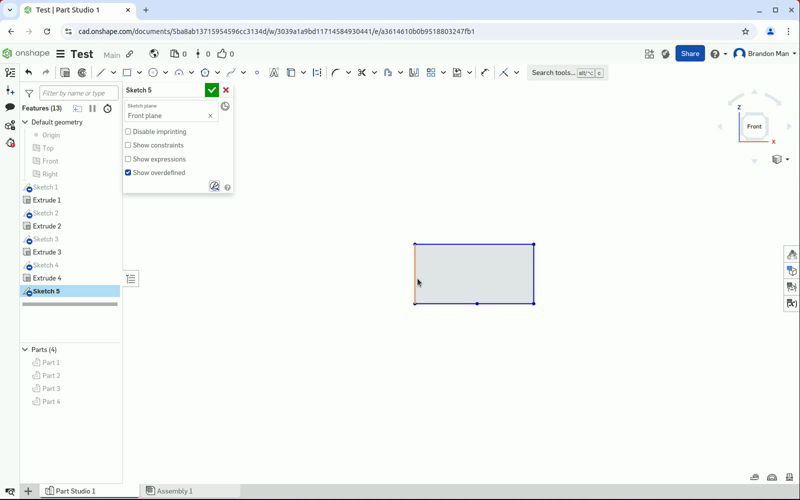
scroll(6)
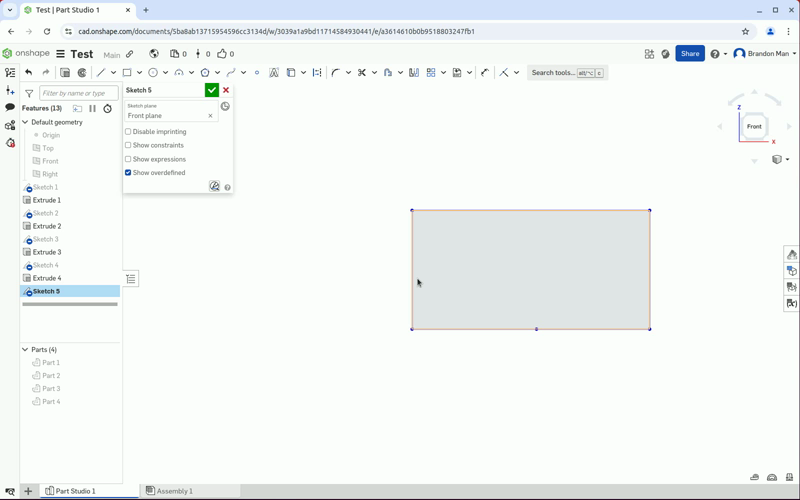
click(417, 278)
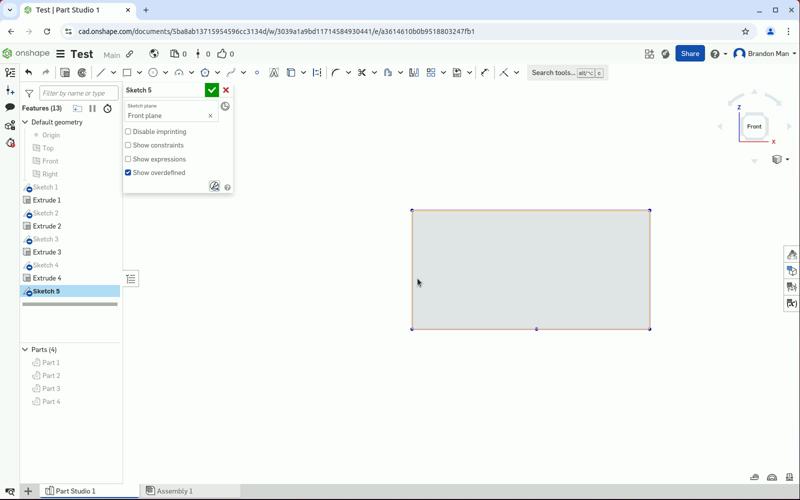
scroll(-6)
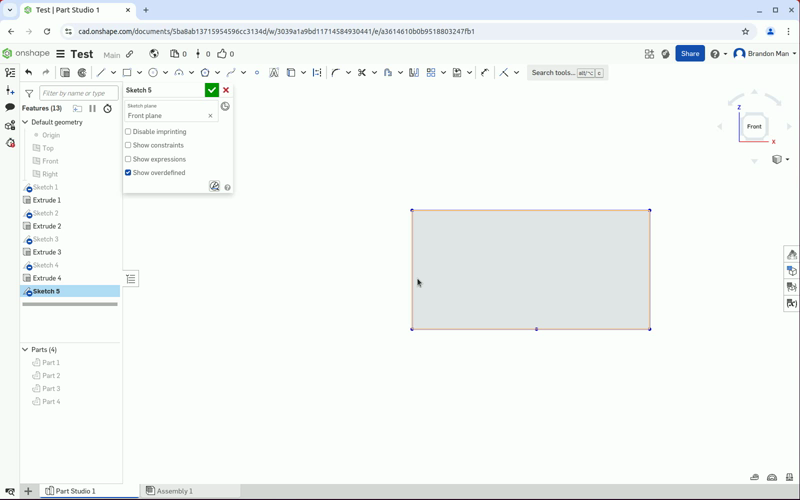
scroll(-6)
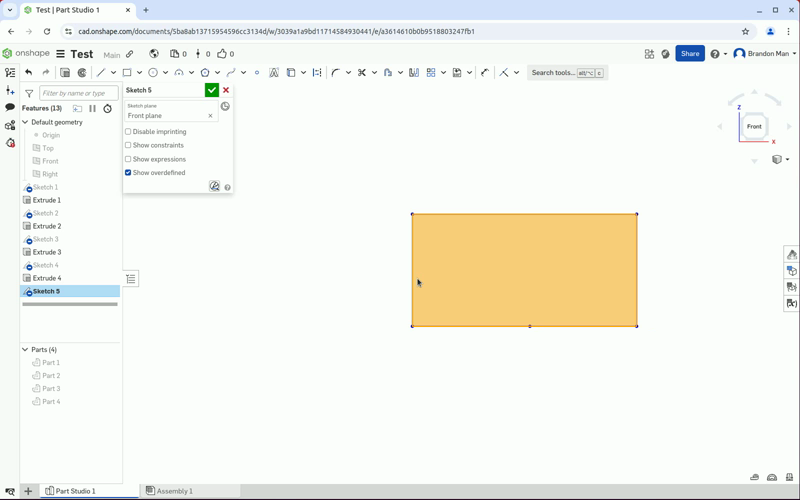
scroll(-6)
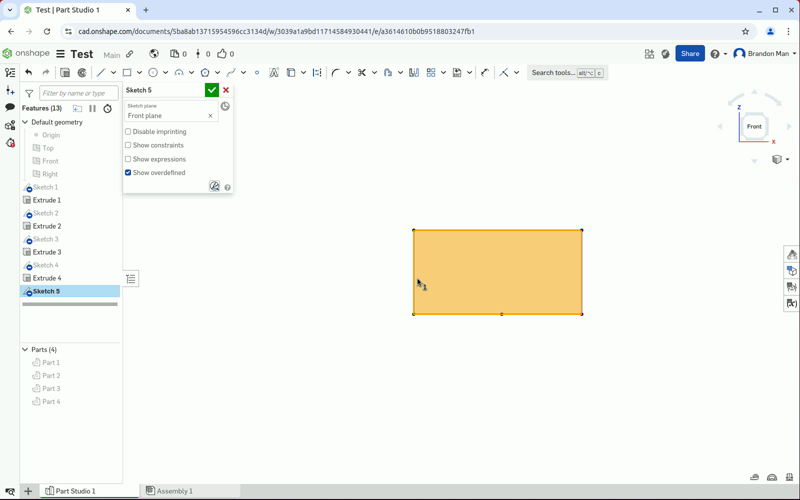
scroll(-6)
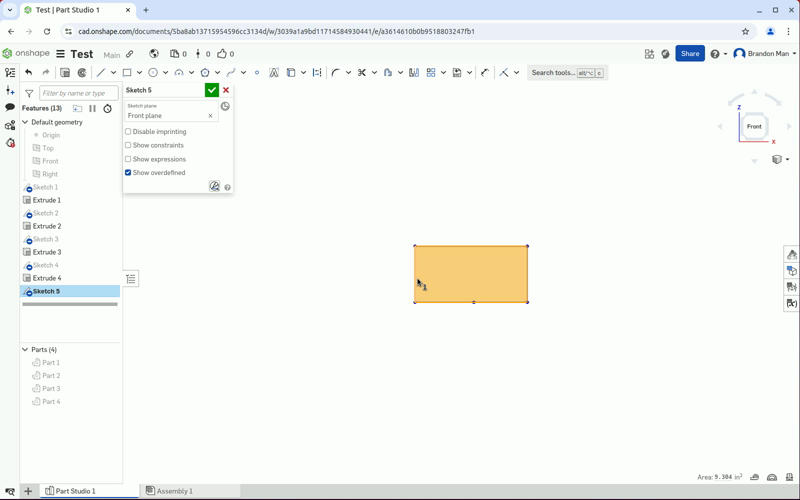
scroll(-6)
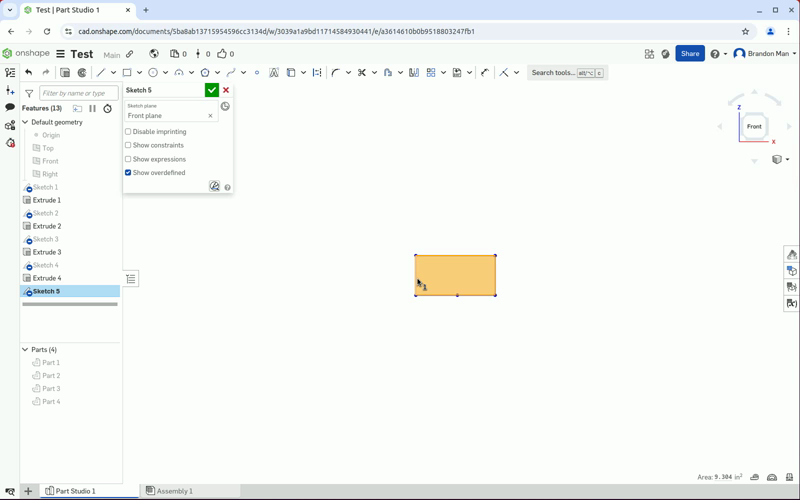
scroll(-6)
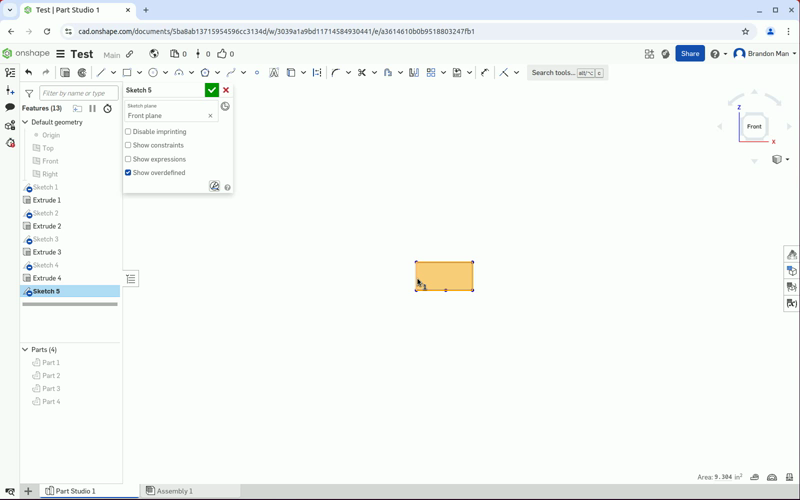
scroll(-6)
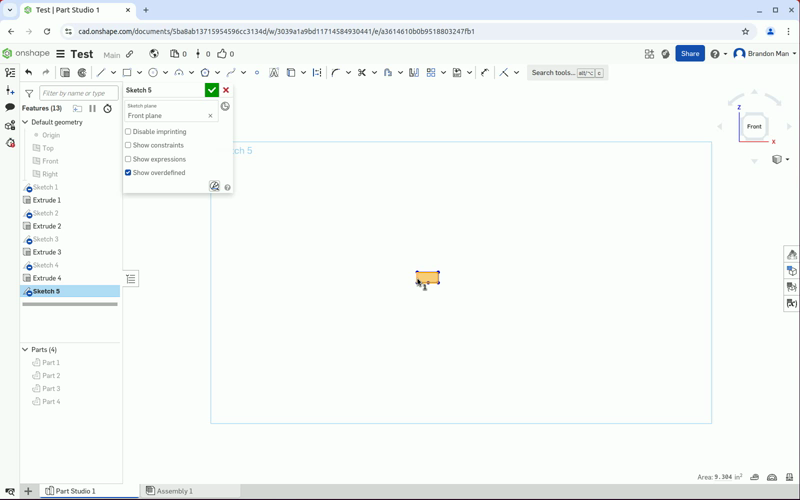
mouse_move(73, 352)
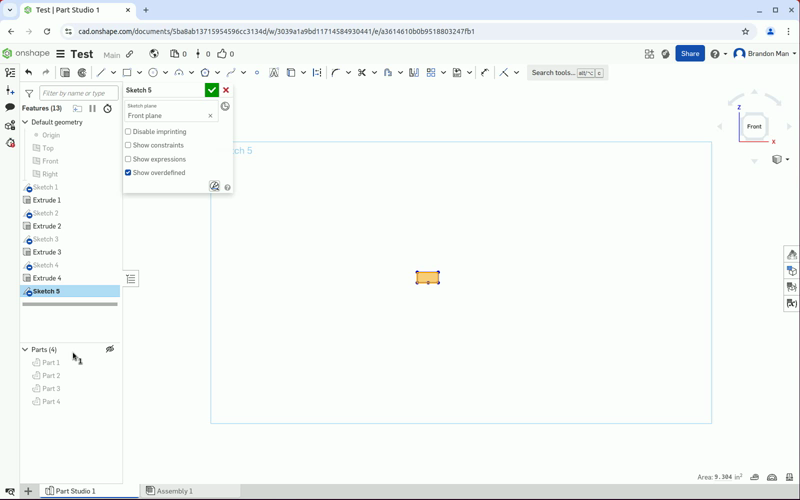
key(shift+y)
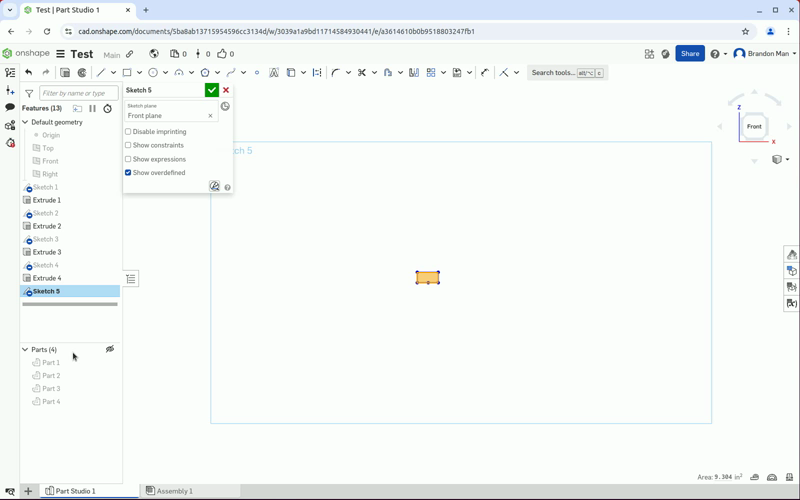
key(shift+e)
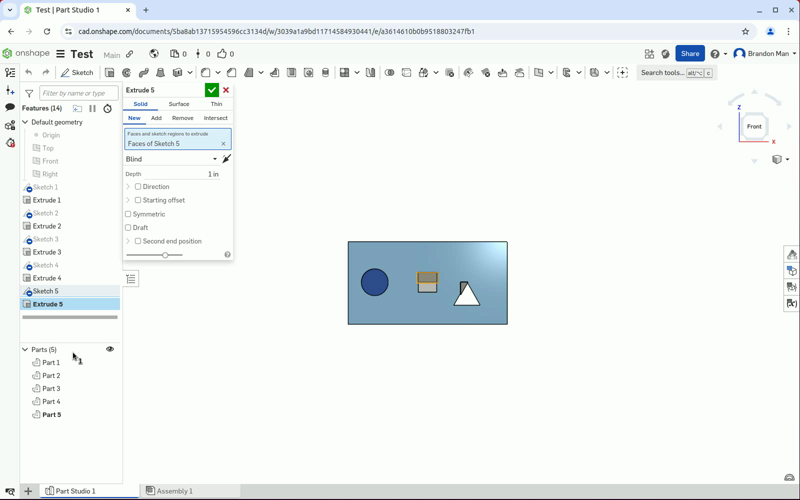
mouse_move(143, 106)
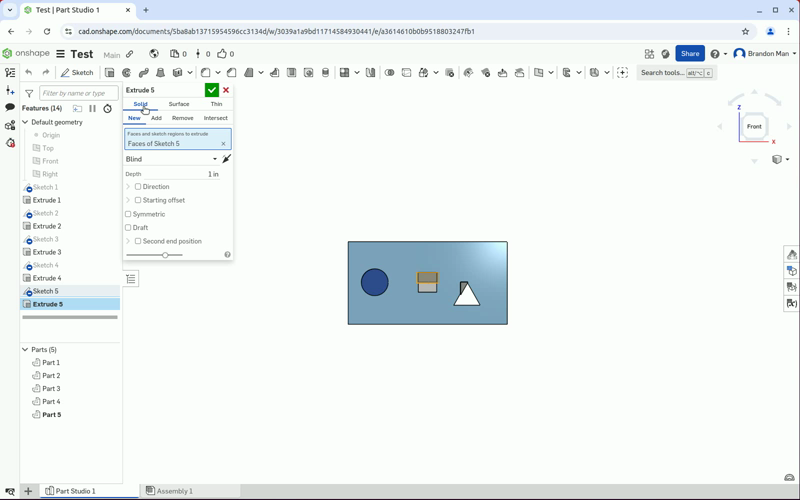
click(143, 106)
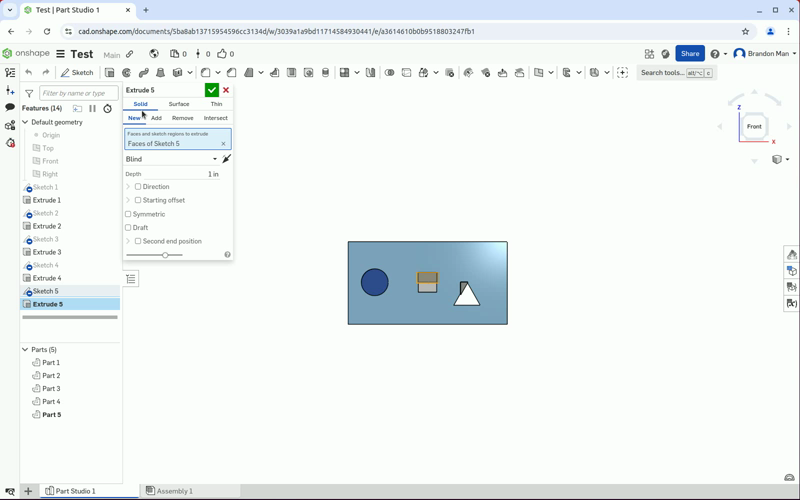
mouse_move(137, 120)
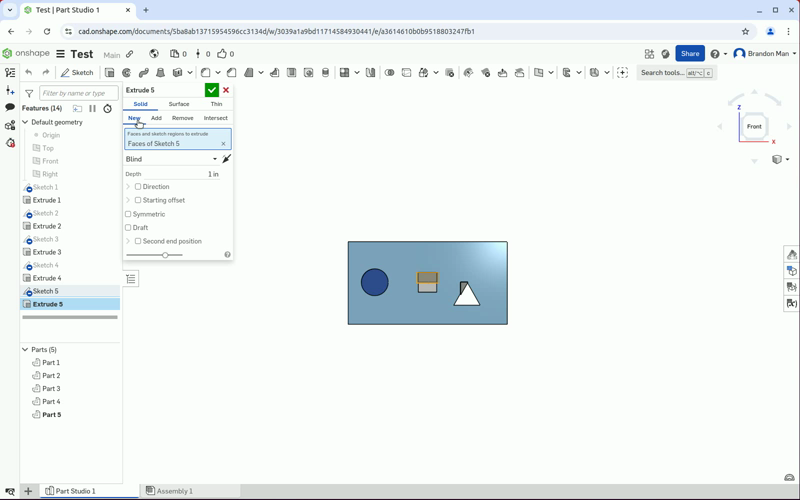
click(137, 120)
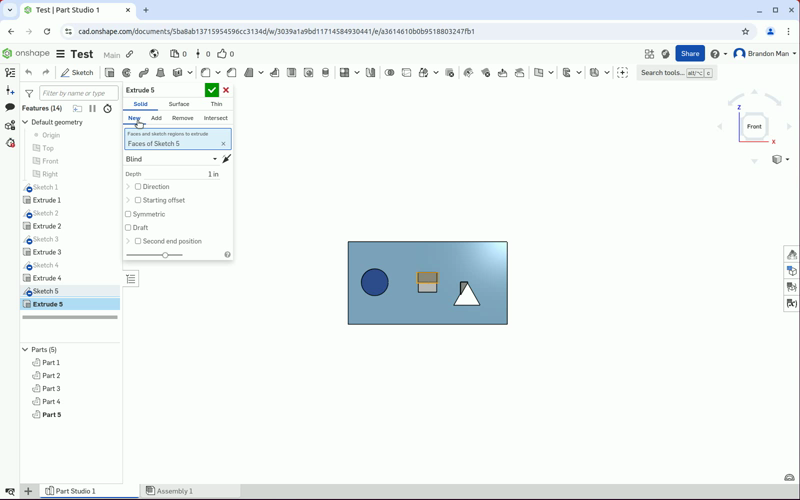
key(tab, 4)
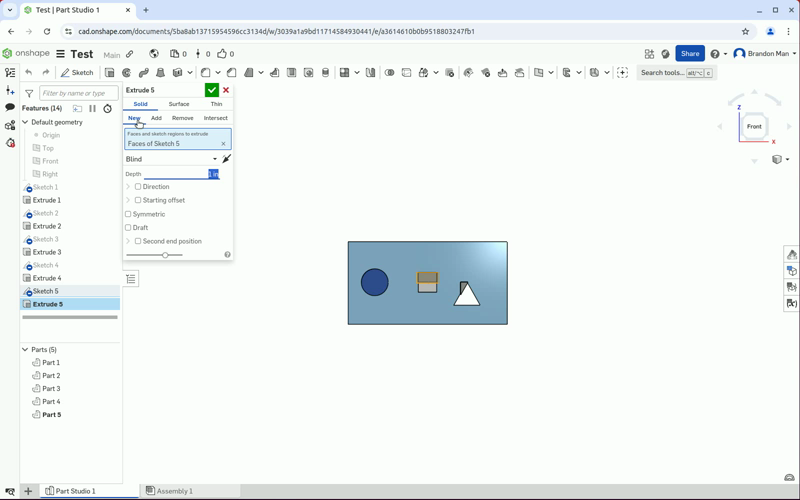
text(-6.74)
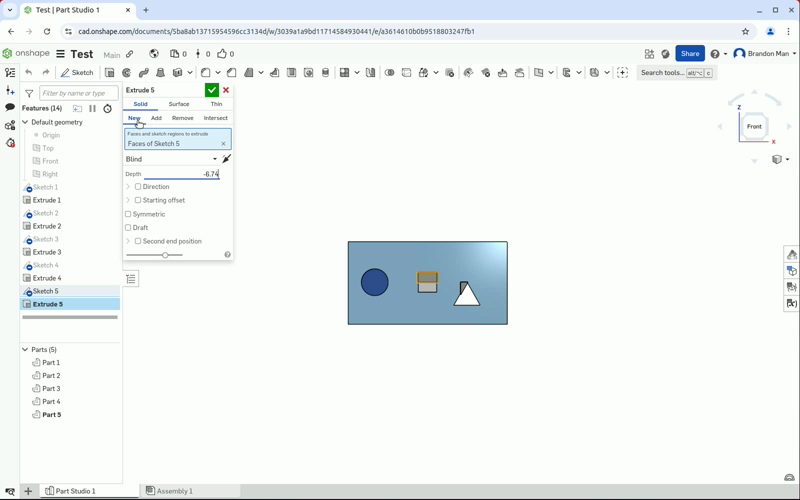
key(enter)
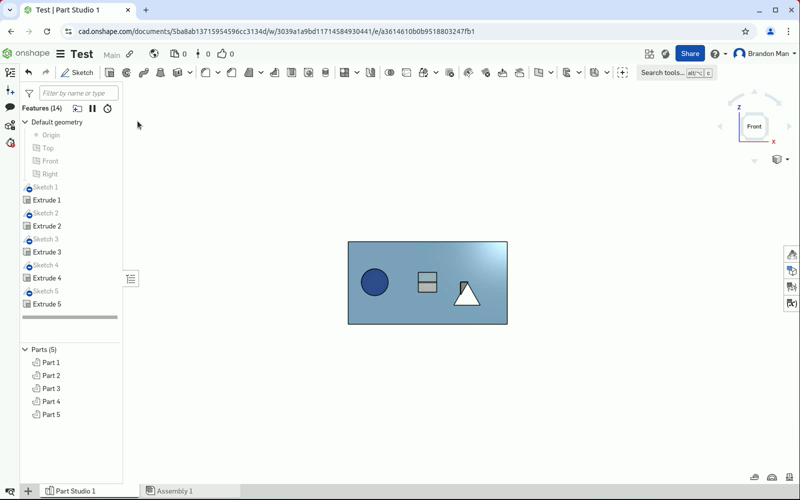
key(shift+h)
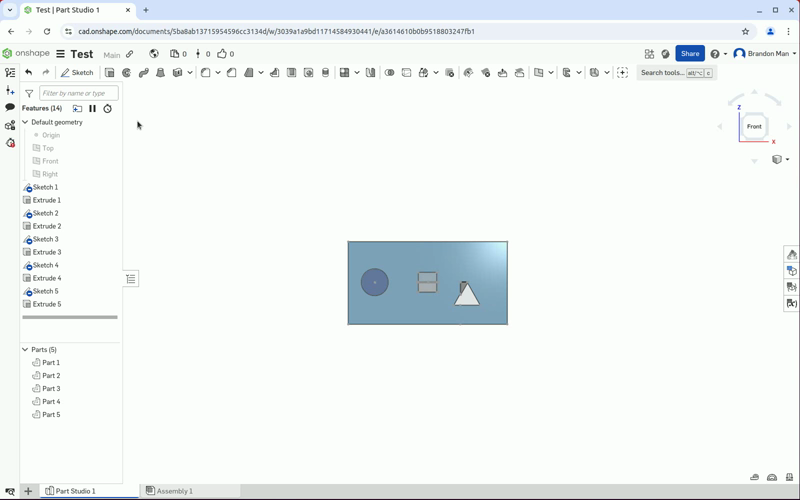
key(shift+h)
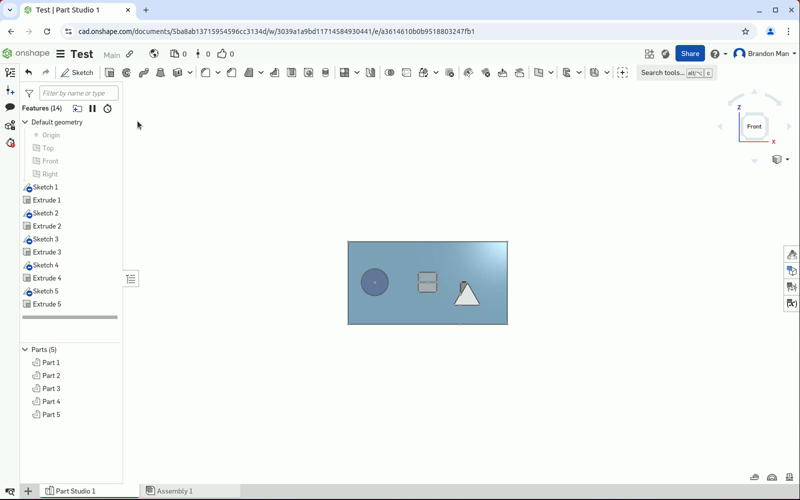
key(shift+7)
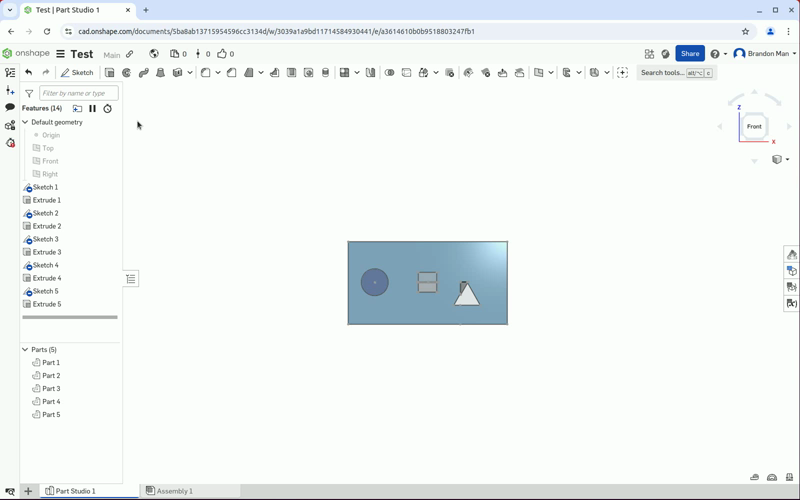
key(left, 2)
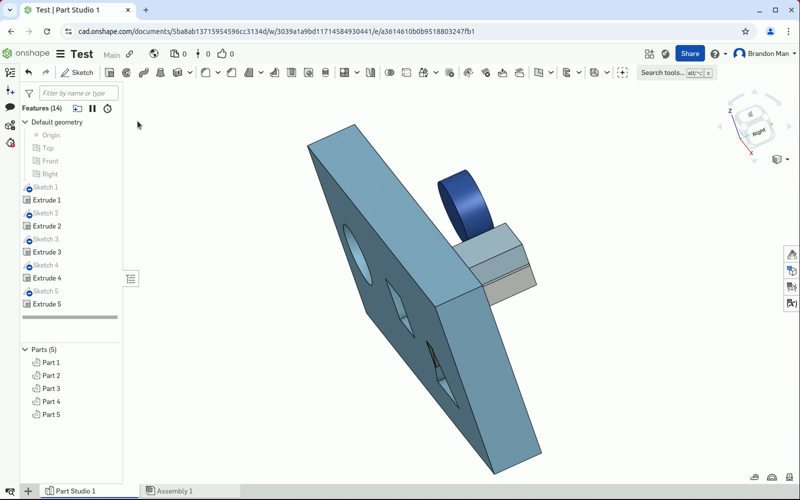
key(down, 2)
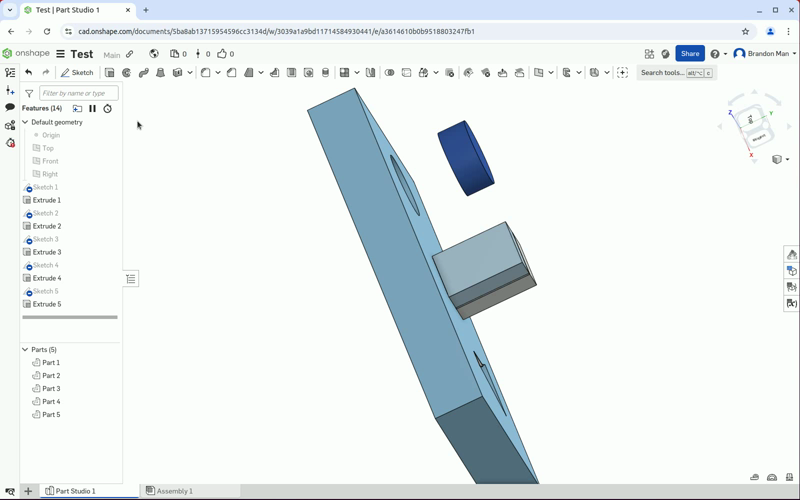
key(up, 2)
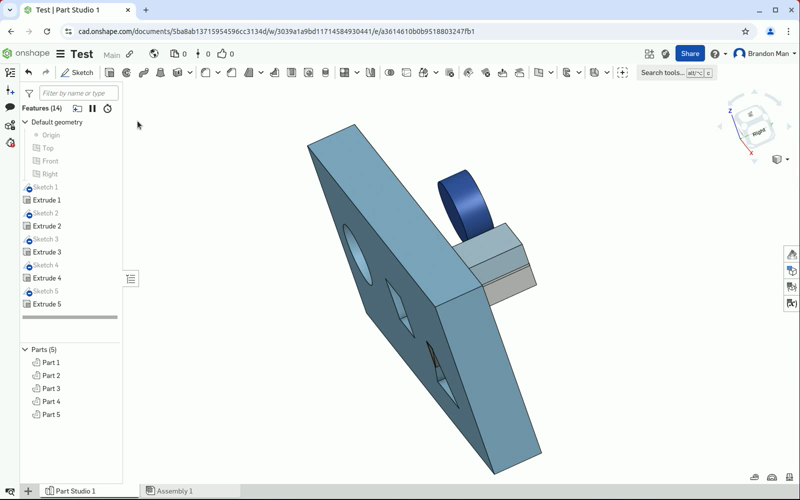
key(right, 2)
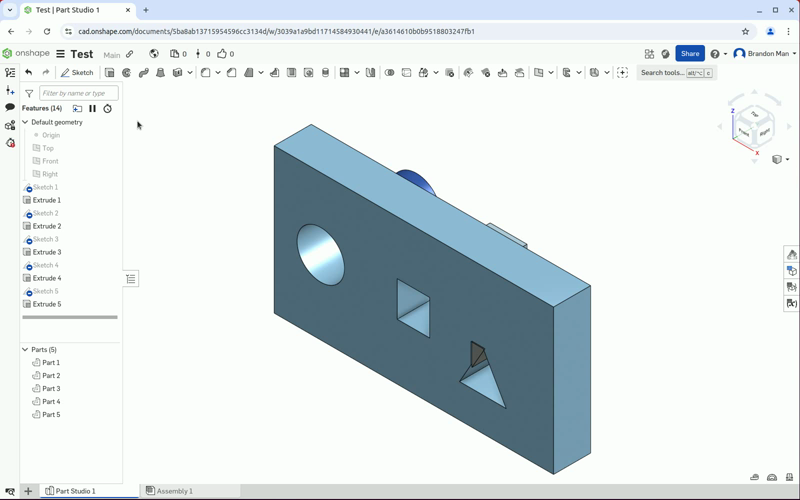
mouse_move(73, 189)
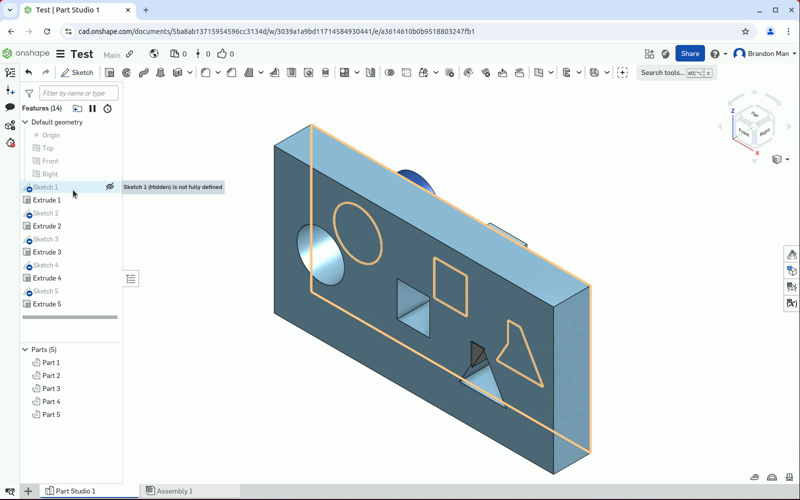
click(73, 189)